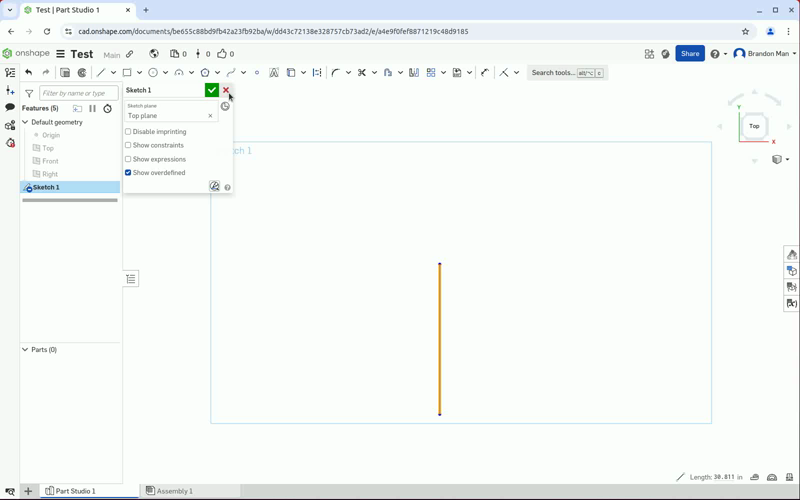
key(shift+h)
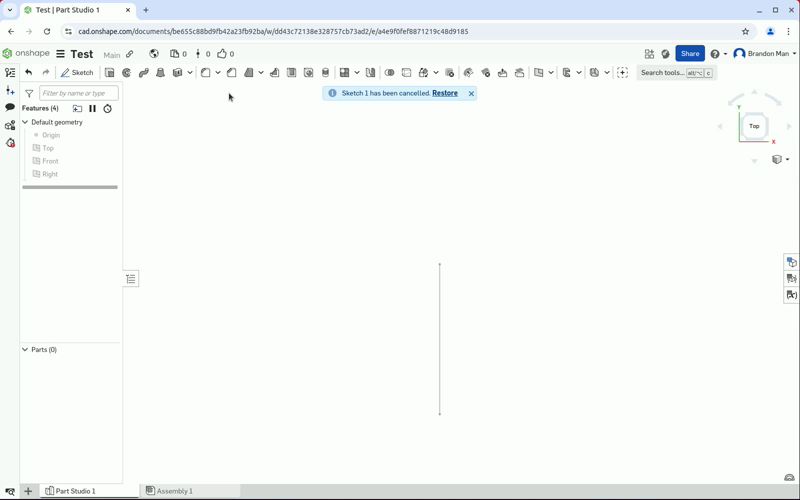
mouse_move(73, 352)
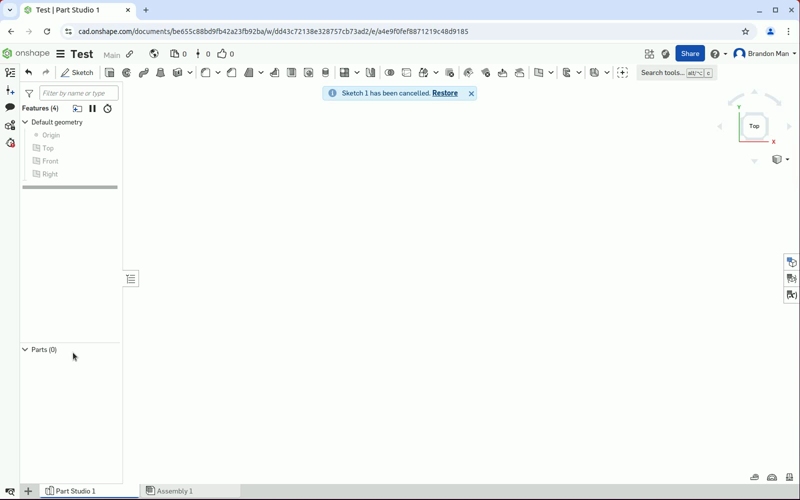
key(y)
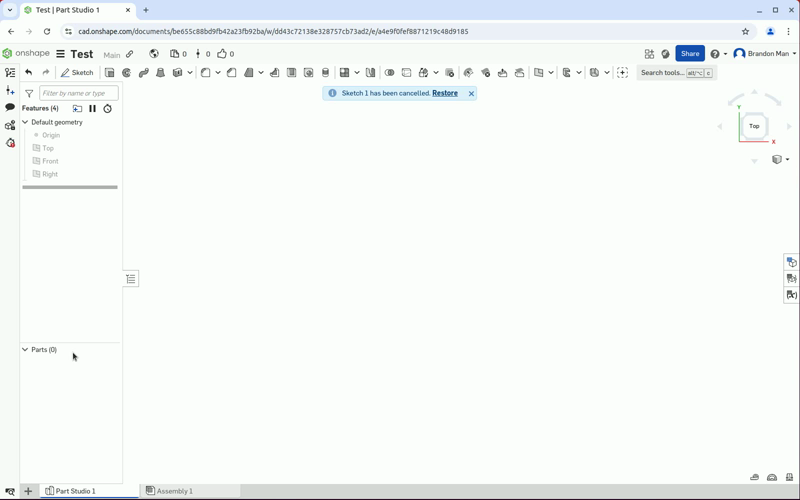
key(shift+p)
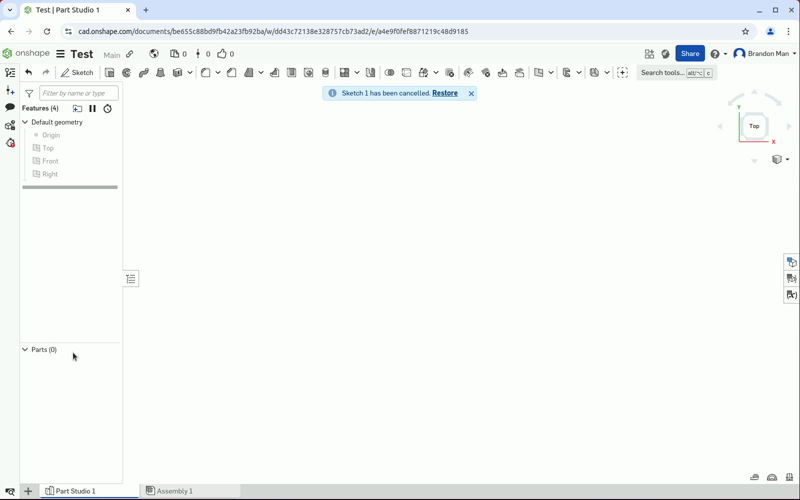
key(space)
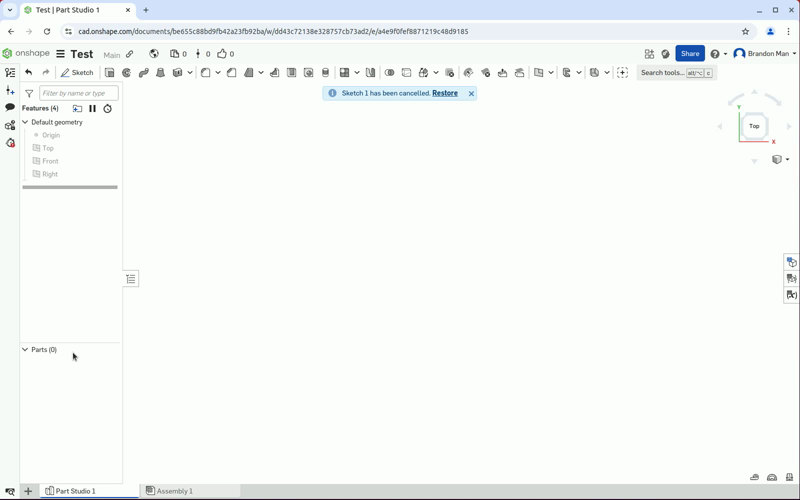
key_down(shift)
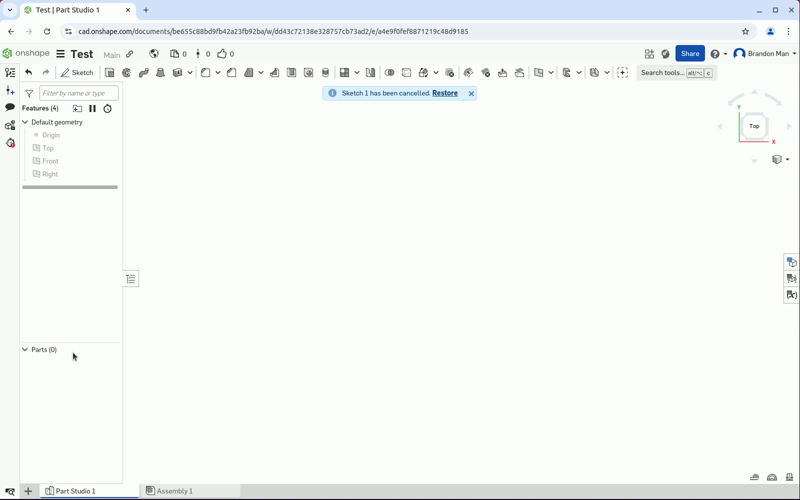
key(up)
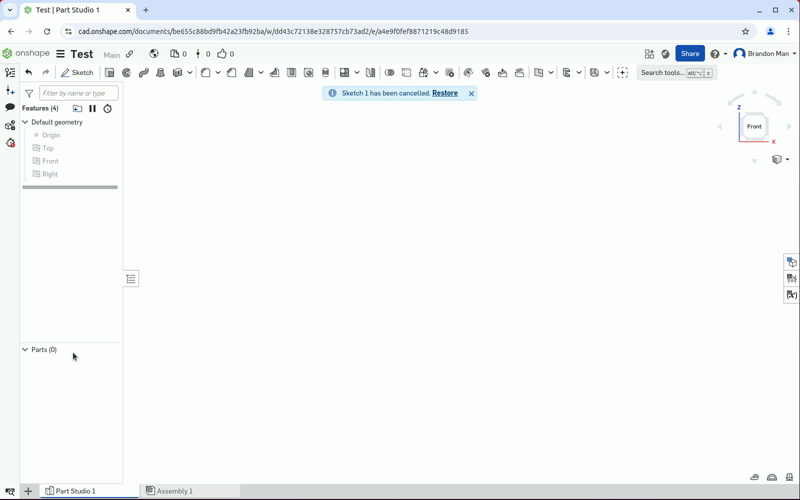
key_up(shift)
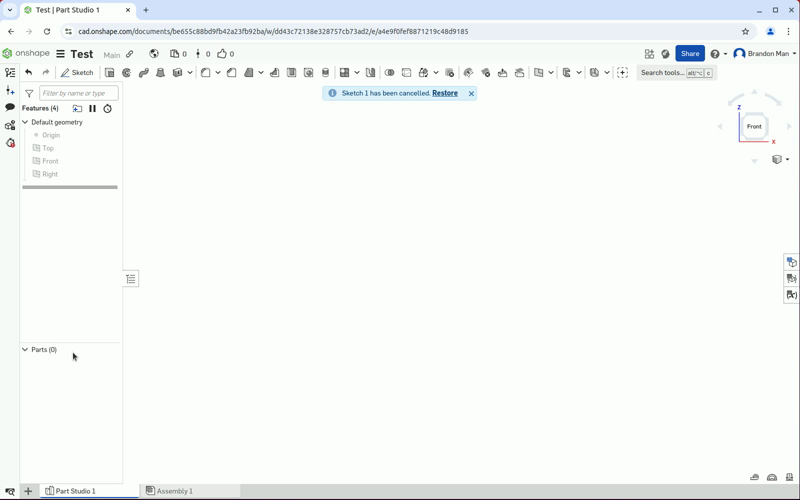
mouse_move(73, 352)
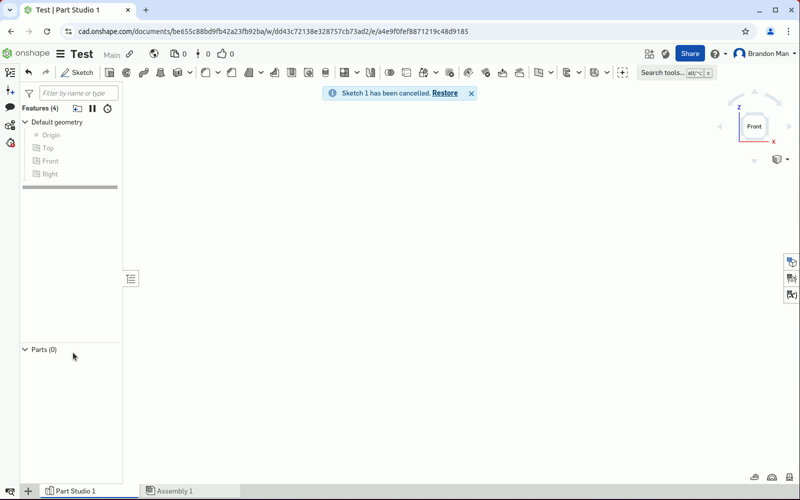
key(shift+y)
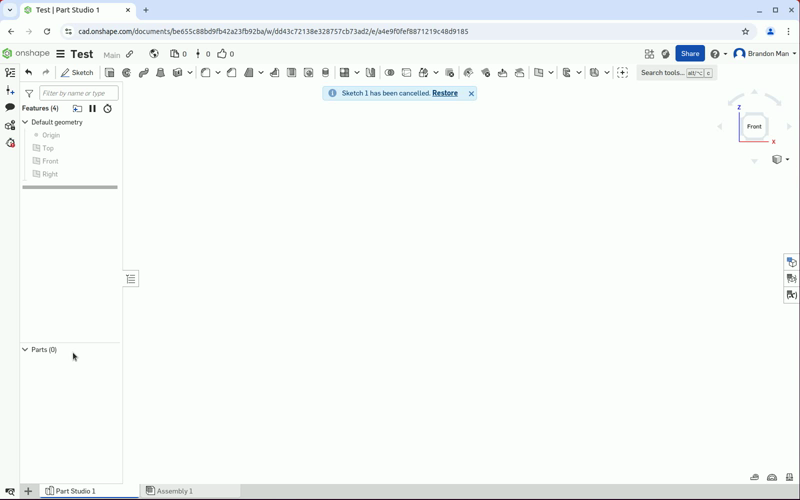
key(shift+s)
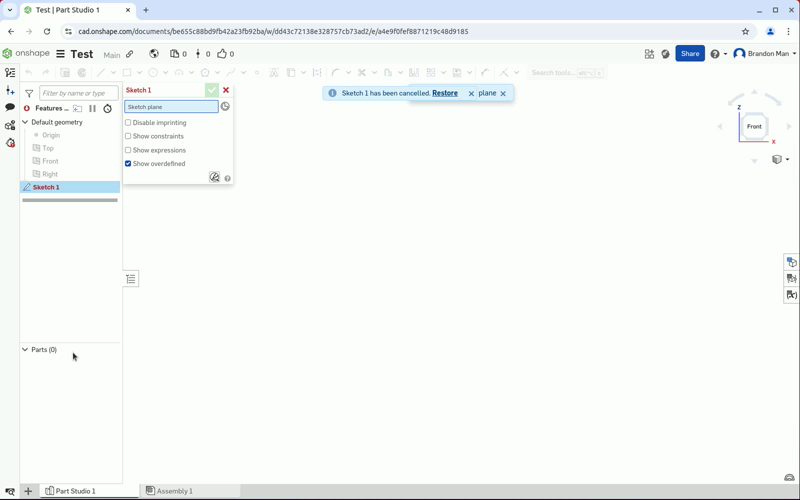
mouse_move(73, 163)
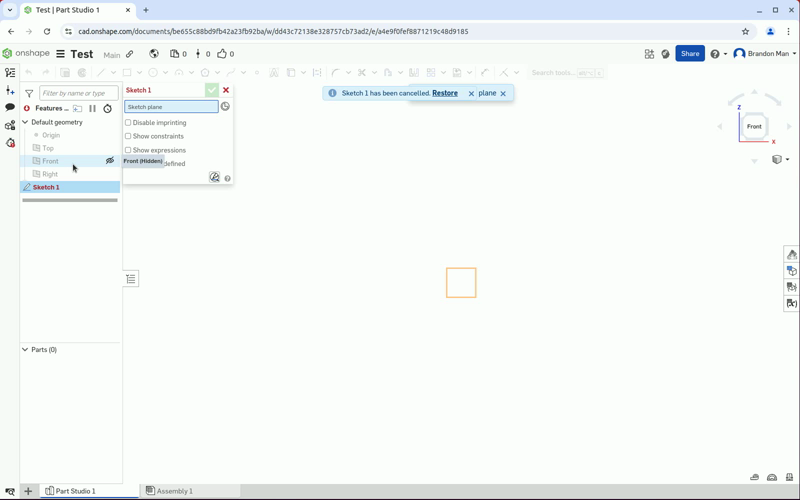
click(73, 163)
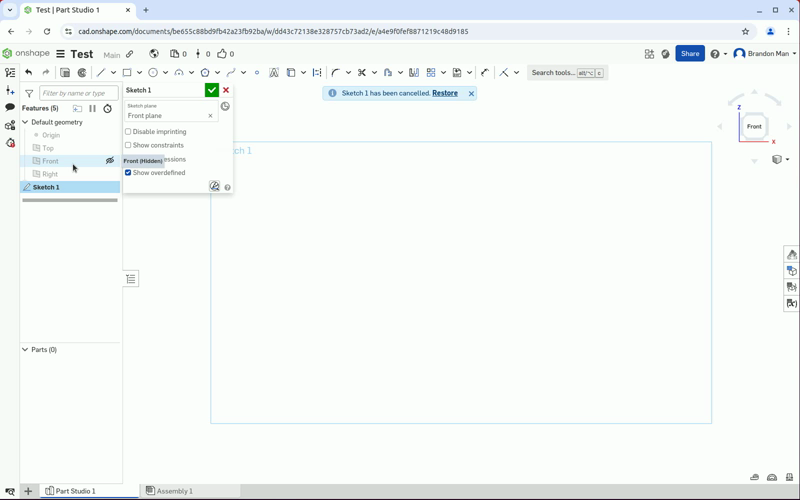
mouse_move(73, 352)
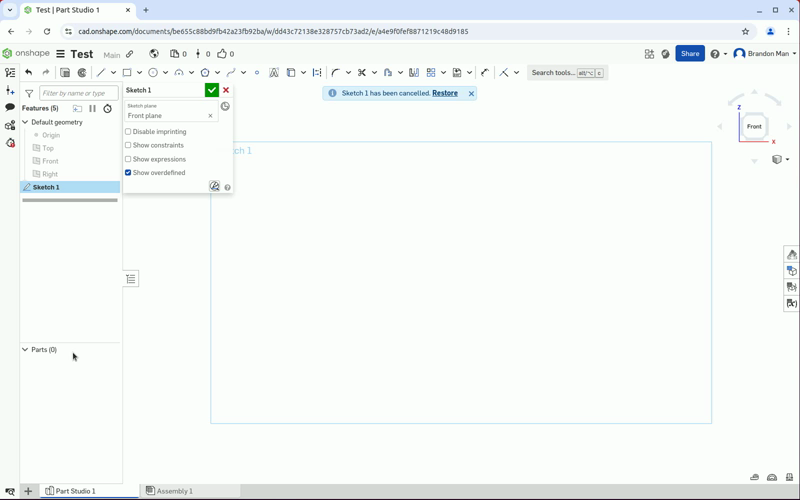
key(y)
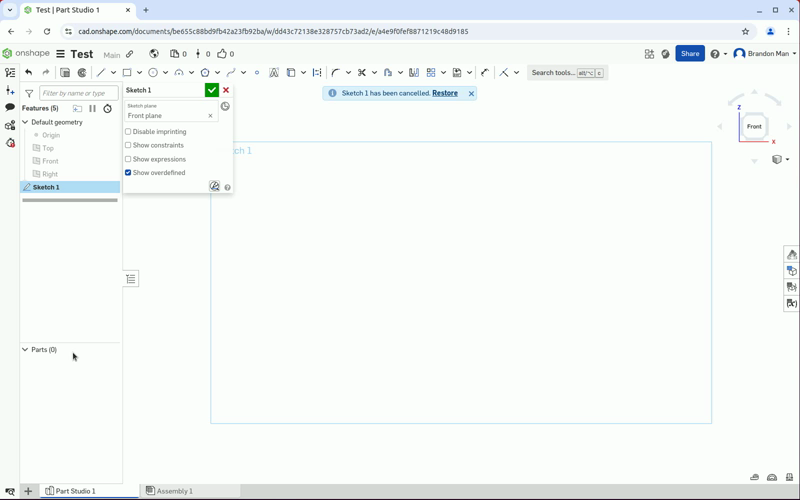
key(l)
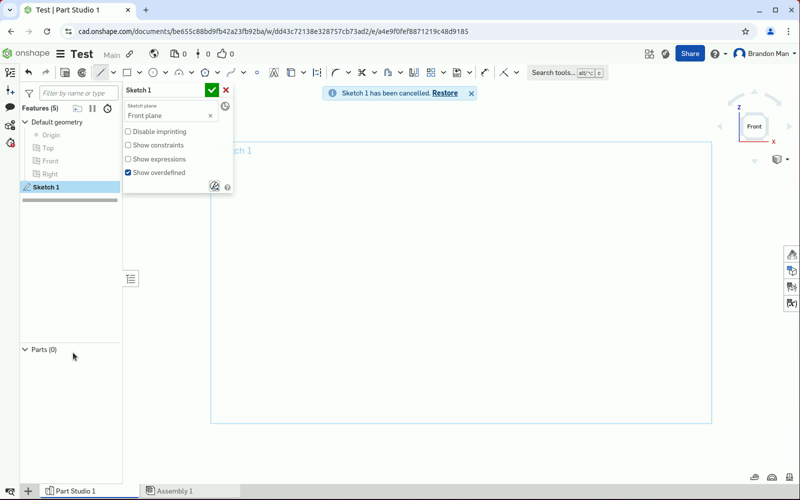
key_down(shift)
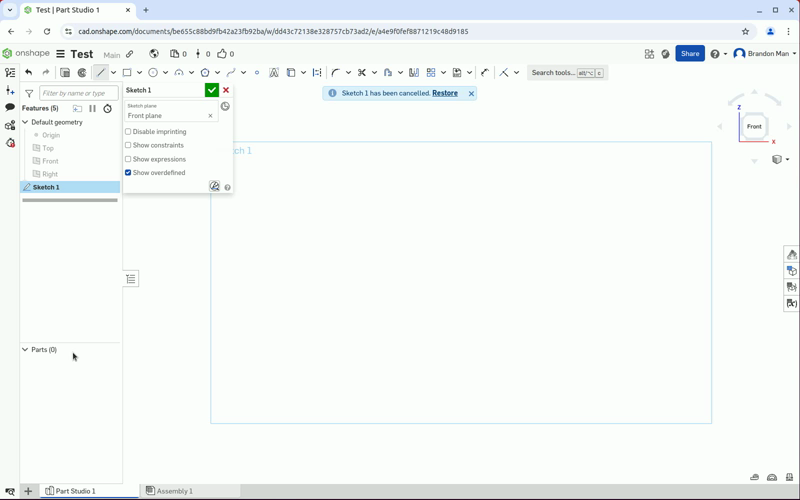
mouse_move(460, 282)
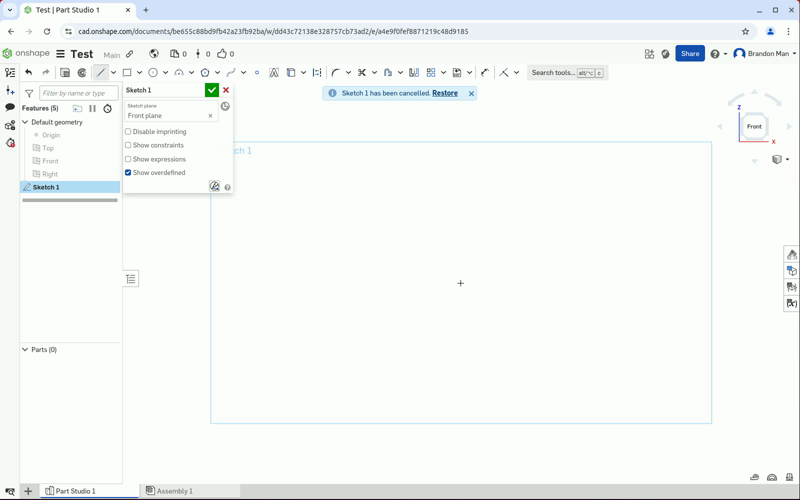
click(460, 282)
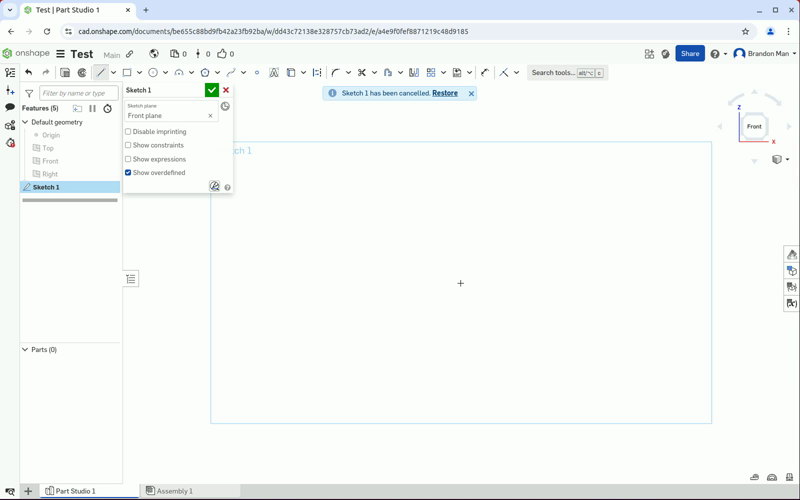
key_up(shift)
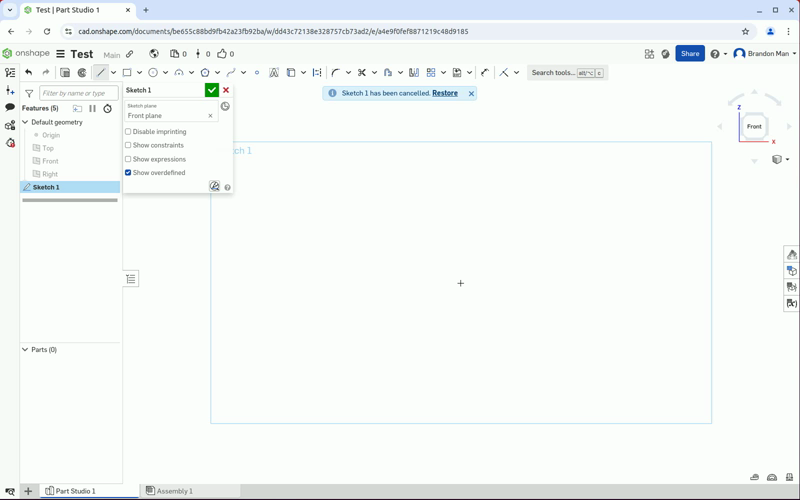
key_down(shift)
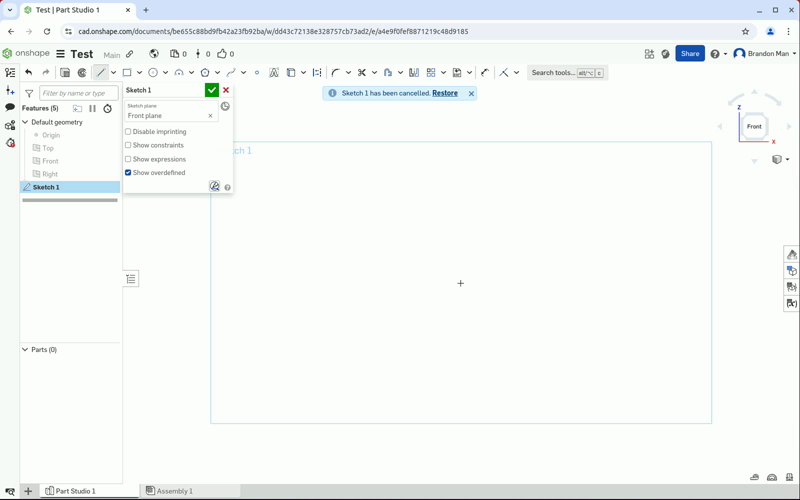
mouse_move(522, 282)
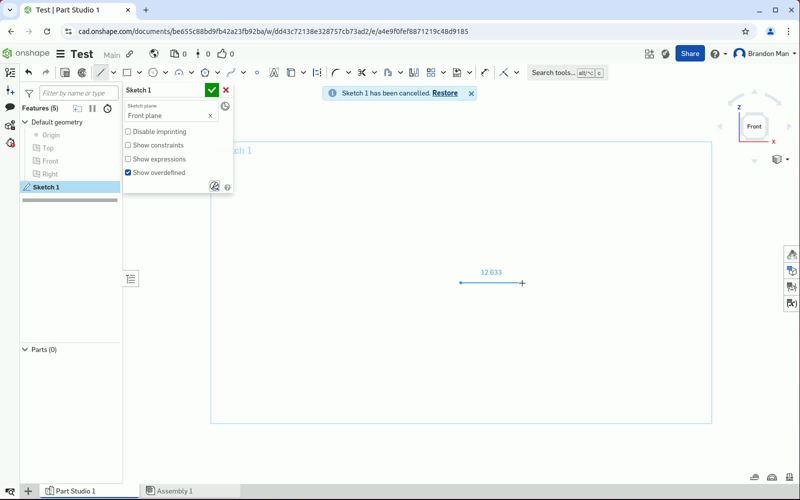
click(522, 282)
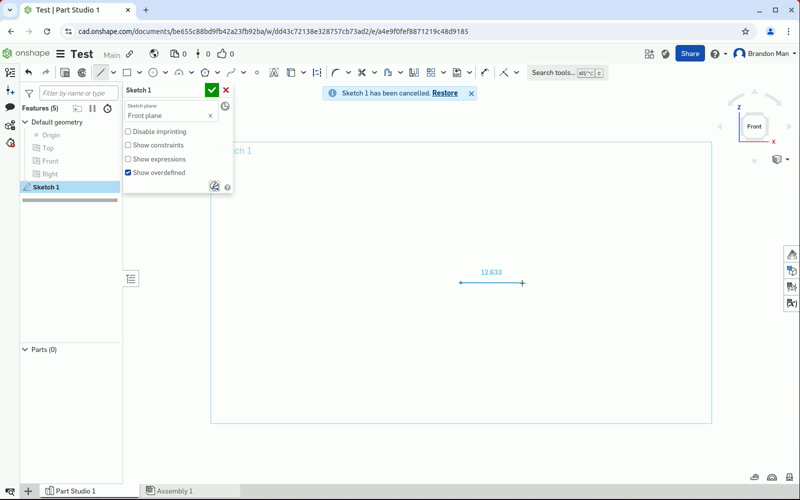
key_up(shift)
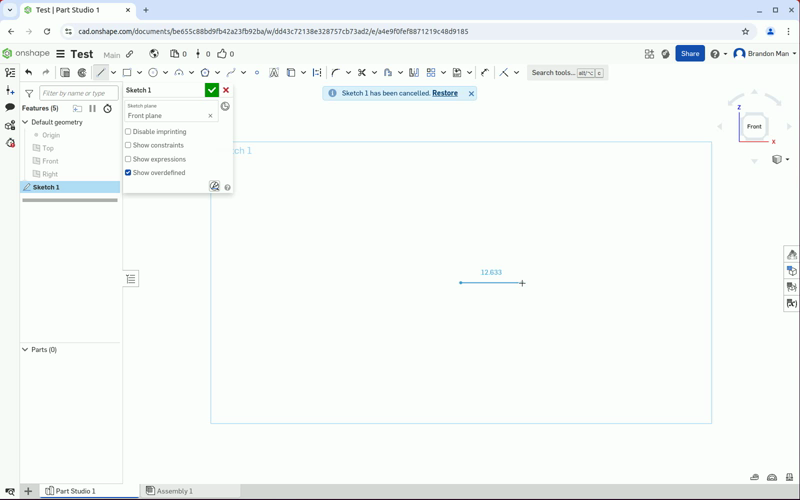
key_down(shift)
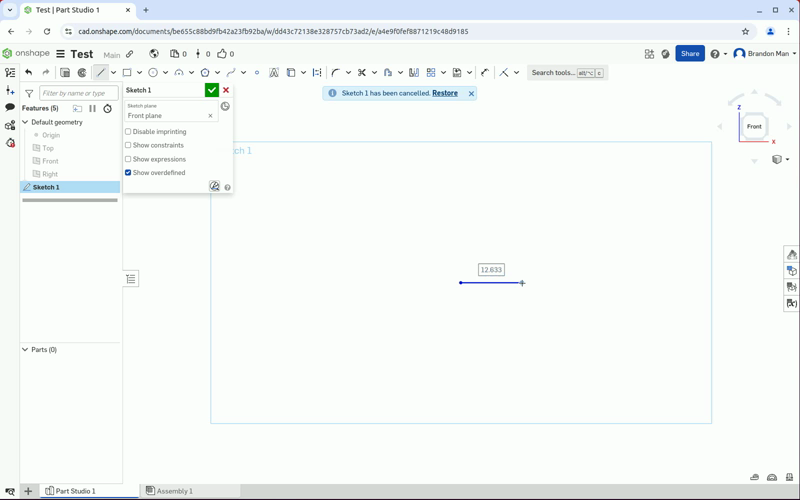
mouse_move(552, 282)
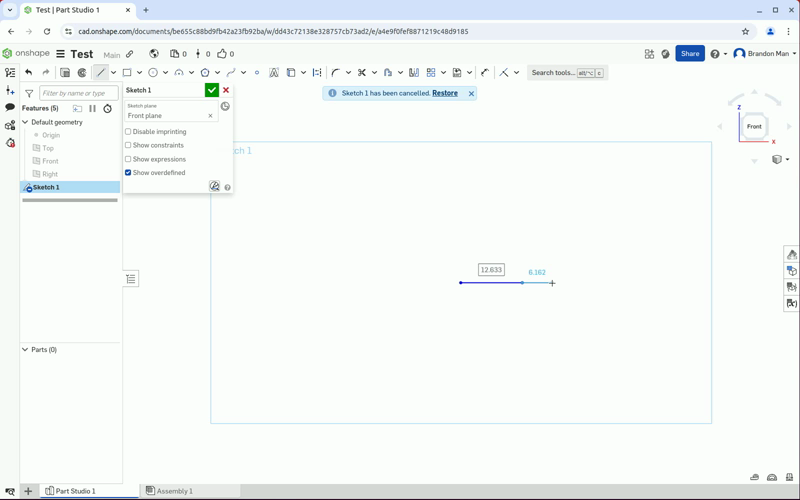
mouse_move(522, 242)
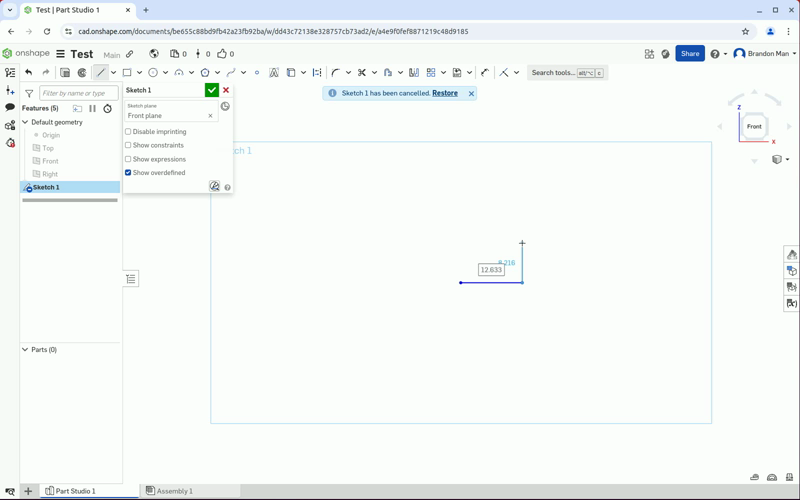
click(522, 242)
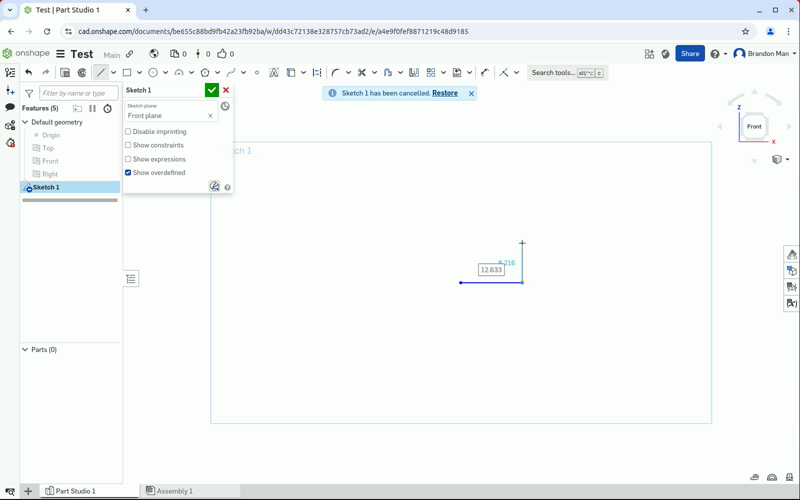
key_up(shift)
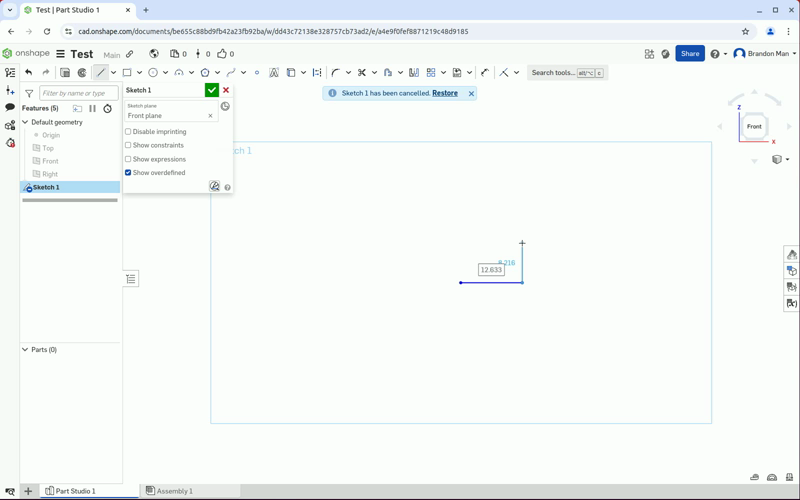
key_down(shift)
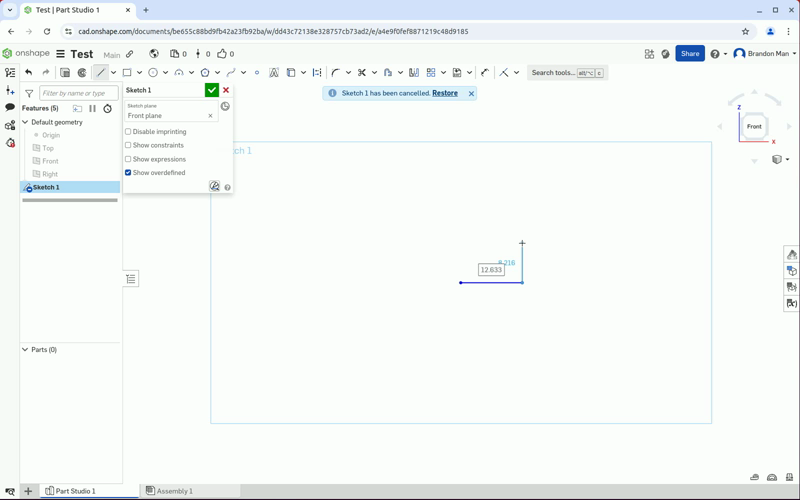
mouse_move(460, 242)
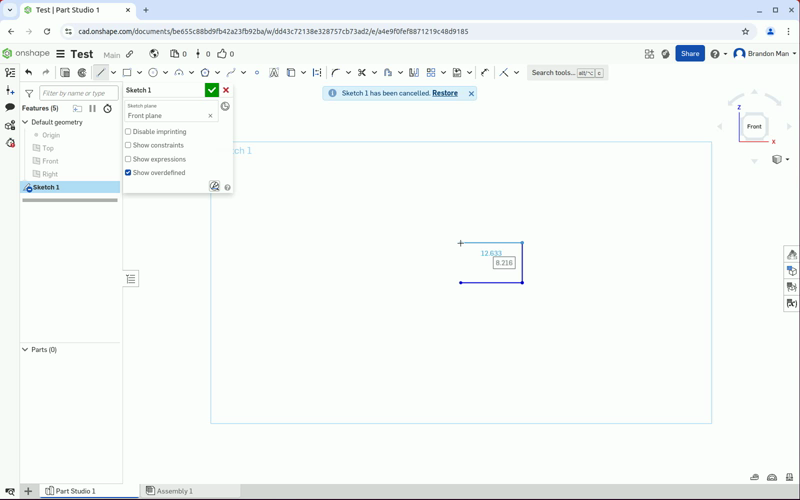
click(460, 242)
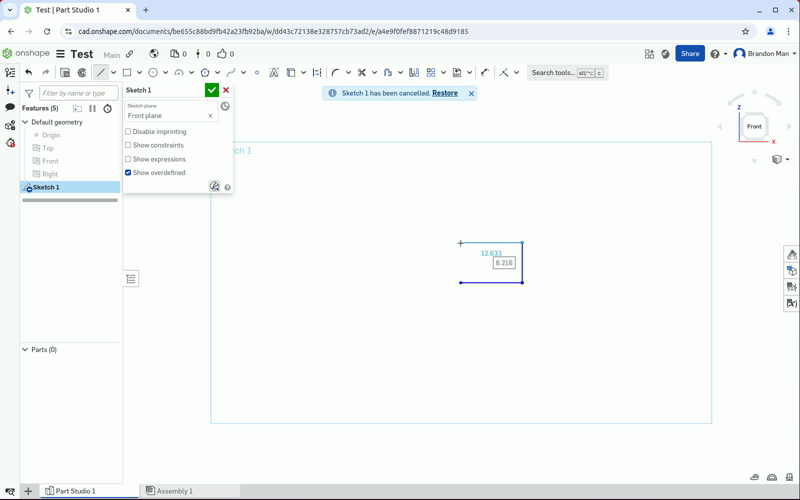
key_up(shift)
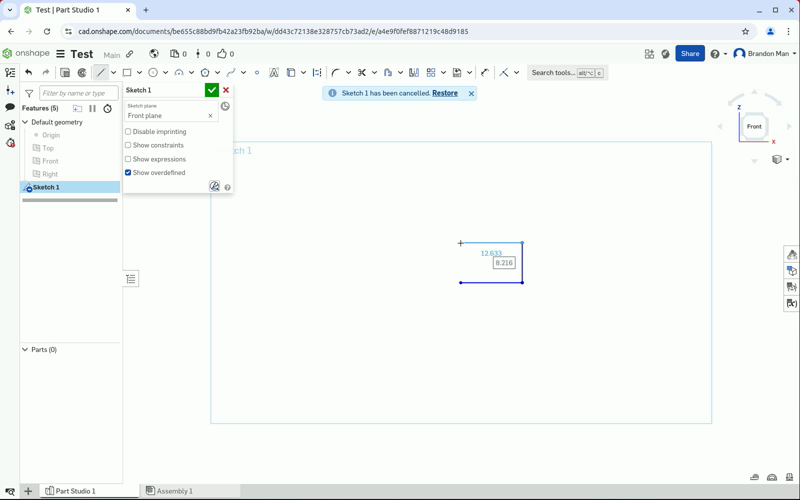
key_down(shift)
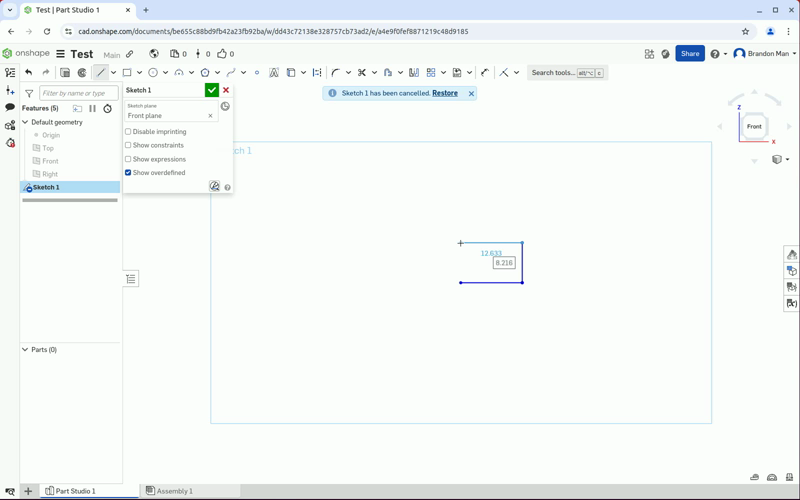
mouse_move(490, 242)
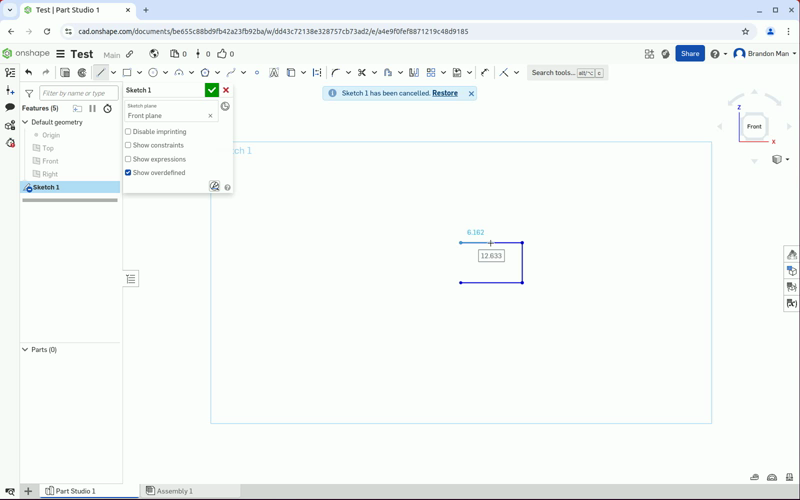
mouse_move(460, 262)
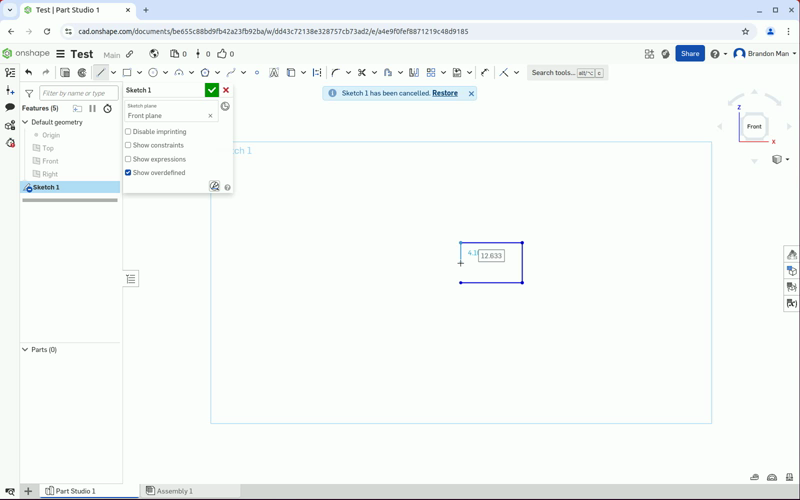
click(460, 262)
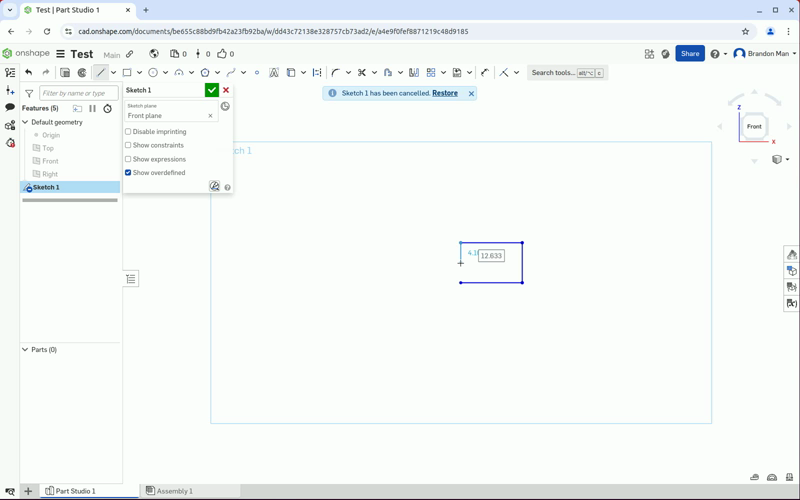
key_up(shift)
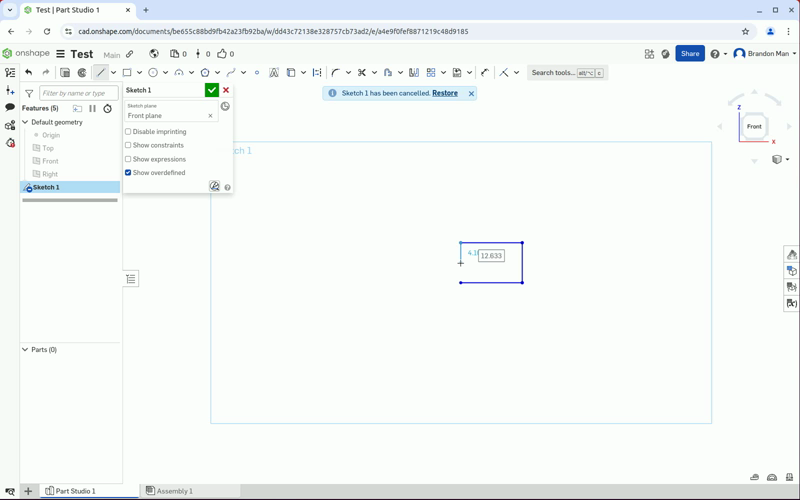
mouse_move(490, 262)
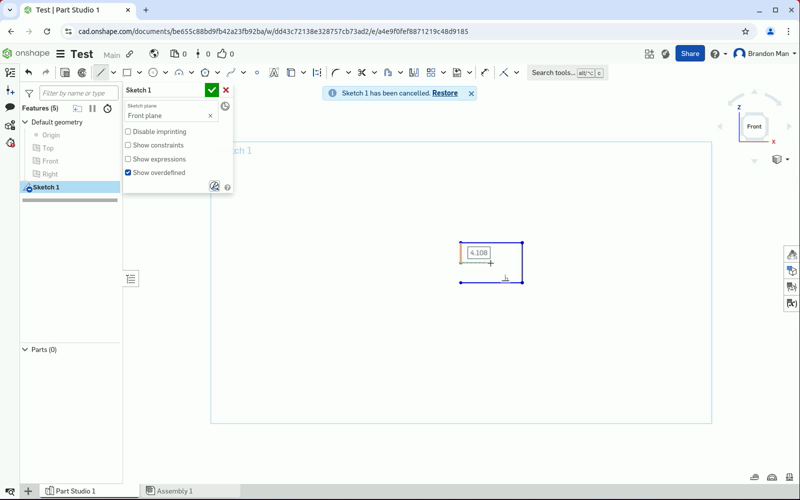
key_down(shift)
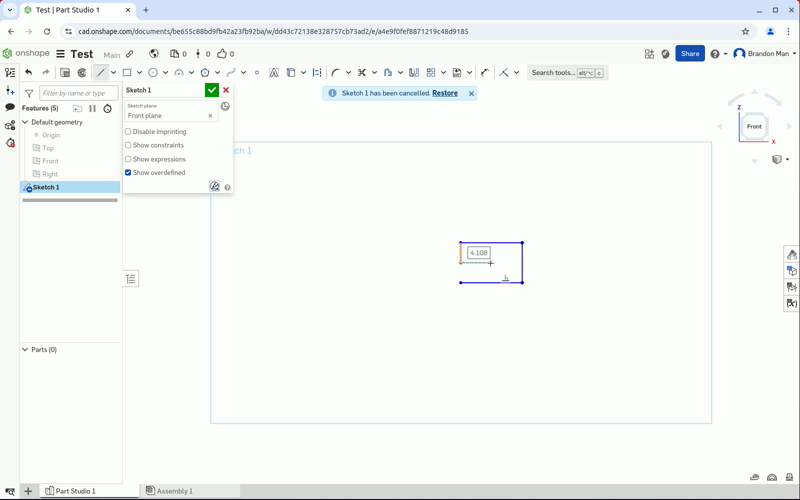
mouse_move(460, 282)
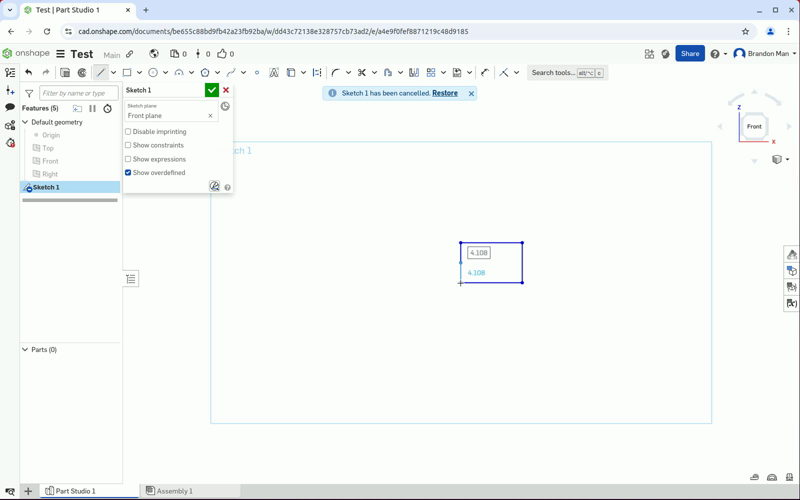
key_up(shift)
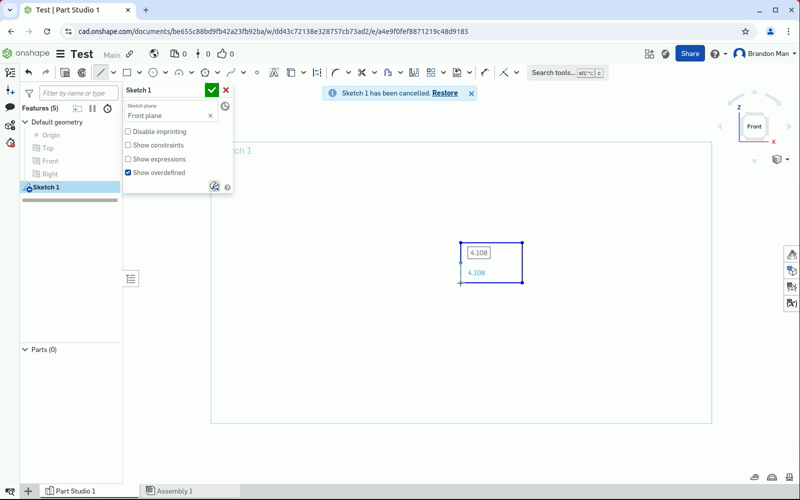
click(460, 282)
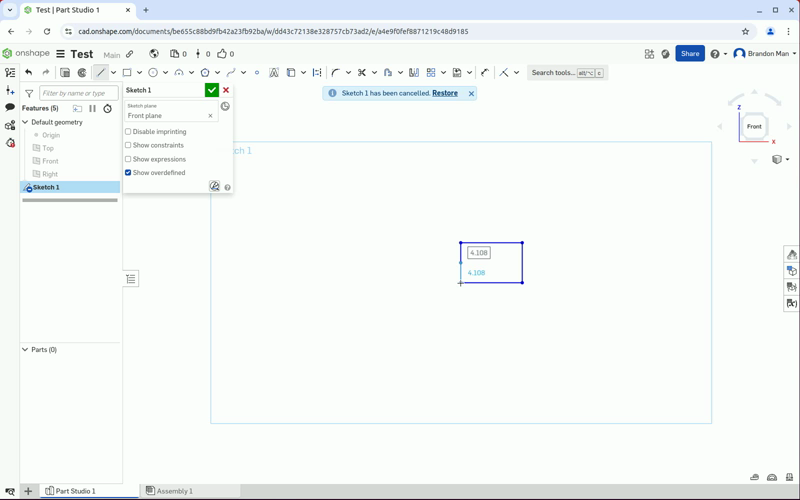
key(esc)
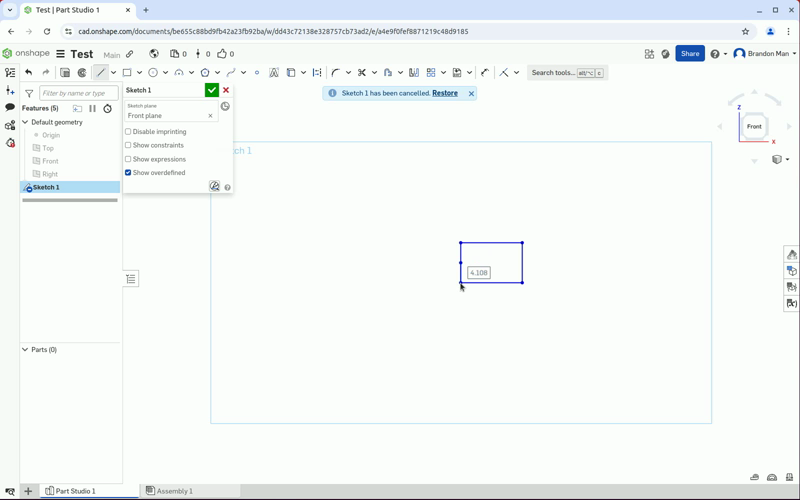
key(c)
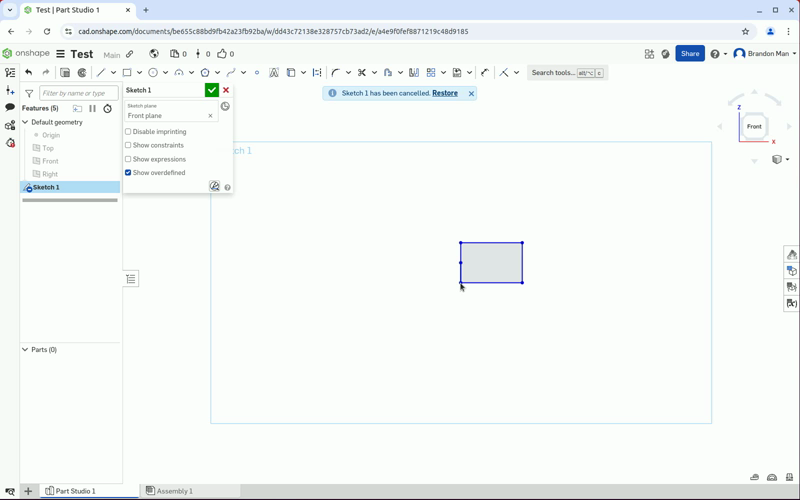
key_down(shift)
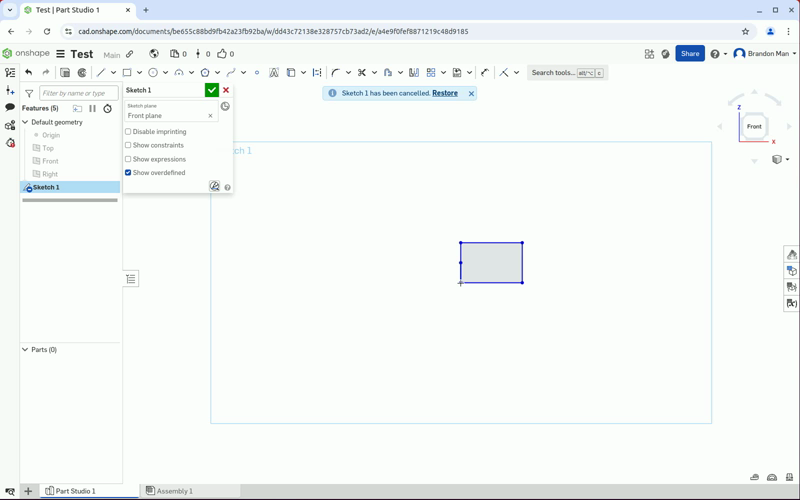
mouse_move(472, 274)
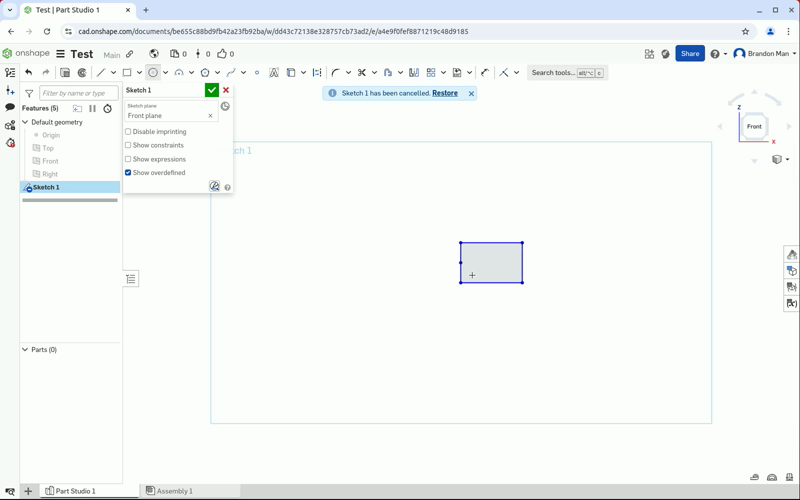
click(472, 274)
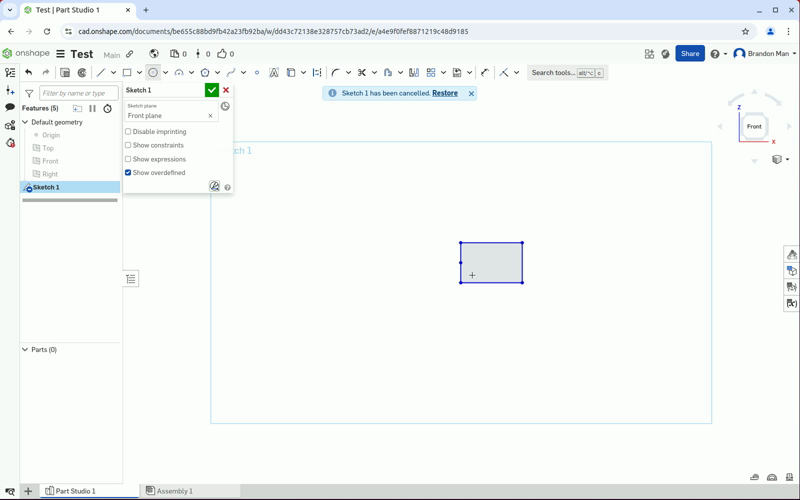
key_up(shift)
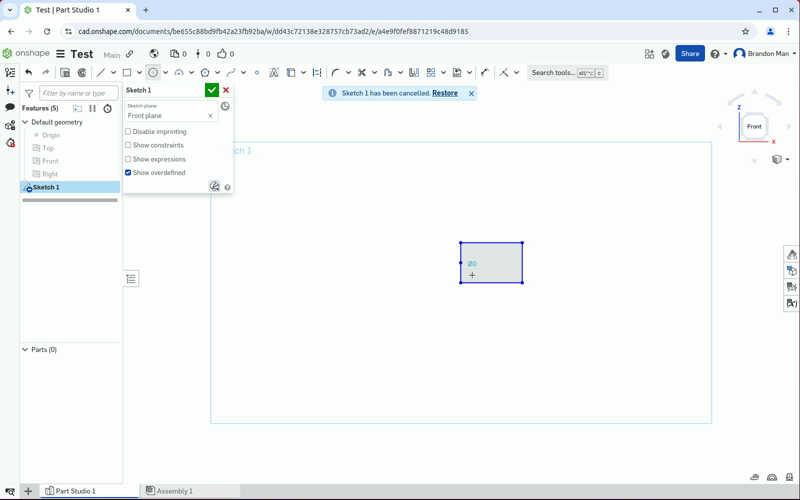
mouse_move(473, 274)
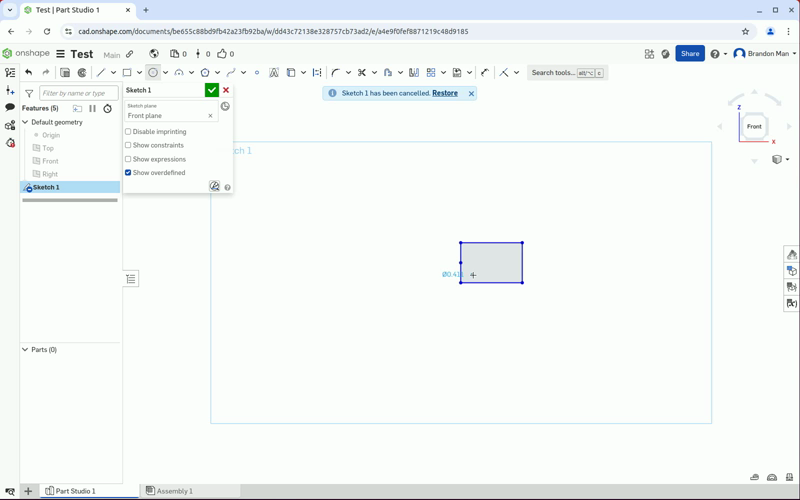
scroll(6)
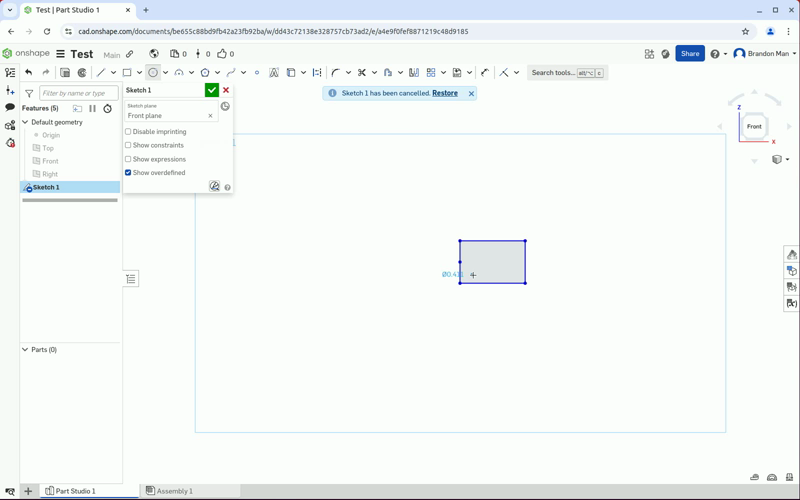
scroll(6)
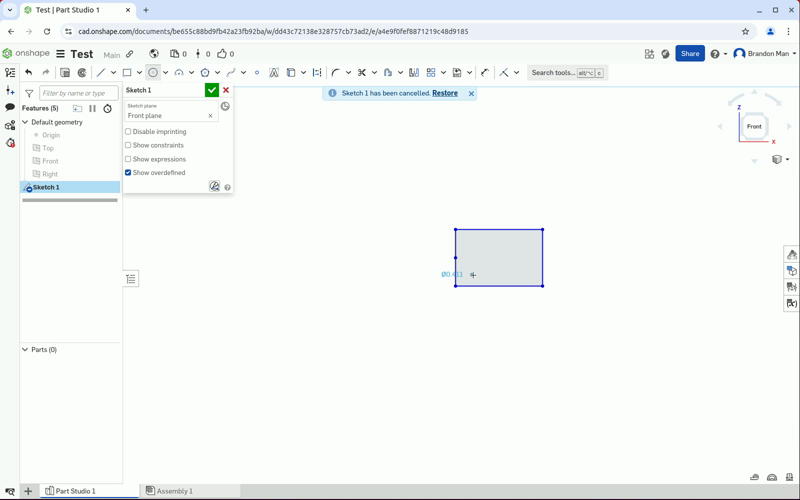
scroll(6)
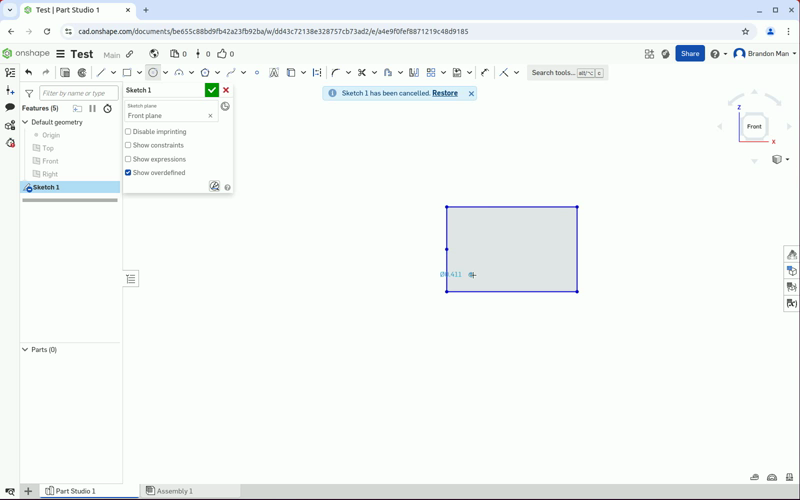
scroll(6)
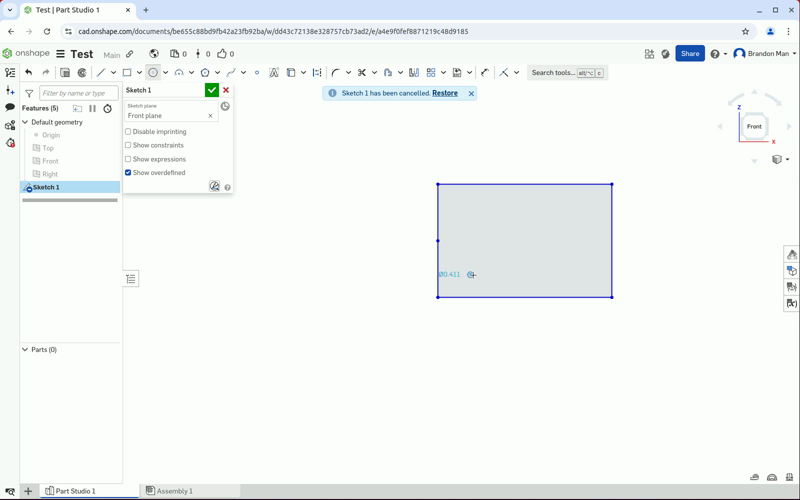
scroll(6)
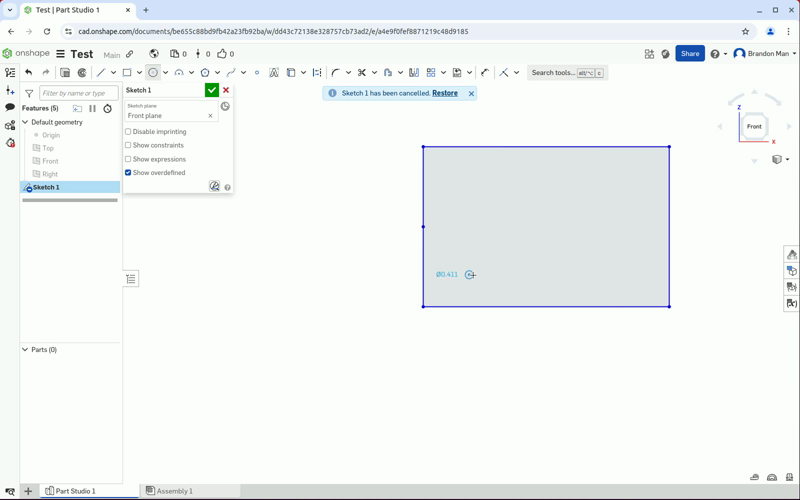
scroll(6)
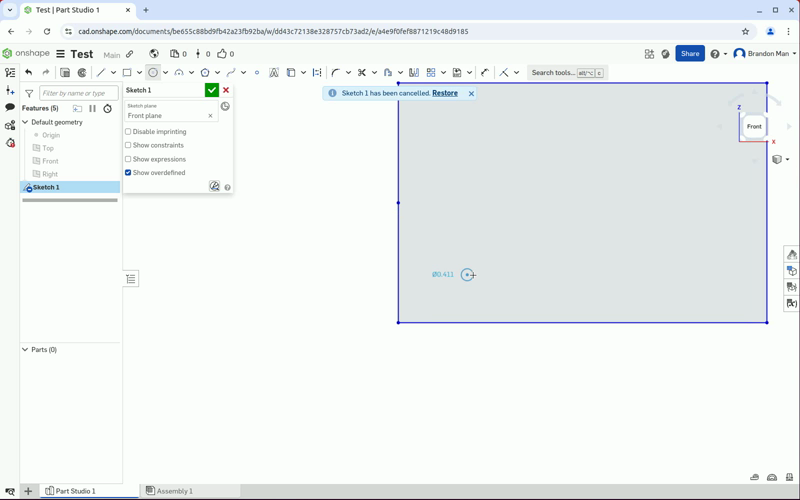
scroll(6)
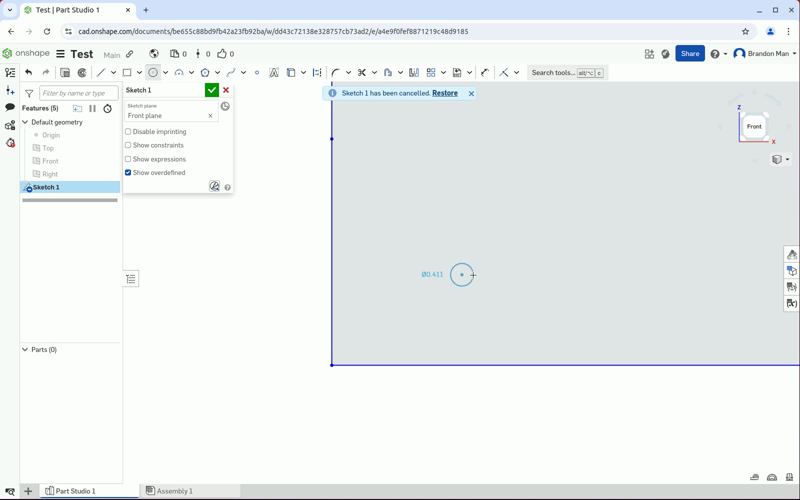
click(473, 274)
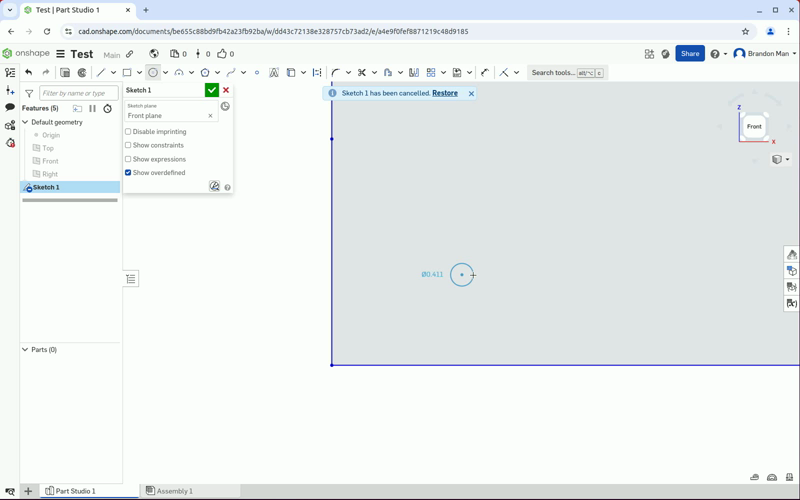
scroll(-6)
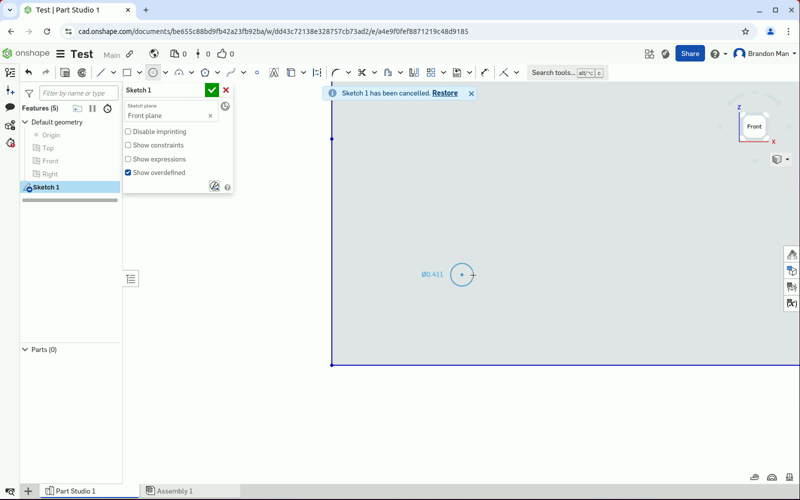
scroll(-6)
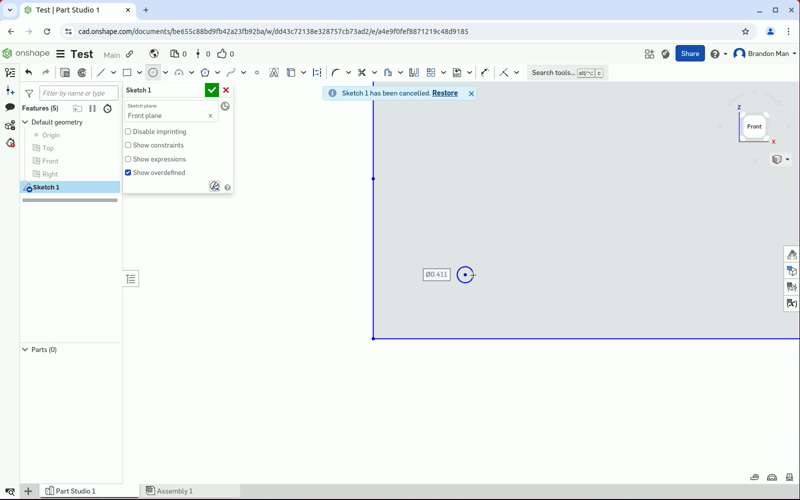
scroll(-6)
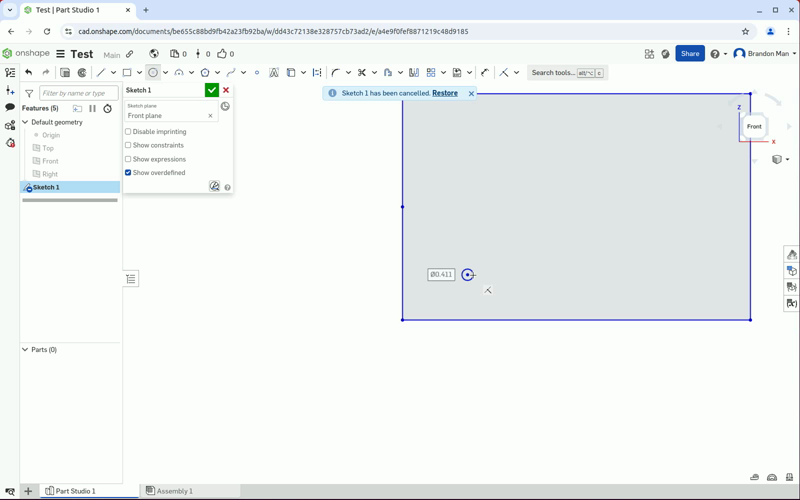
scroll(-6)
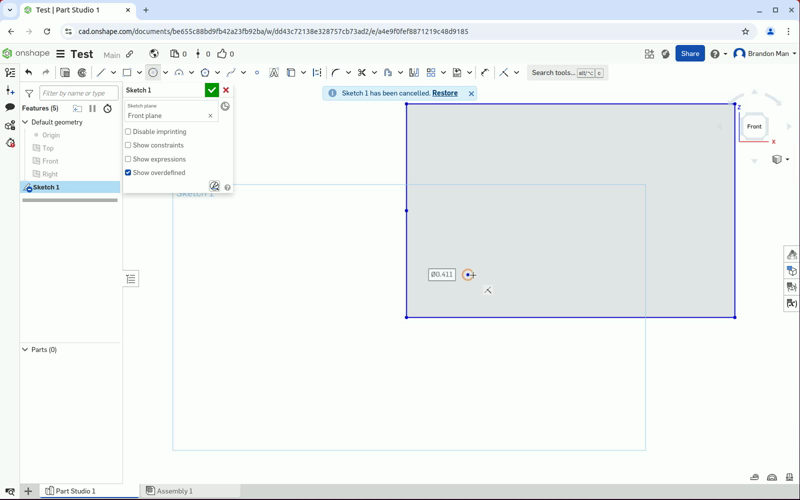
scroll(-6)
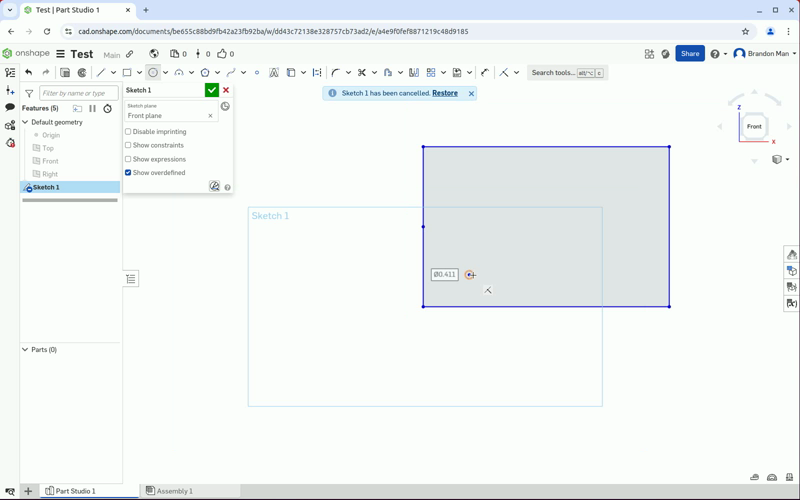
scroll(-6)
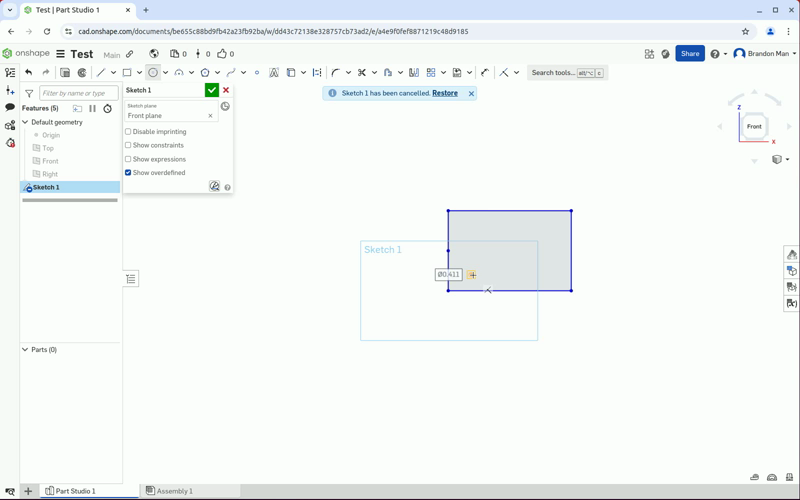
scroll(-6)
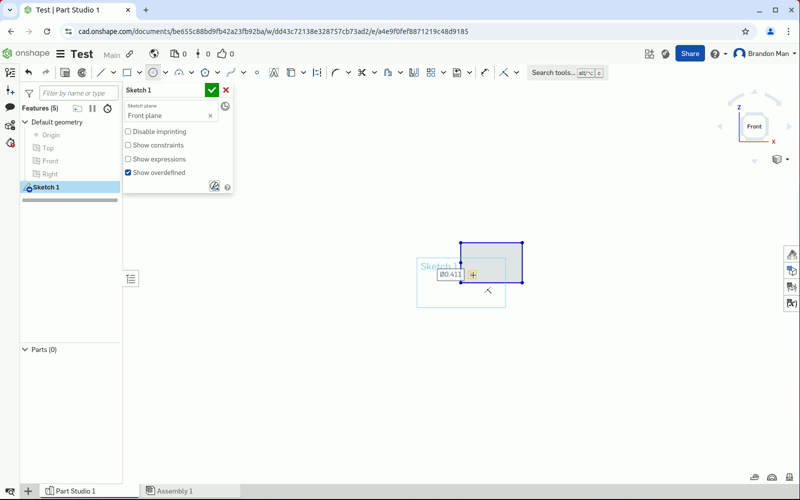
key(esc)
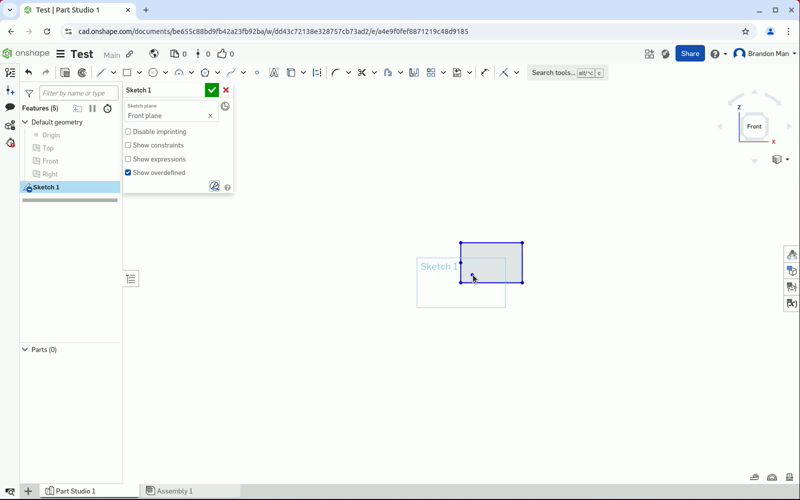
key(c)
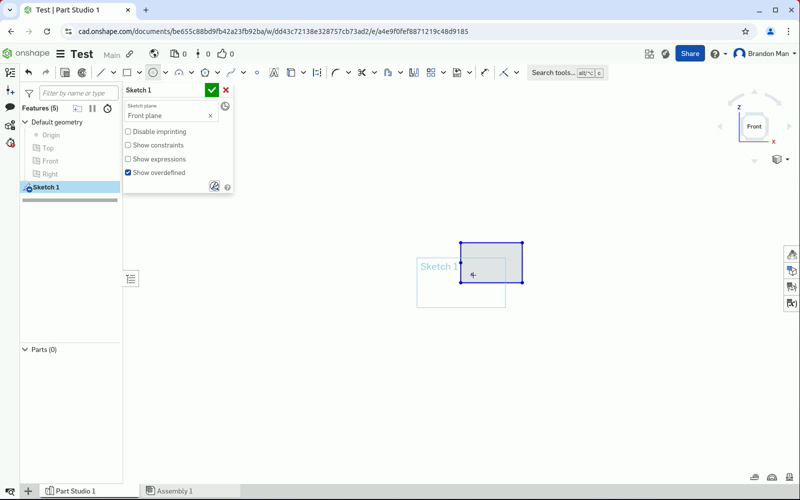
key_down(shift)
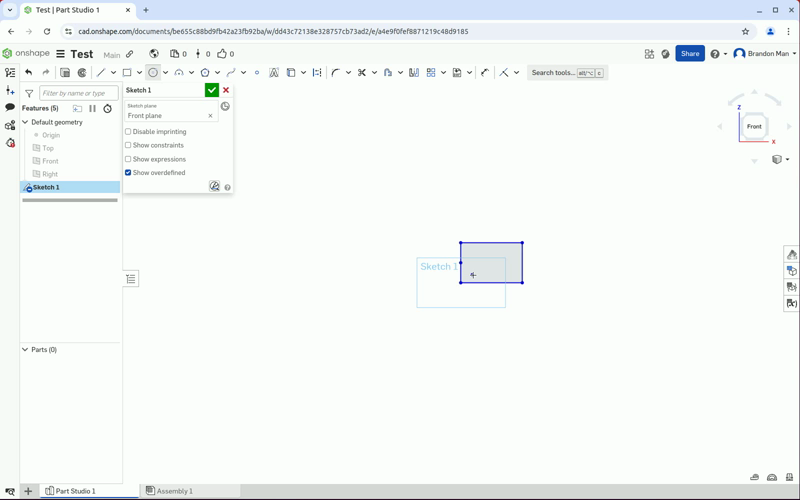
mouse_move(472, 251)
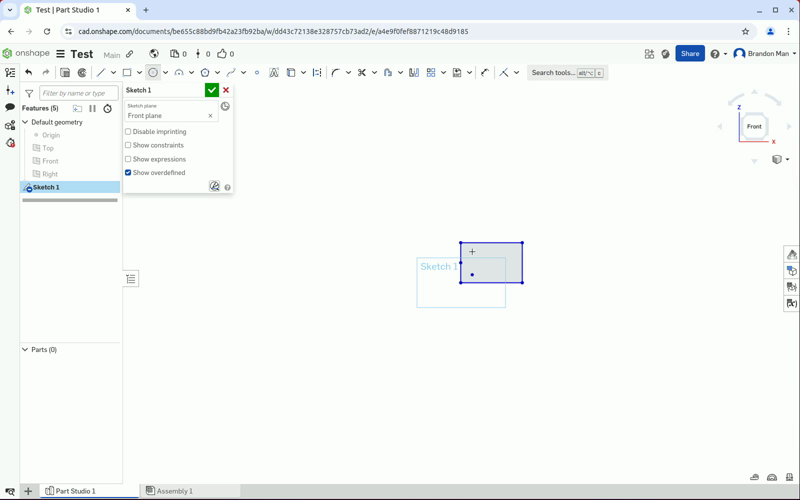
click(472, 251)
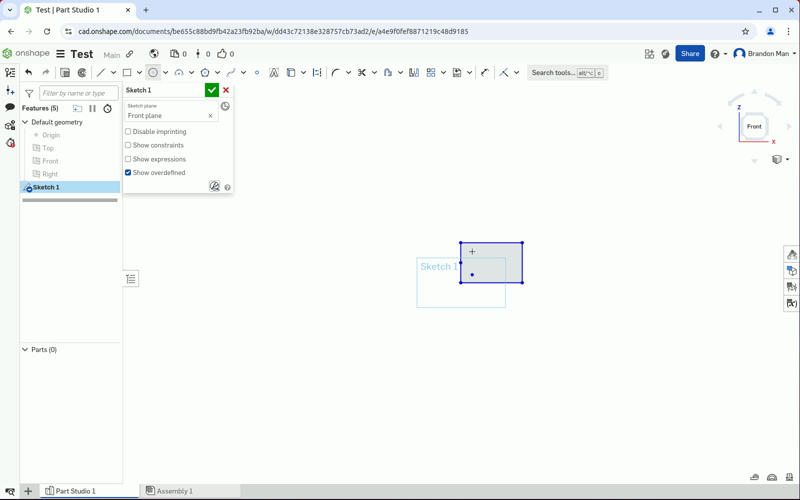
key_up(shift)
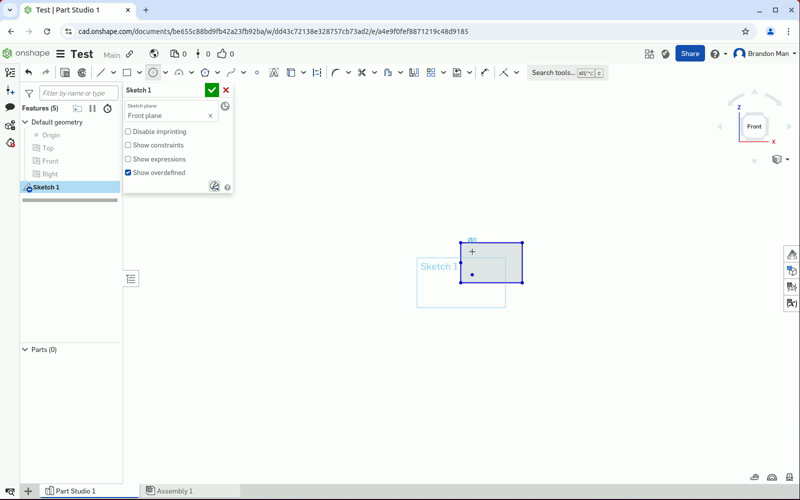
mouse_move(473, 251)
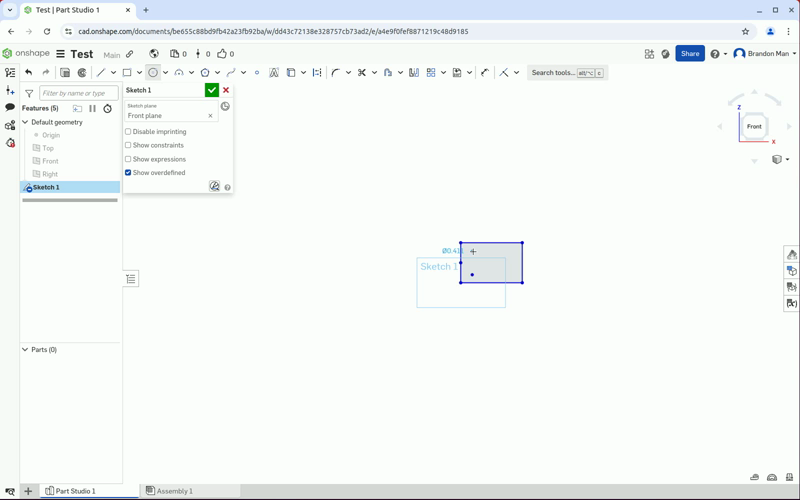
scroll(6)
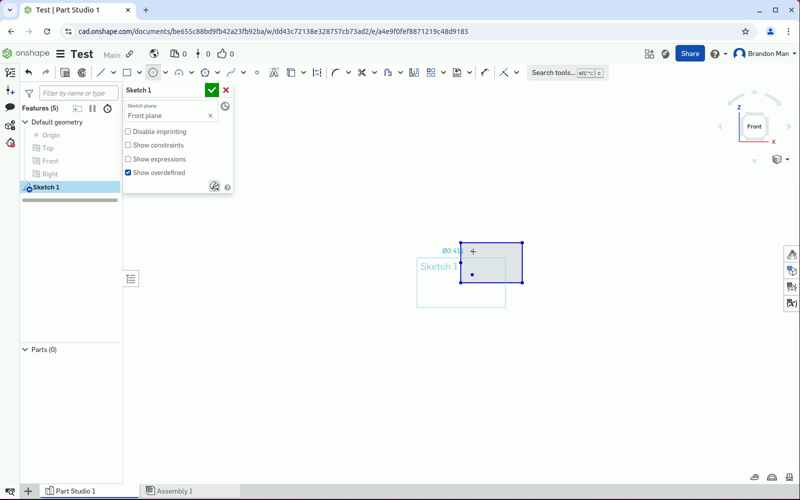
scroll(6)
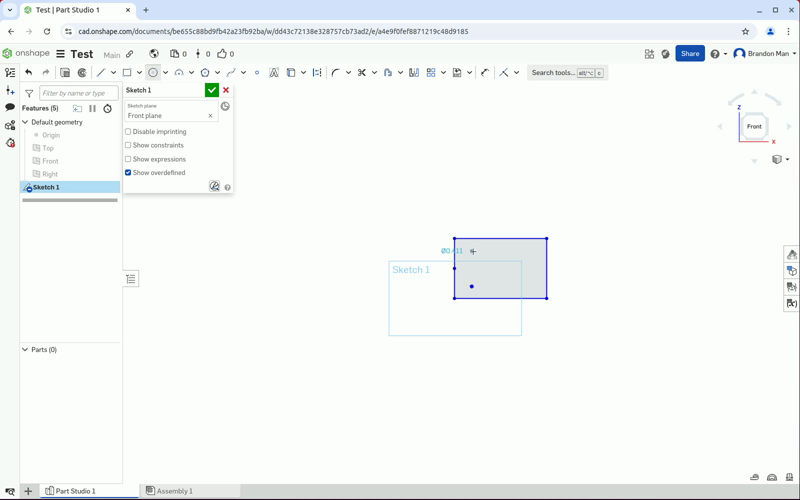
scroll(6)
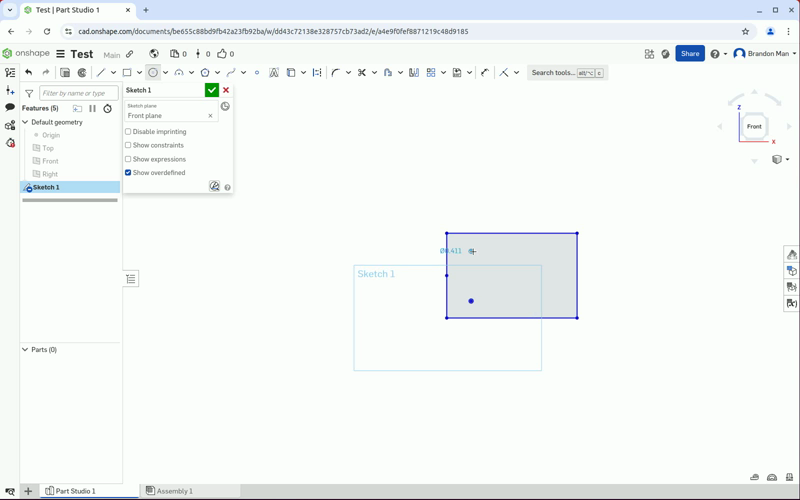
scroll(6)
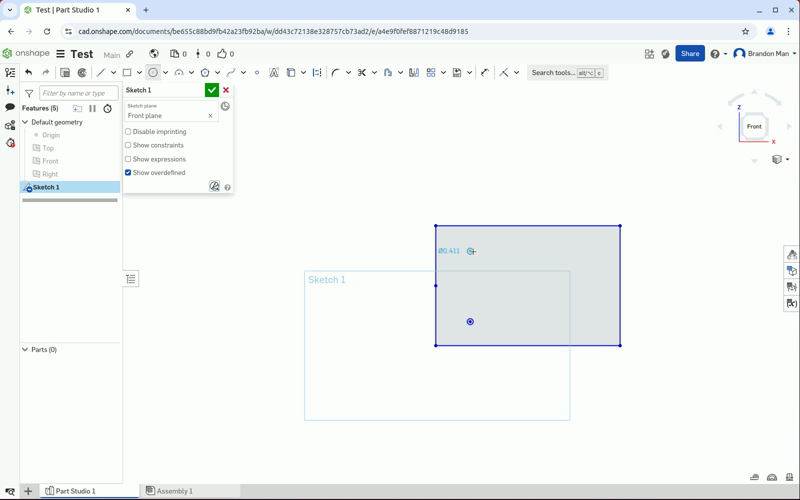
scroll(6)
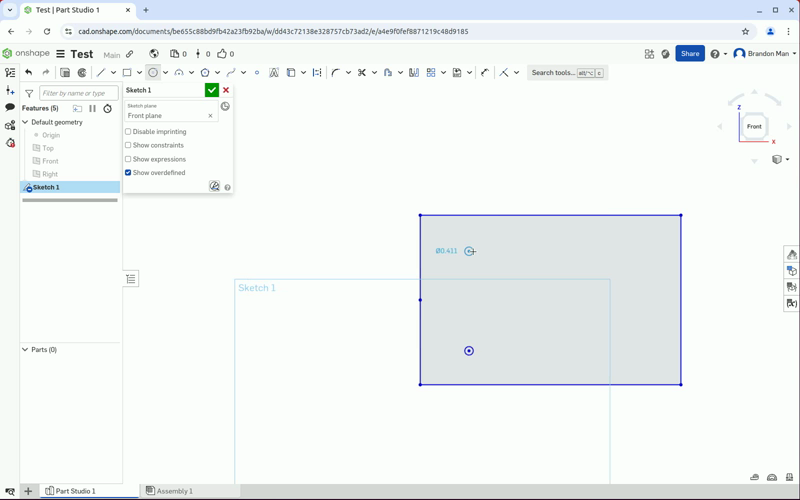
scroll(6)
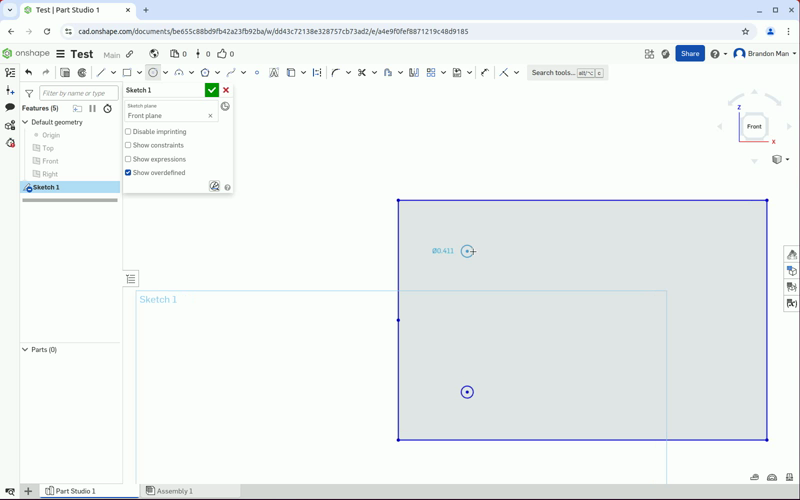
scroll(6)
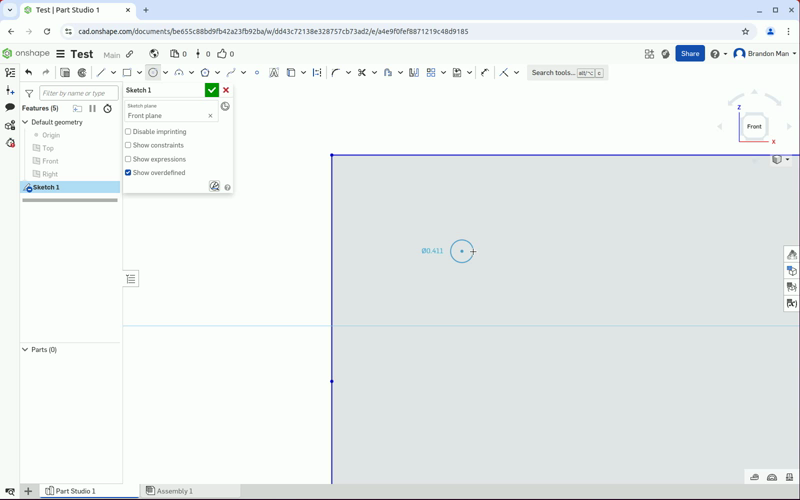
click(473, 251)
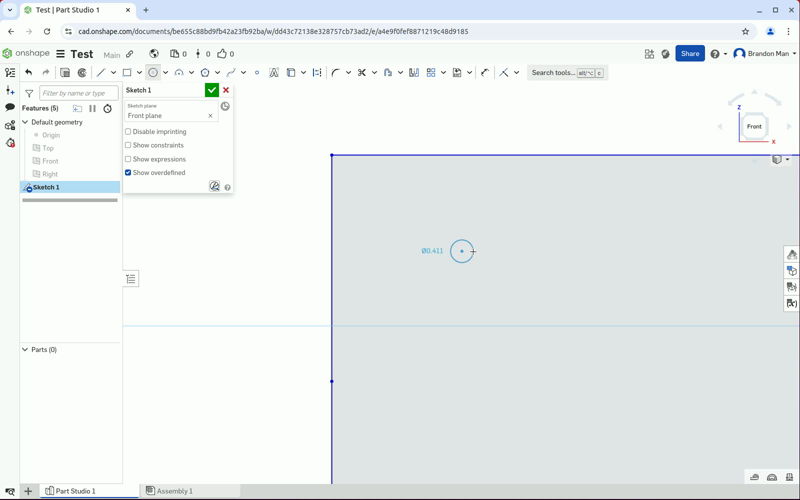
scroll(-6)
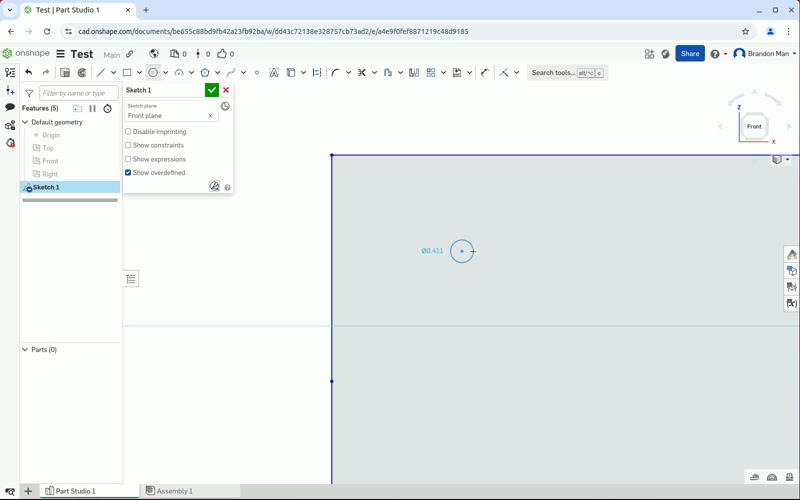
scroll(-6)
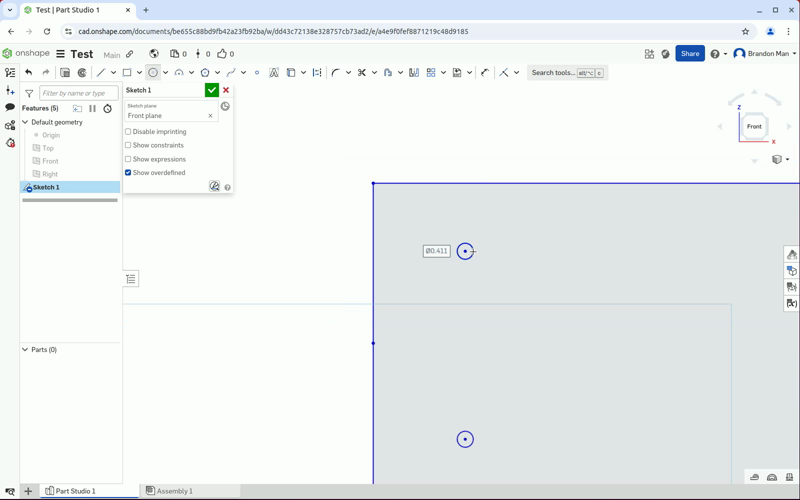
scroll(-6)
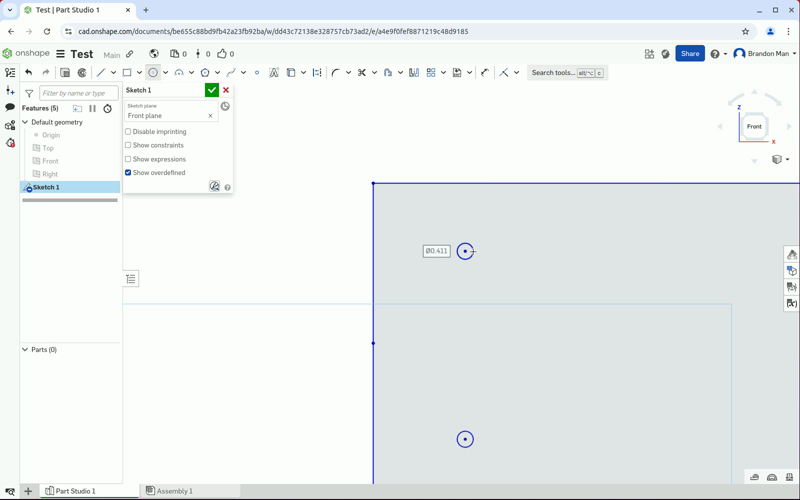
scroll(-6)
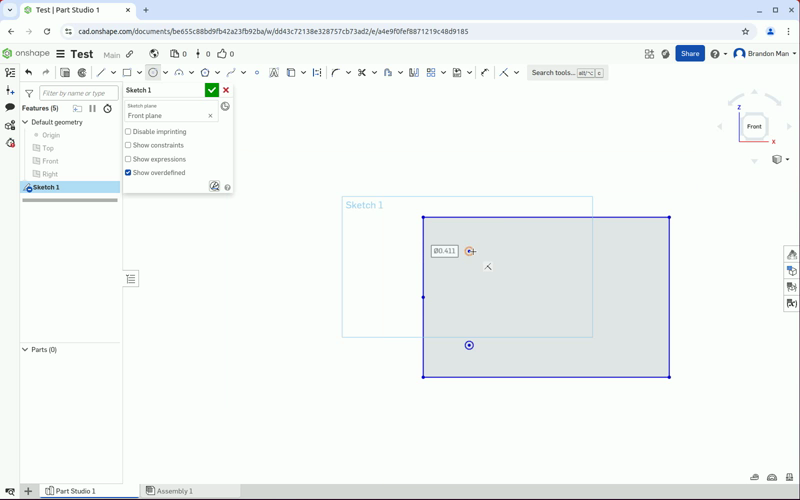
scroll(-6)
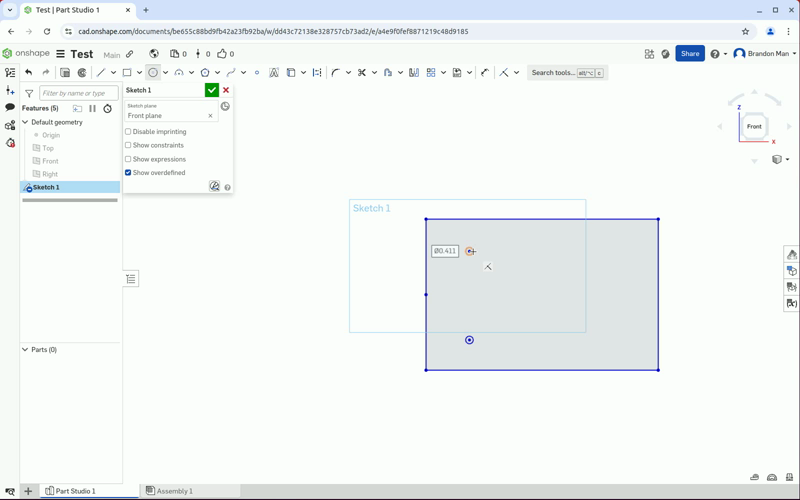
scroll(-6)
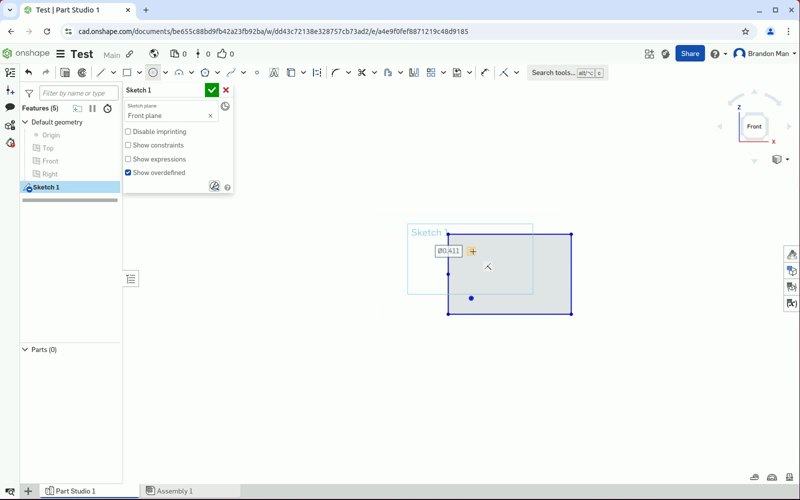
scroll(-6)
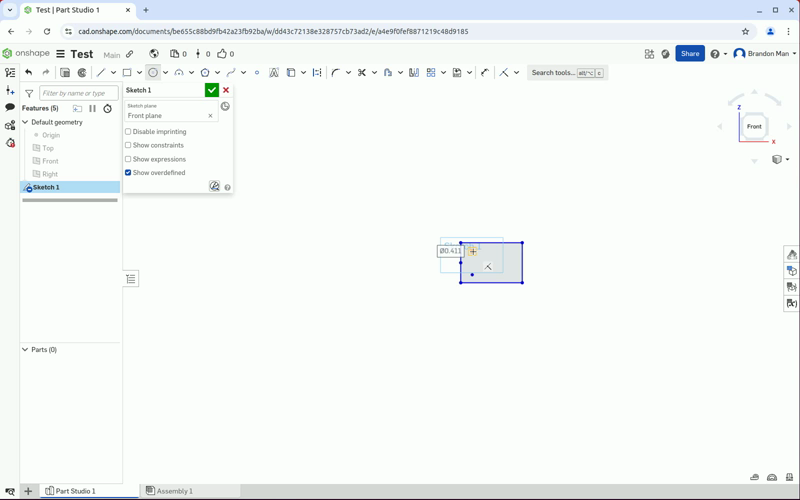
key(esc)
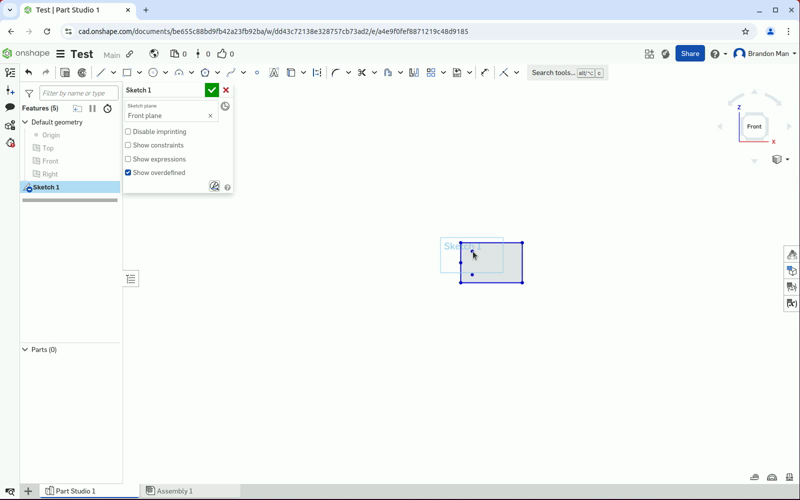
key(c)
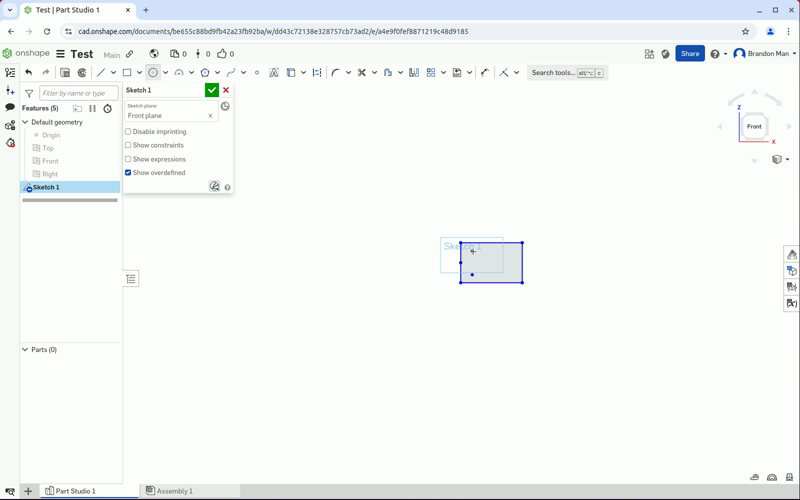
key_down(shift)
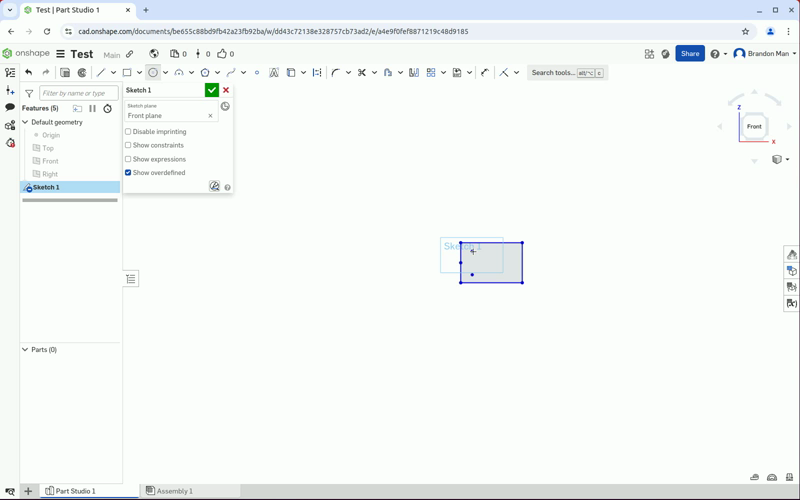
mouse_move(510, 274)
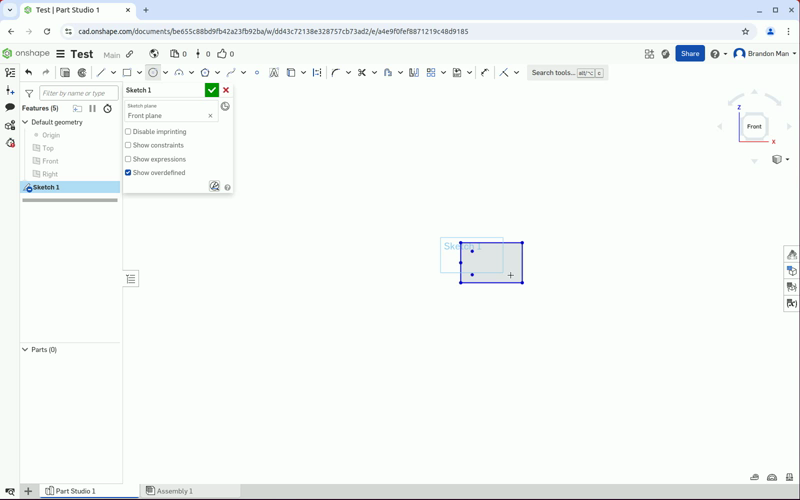
click(510, 274)
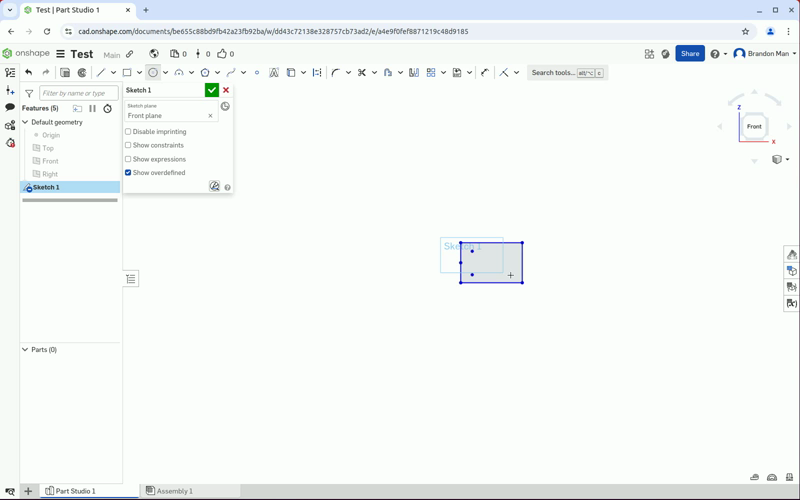
key_up(shift)
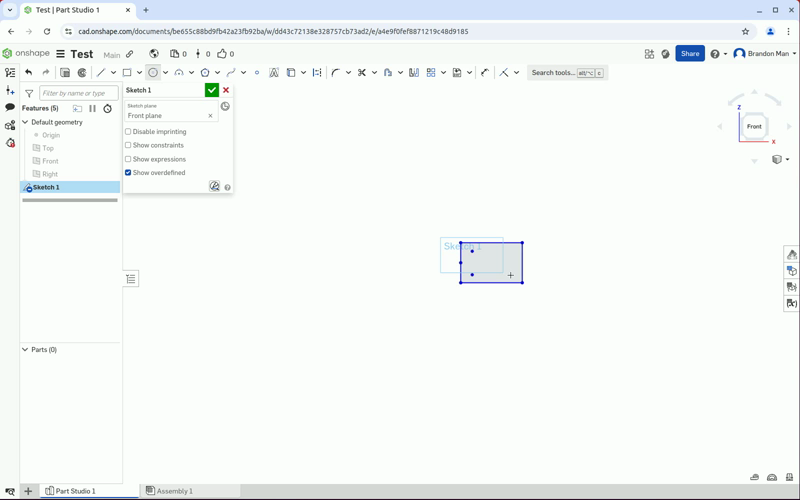
mouse_move(511, 274)
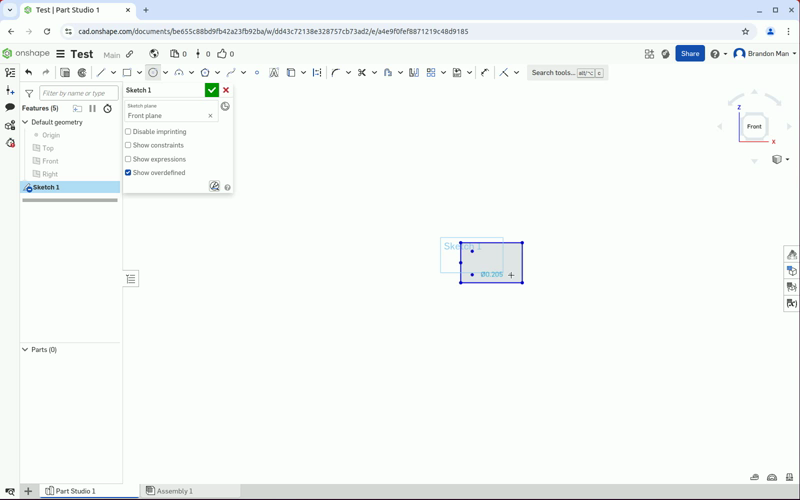
scroll(6)
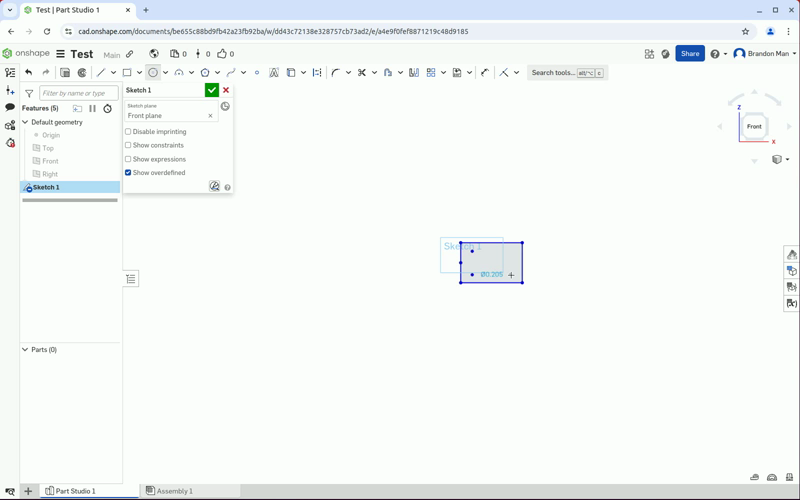
scroll(6)
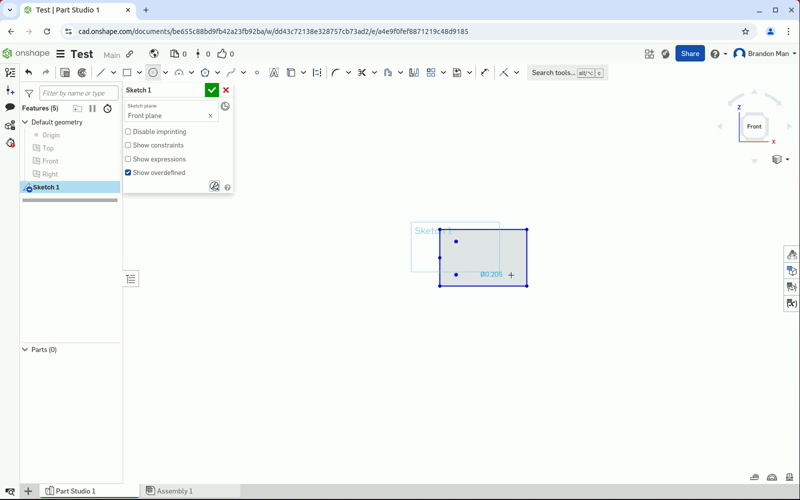
scroll(6)
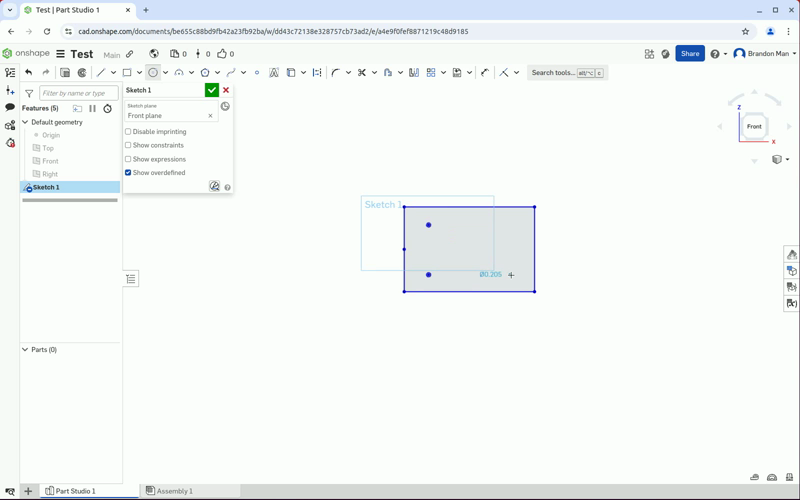
scroll(6)
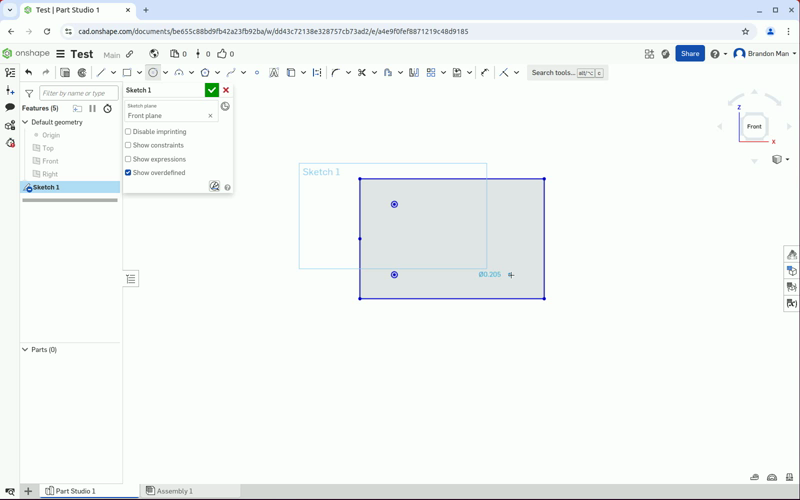
scroll(6)
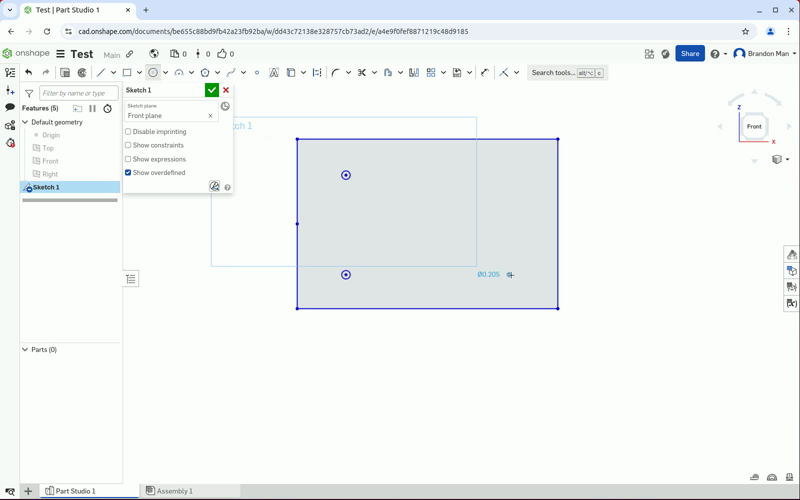
scroll(6)
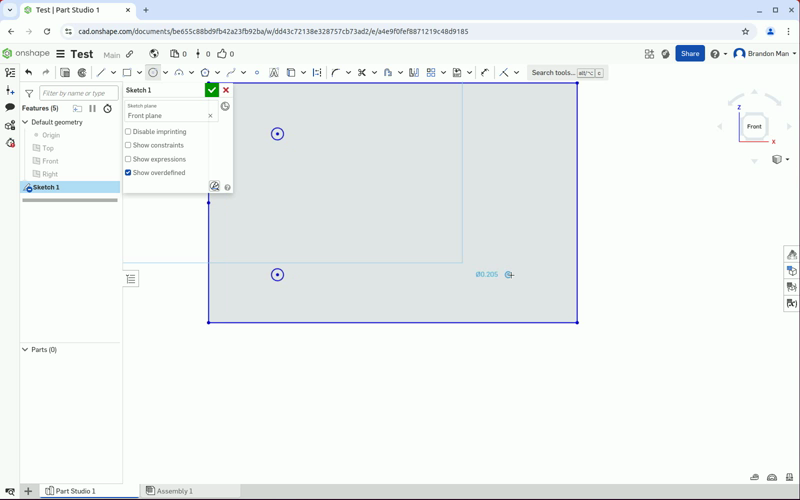
scroll(6)
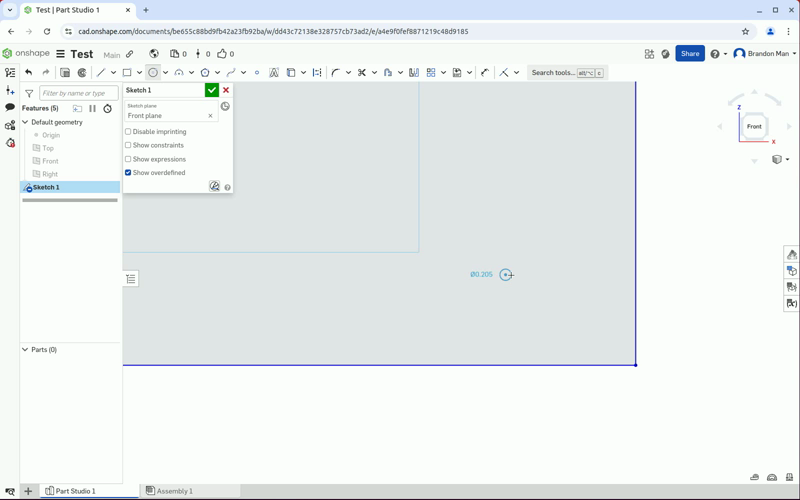
click(511, 274)
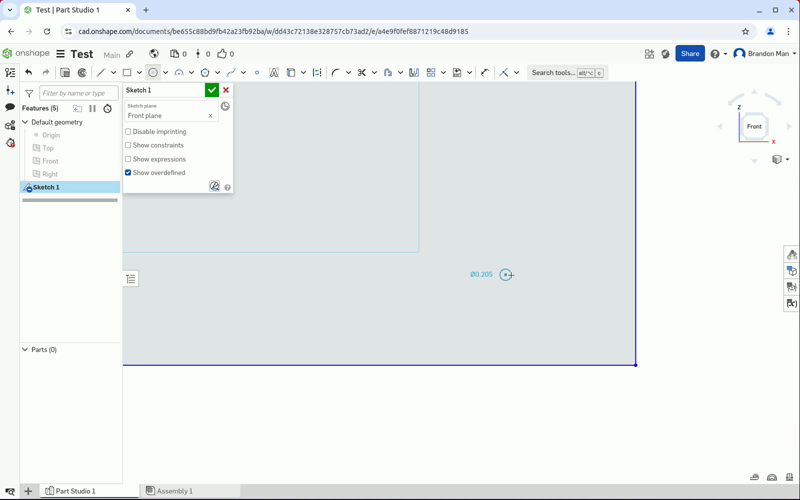
scroll(-6)
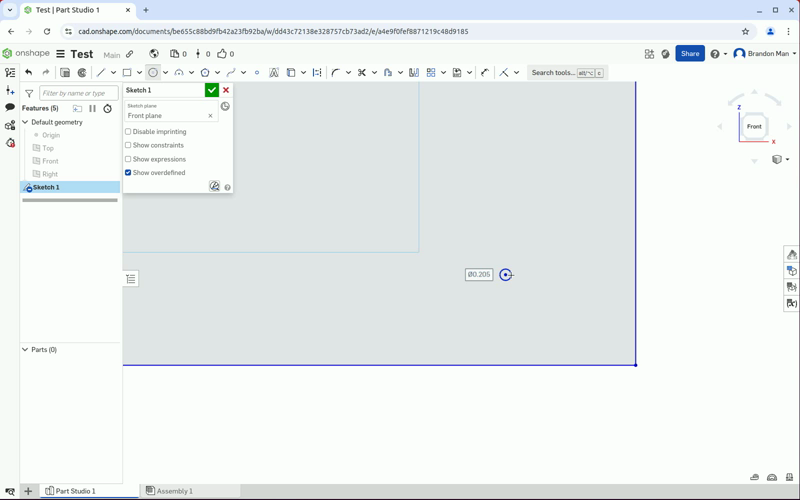
scroll(-6)
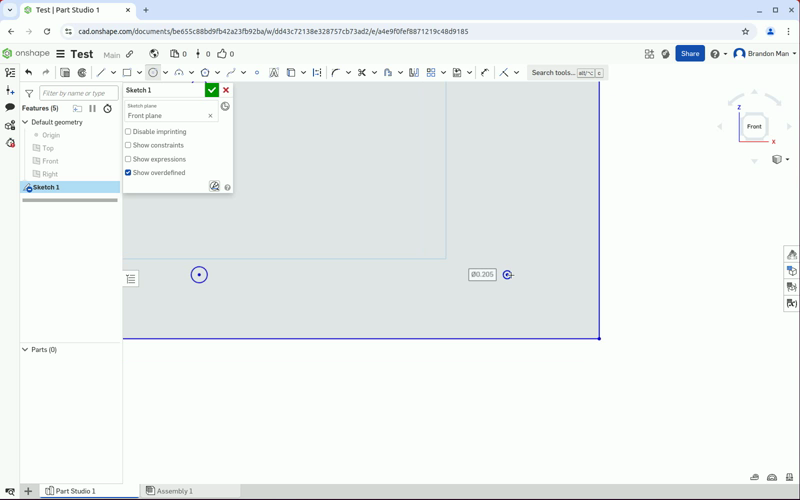
scroll(-6)
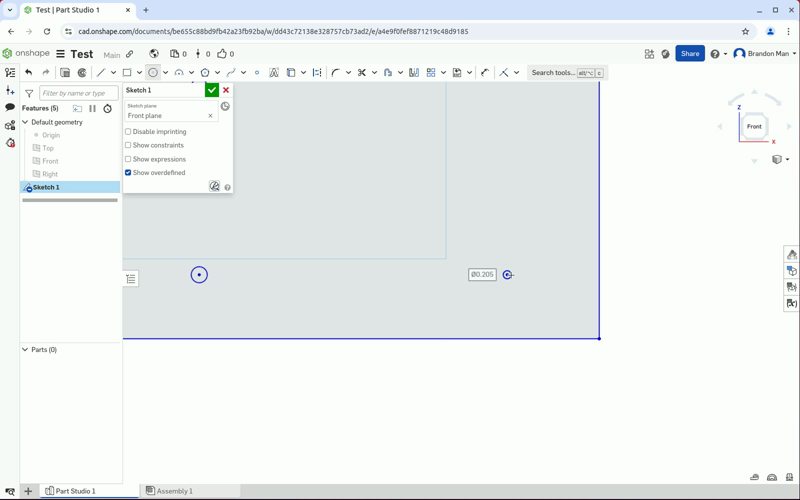
scroll(-6)
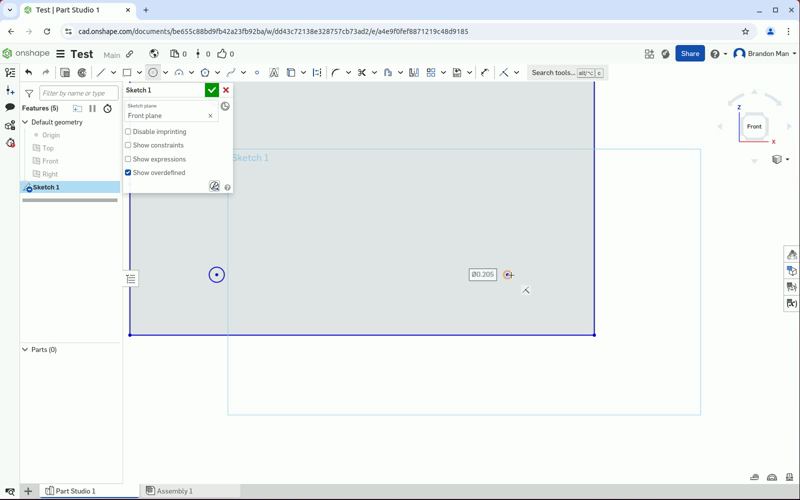
scroll(-6)
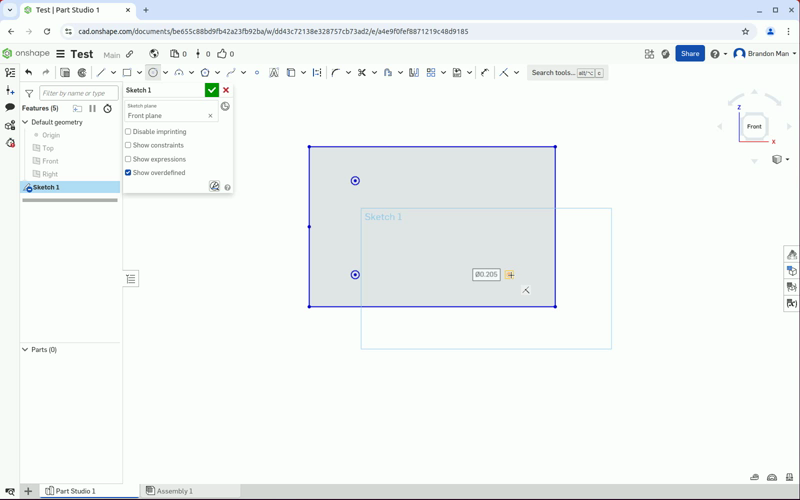
scroll(-6)
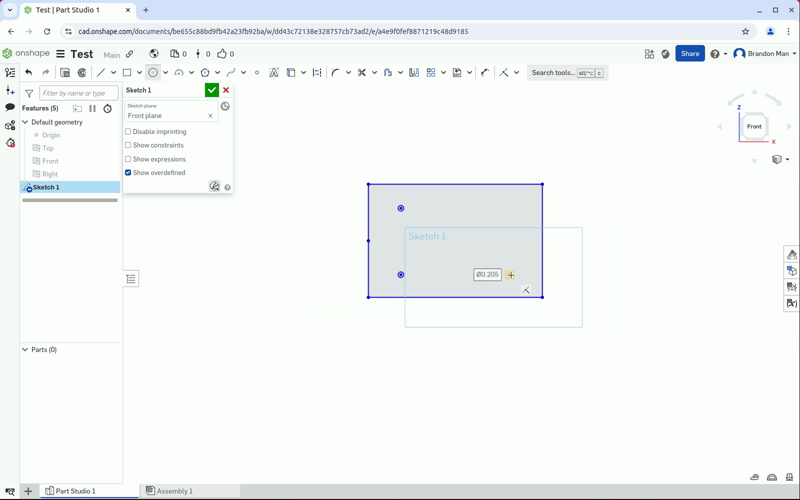
scroll(-6)
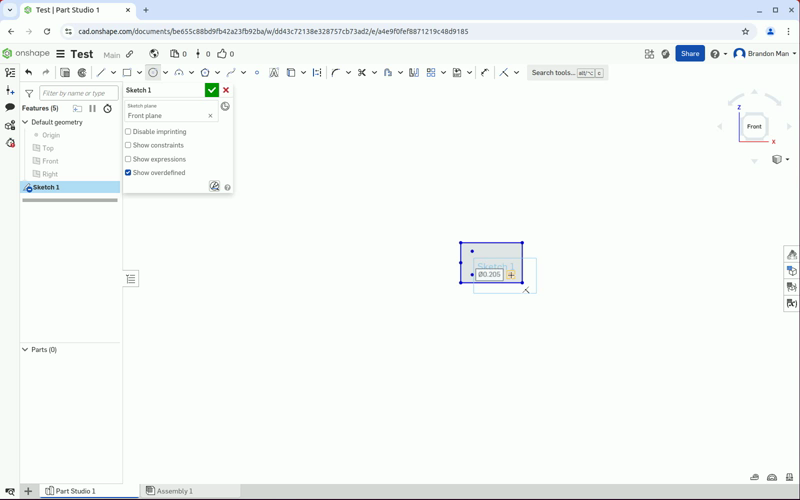
key(esc)
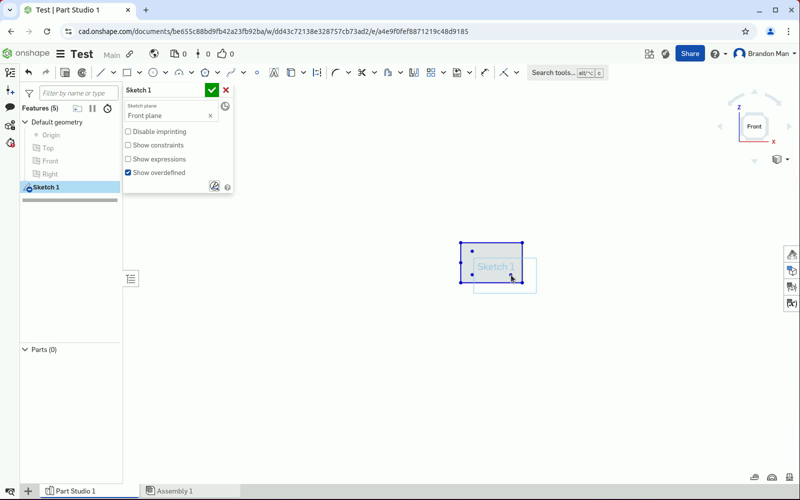
key(c)
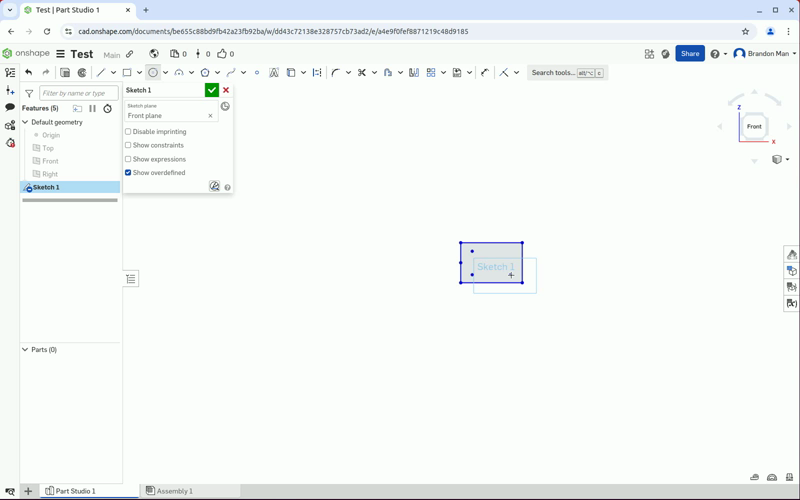
key_down(shift)
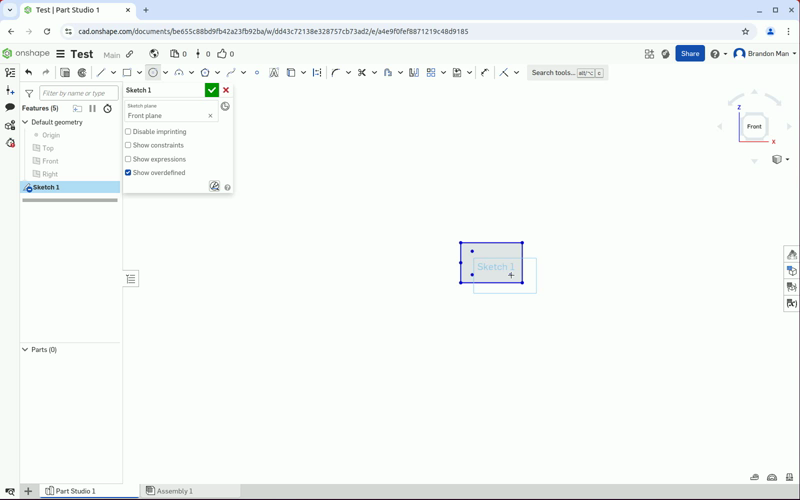
mouse_move(510, 251)
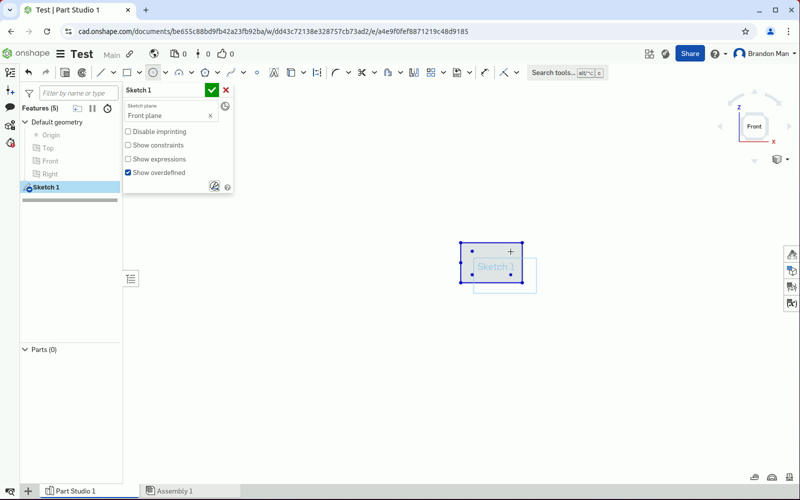
click(510, 251)
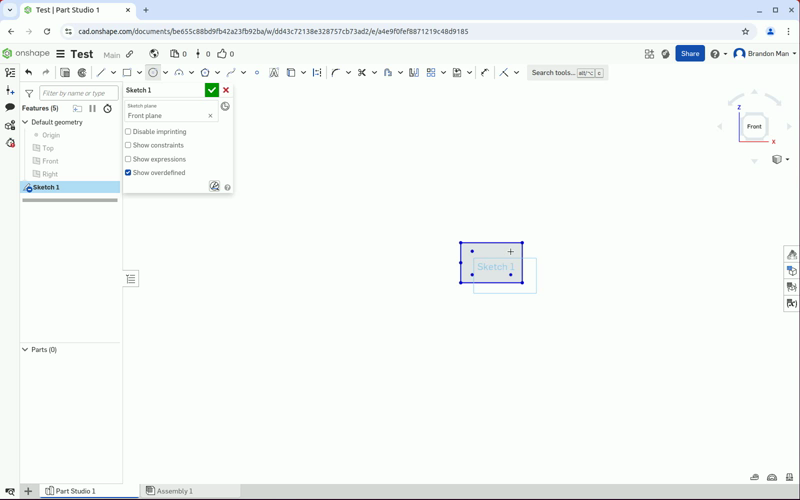
key_up(shift)
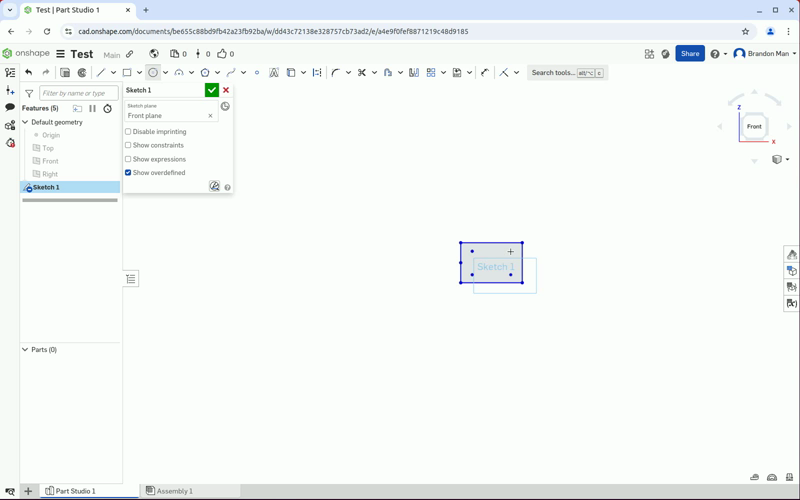
mouse_move(511, 251)
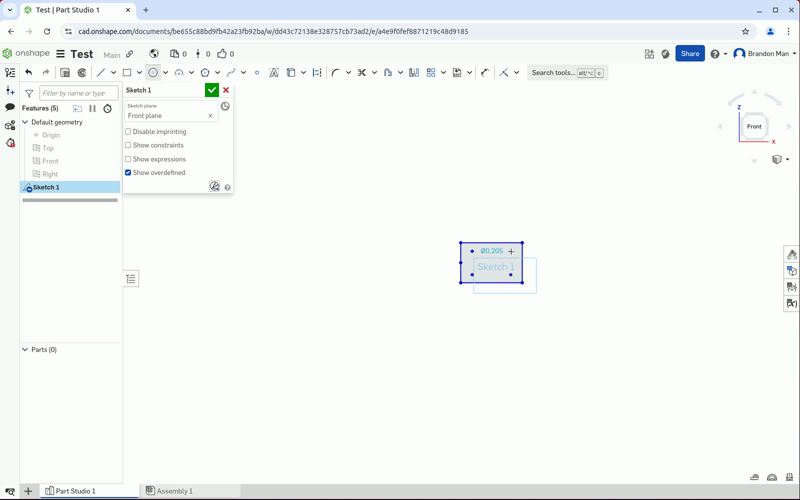
scroll(6)
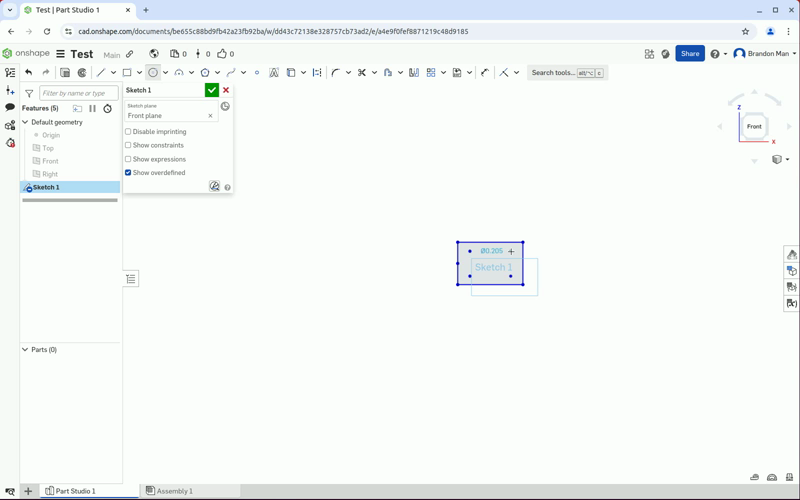
scroll(6)
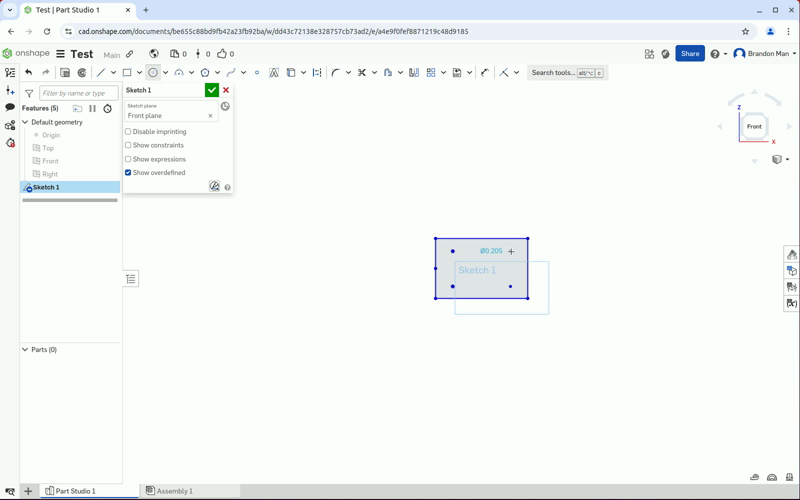
scroll(6)
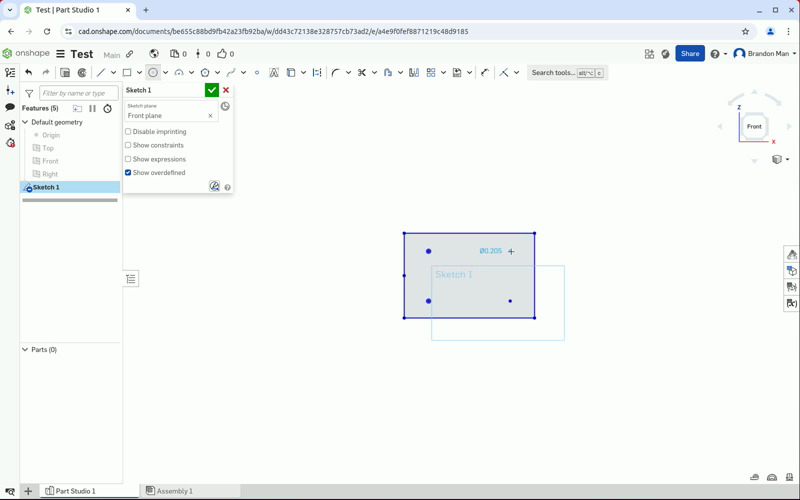
scroll(6)
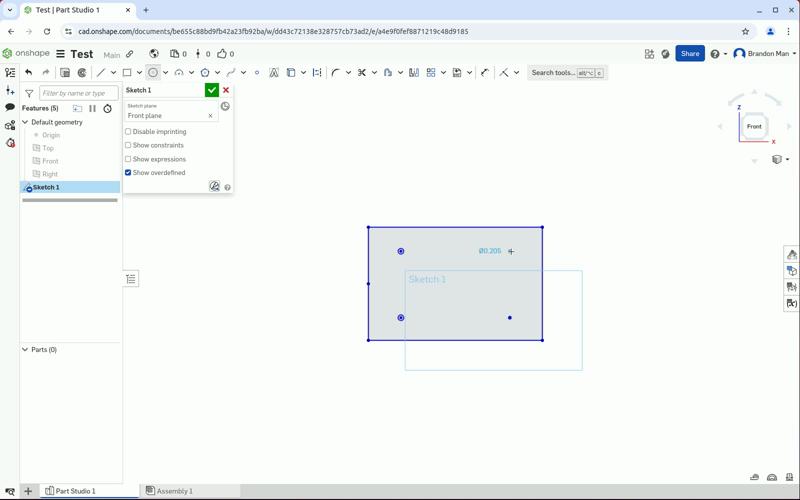
scroll(6)
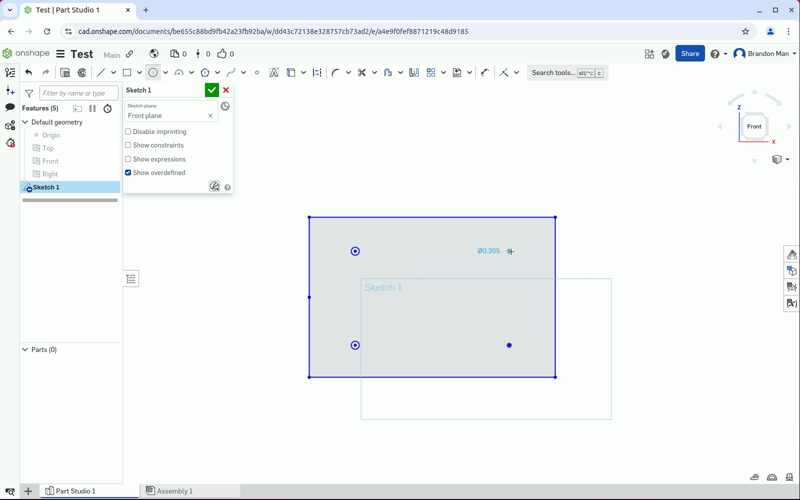
scroll(6)
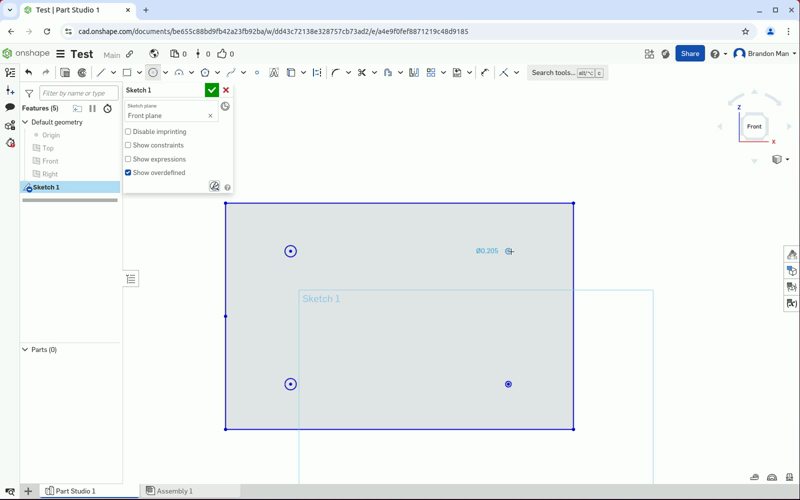
scroll(6)
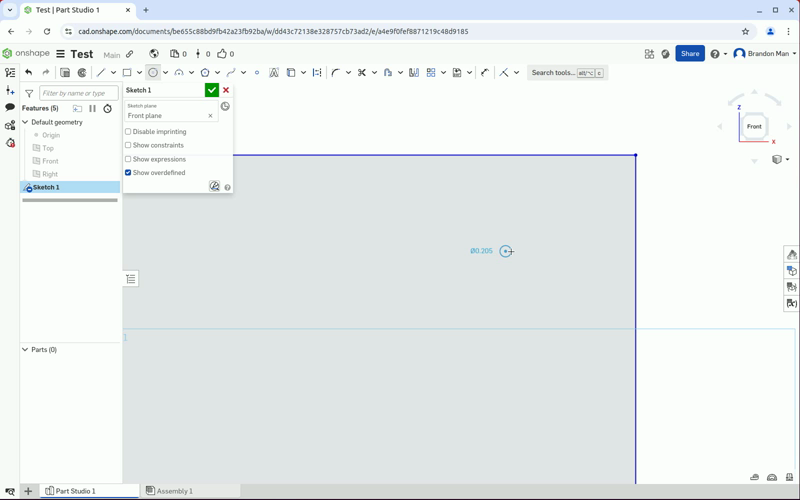
click(511, 251)
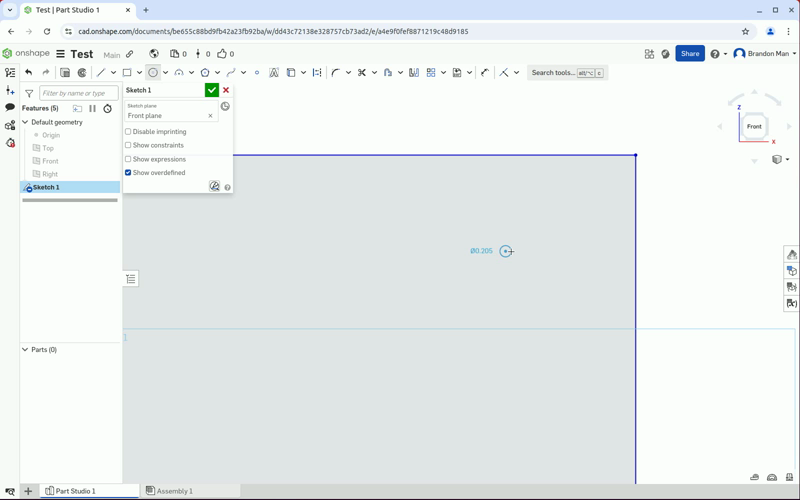
scroll(-6)
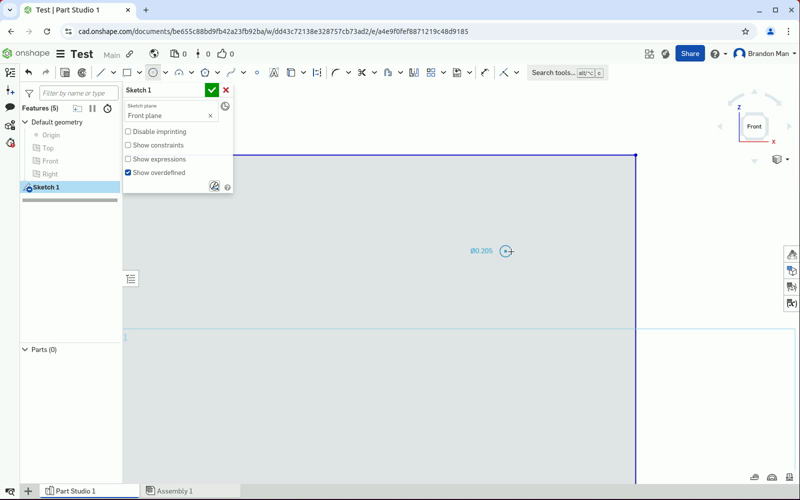
scroll(-6)
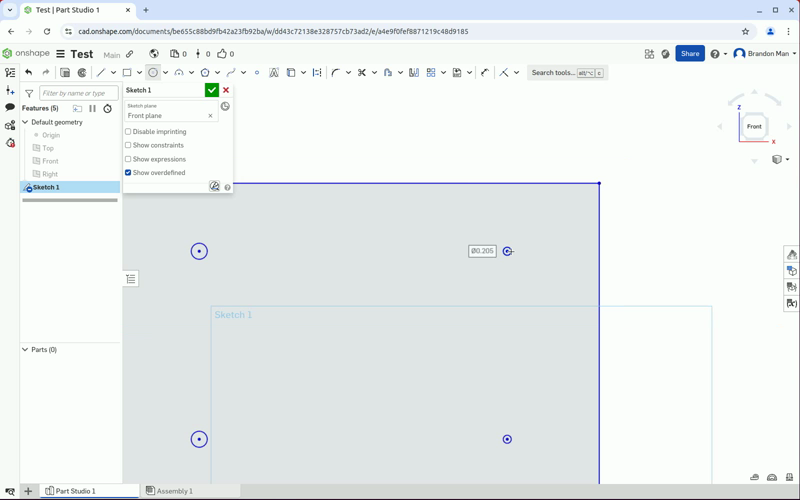
scroll(-6)
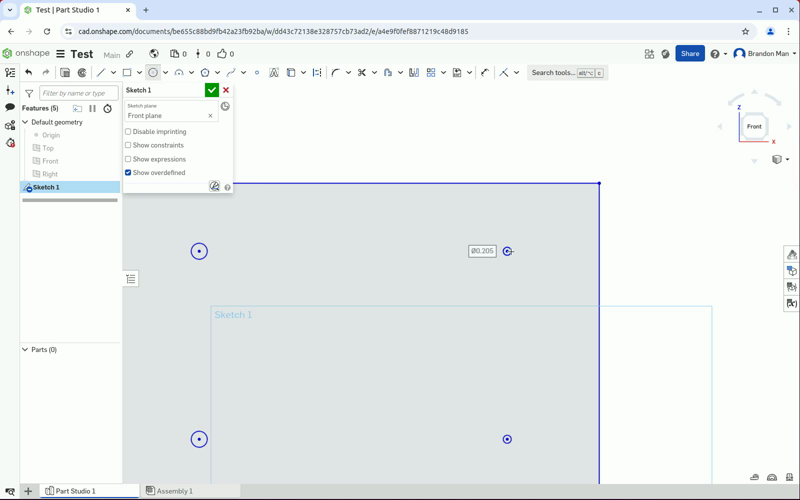
scroll(-6)
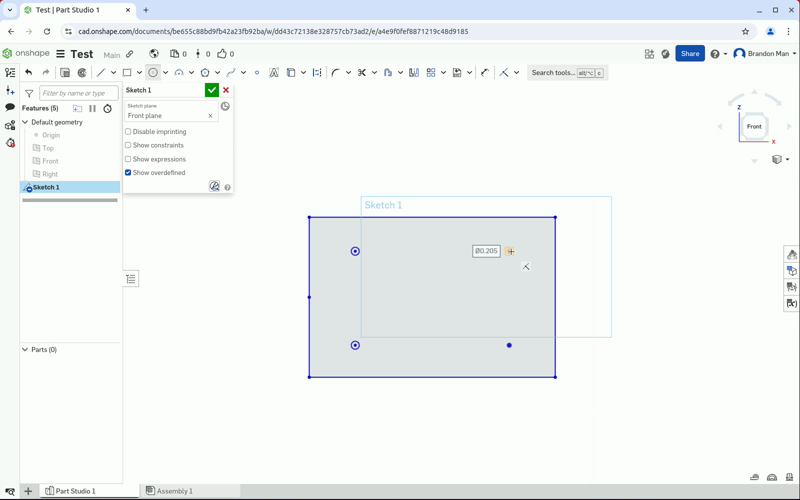
scroll(-6)
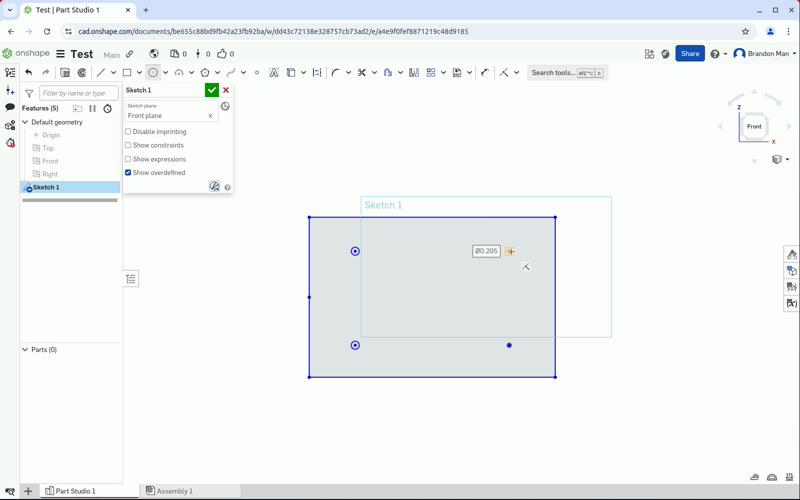
scroll(-6)
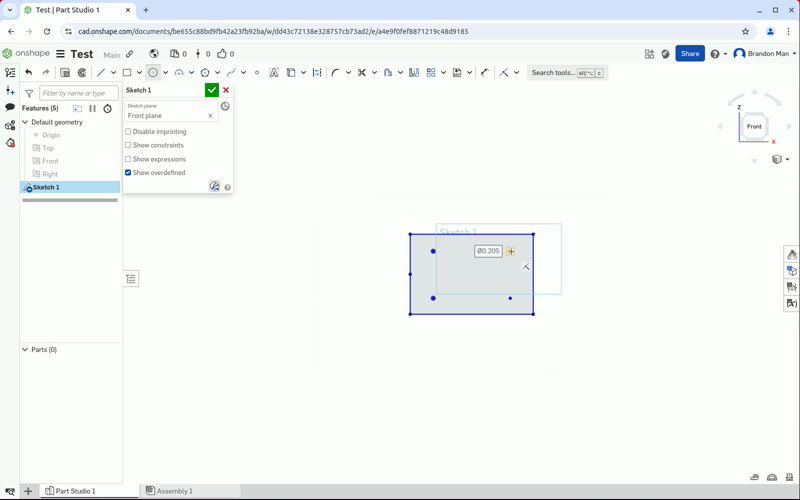
scroll(-6)
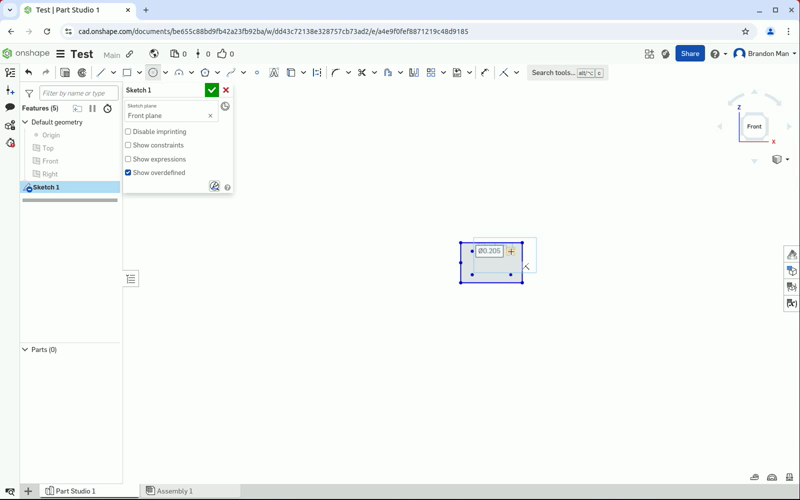
key(esc)
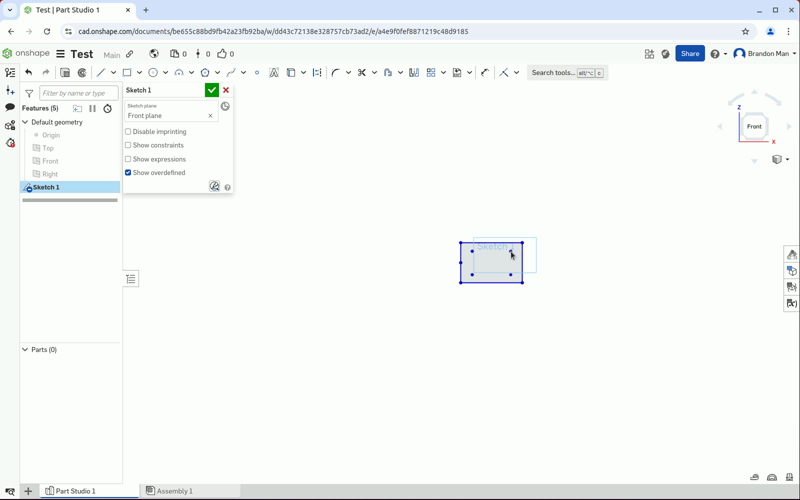
mouse_move(478, 248)
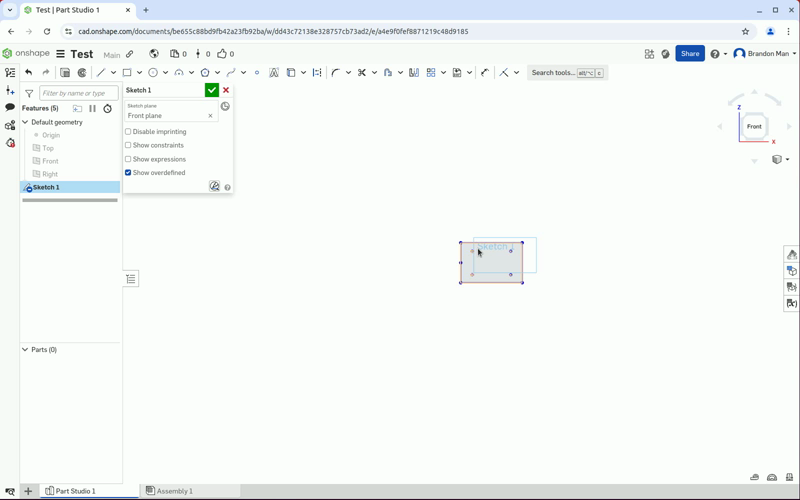
click(478, 248)
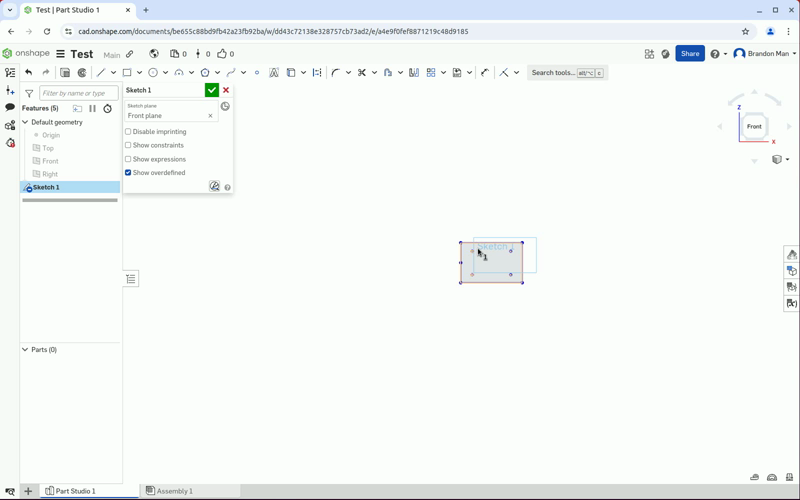
mouse_move(73, 352)
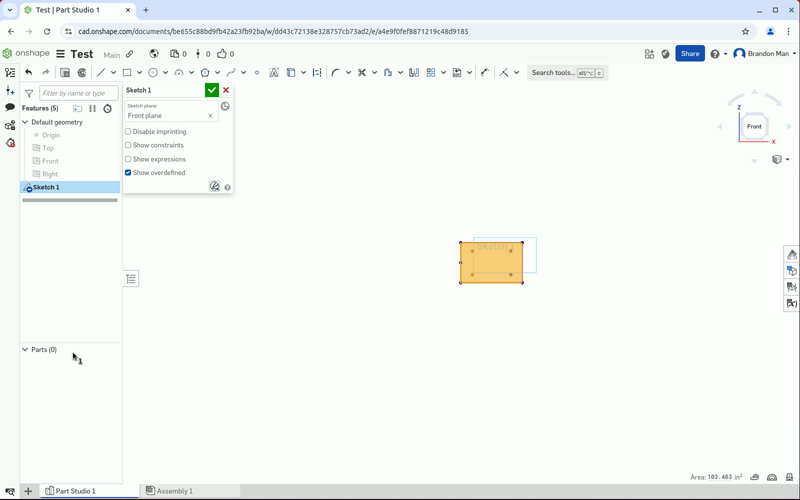
key(shift+y)
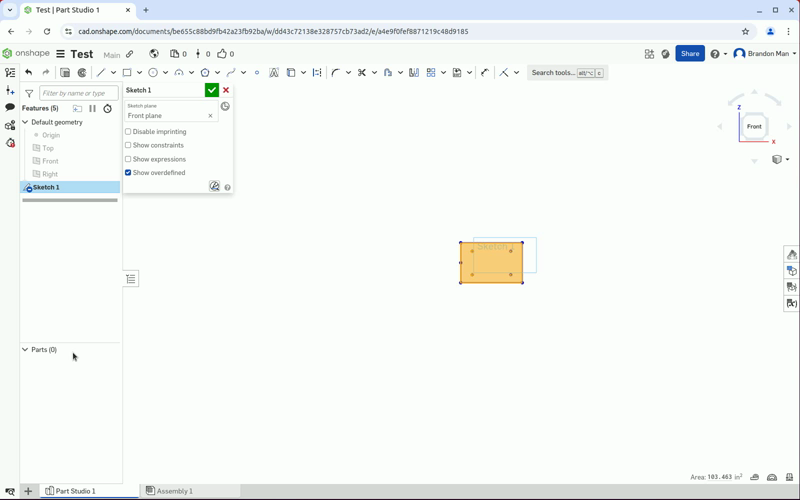
key(shift+e)
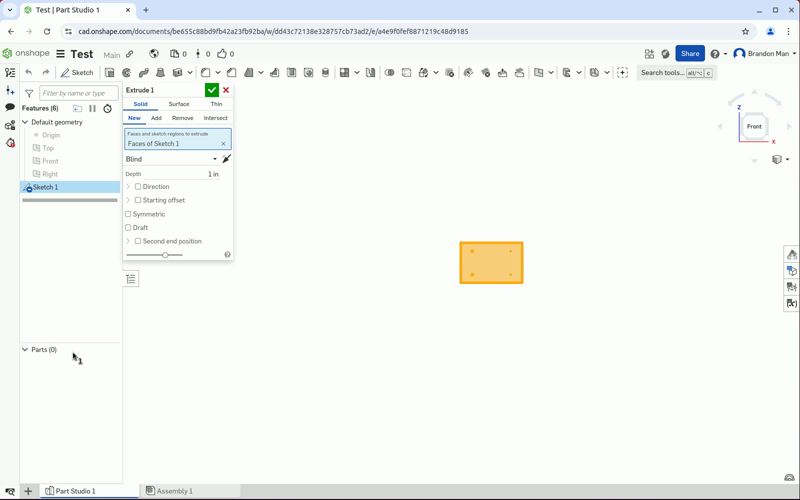
mouse_move(143, 106)
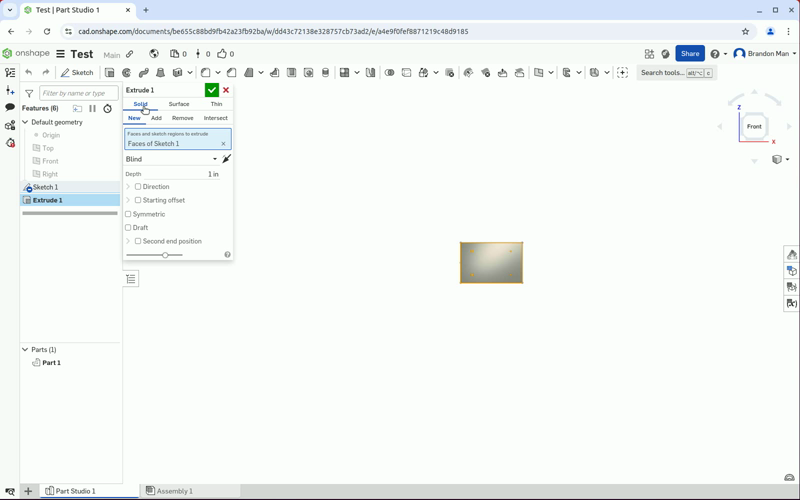
click(143, 106)
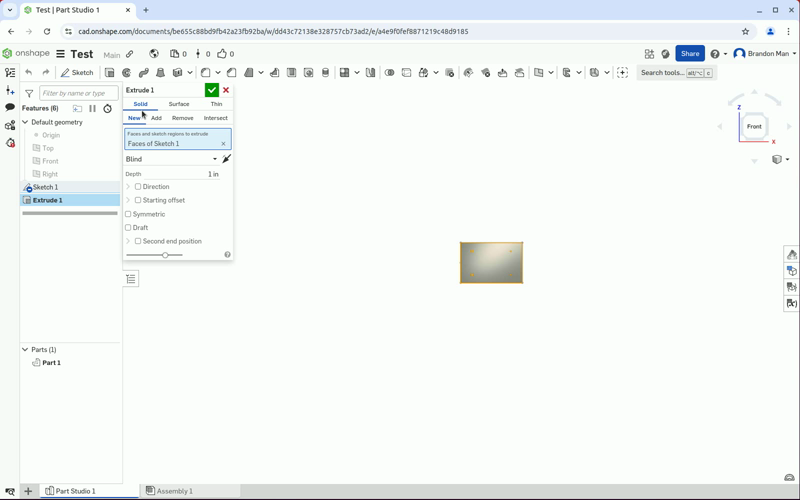
mouse_move(137, 120)
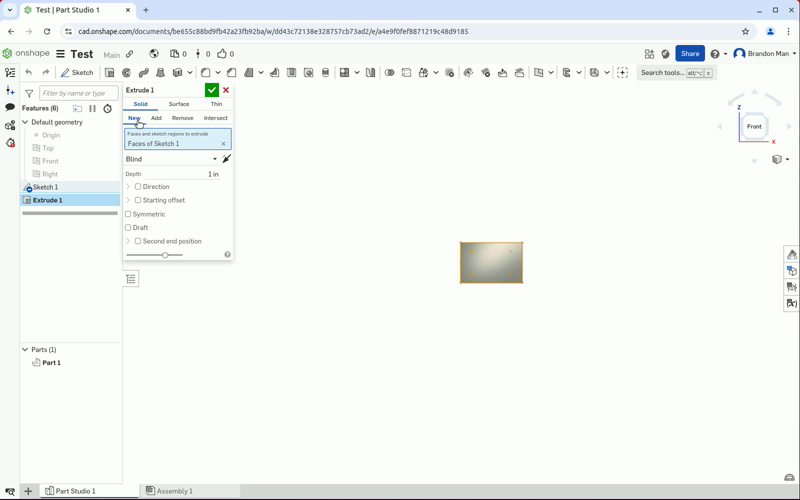
click(137, 120)
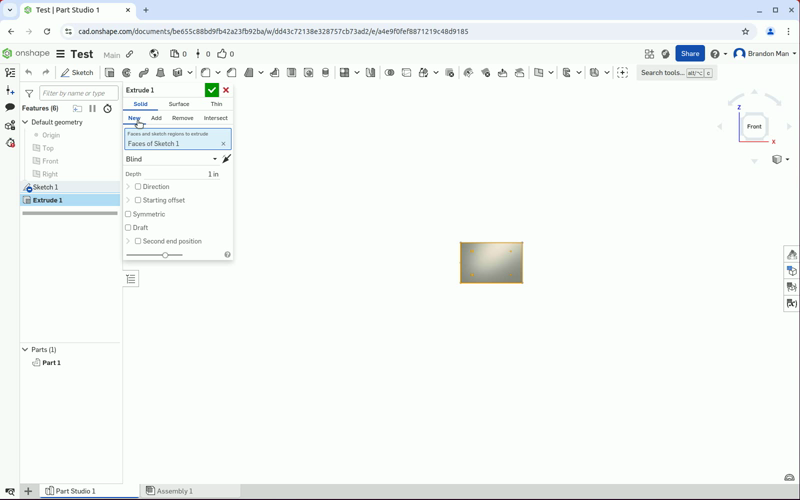
key(tab, 4)
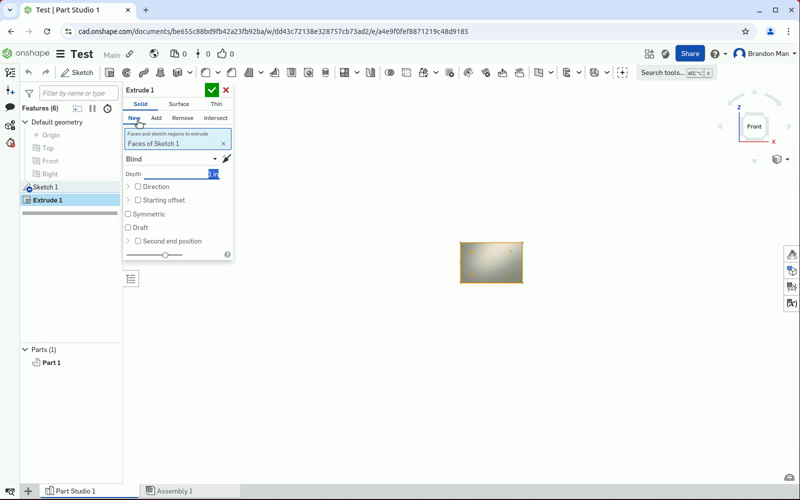
text(0.481)
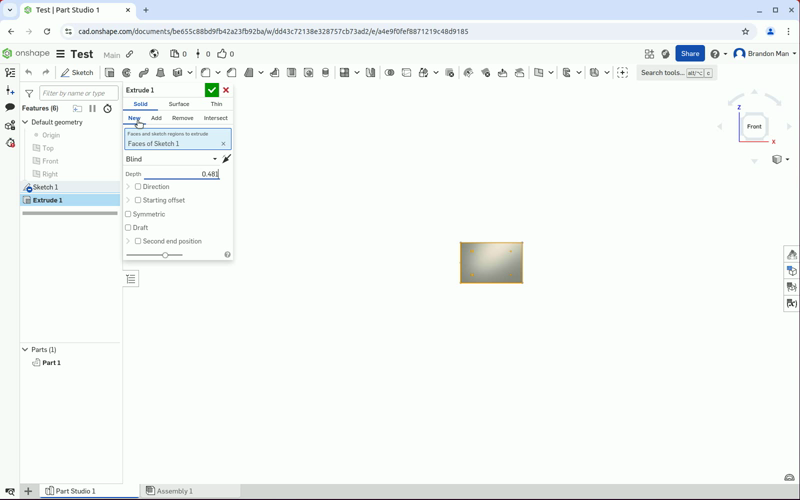
key(enter)
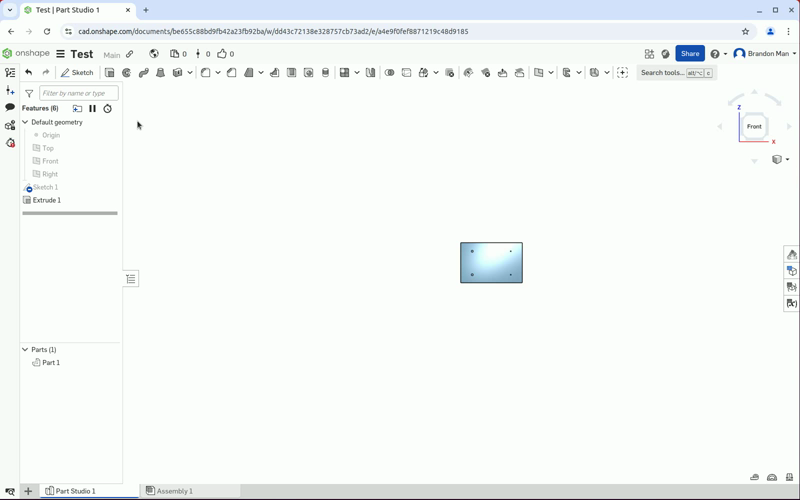
key(shift+h)
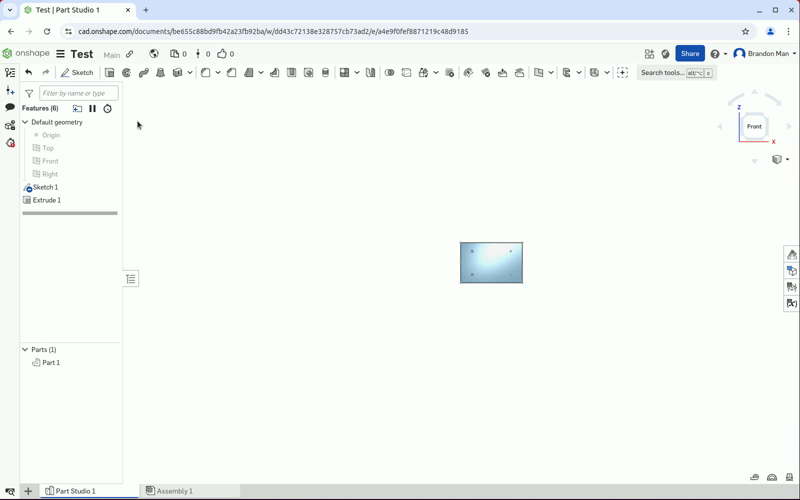
key(shift+h)
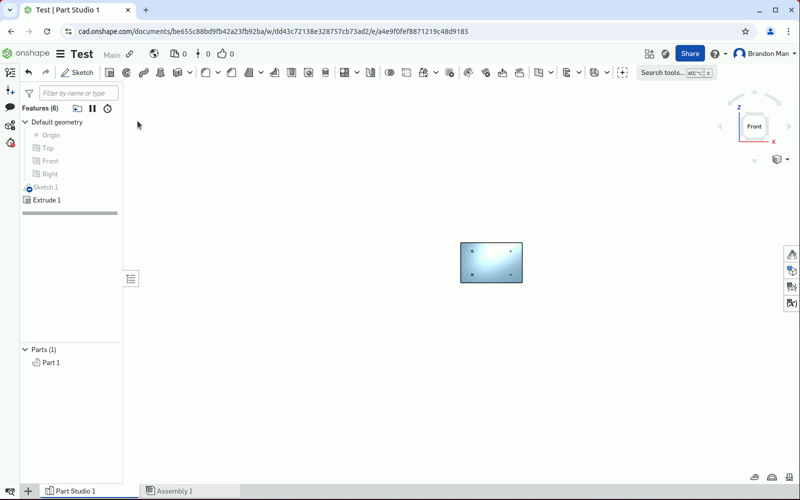
mouse_move(73, 189)
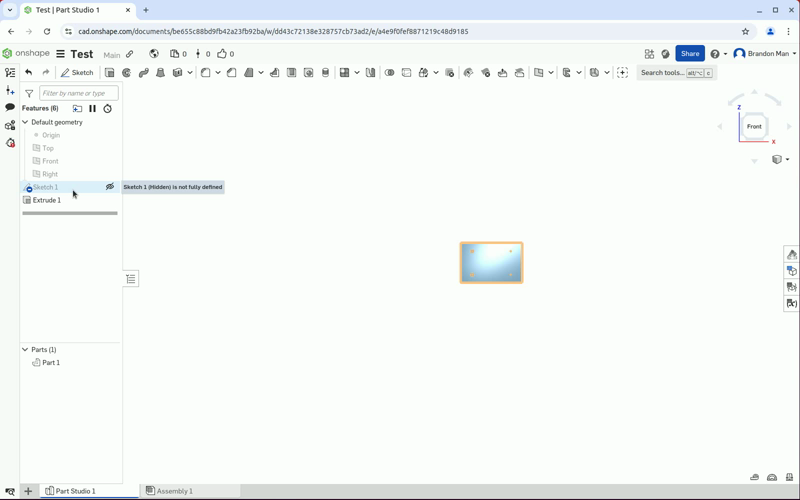
click(73, 189)
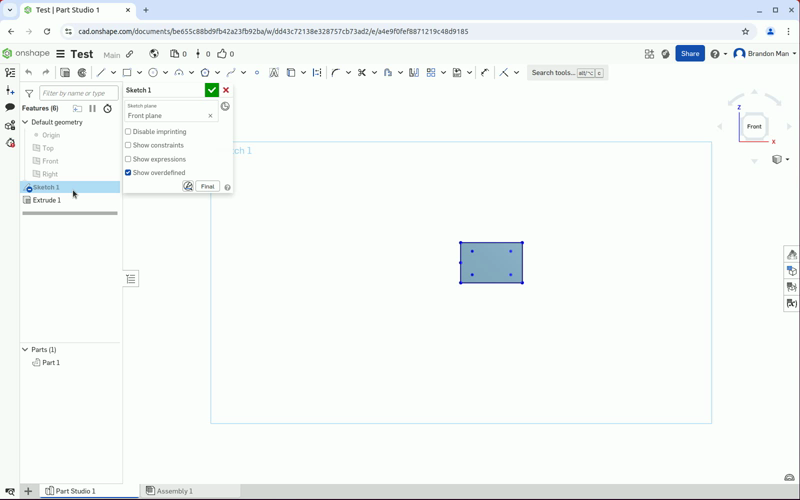
mouse_move(229, 92)
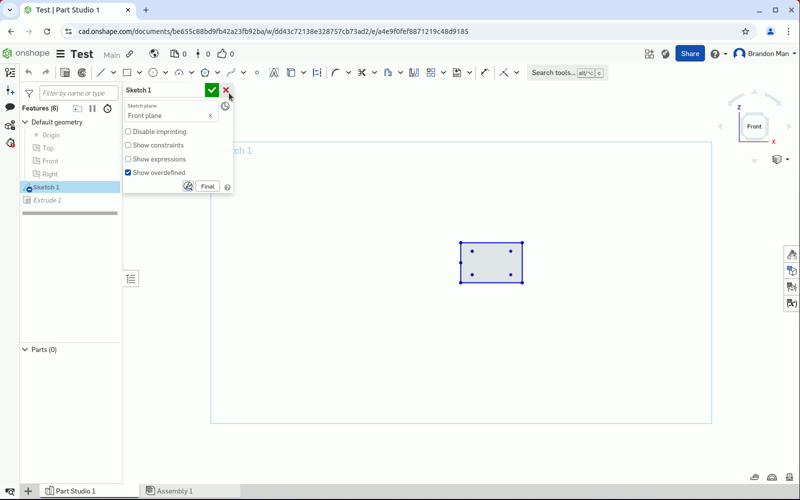
click(229, 92)
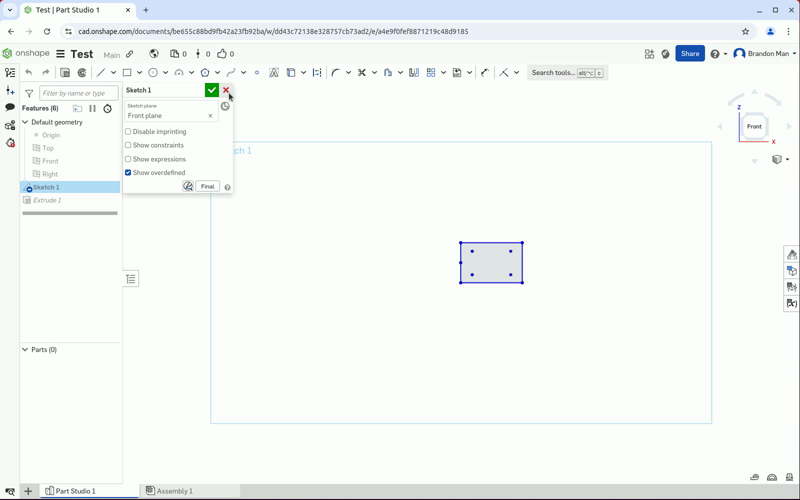
key(shift+s)
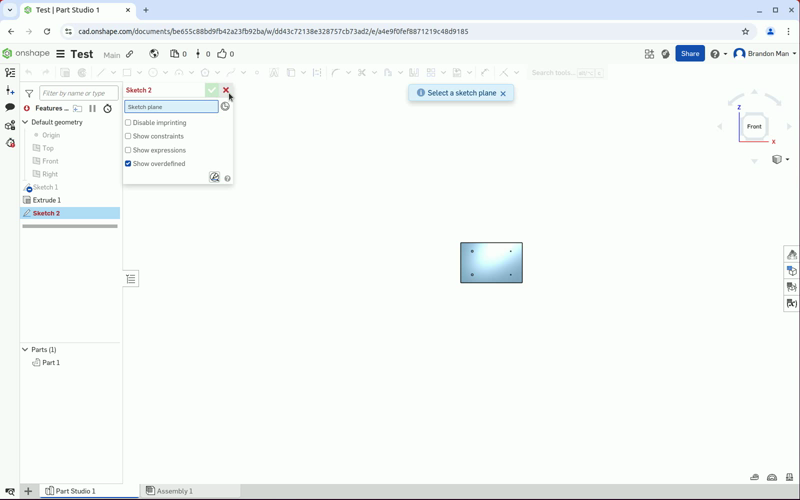
mouse_move(73, 163)
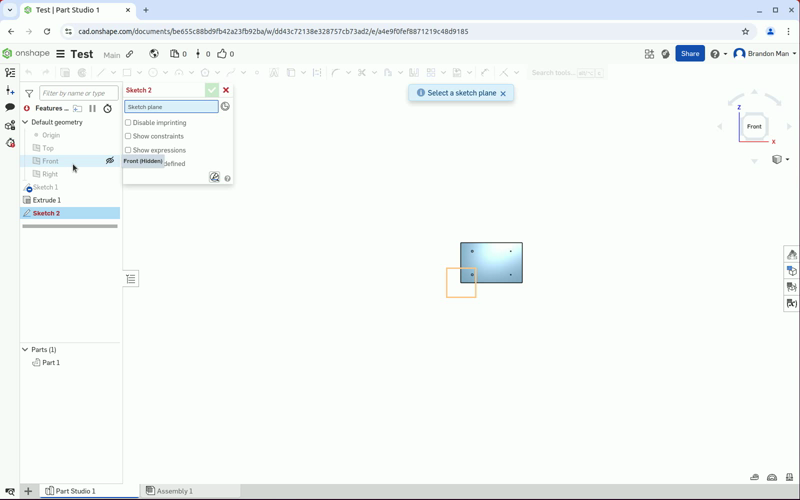
click(73, 163)
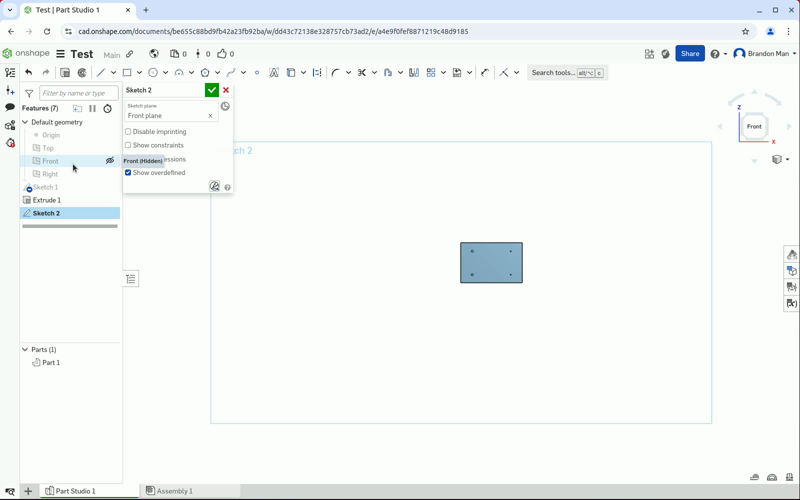
mouse_move(73, 352)
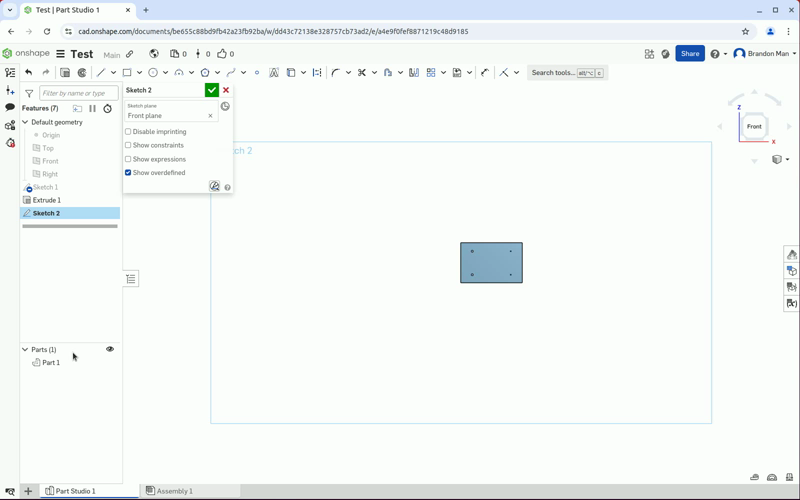
key(y)
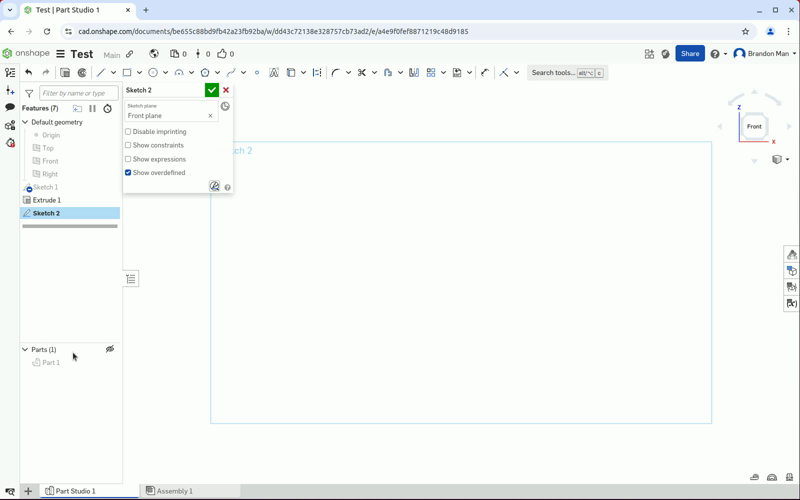
key(l)
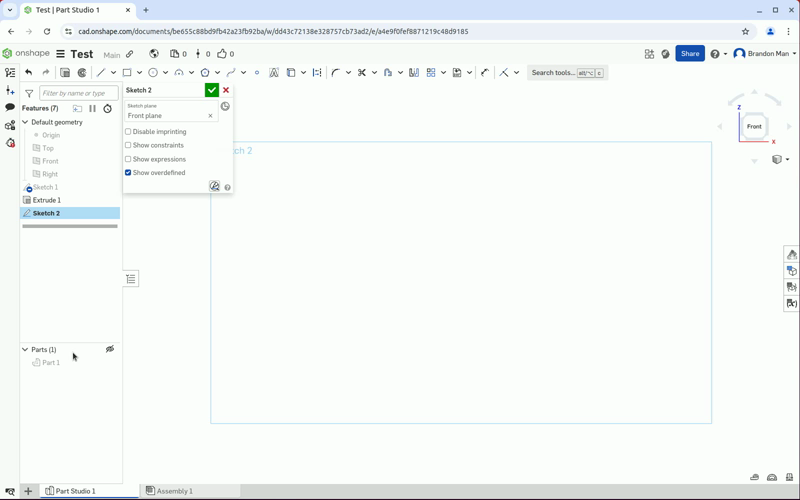
key_down(shift)
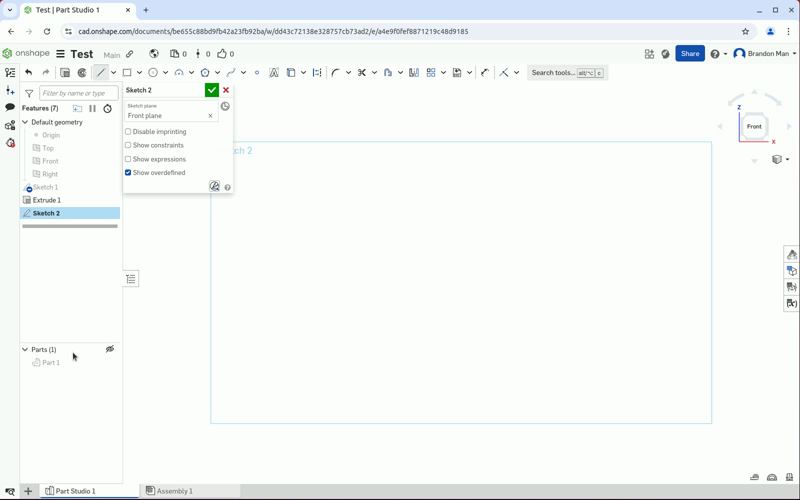
mouse_move(491, 243)
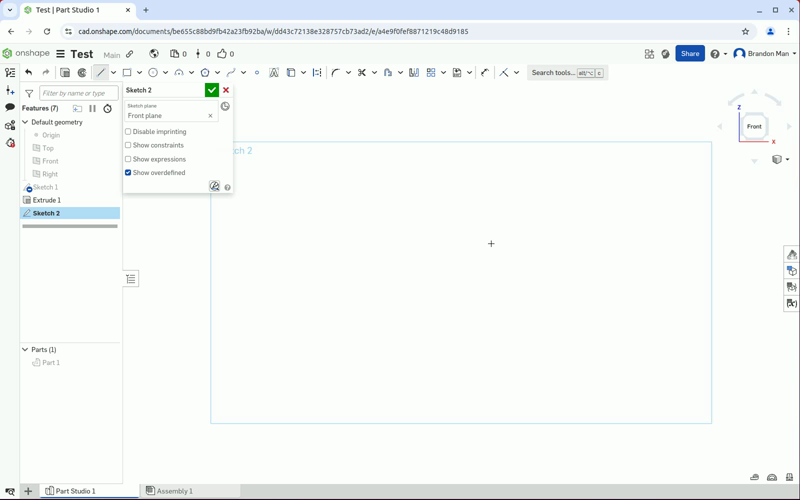
click(491, 243)
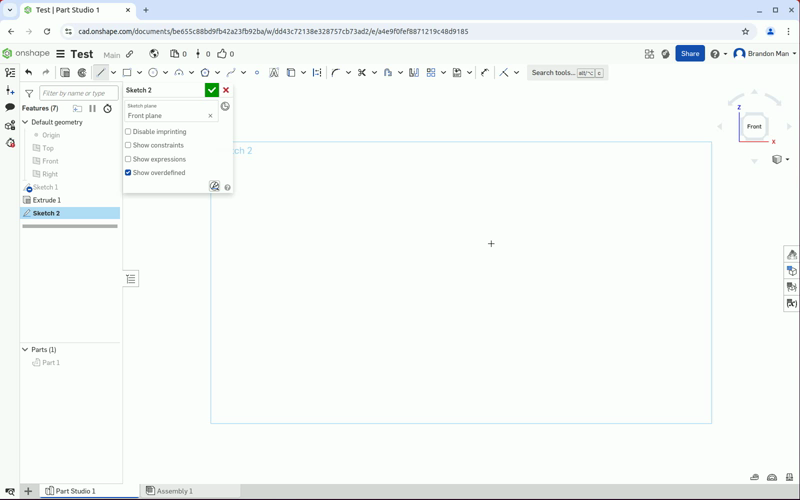
key_up(shift)
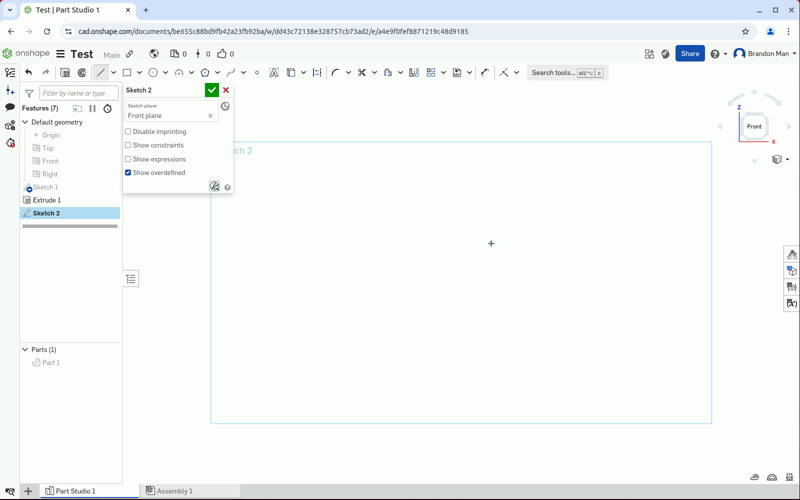
key_down(shift)
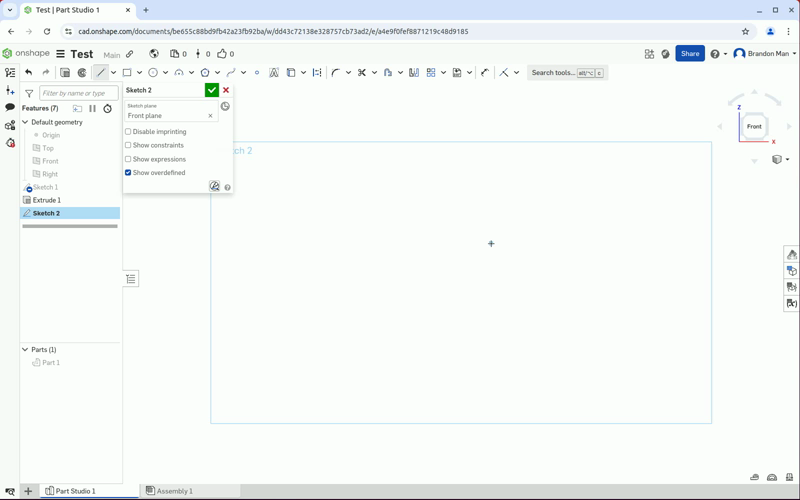
mouse_move(521, 243)
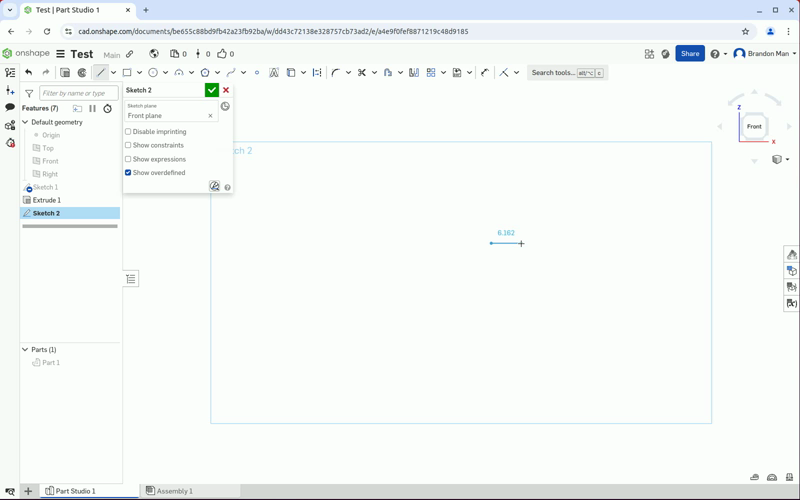
mouse_move(522, 243)
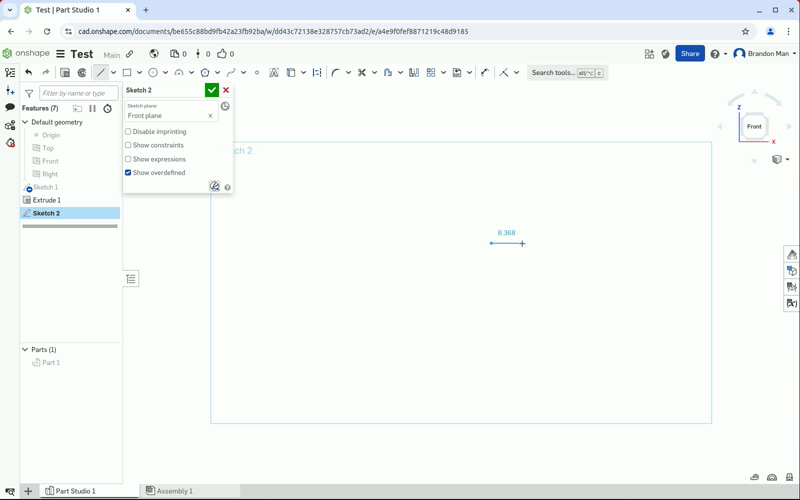
click(522, 243)
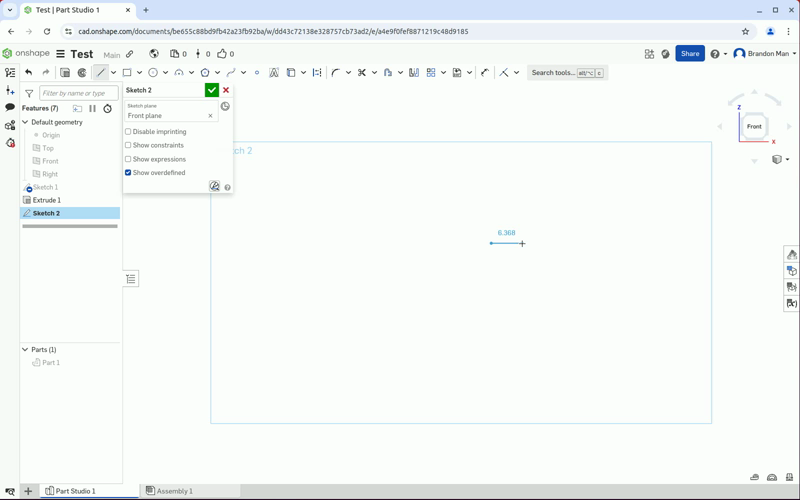
key_up(shift)
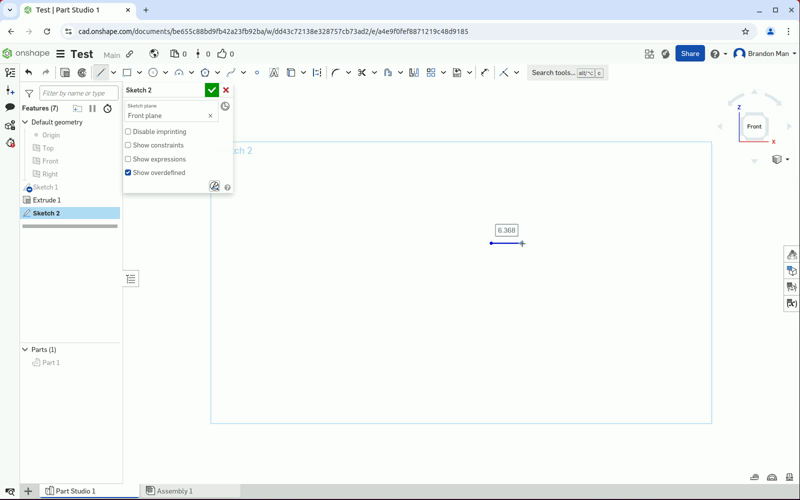
key_down(shift)
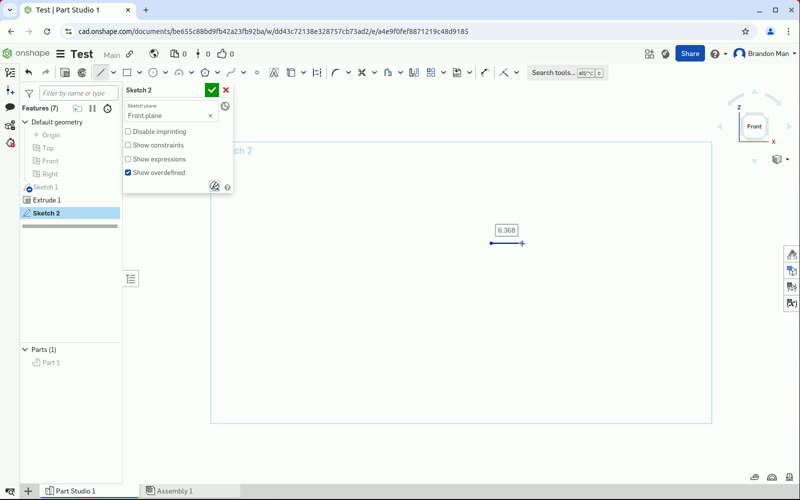
mouse_move(552, 243)
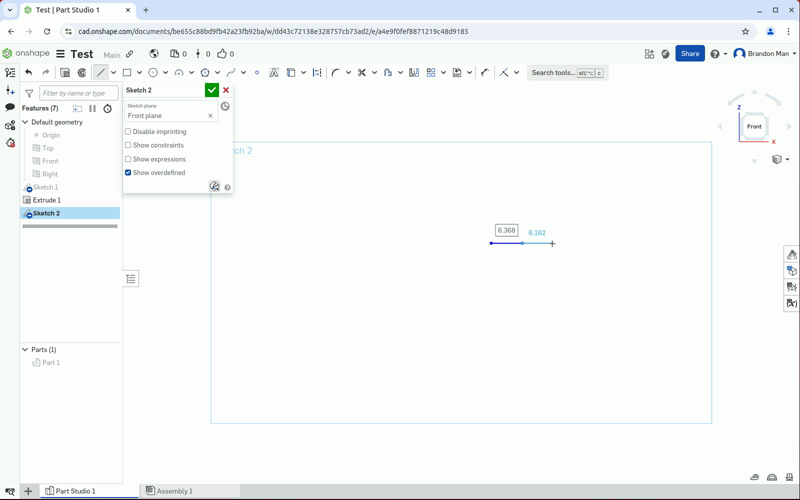
mouse_move(522, 260)
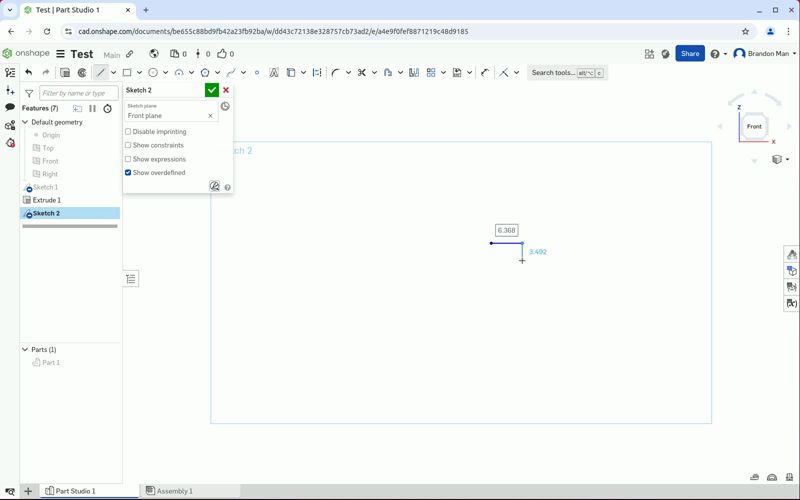
click(522, 260)
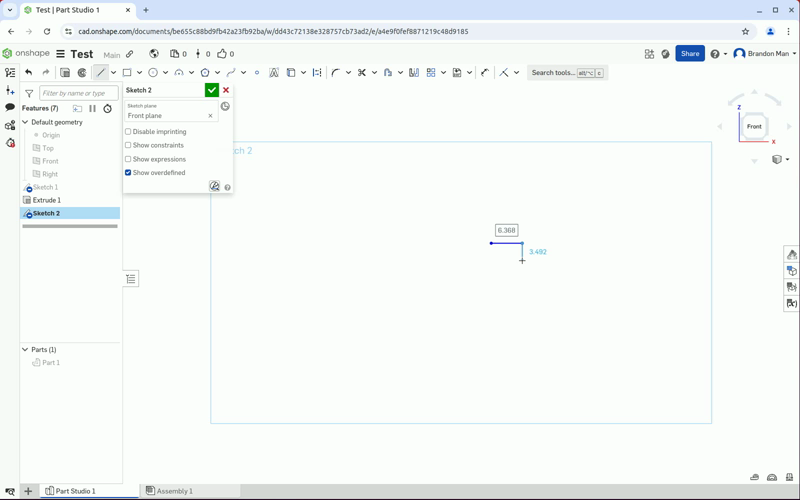
key_up(shift)
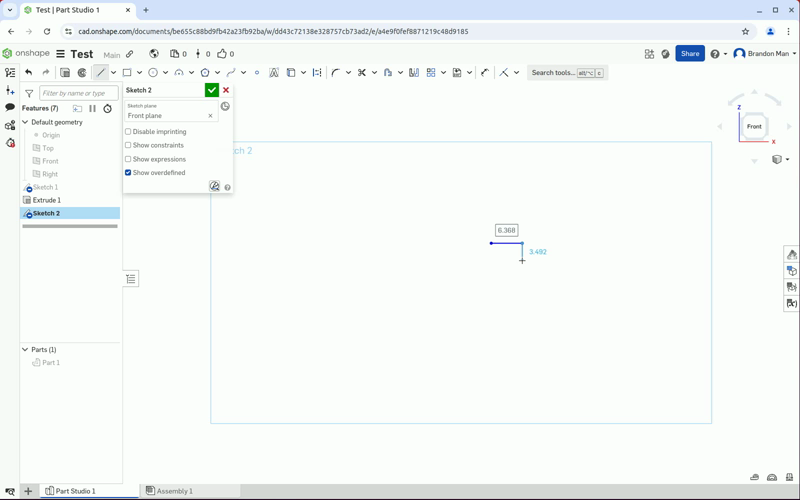
key_down(shift)
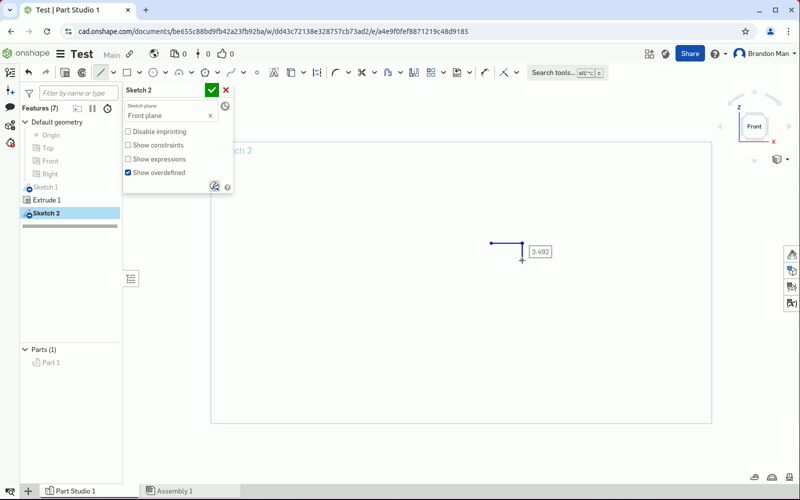
mouse_move(552, 260)
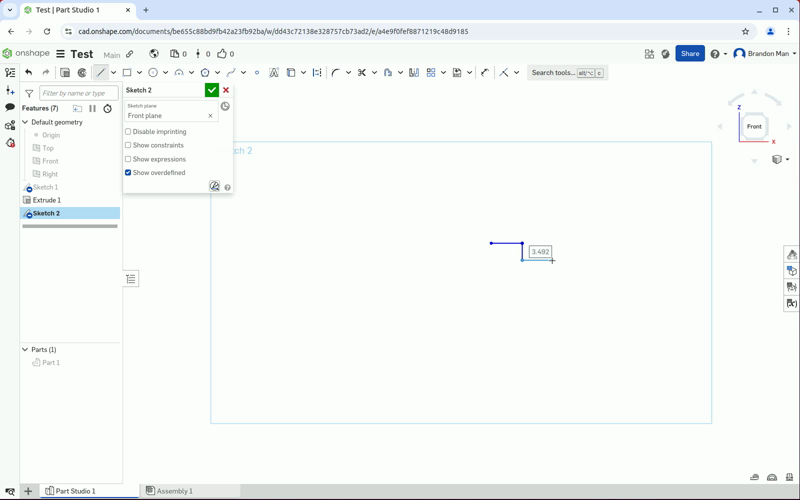
mouse_move(557, 260)
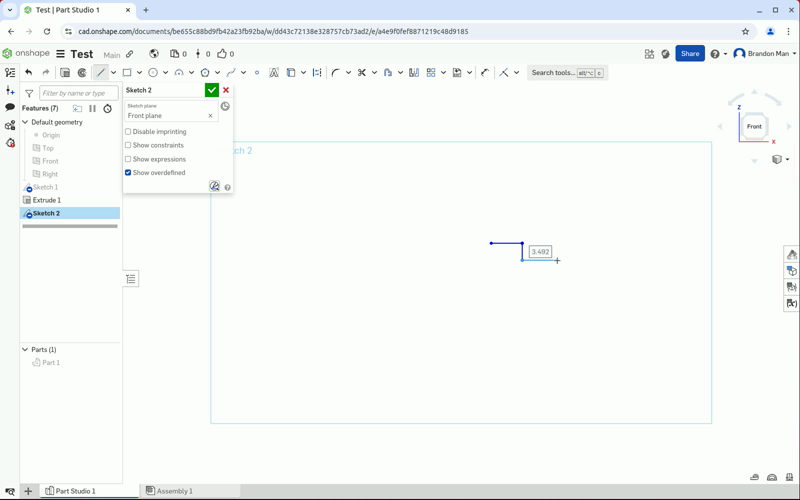
click(557, 260)
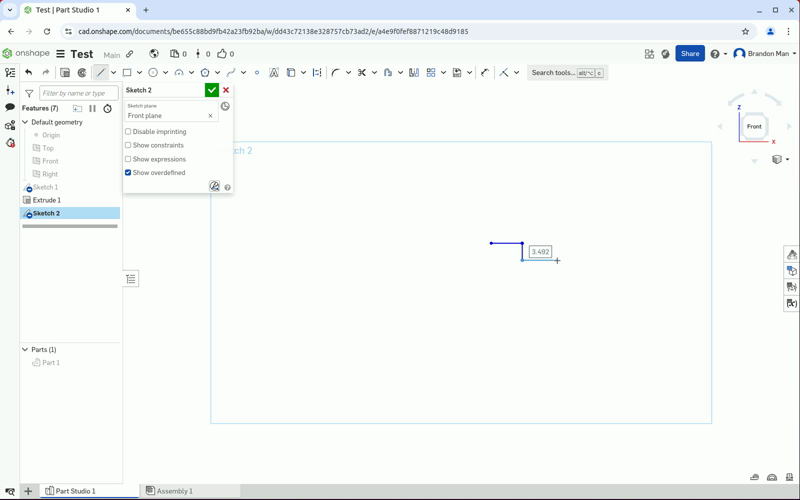
key_up(shift)
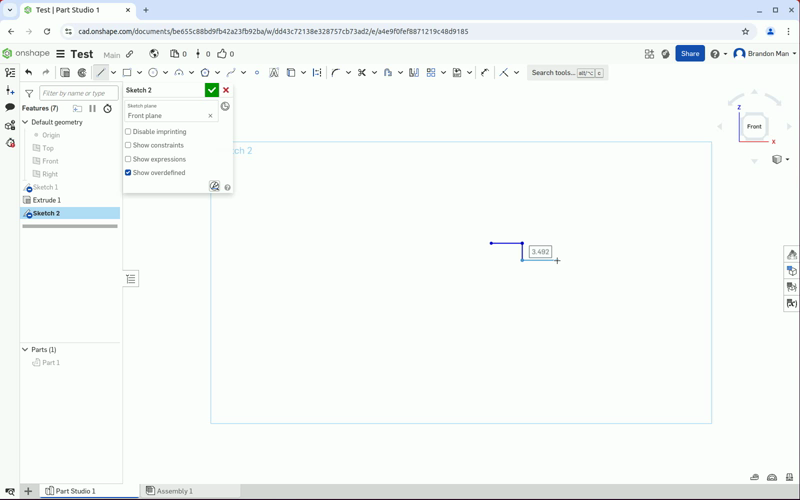
key_down(shift)
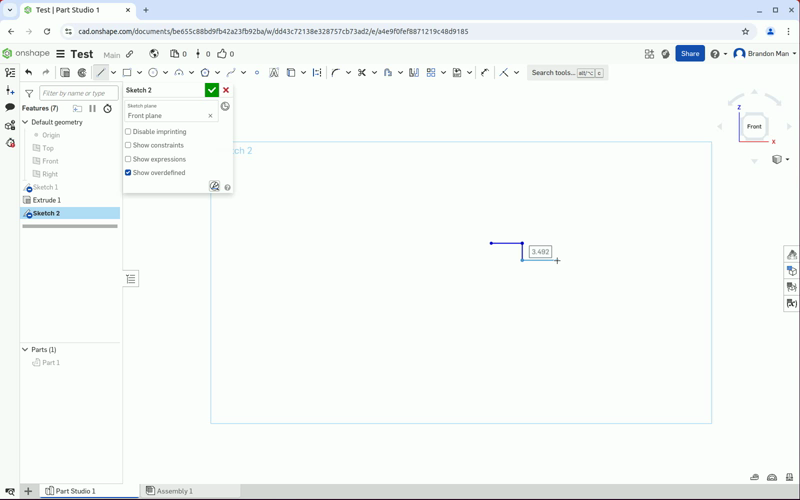
mouse_move(587, 260)
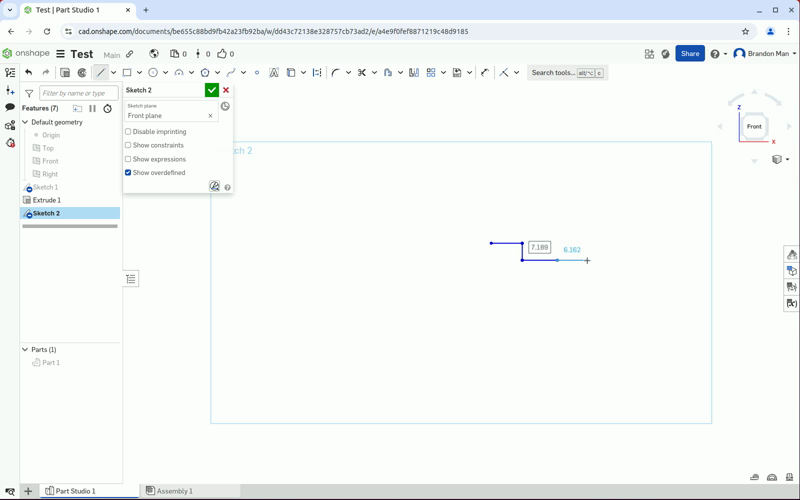
mouse_move(557, 226)
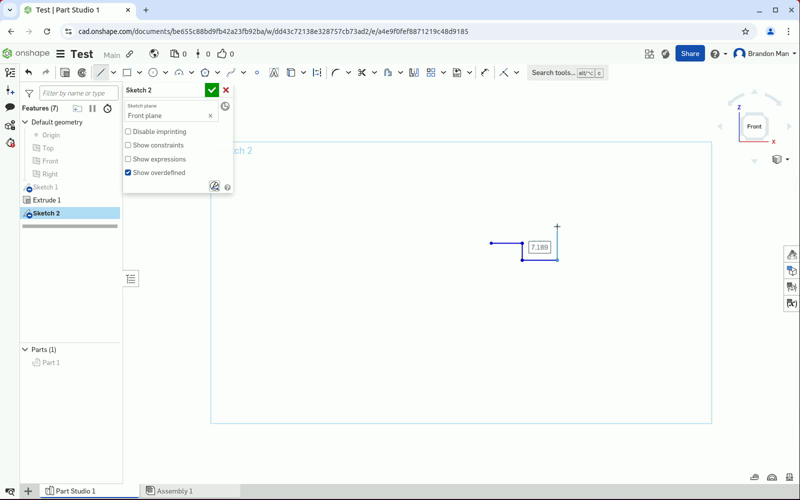
click(557, 226)
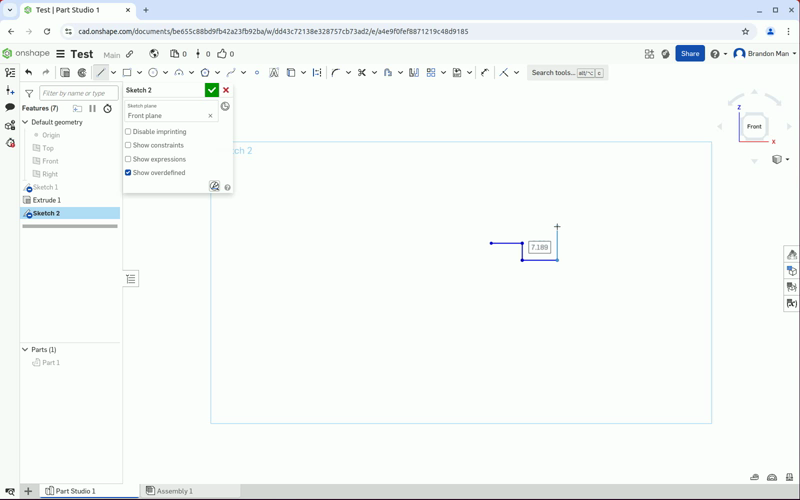
key_up(shift)
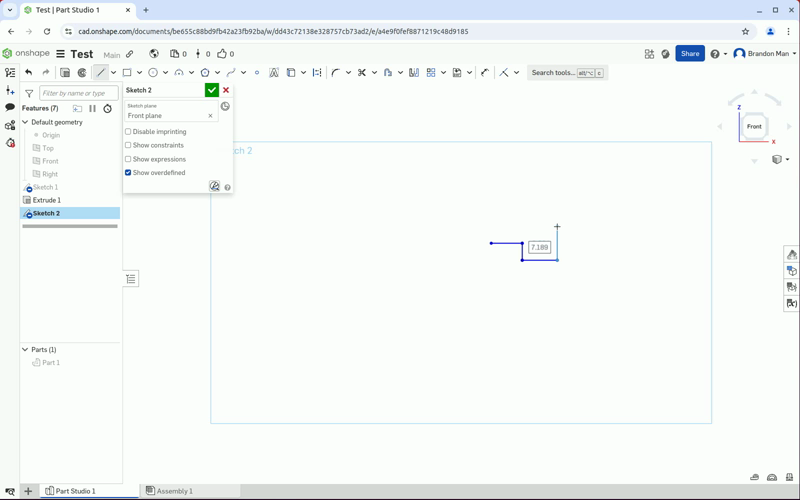
key_down(shift)
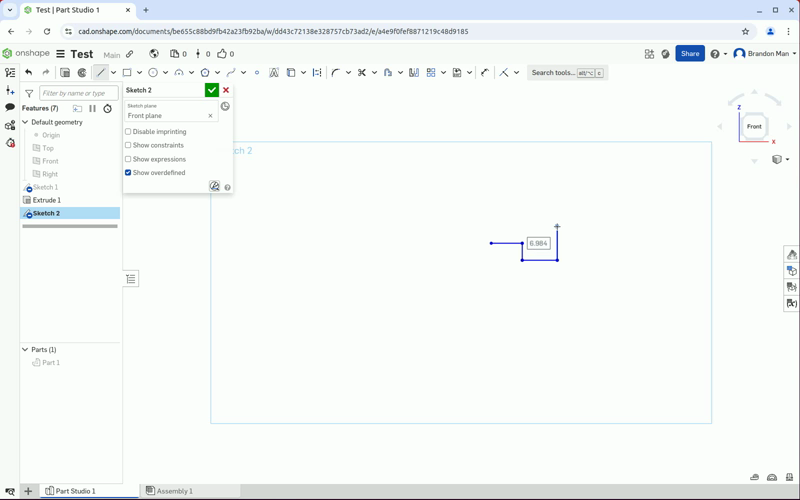
mouse_move(491, 226)
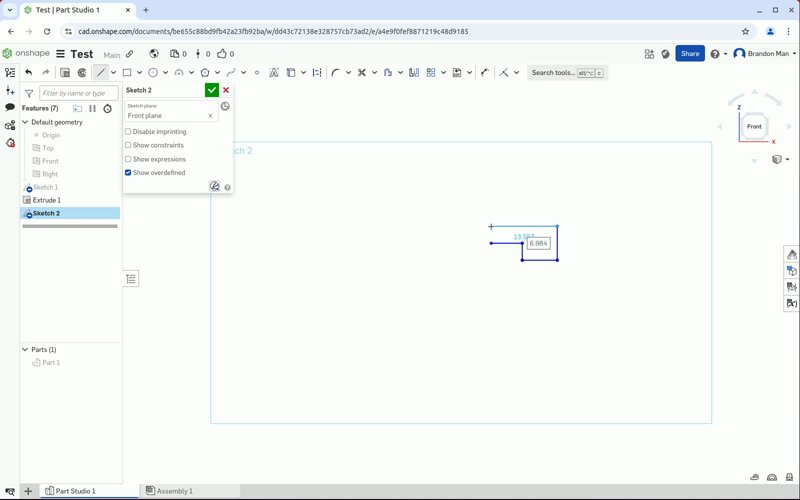
click(491, 226)
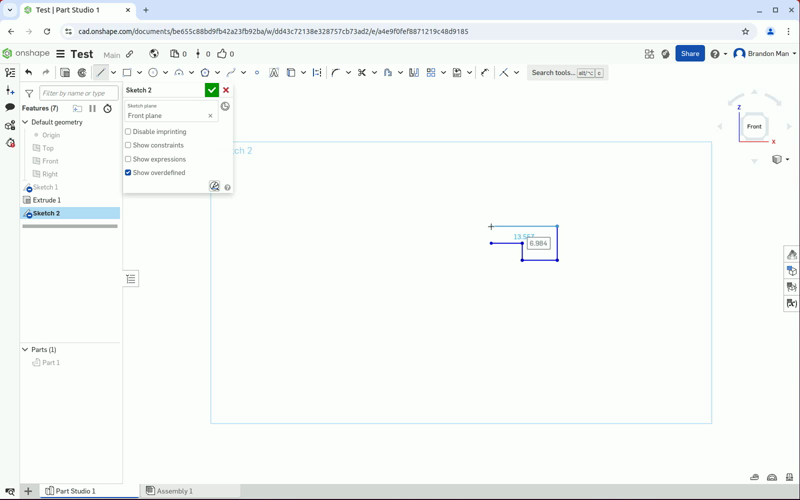
key_up(shift)
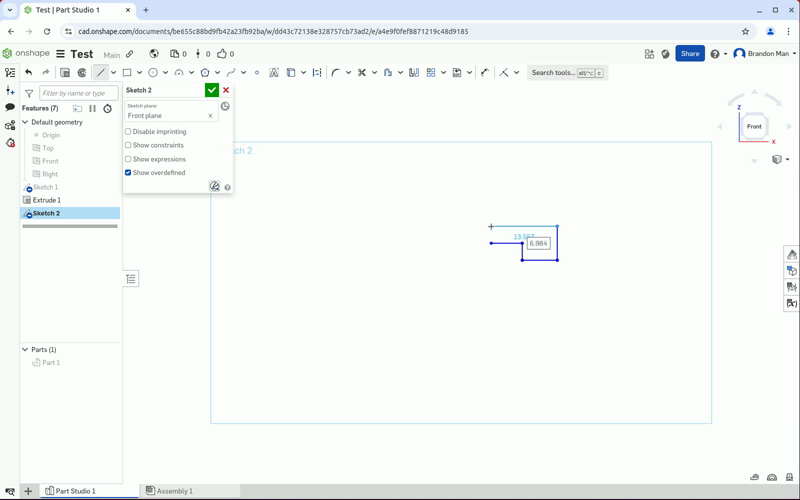
mouse_move(521, 226)
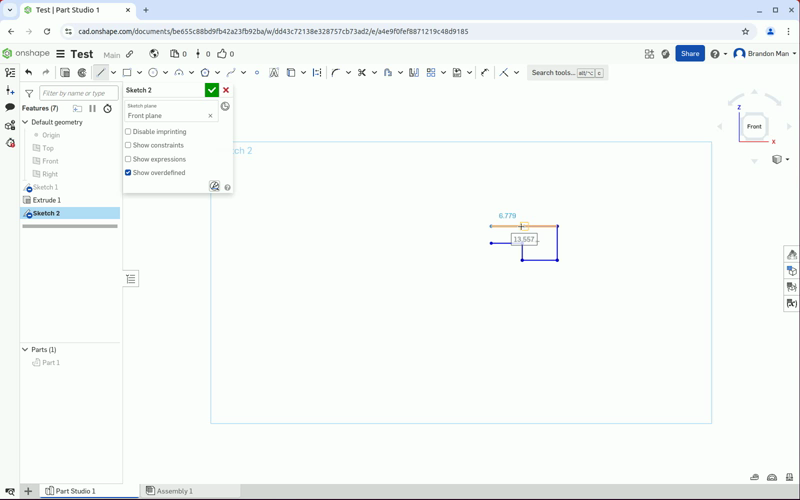
key_down(shift)
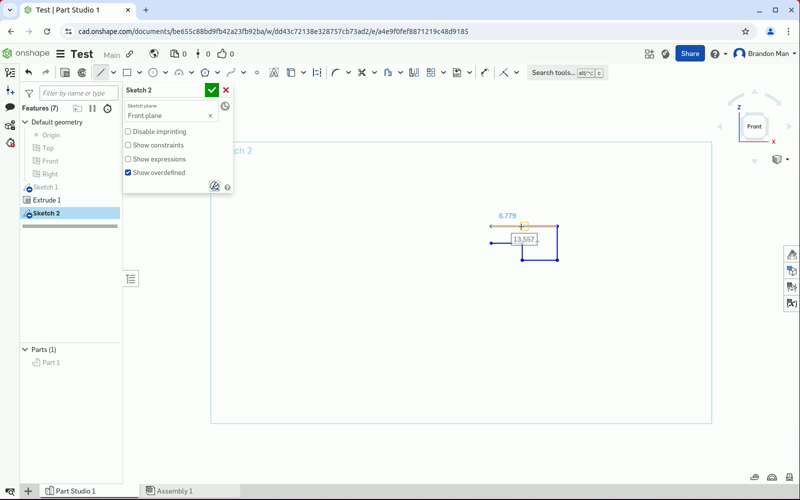
mouse_move(491, 243)
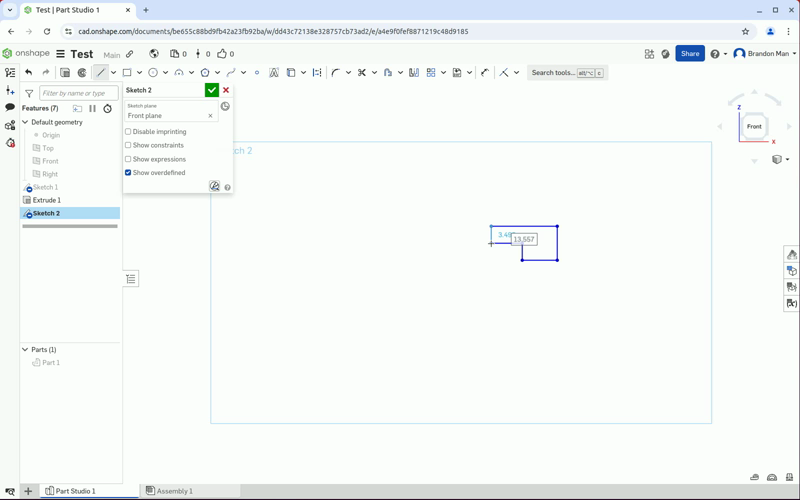
key_up(shift)
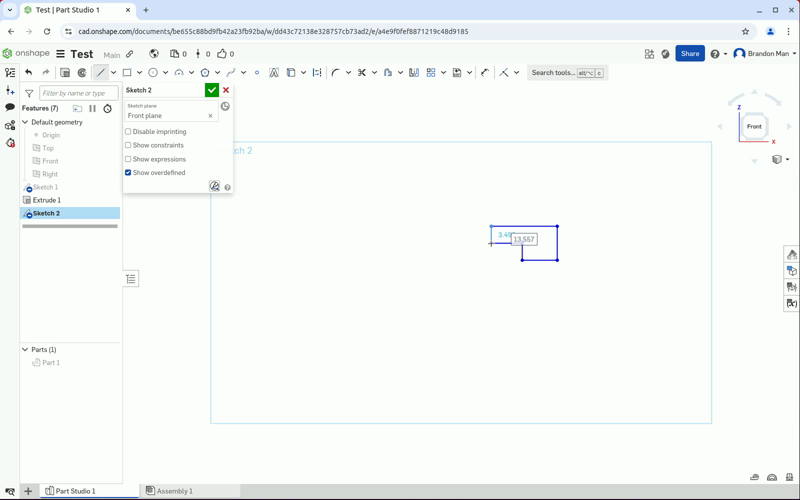
click(491, 243)
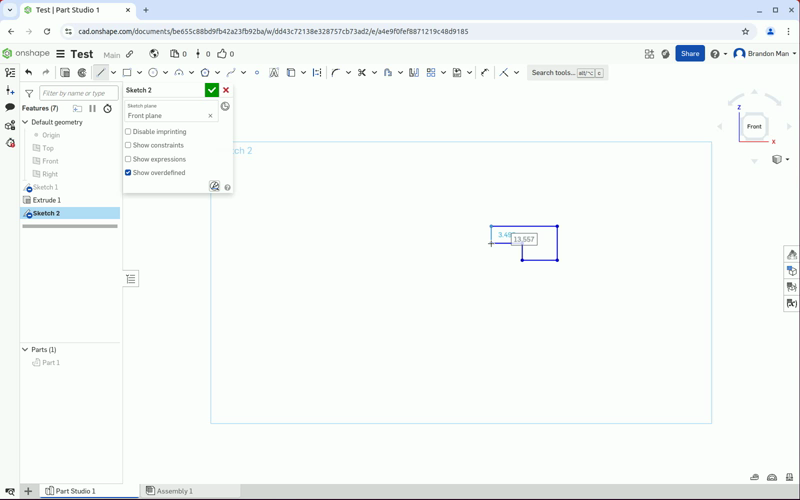
key(esc)
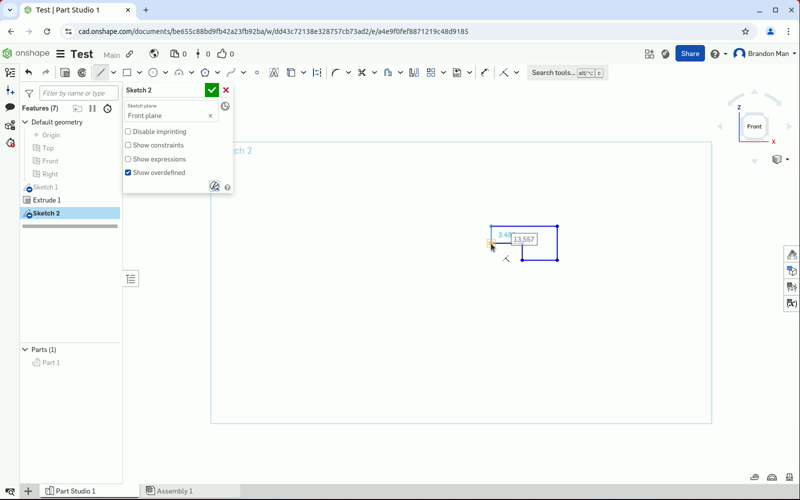
mouse_move(526, 243)
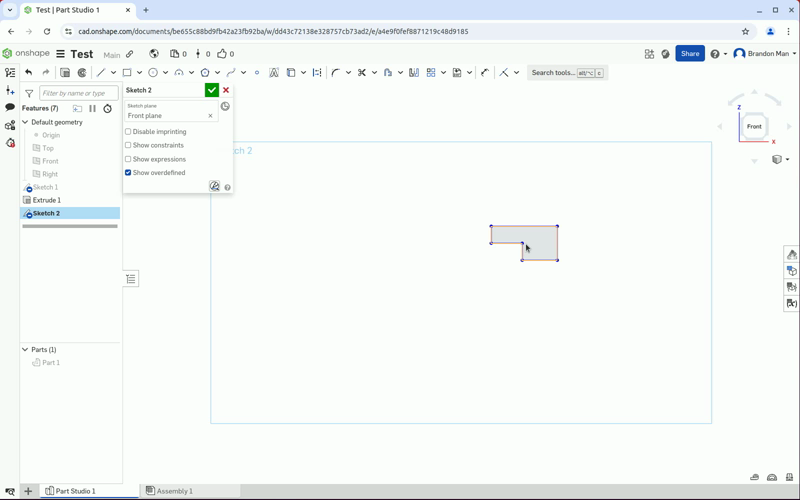
scroll(6)
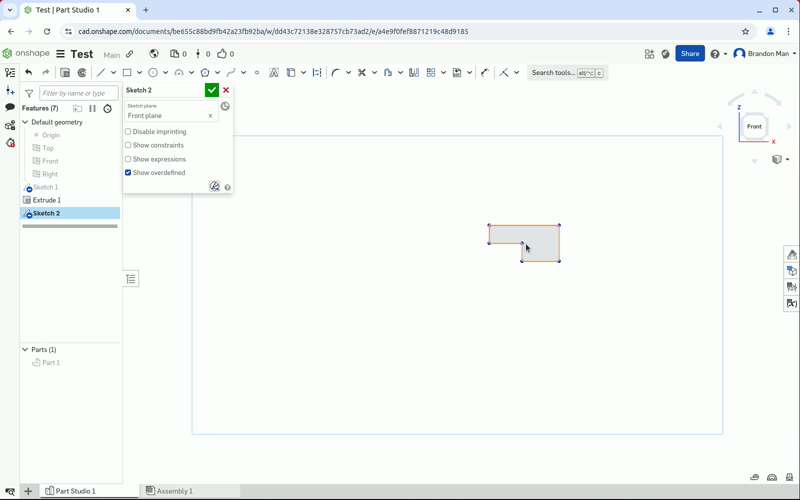
scroll(6)
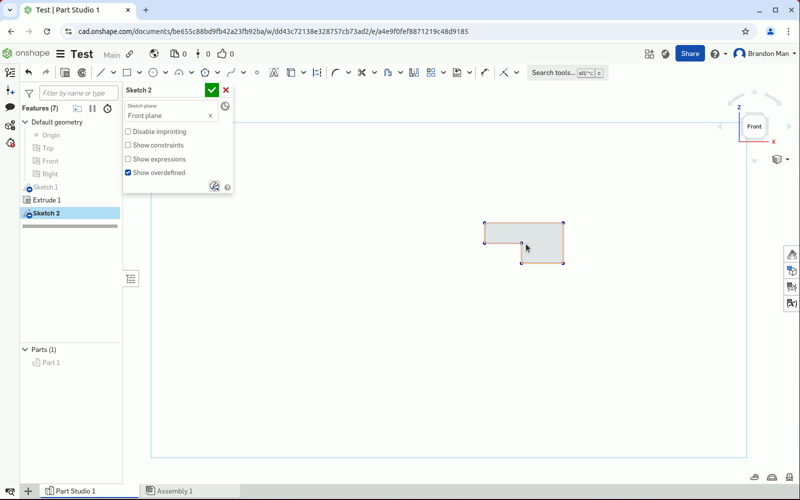
scroll(6)
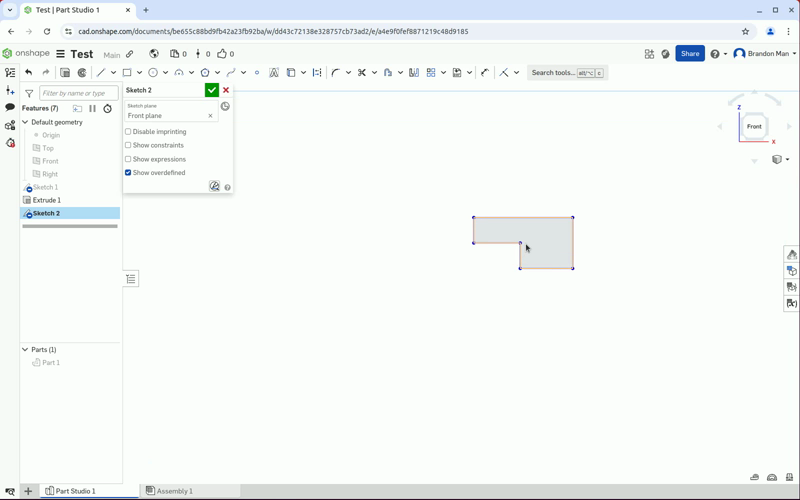
scroll(6)
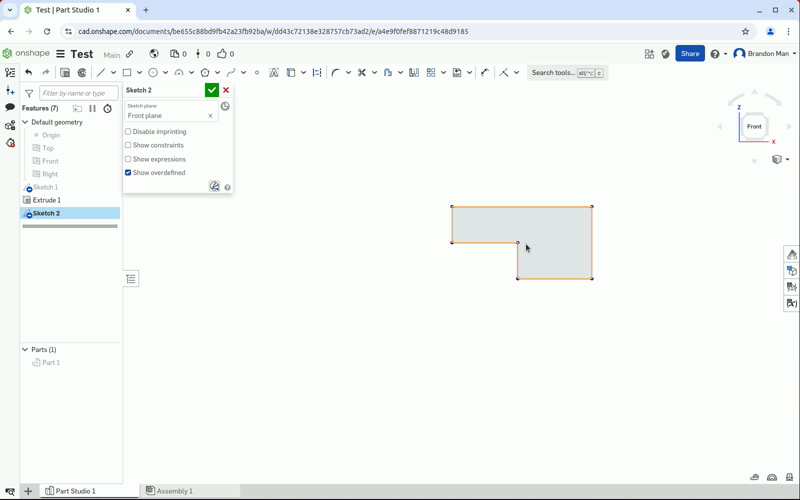
scroll(6)
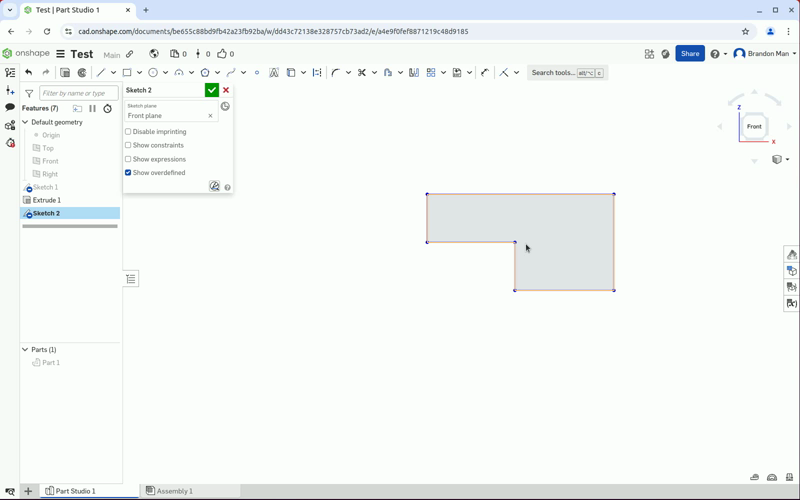
scroll(6)
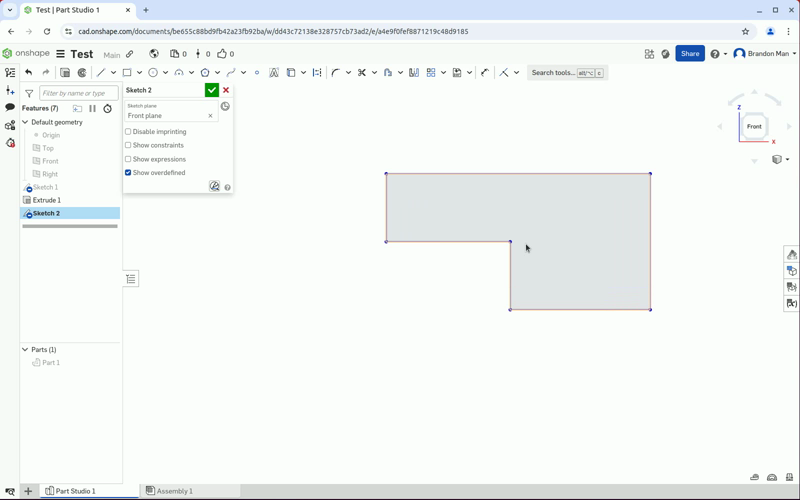
scroll(6)
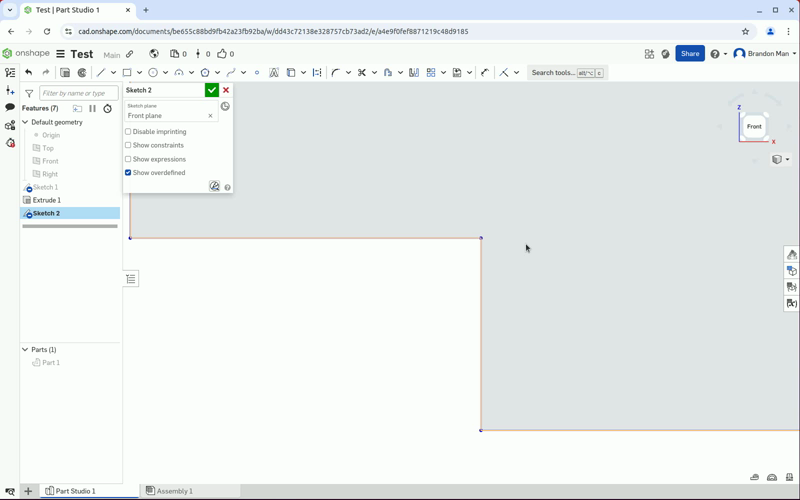
click(526, 243)
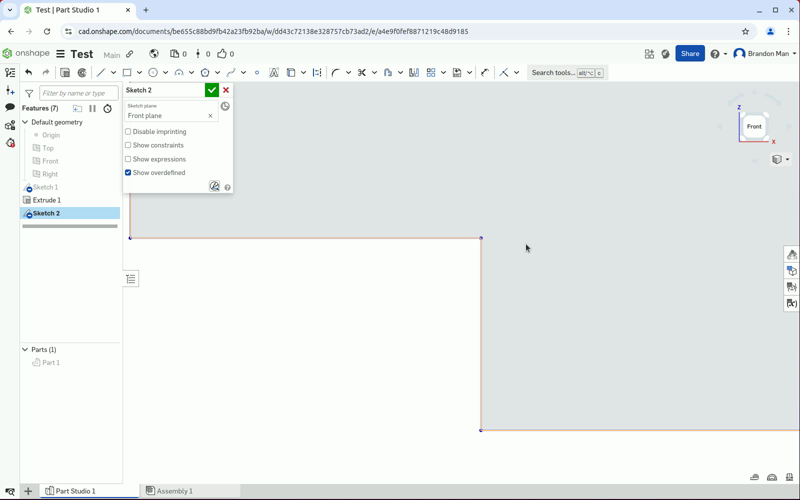
scroll(-6)
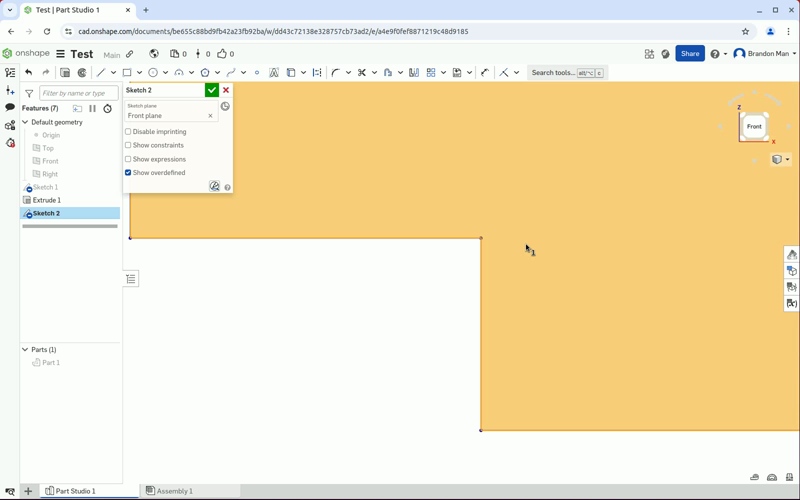
scroll(-6)
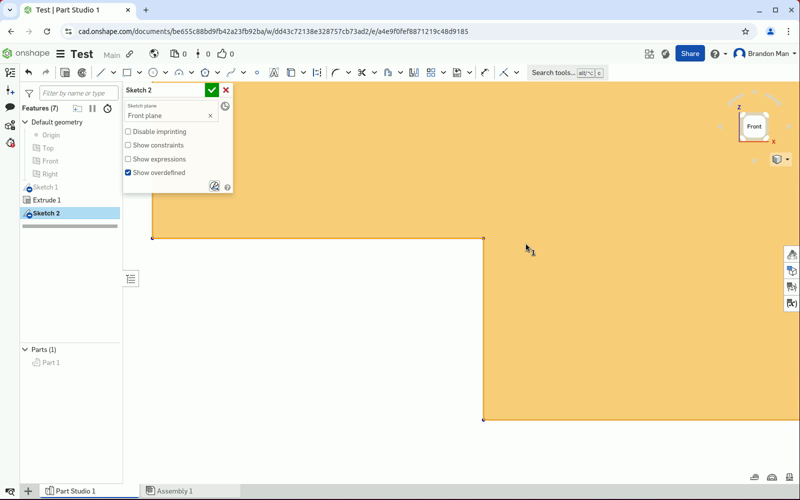
scroll(-6)
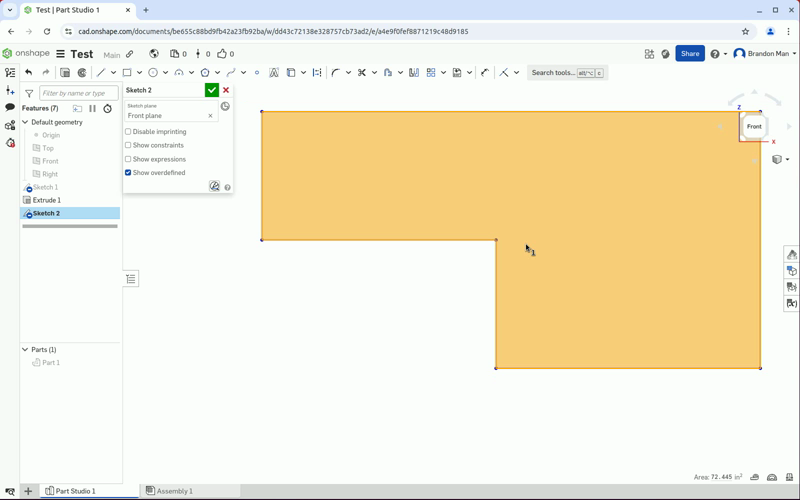
scroll(-6)
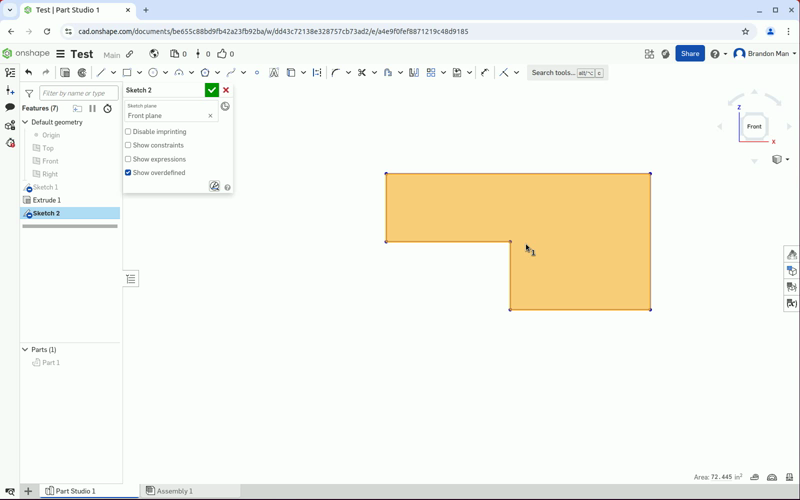
scroll(-6)
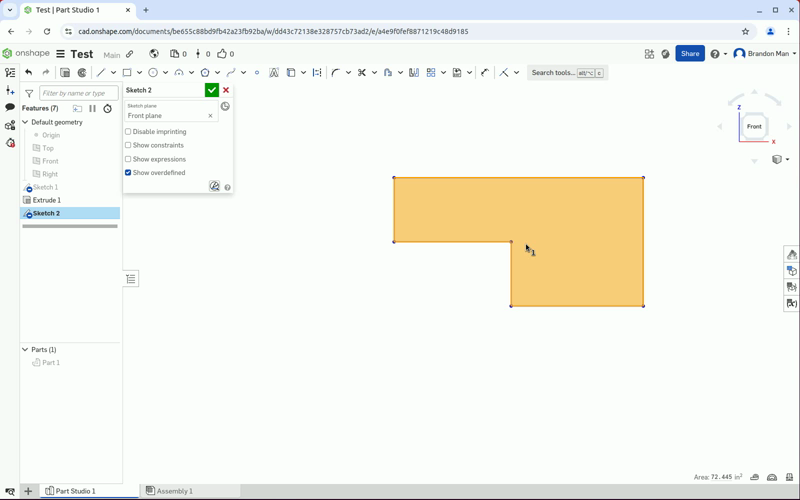
scroll(-6)
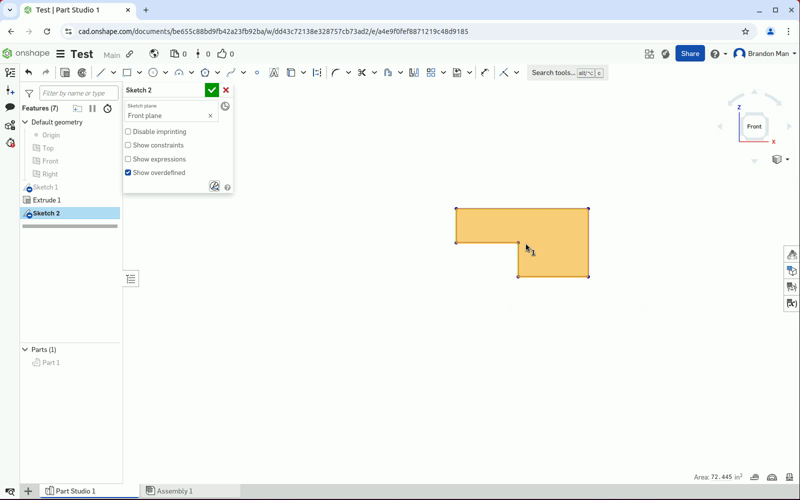
scroll(-6)
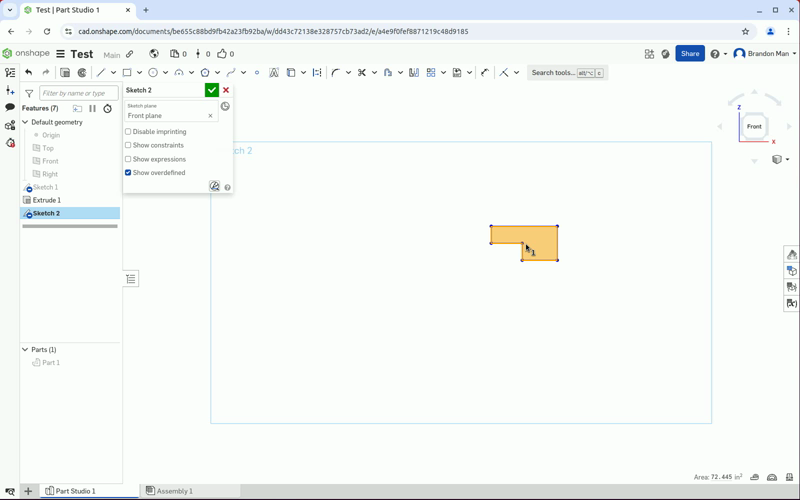
mouse_move(73, 352)
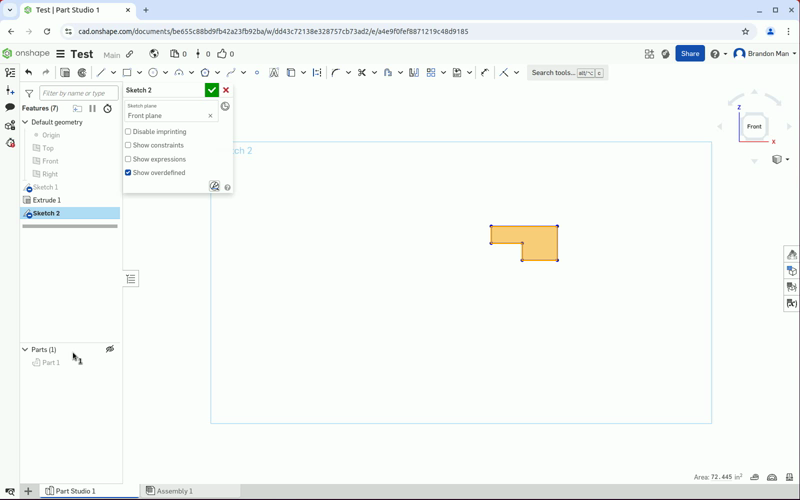
key(shift+y)
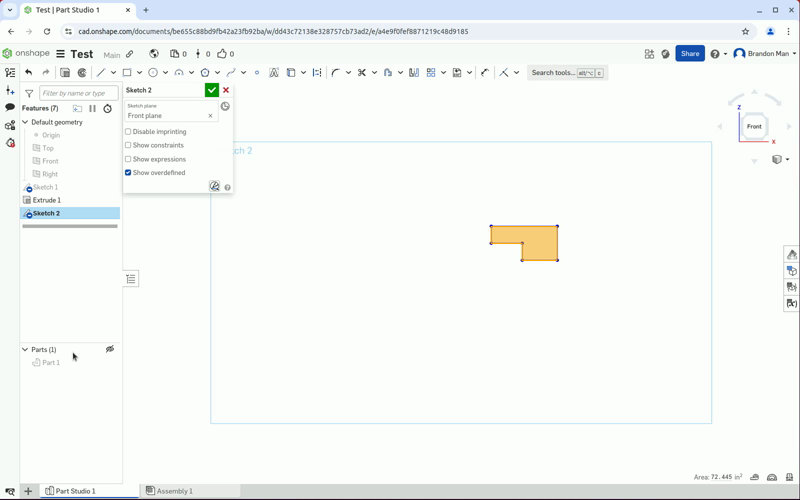
key(shift+e)
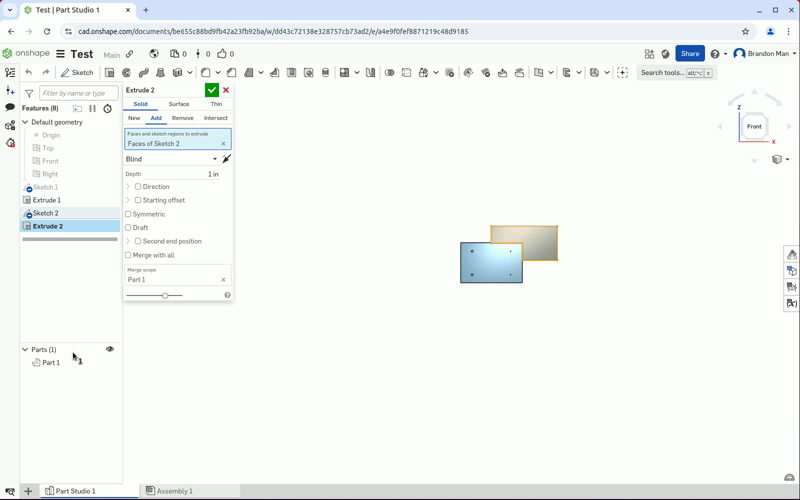
mouse_move(143, 106)
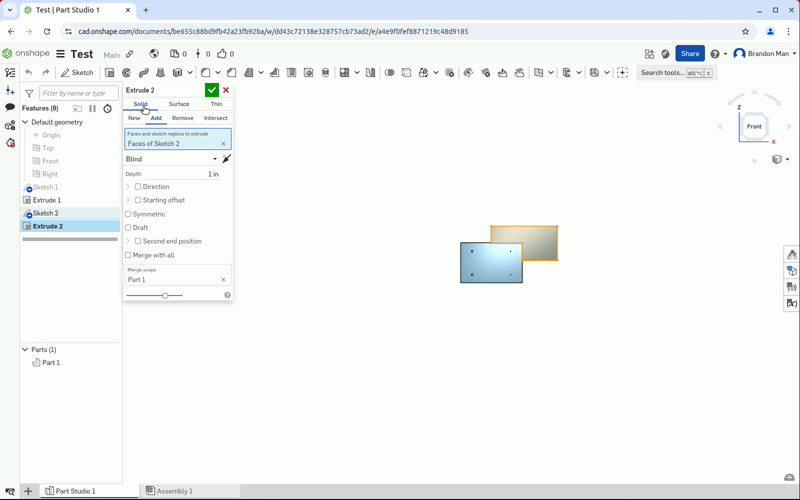
click(143, 106)
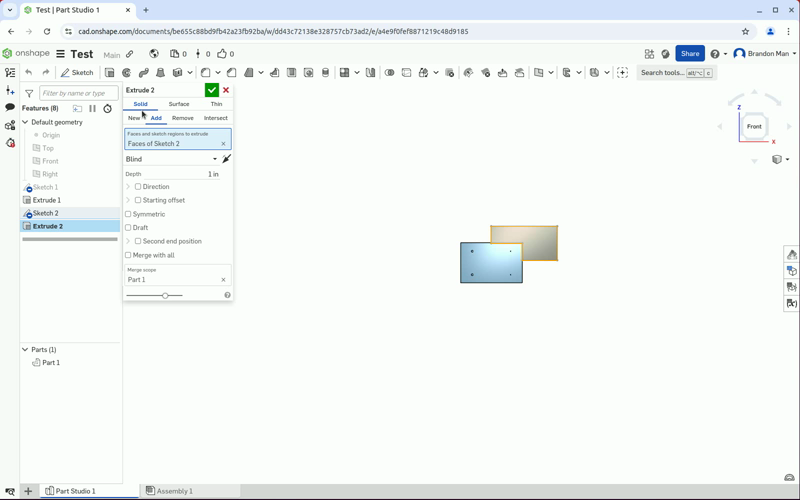
mouse_move(137, 120)
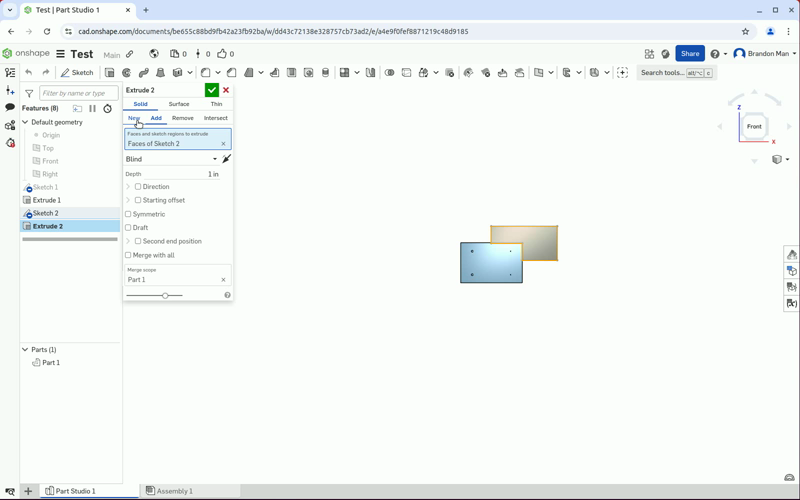
click(137, 120)
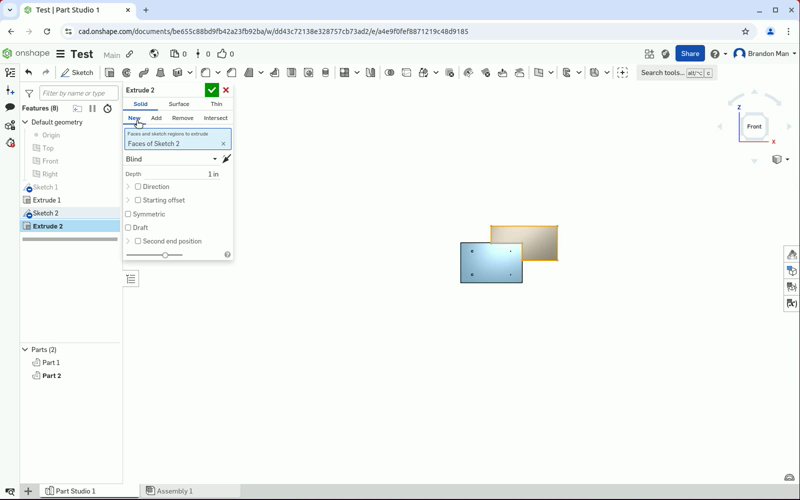
key(tab, 4)
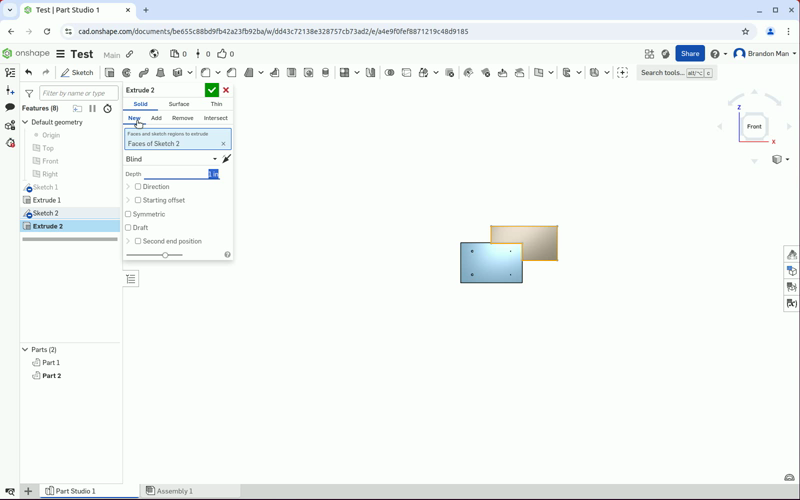
text(0.481)
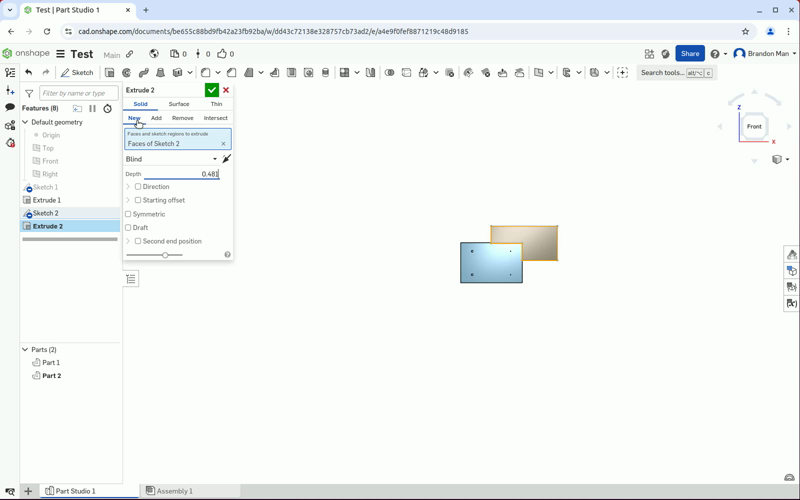
key(enter)
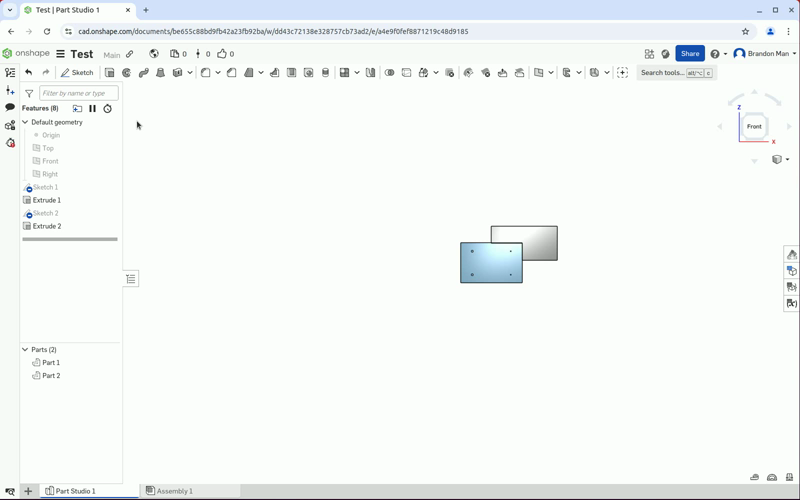
key(shift+h)
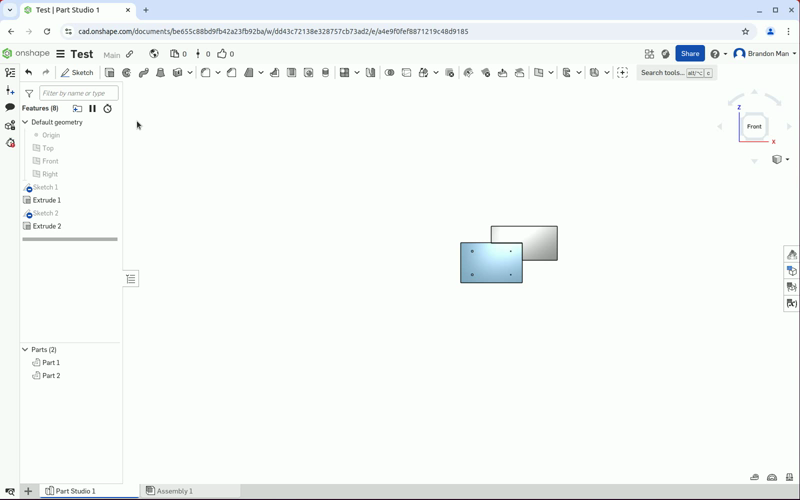
key(shift+h)
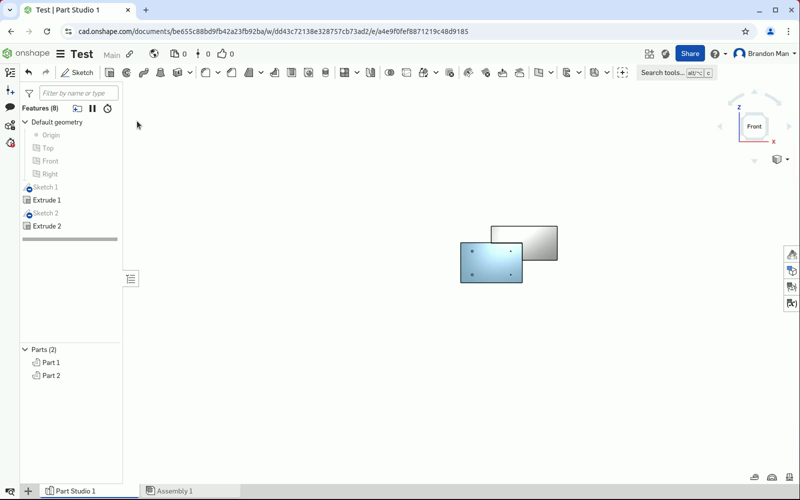
mouse_move(73, 189)
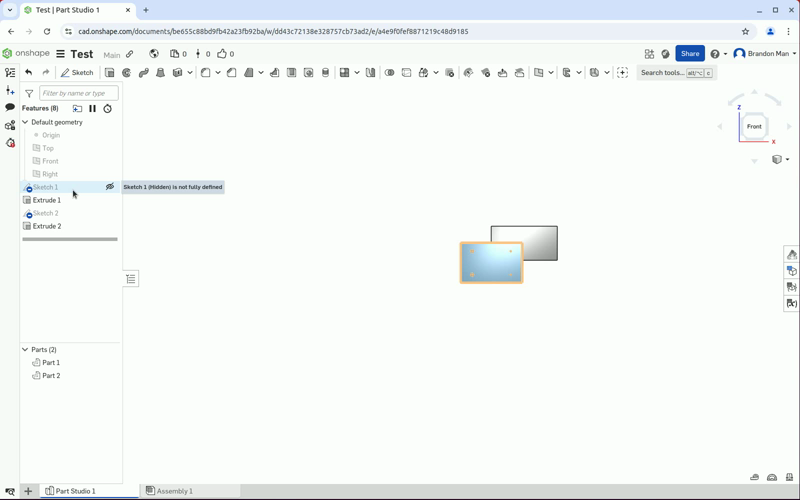
click(73, 189)
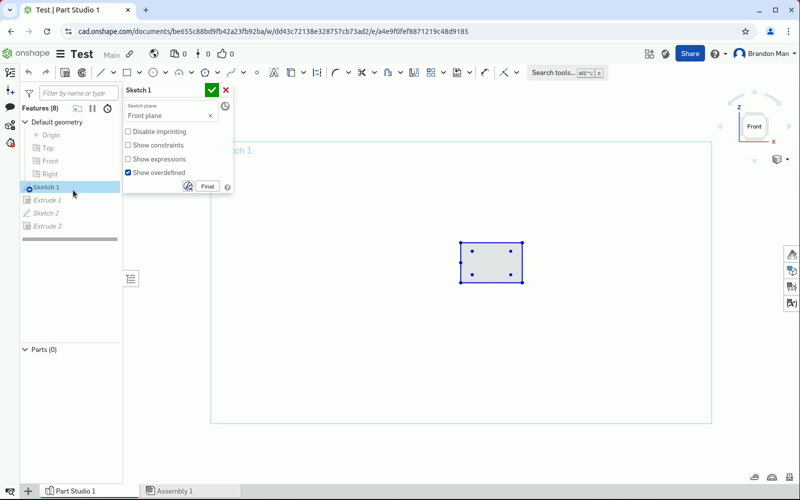
mouse_move(229, 92)
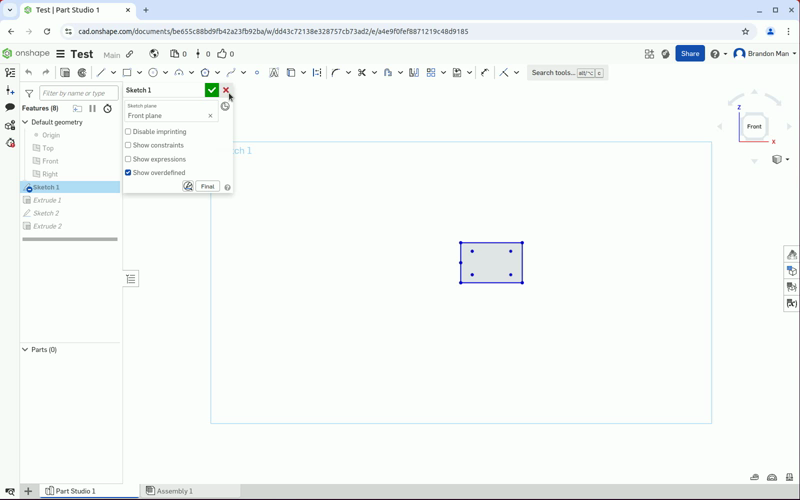
click(229, 92)
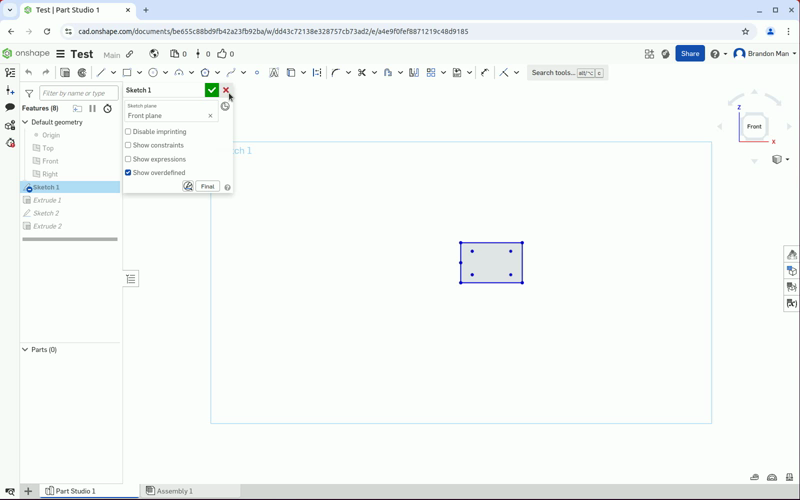
key(shift+s)
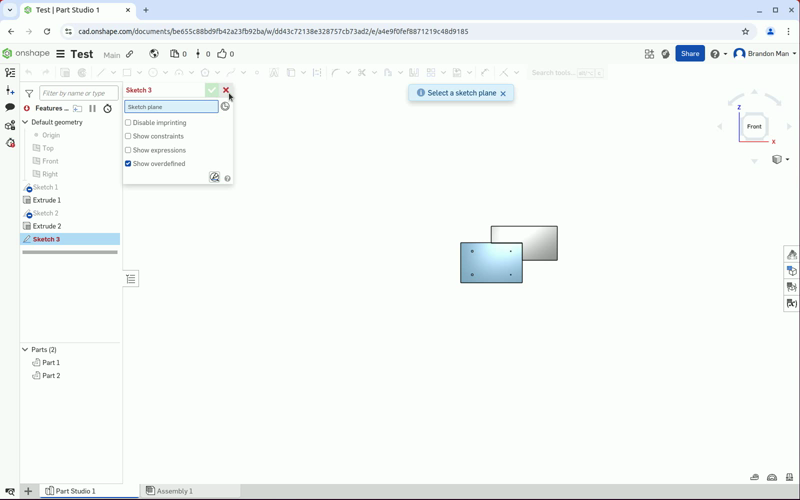
mouse_move(73, 163)
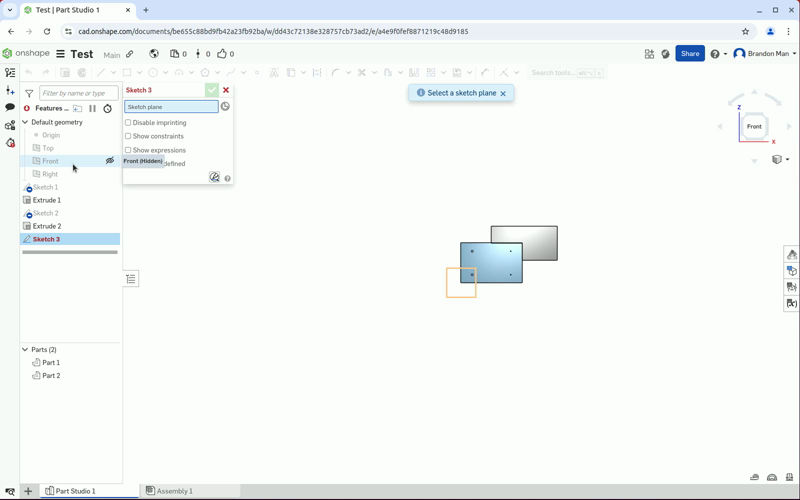
click(73, 163)
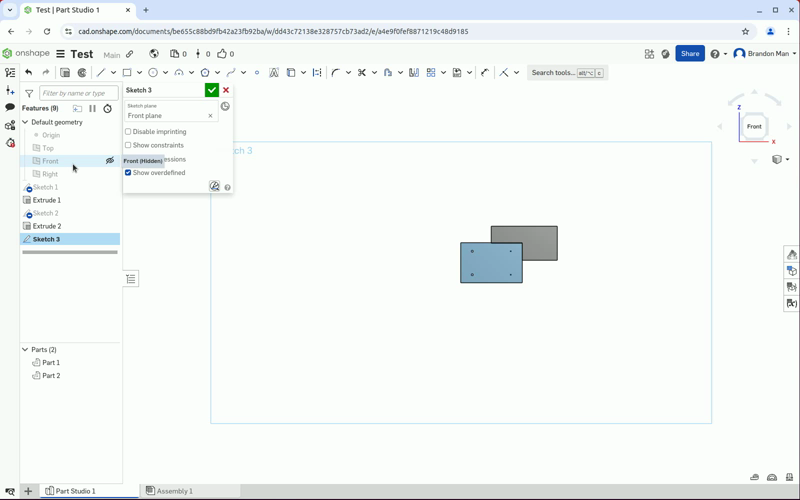
mouse_move(73, 352)
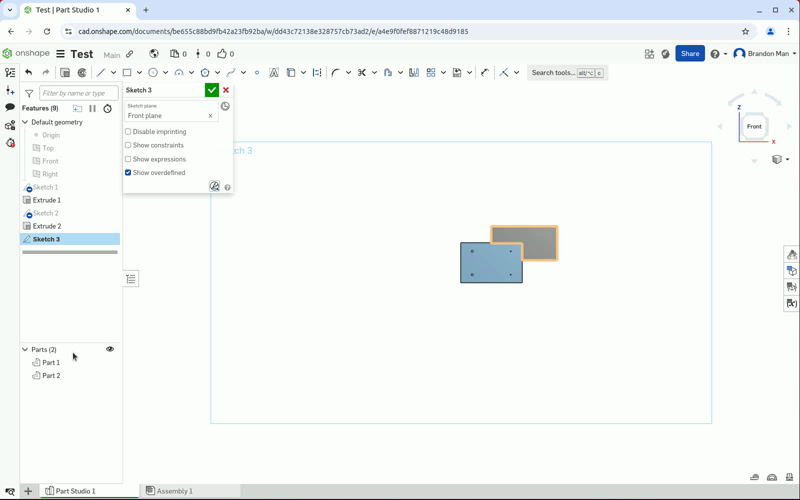
key(y)
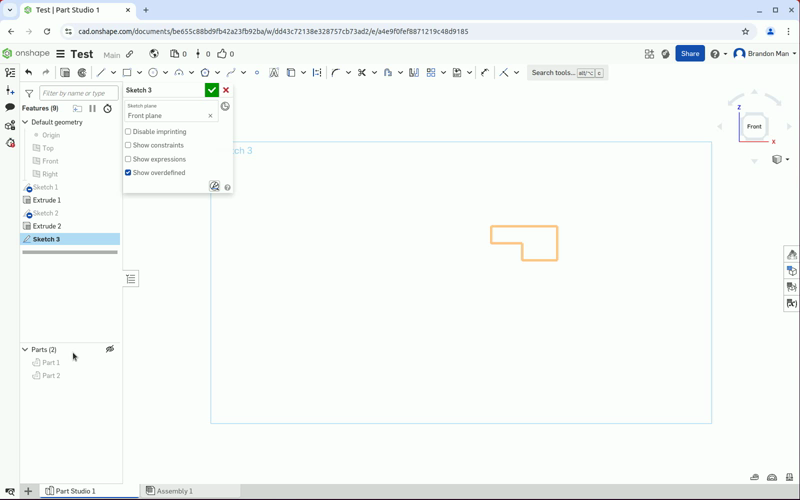
key(l)
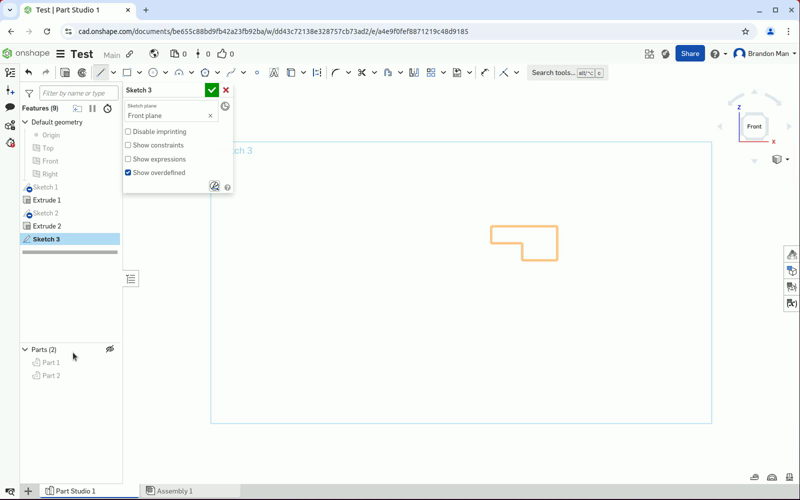
key_down(shift)
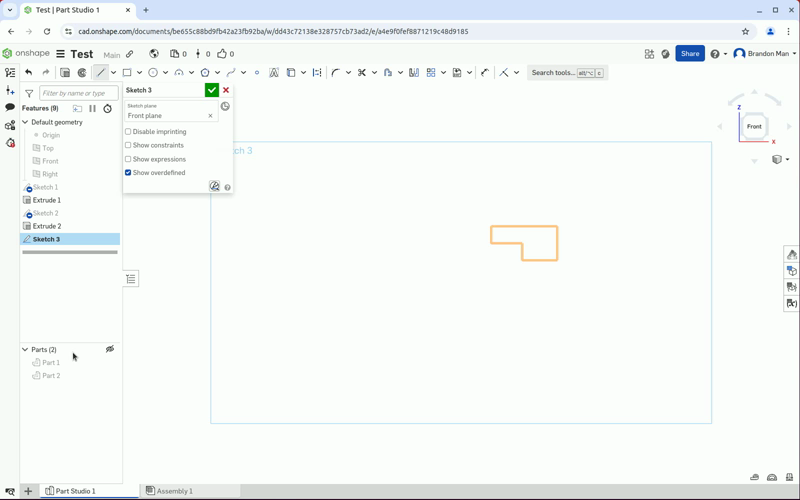
mouse_move(491, 225)
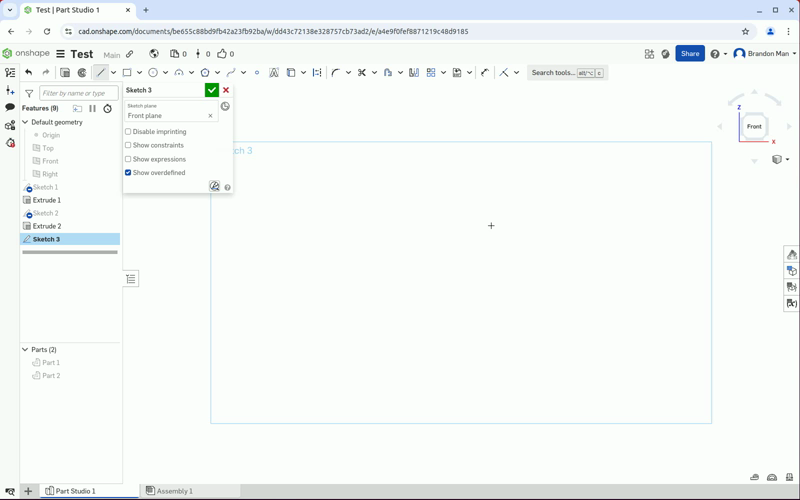
click(491, 225)
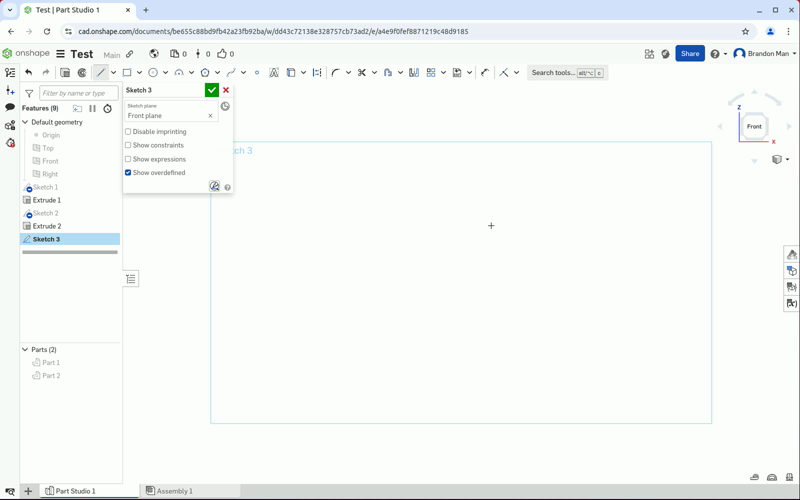
key_up(shift)
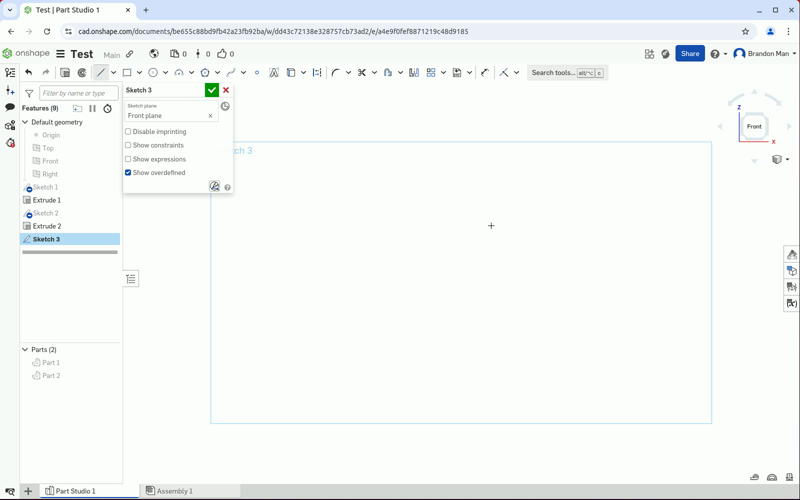
key_down(shift)
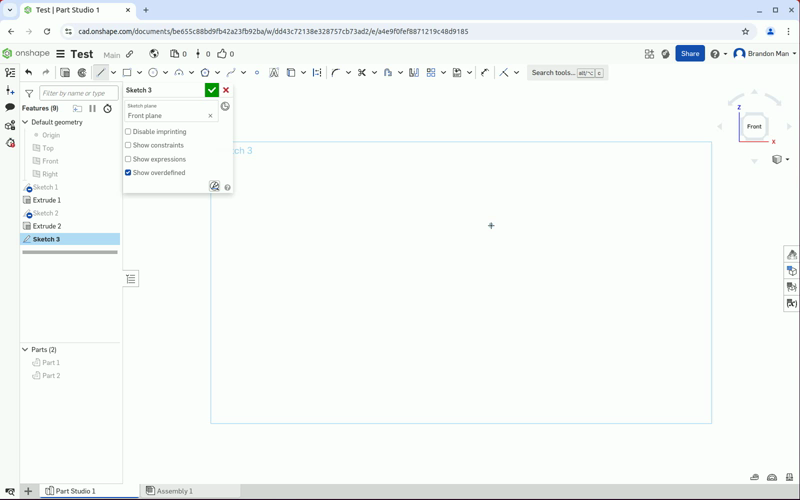
mouse_move(557, 225)
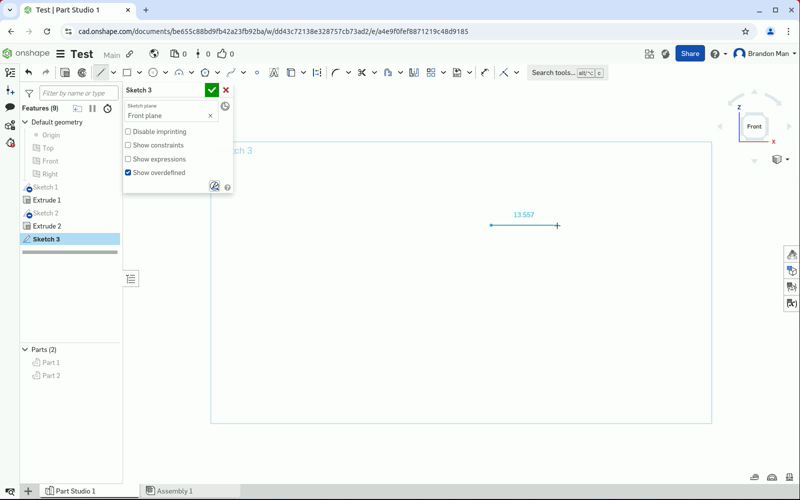
click(557, 225)
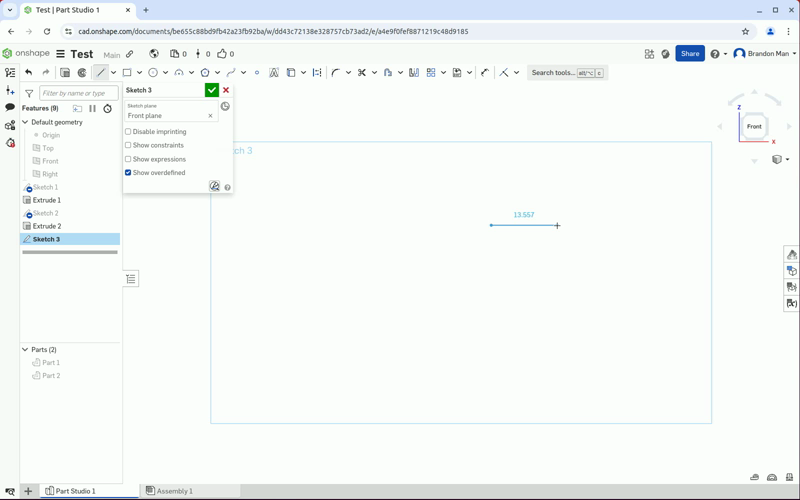
key_up(shift)
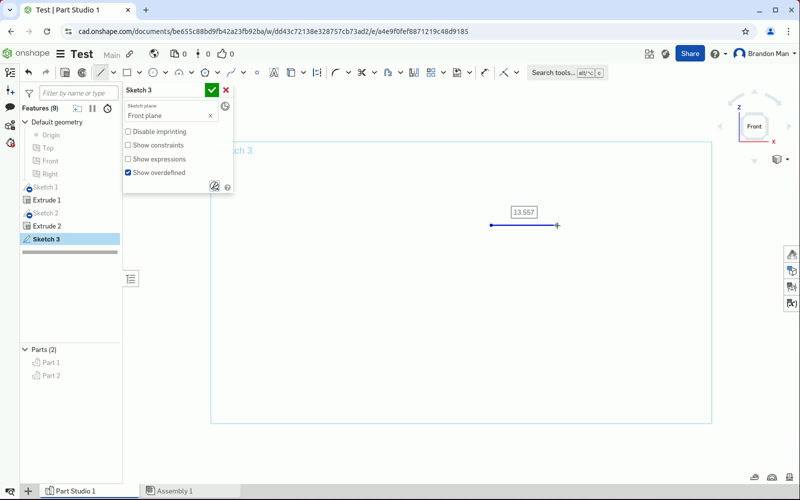
key_down(shift)
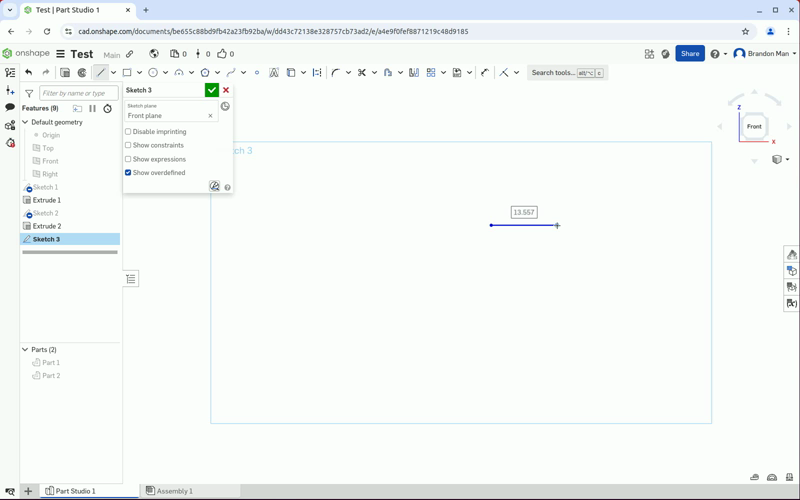
mouse_move(587, 225)
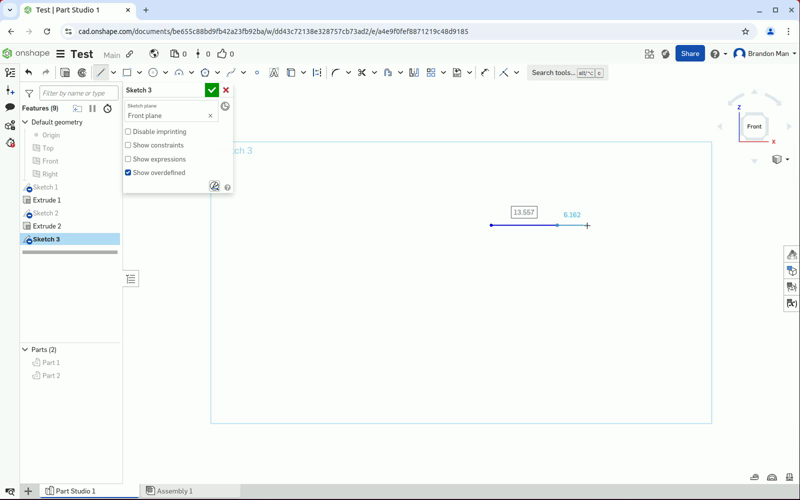
mouse_move(557, 260)
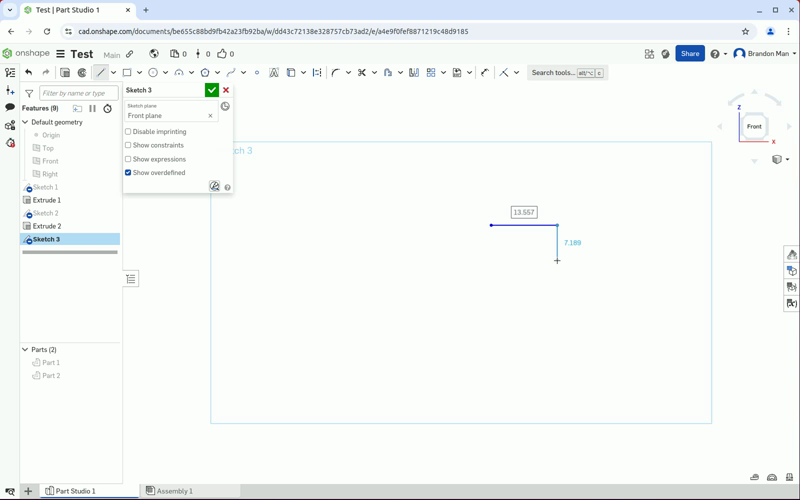
click(557, 260)
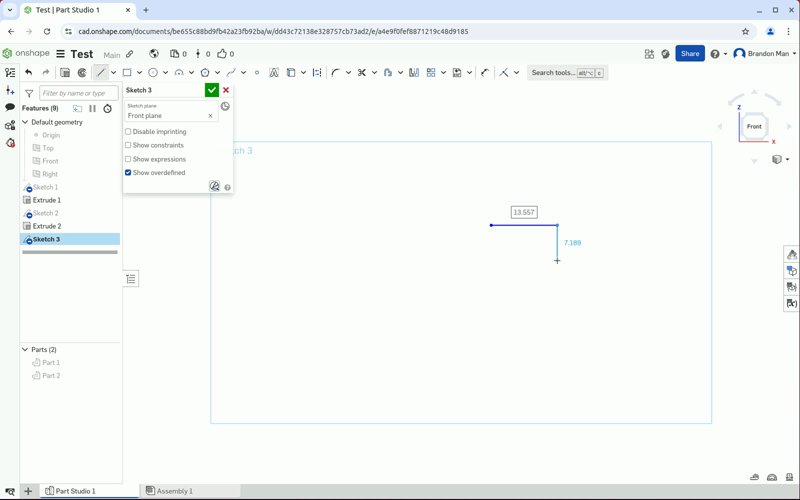
key_up(shift)
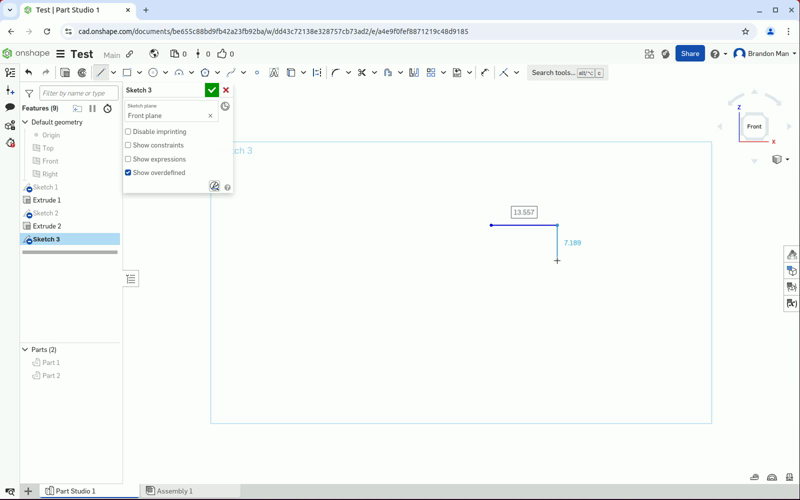
key_down(shift)
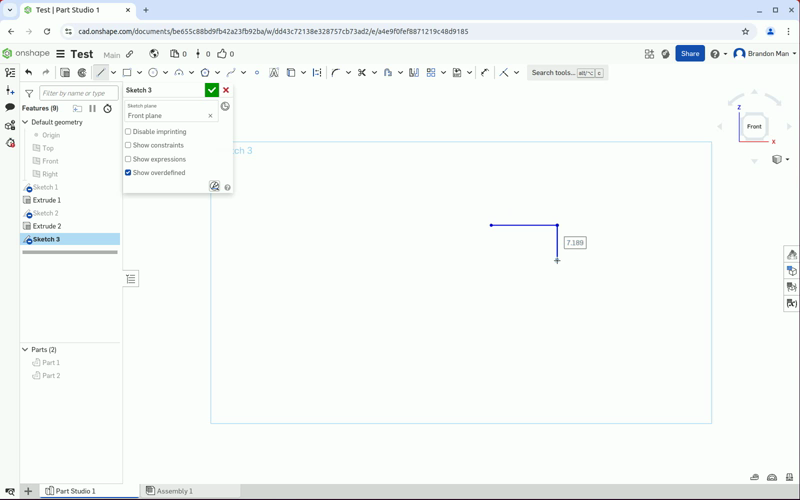
mouse_move(587, 260)
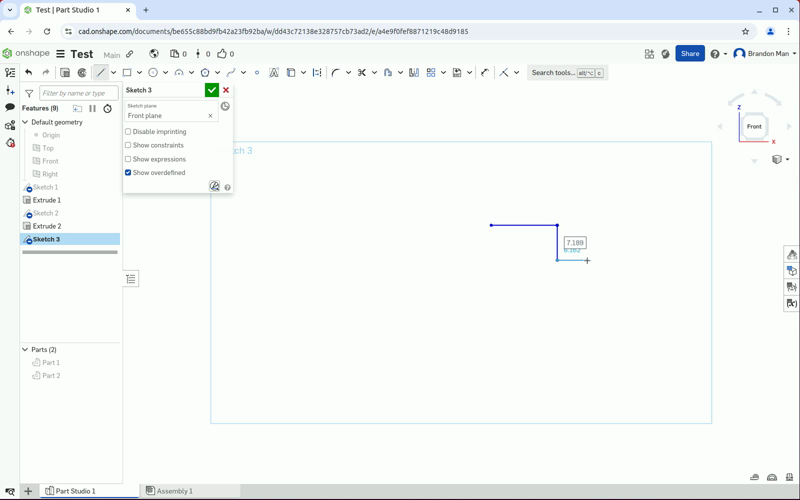
mouse_move(573, 260)
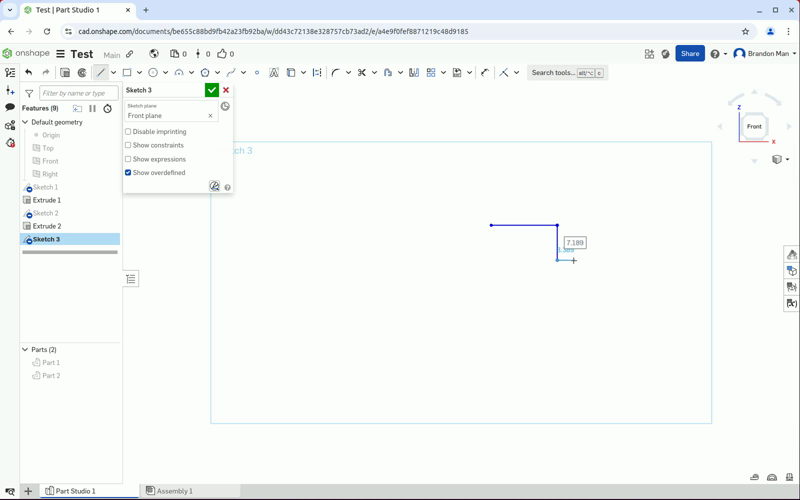
click(573, 260)
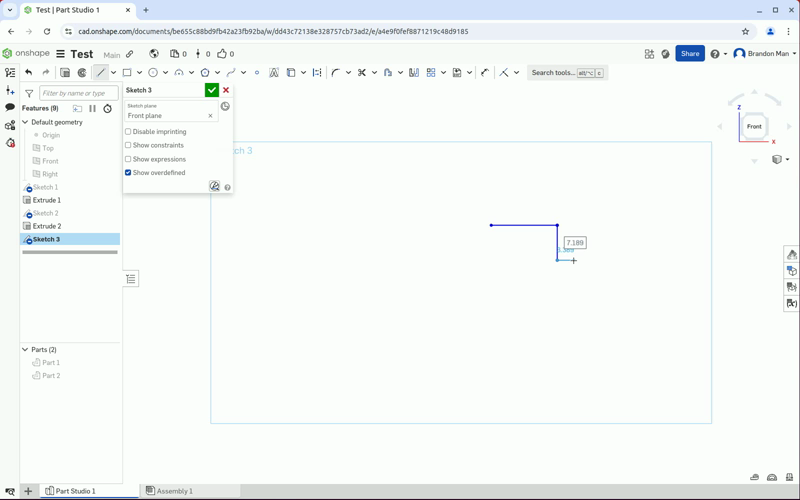
key_up(shift)
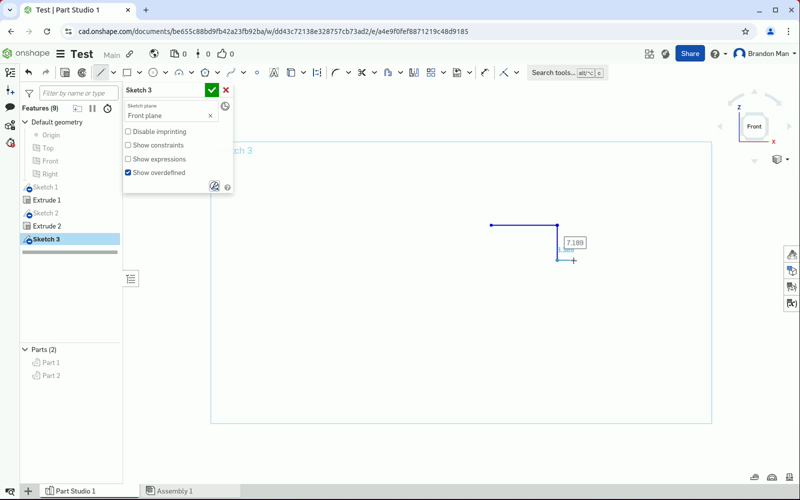
key_down(shift)
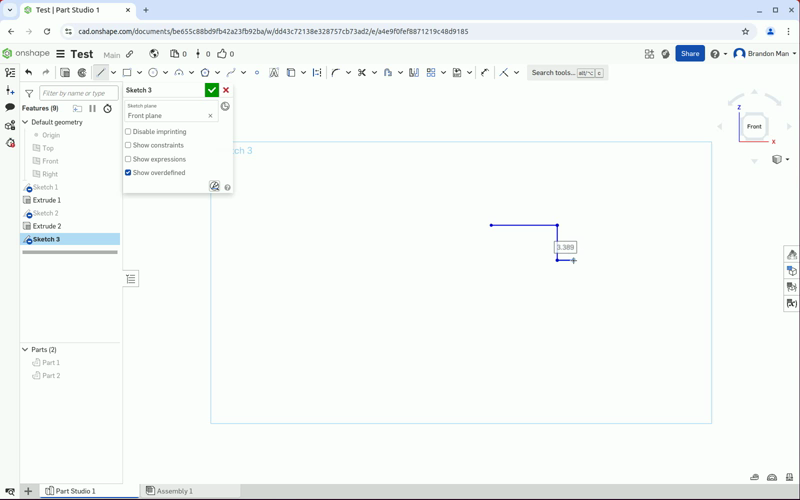
mouse_move(589, 260)
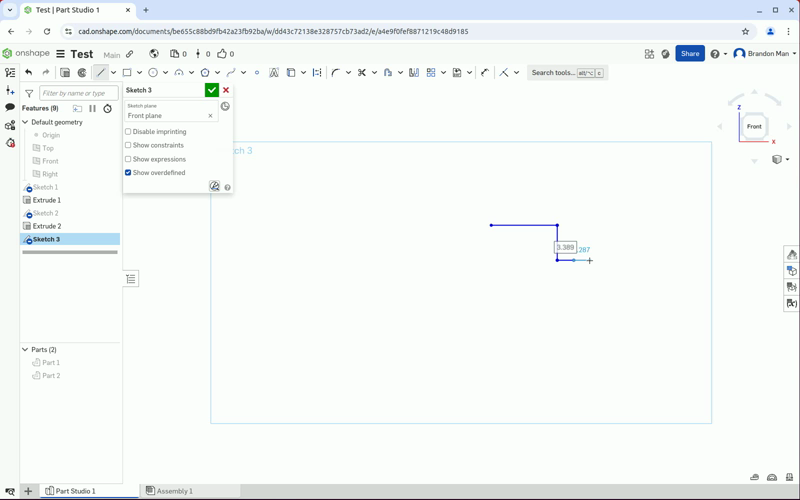
mouse_move(573, 215)
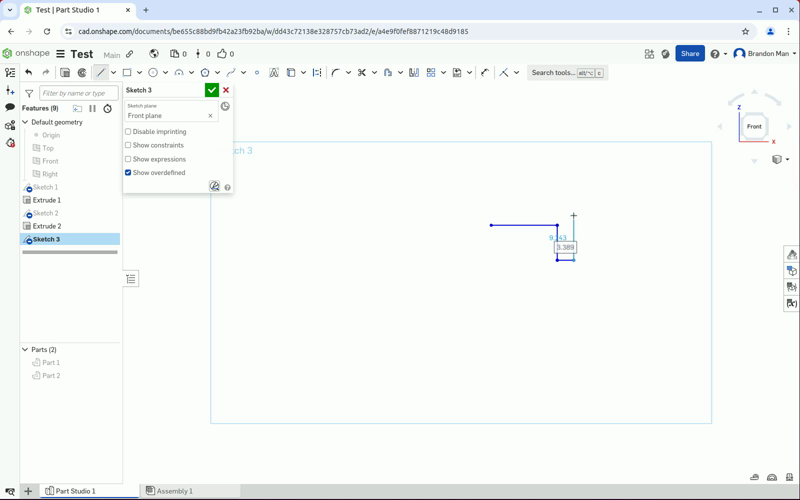
click(573, 215)
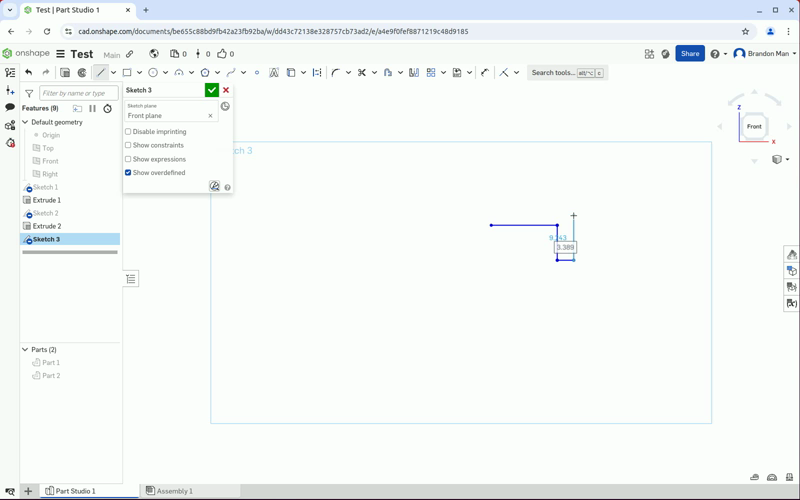
key_up(shift)
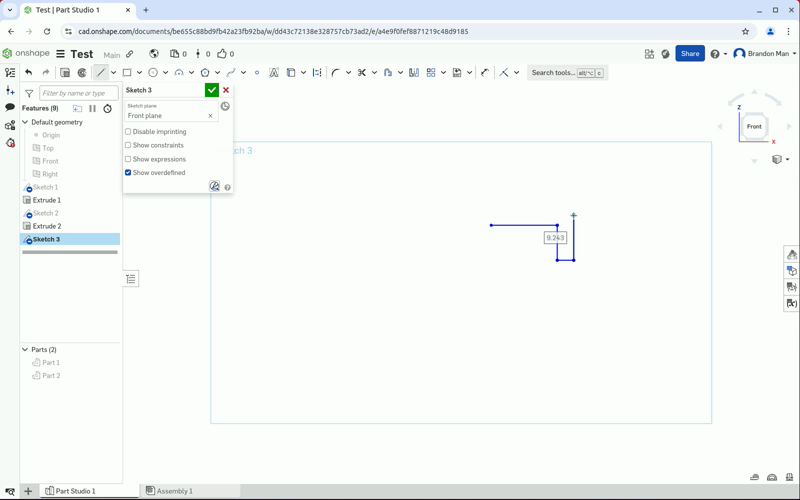
key_down(shift)
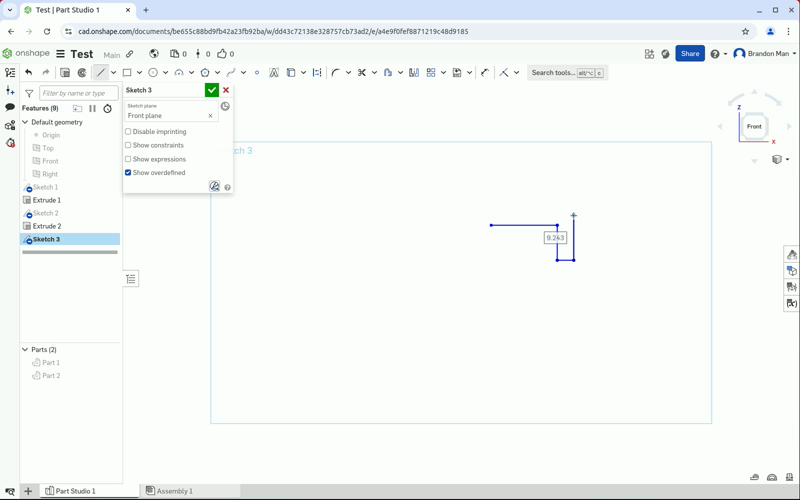
mouse_move(491, 215)
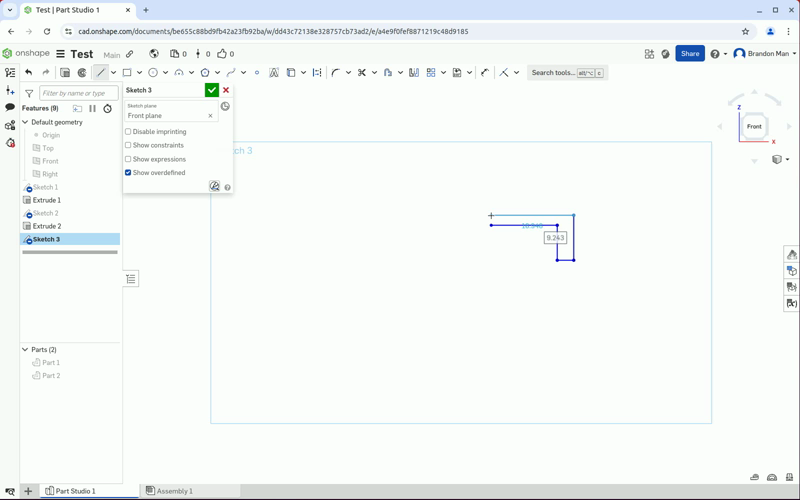
click(491, 215)
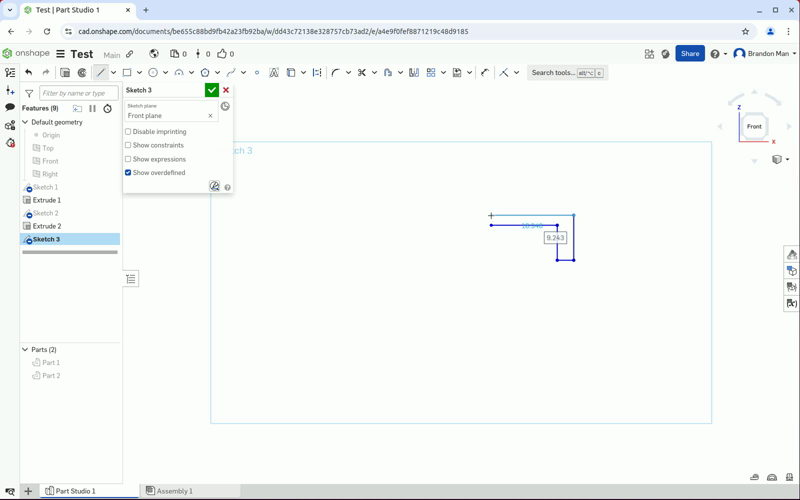
key_up(shift)
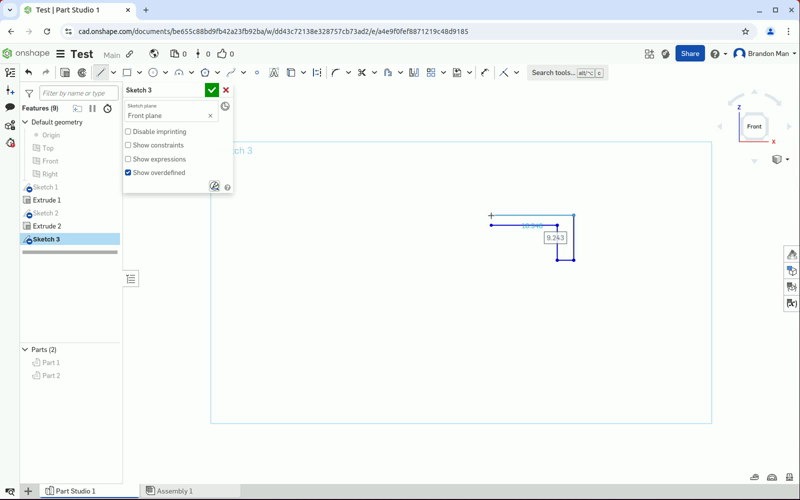
mouse_move(521, 215)
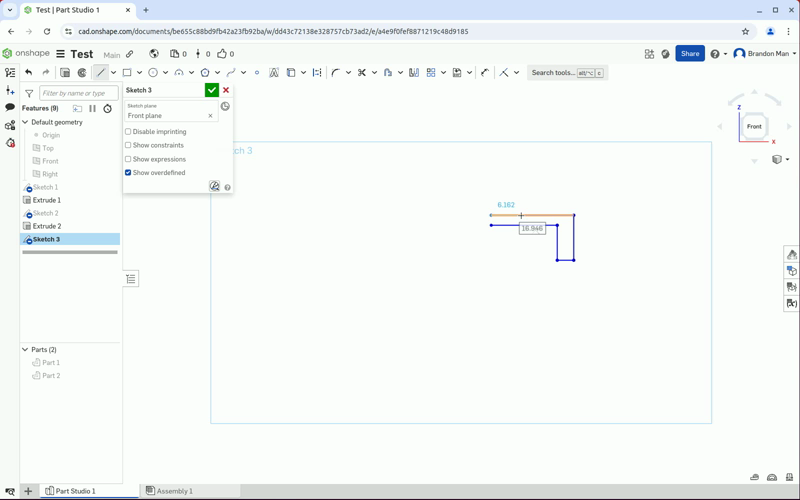
key_down(shift)
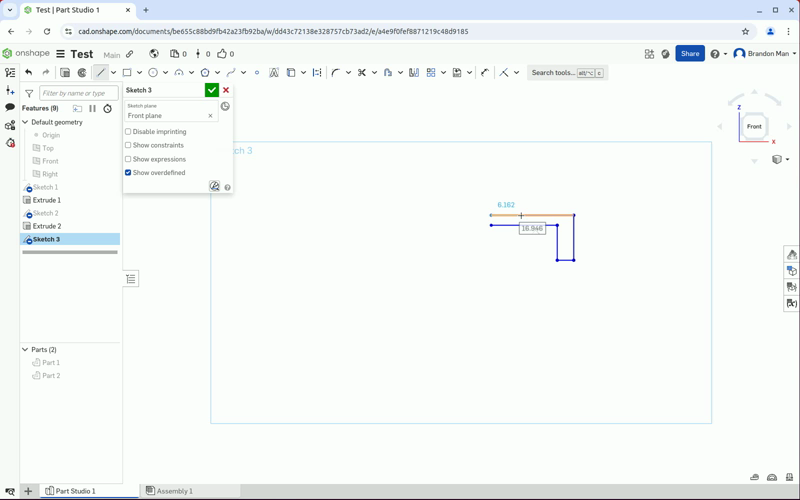
mouse_move(491, 225)
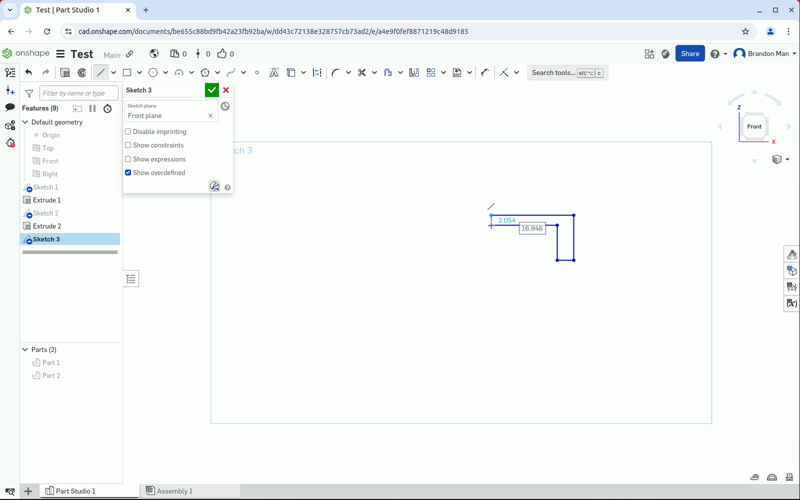
key_up(shift)
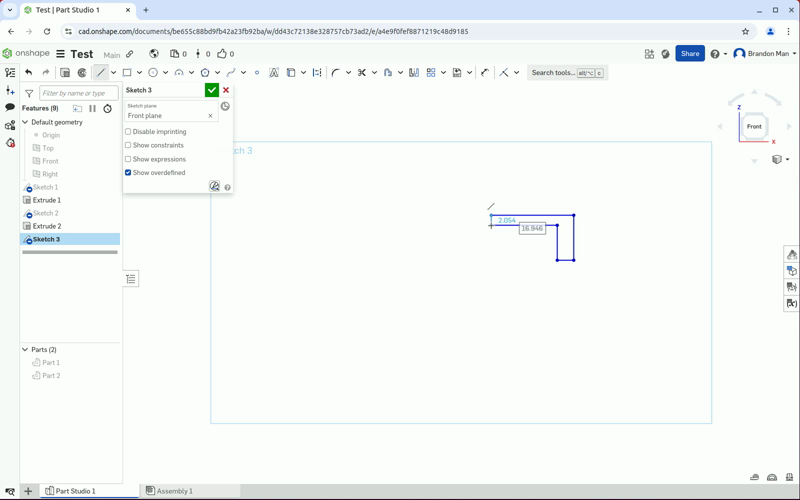
click(491, 225)
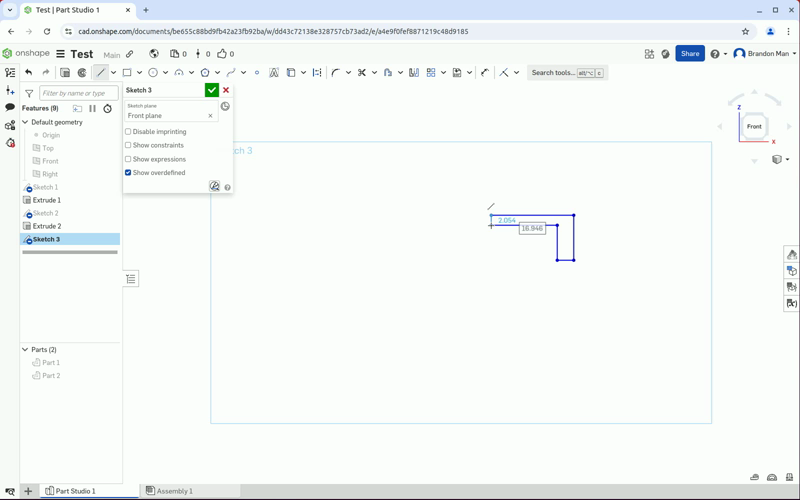
key(esc)
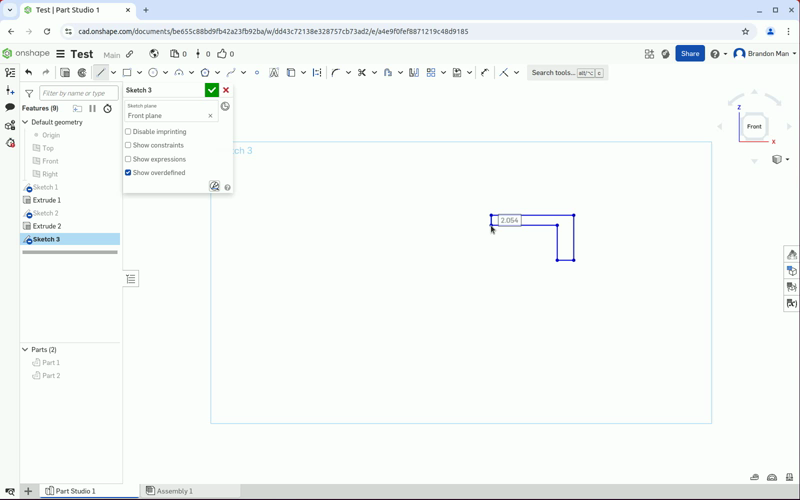
mouse_move(560, 250)
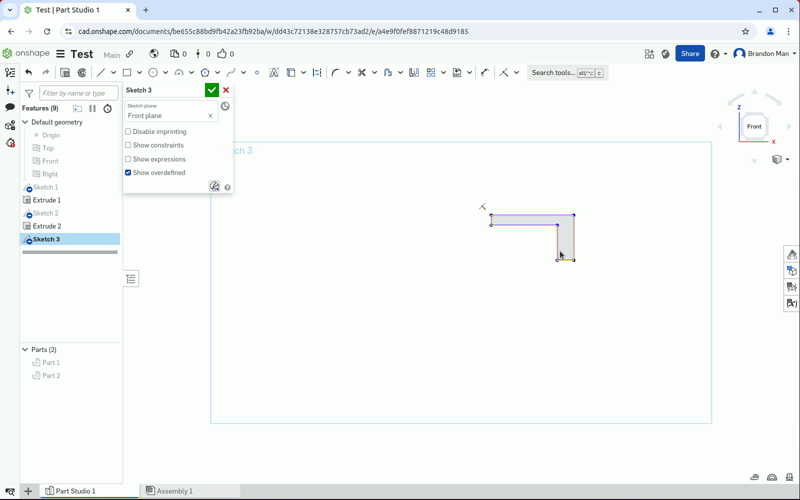
scroll(6)
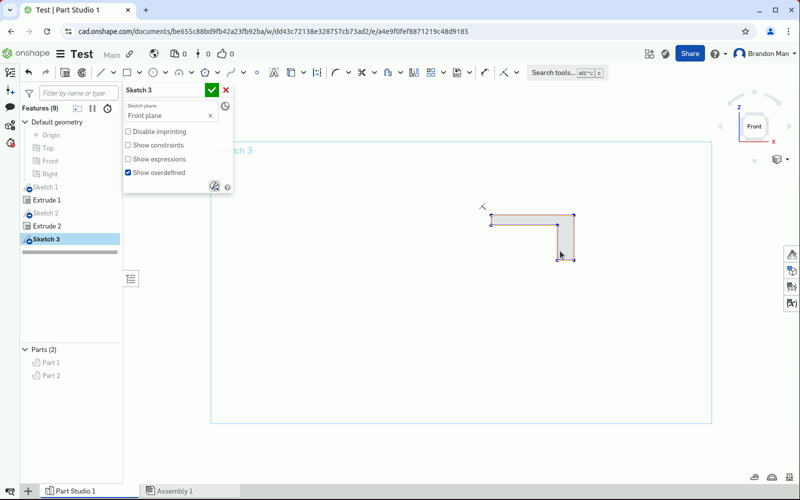
scroll(6)
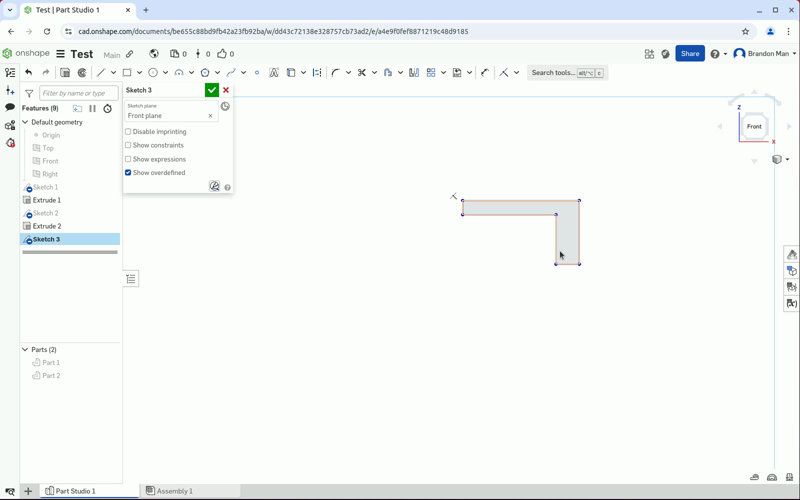
scroll(6)
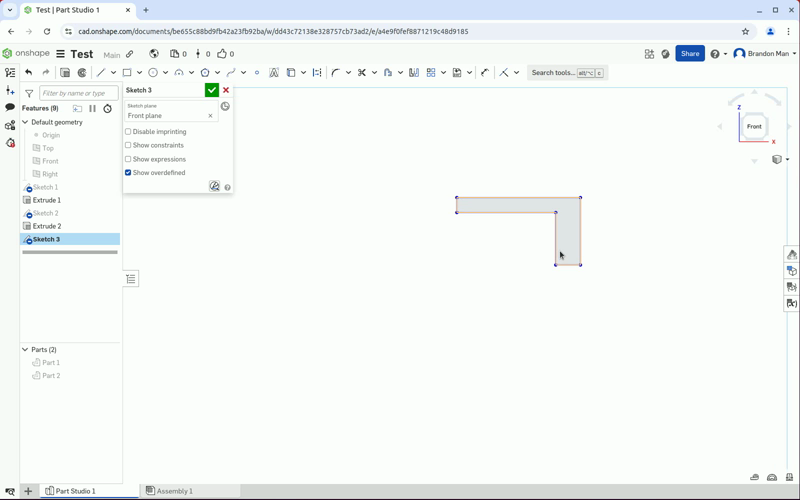
scroll(6)
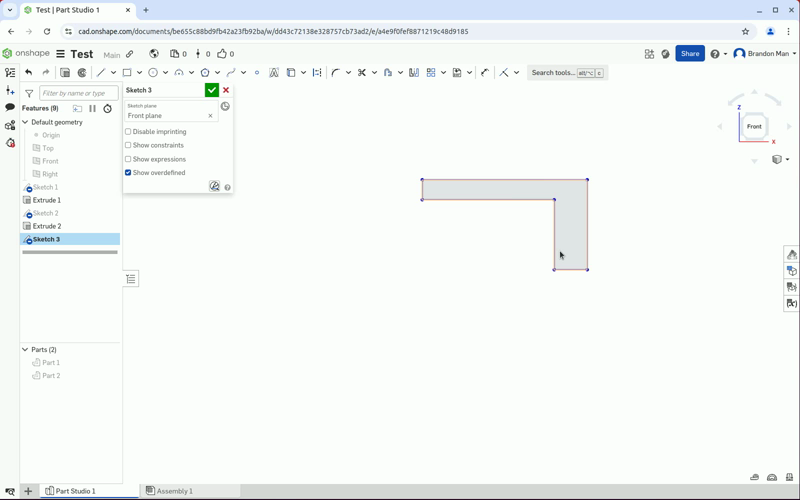
scroll(6)
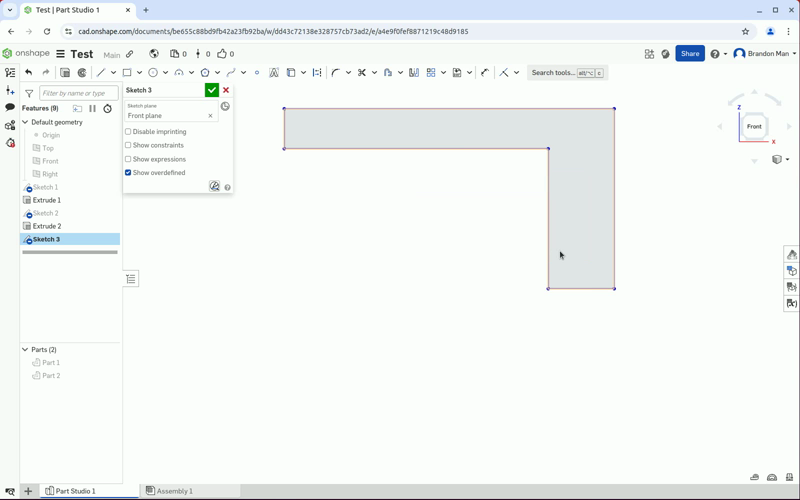
scroll(6)
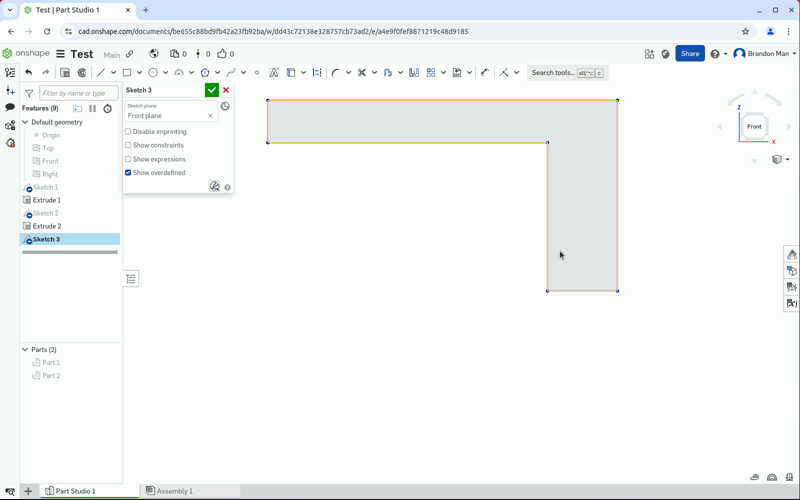
scroll(6)
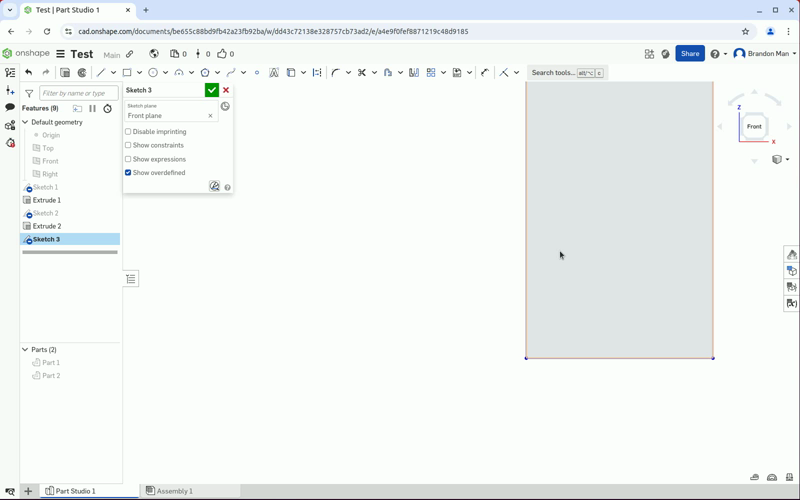
click(560, 250)
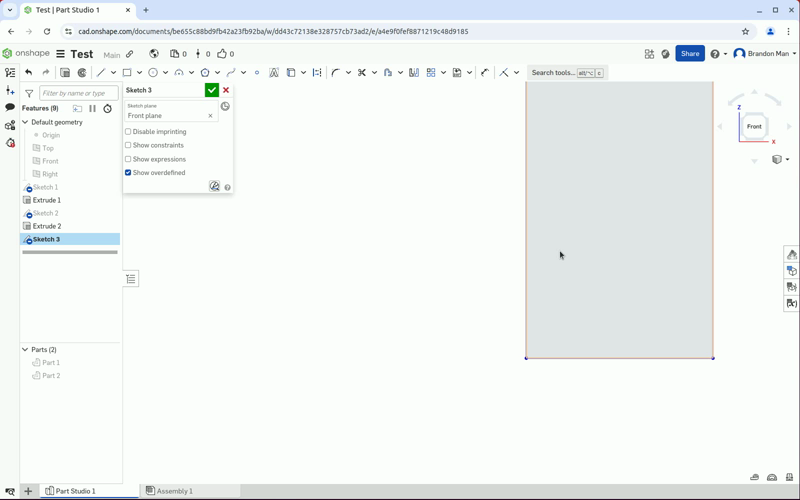
scroll(-6)
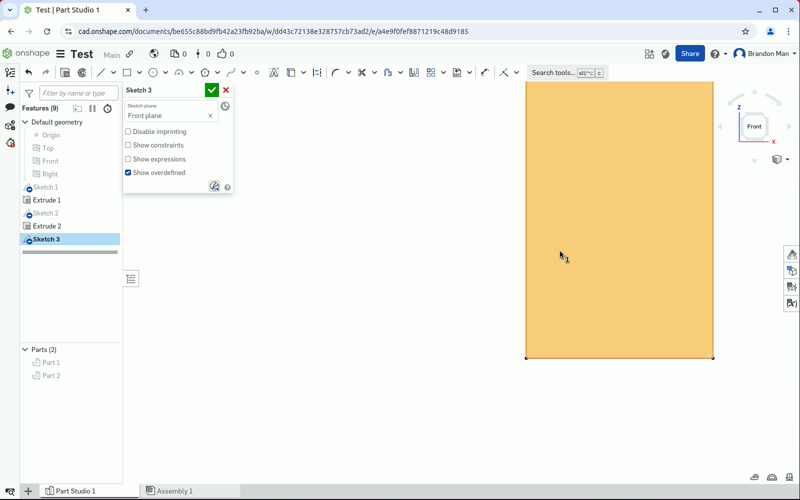
scroll(-6)
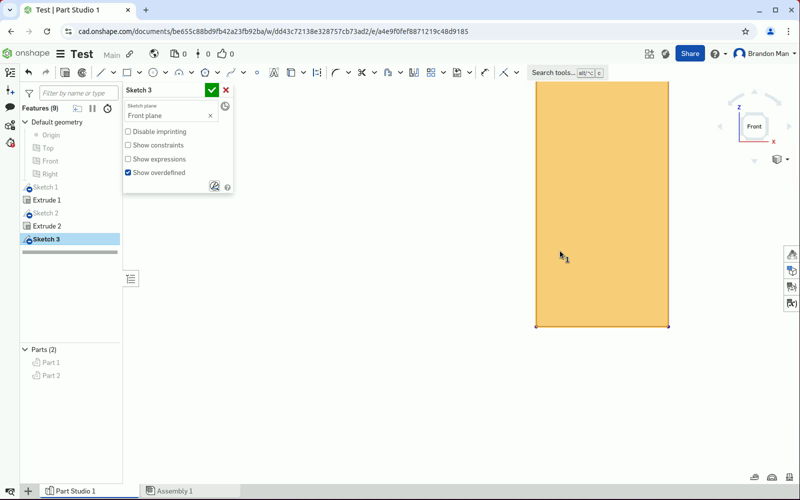
scroll(-6)
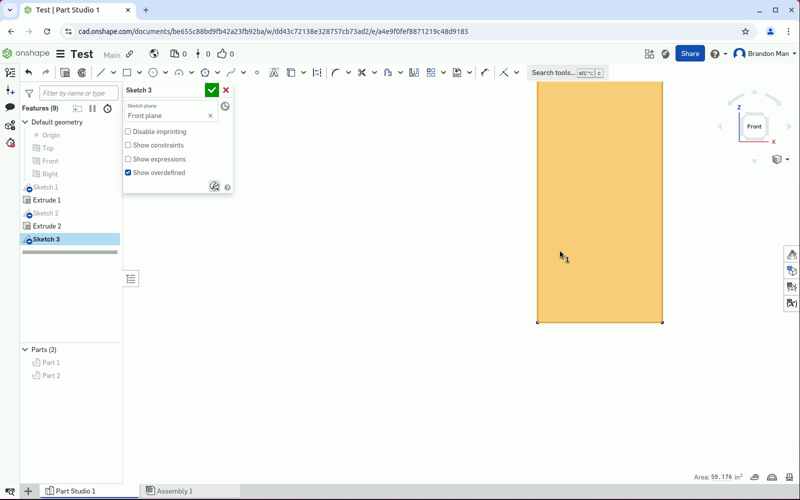
scroll(-6)
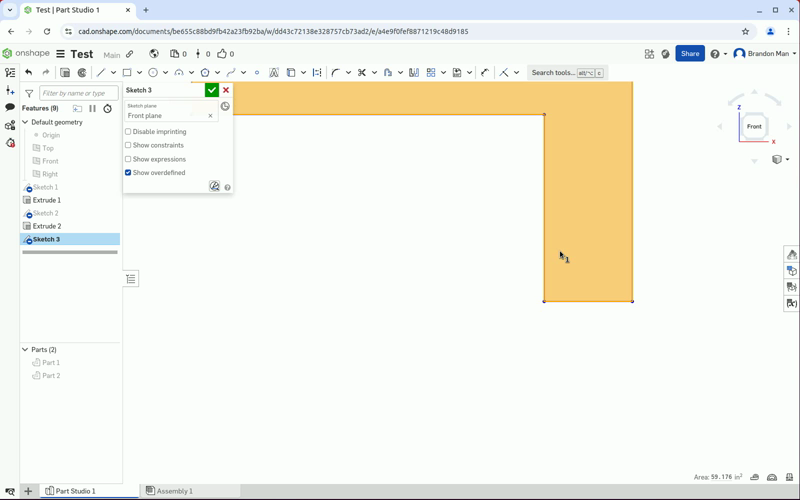
scroll(-6)
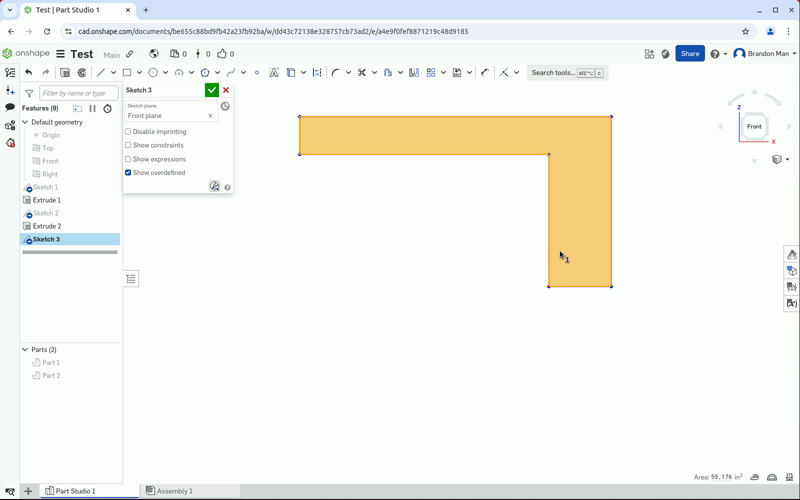
scroll(-6)
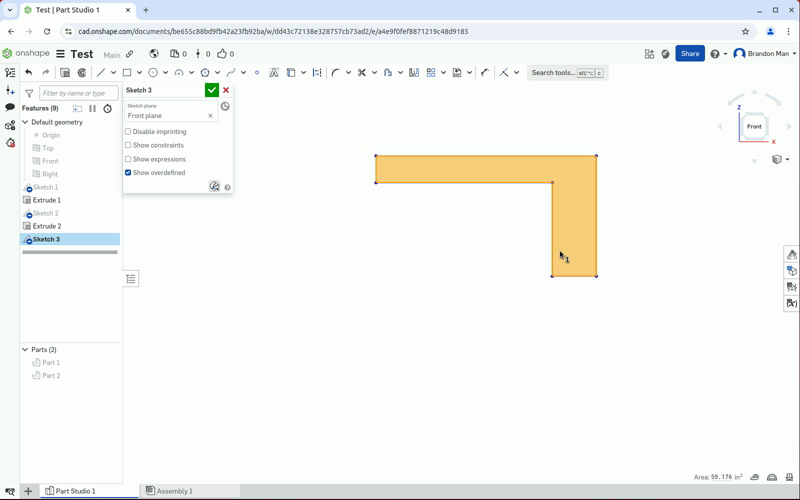
scroll(-6)
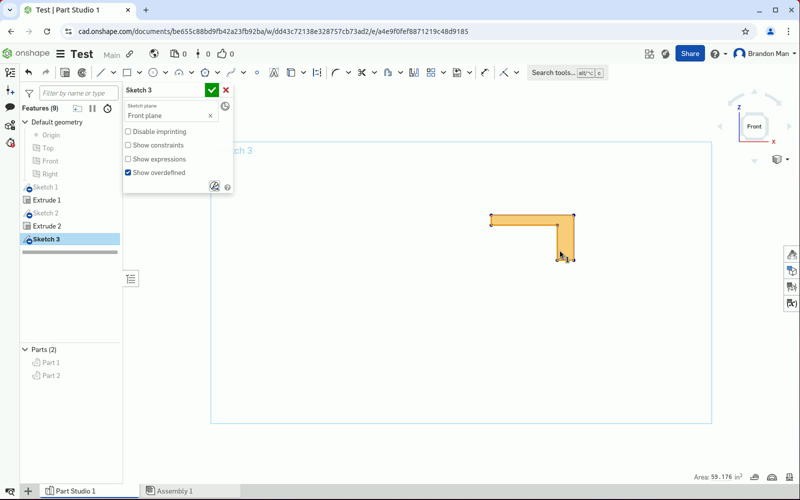
mouse_move(73, 352)
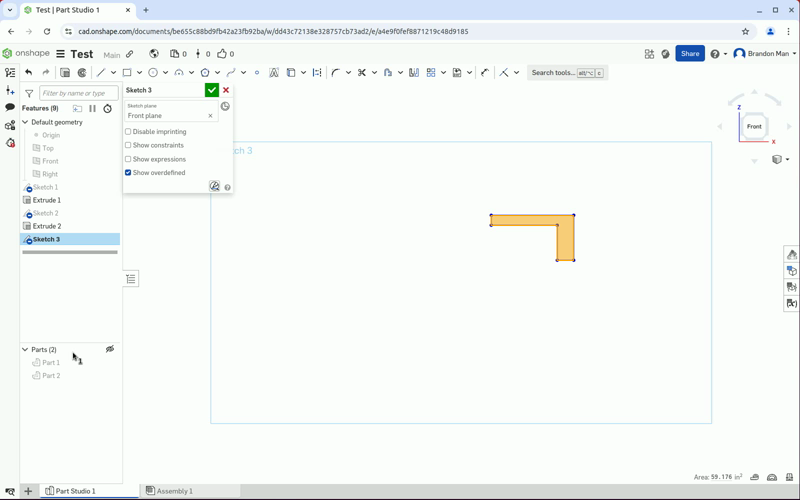
key(shift+y)
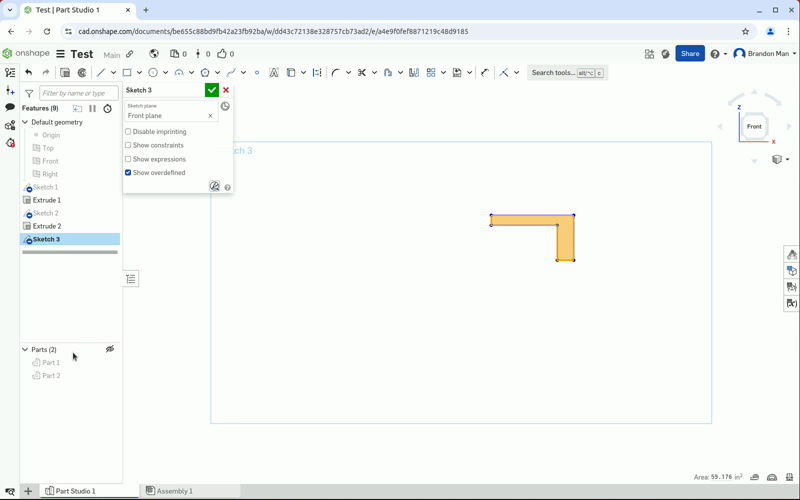
key(shift+e)
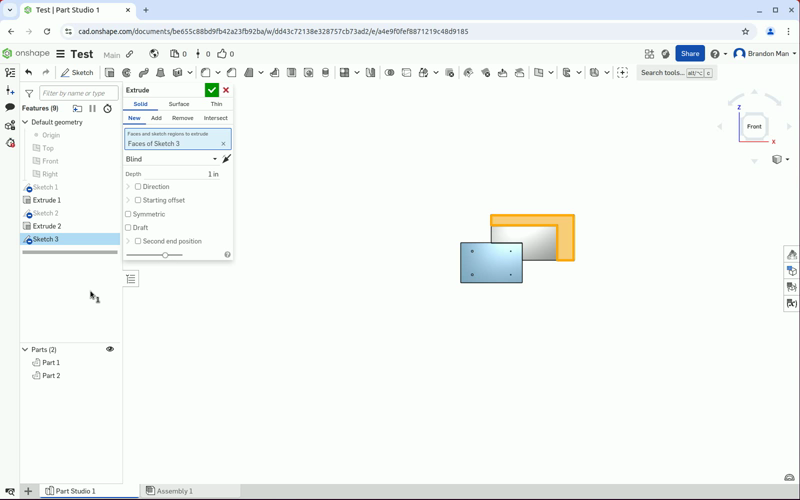
mouse_move(143, 106)
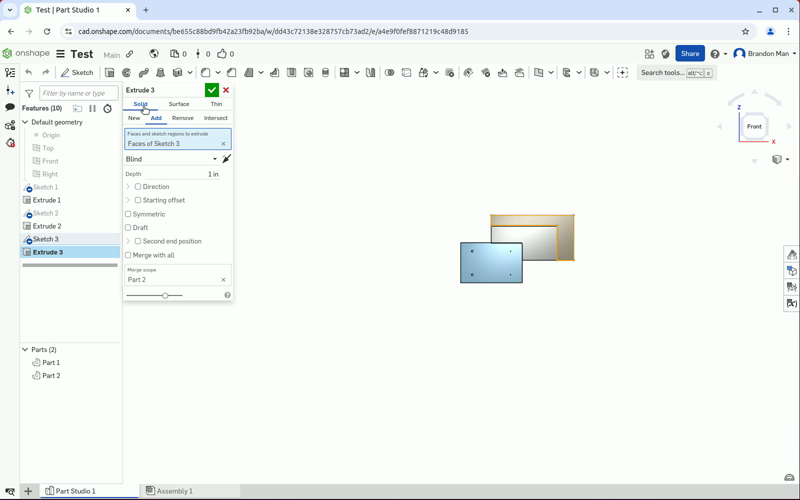
click(143, 106)
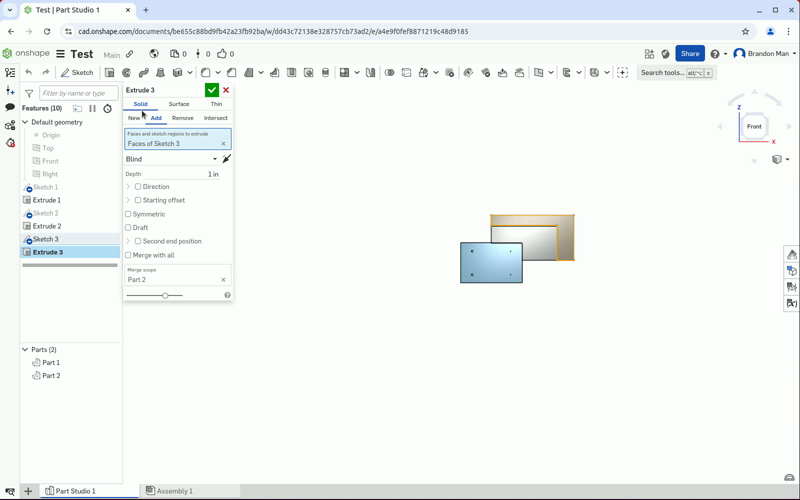
mouse_move(137, 120)
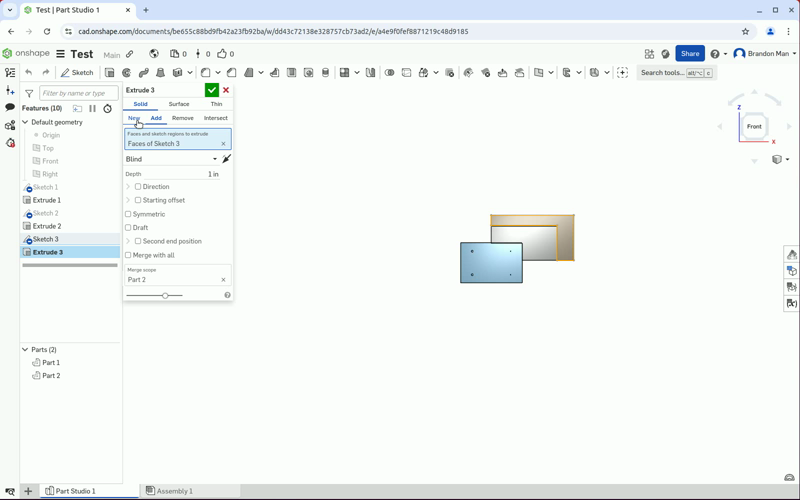
click(137, 120)
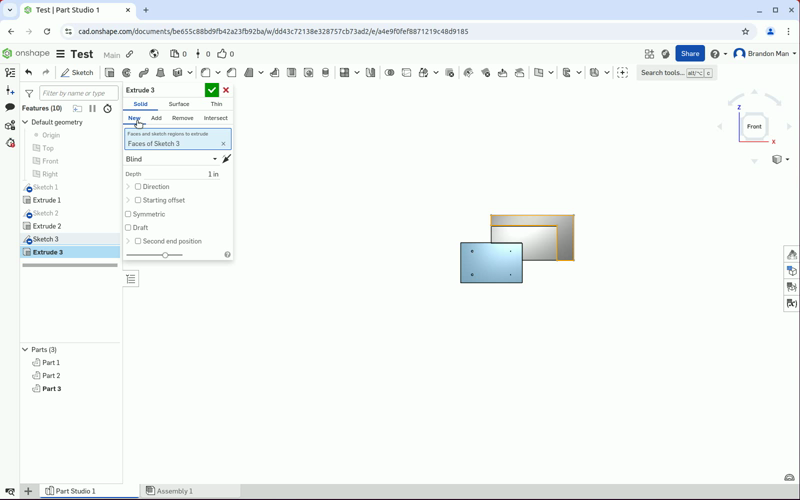
key(tab, 4)
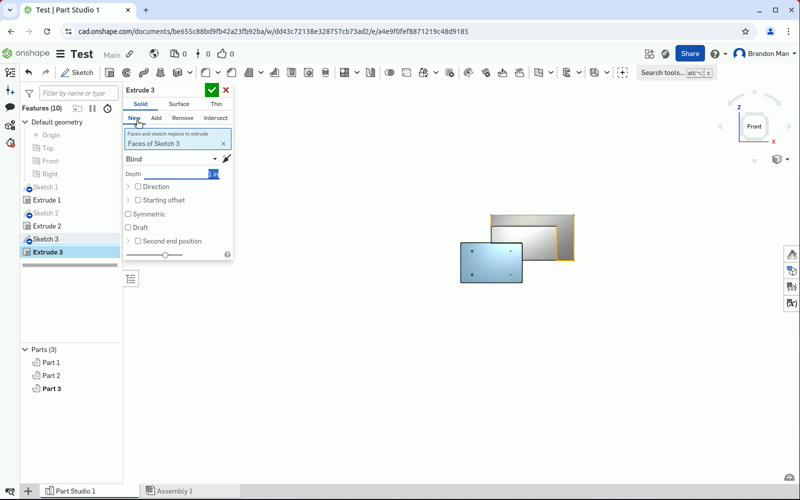
text(0.481)
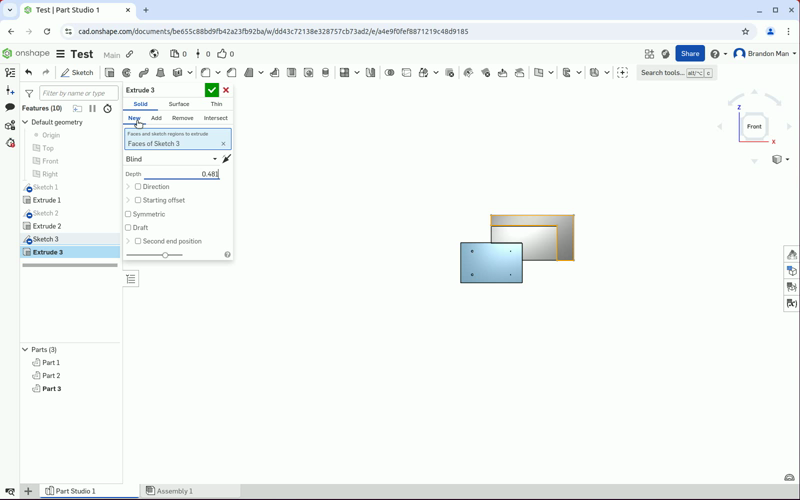
key(enter)
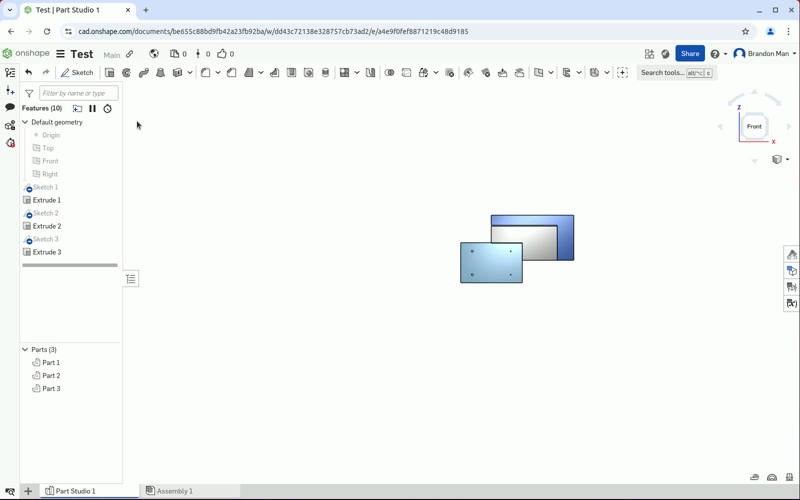
key(shift+h)
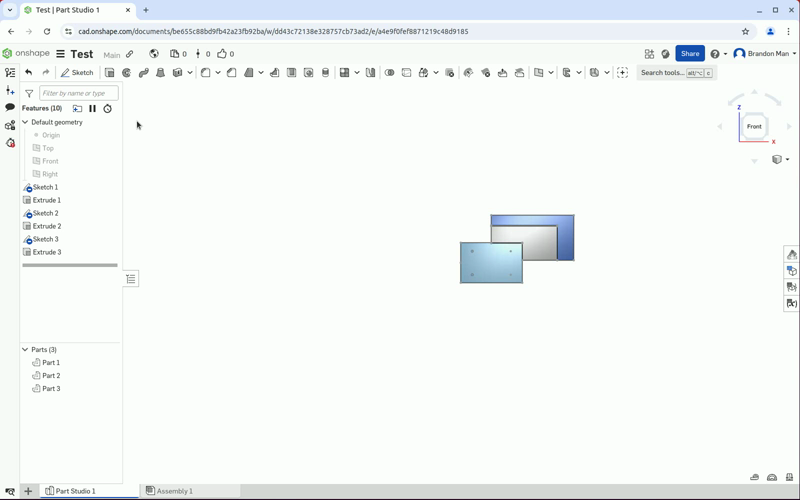
key(shift+h)
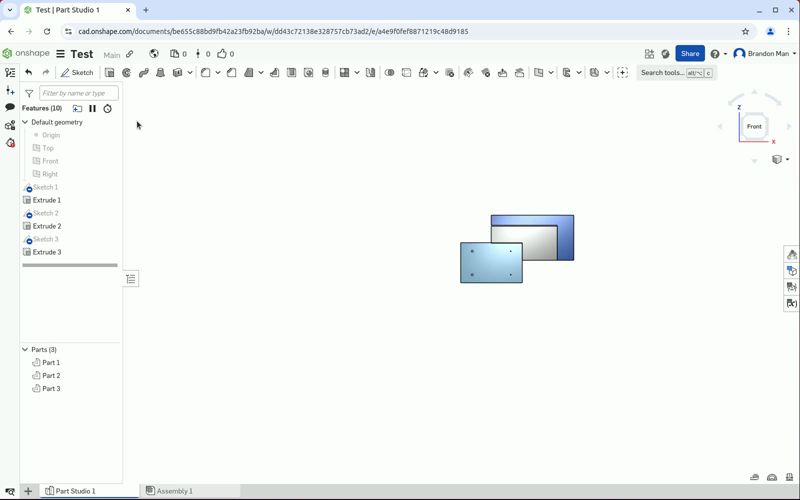
mouse_move(73, 189)
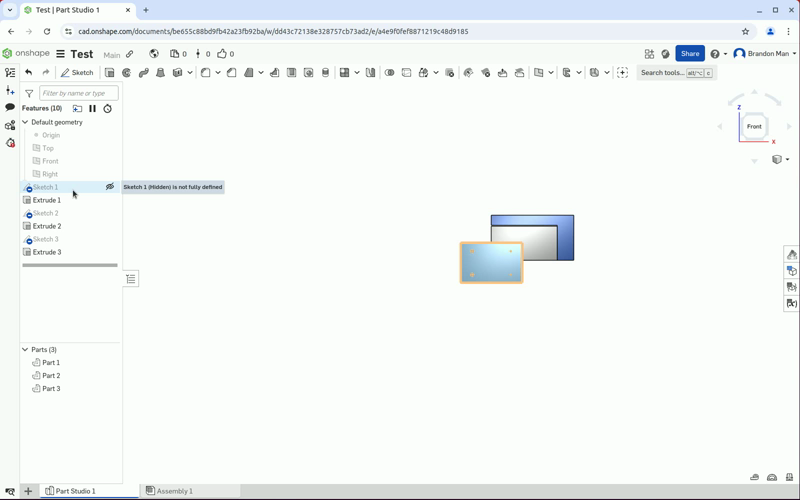
click(73, 189)
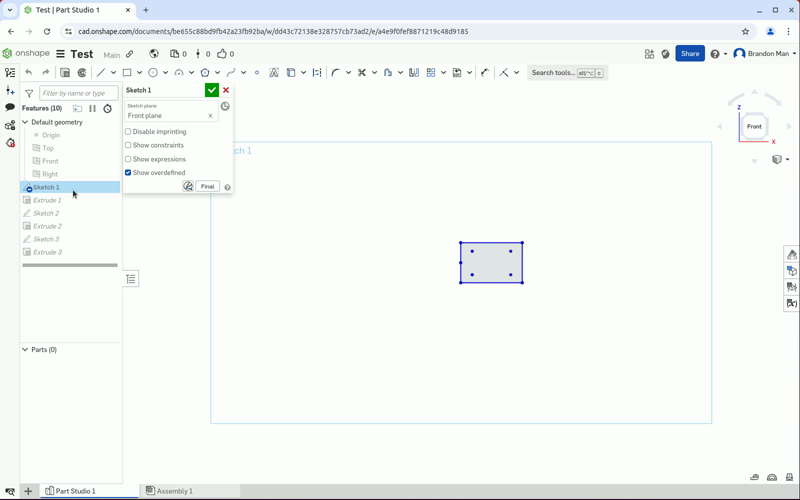
mouse_move(229, 92)
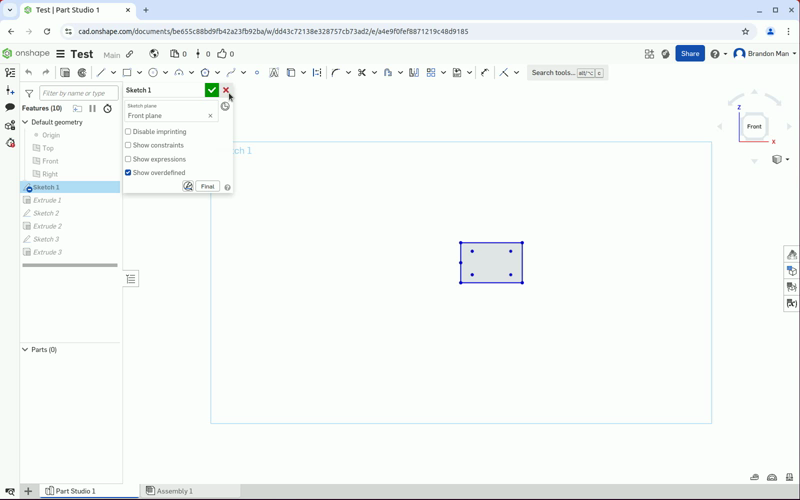
click(229, 92)
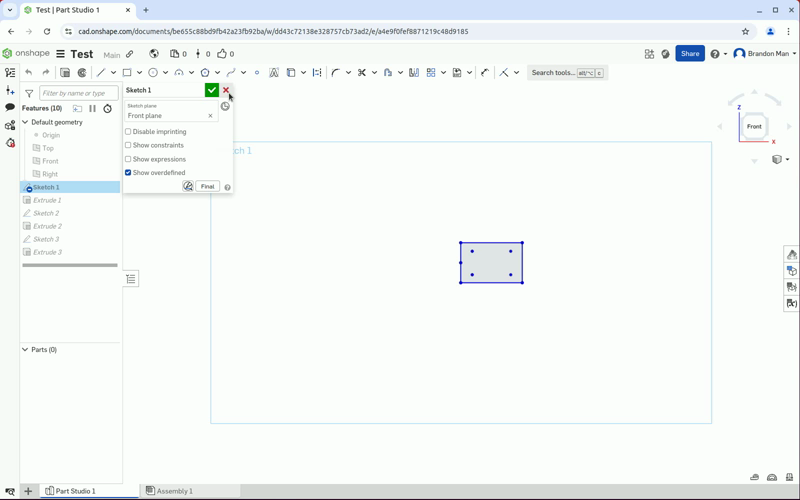
key(shift+s)
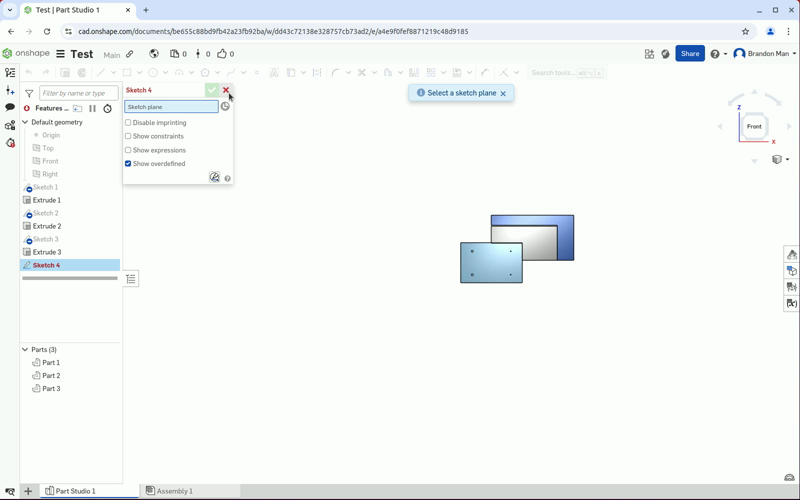
mouse_move(73, 163)
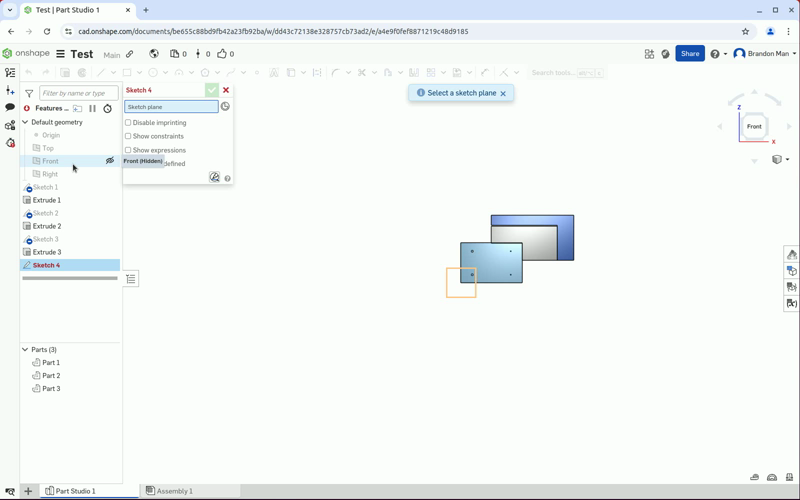
click(73, 163)
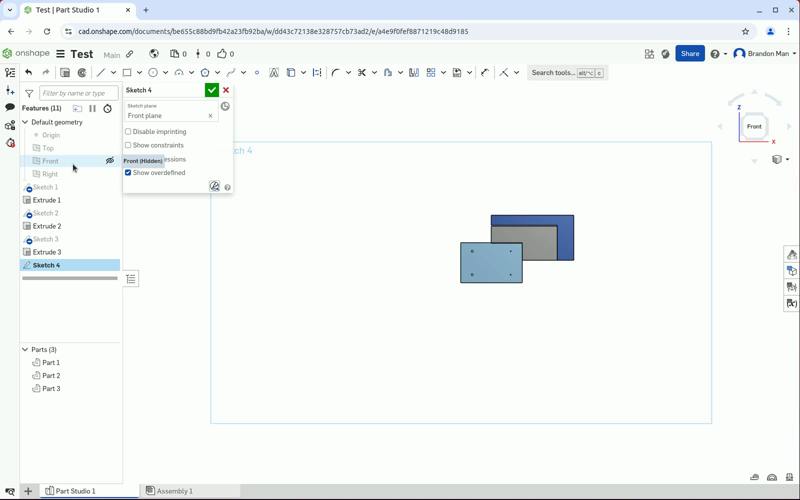
mouse_move(73, 352)
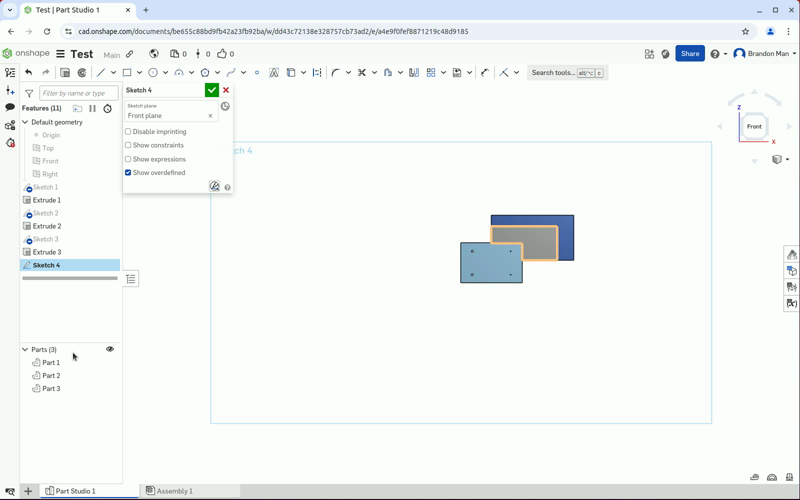
key(y)
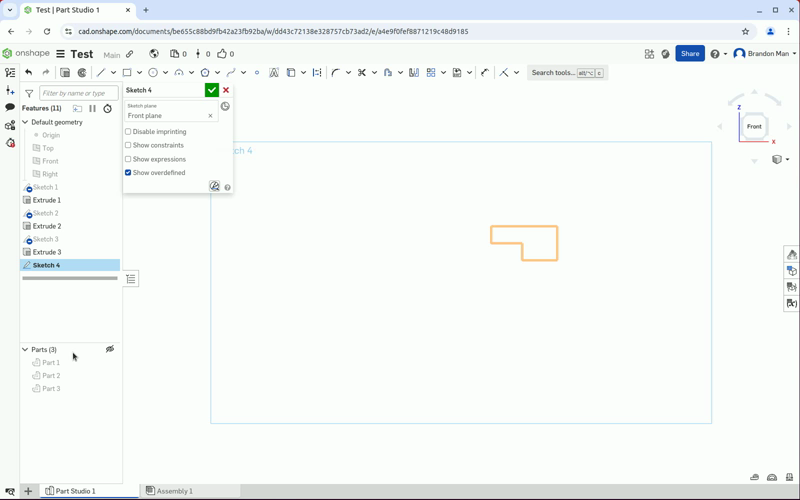
key(l)
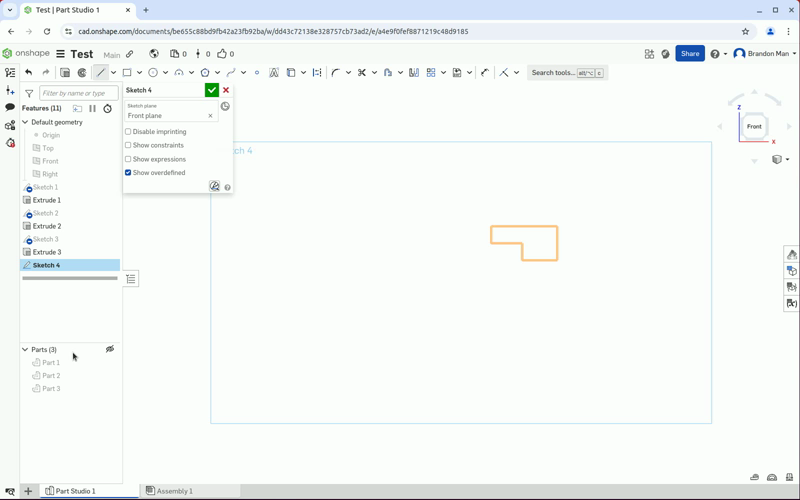
key_down(shift)
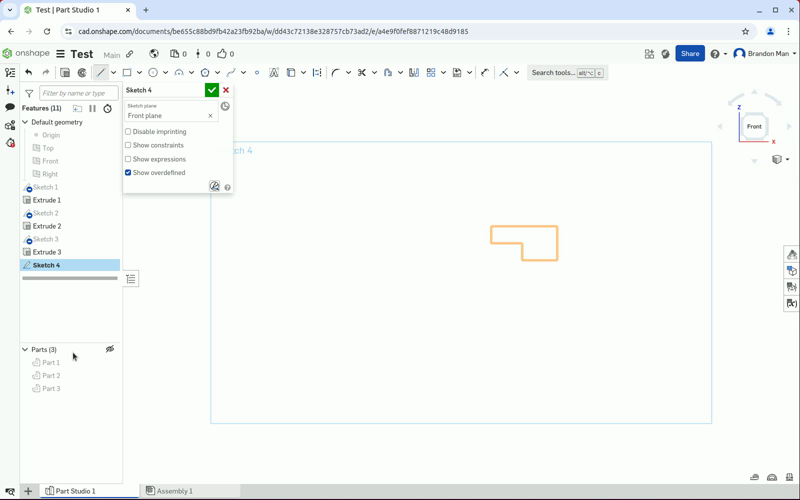
mouse_move(491, 243)
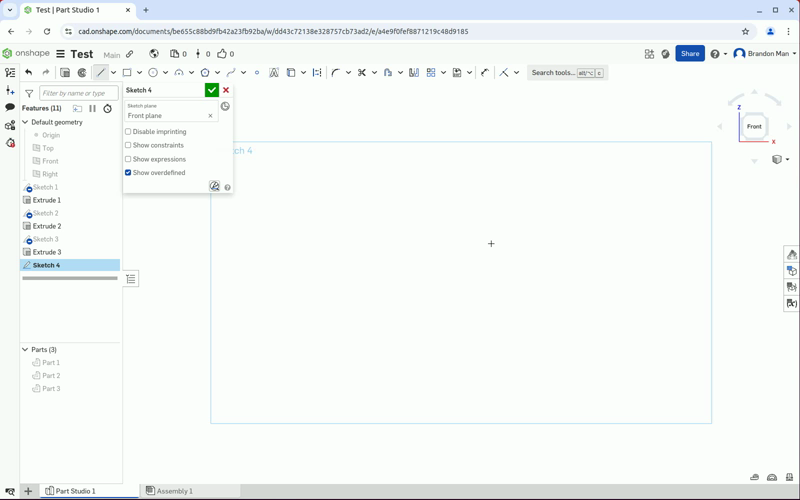
click(491, 243)
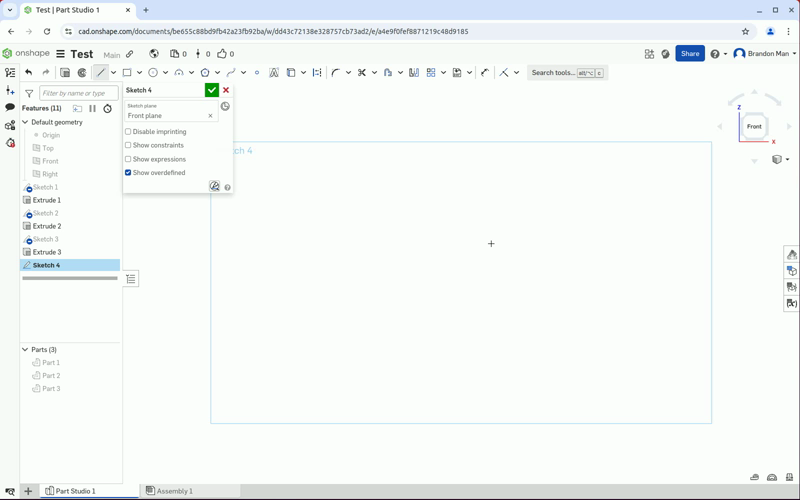
key_up(shift)
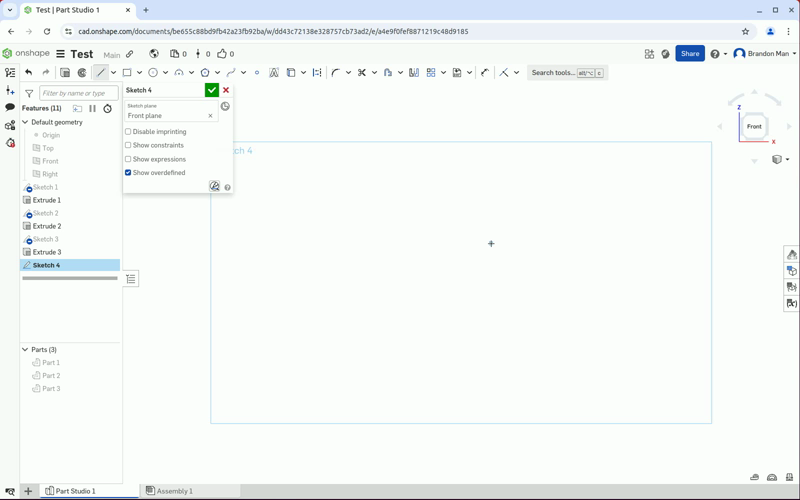
key_down(shift)
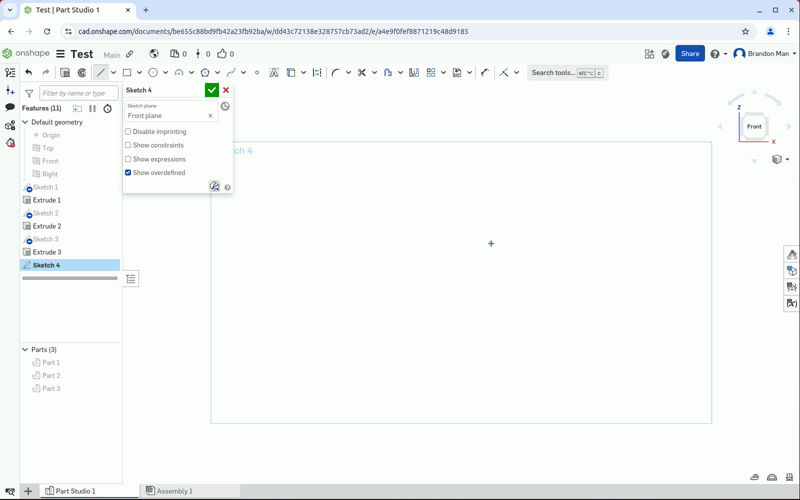
mouse_move(521, 243)
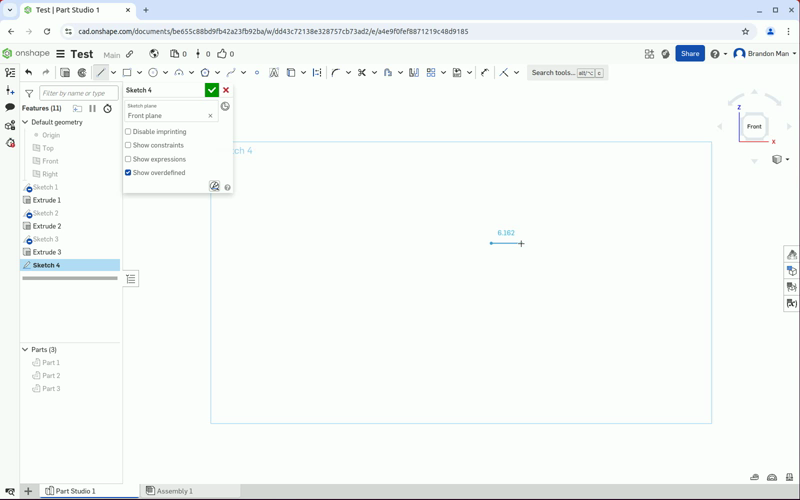
mouse_move(522, 243)
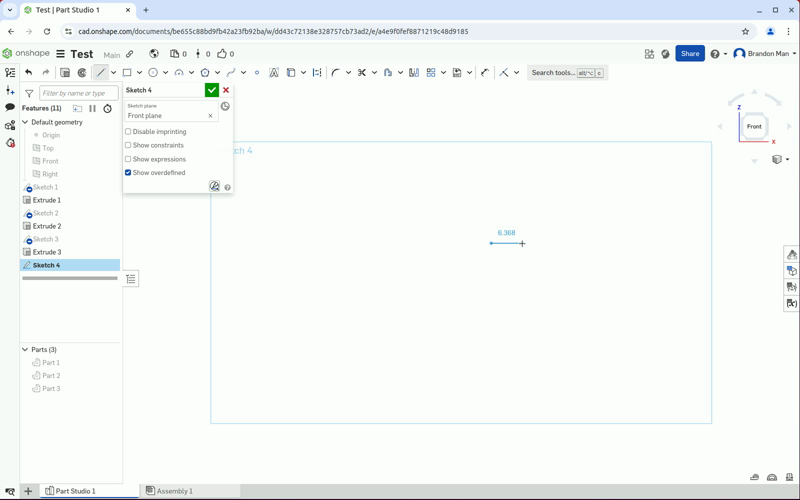
click(522, 243)
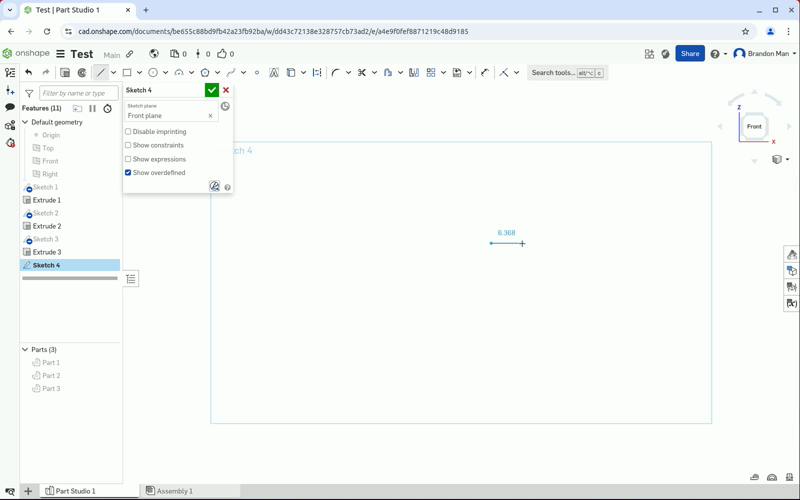
key_up(shift)
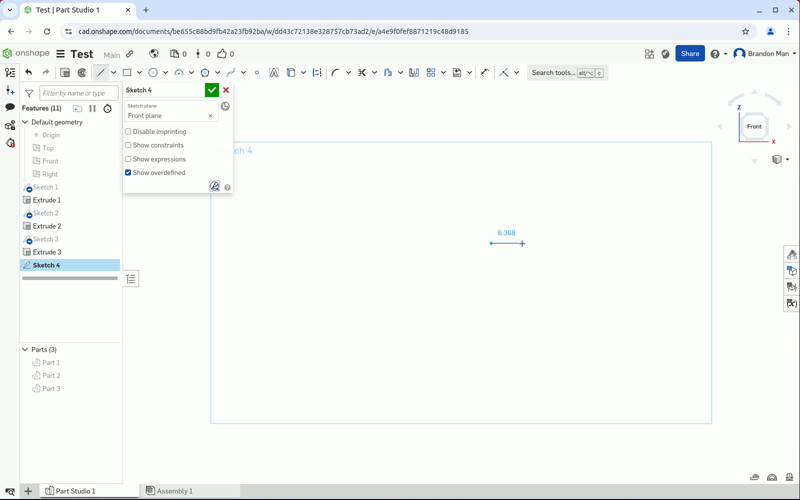
key_down(shift)
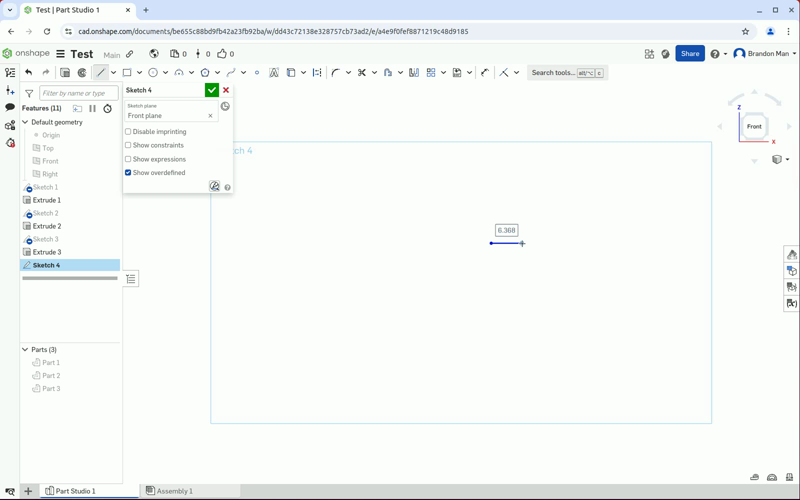
mouse_move(552, 243)
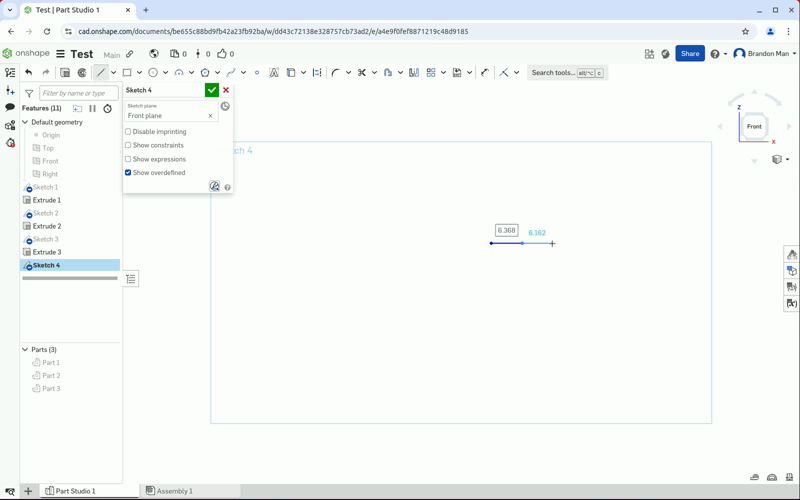
mouse_move(522, 260)
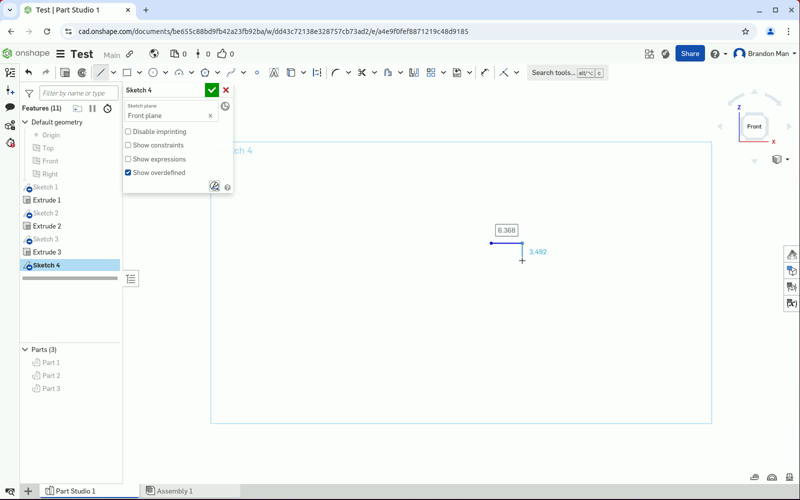
click(522, 260)
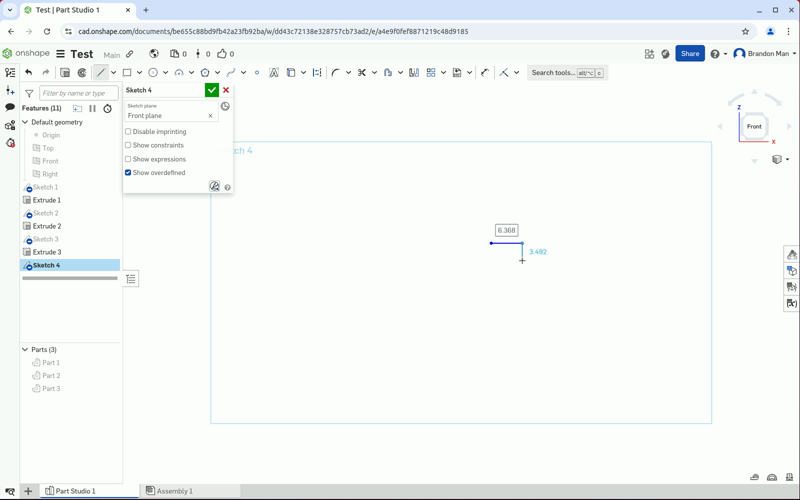
key_up(shift)
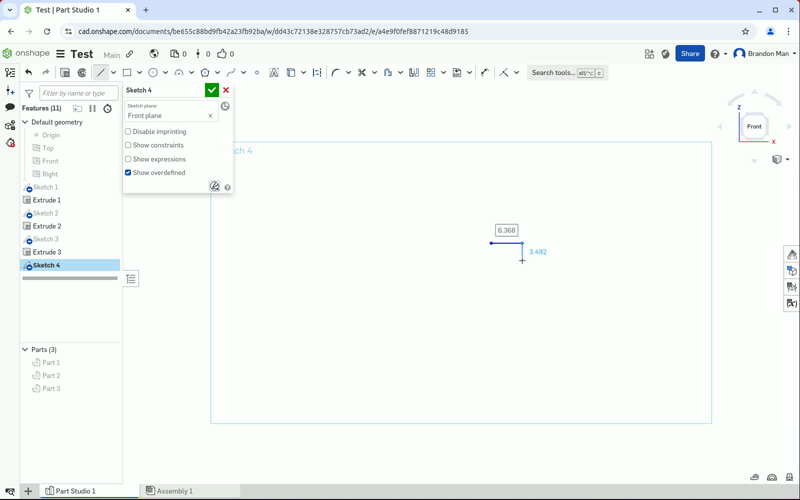
key_down(shift)
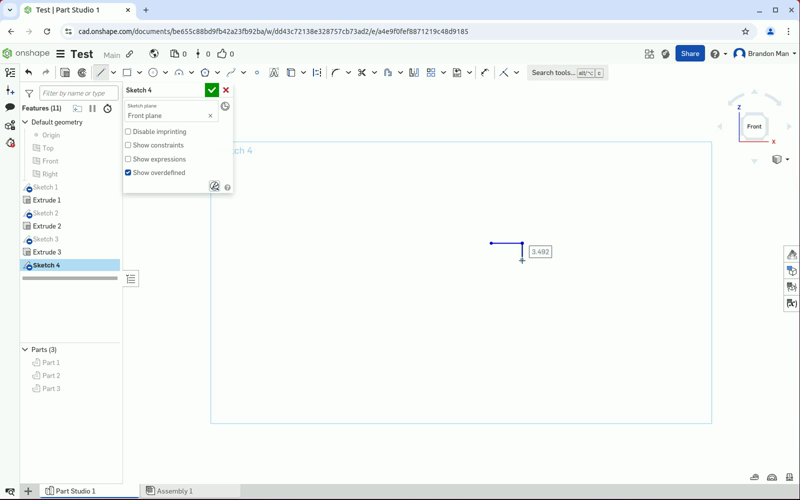
mouse_move(552, 260)
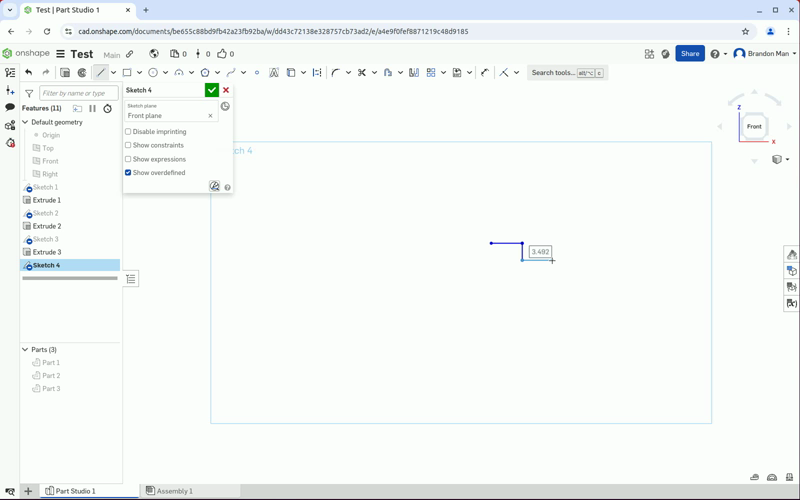
mouse_move(557, 260)
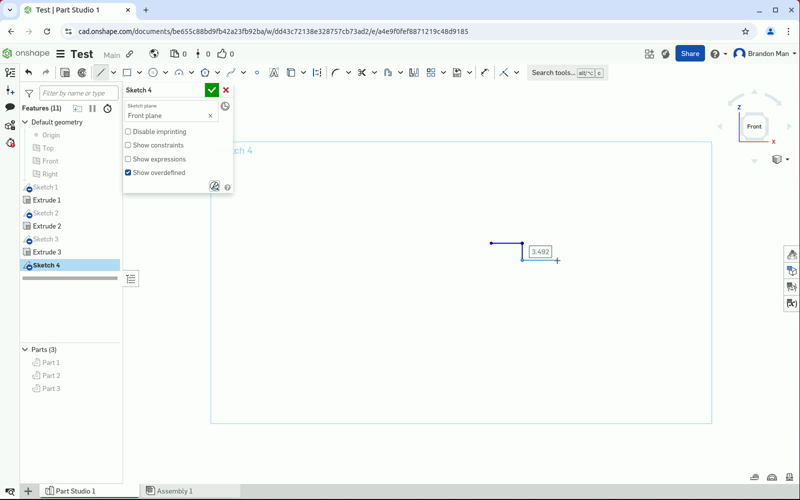
click(557, 260)
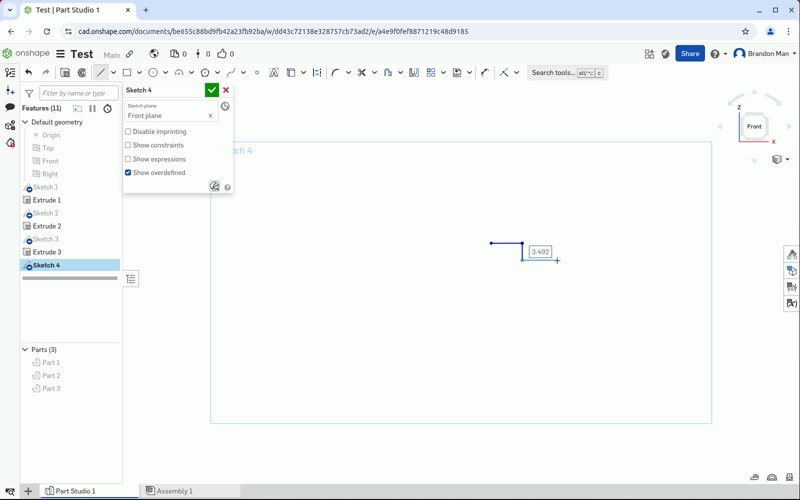
key_up(shift)
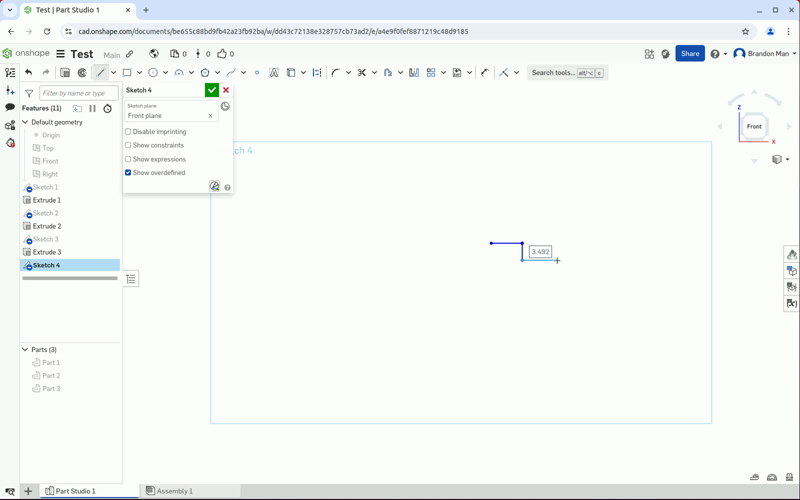
key_down(shift)
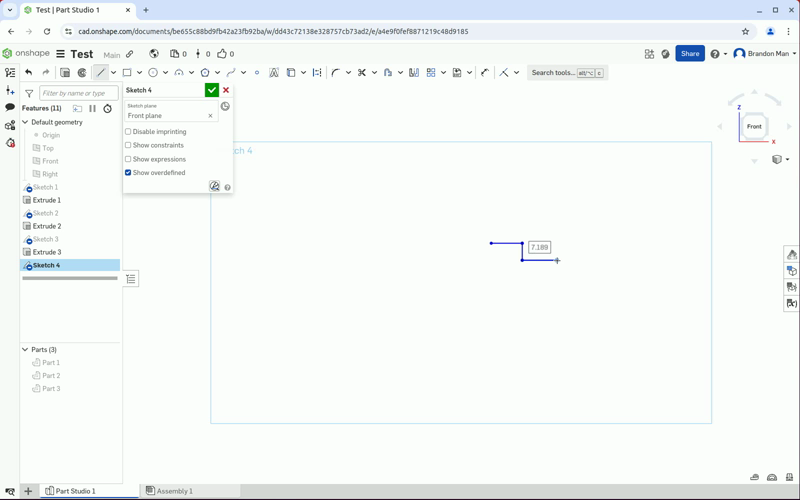
mouse_move(587, 260)
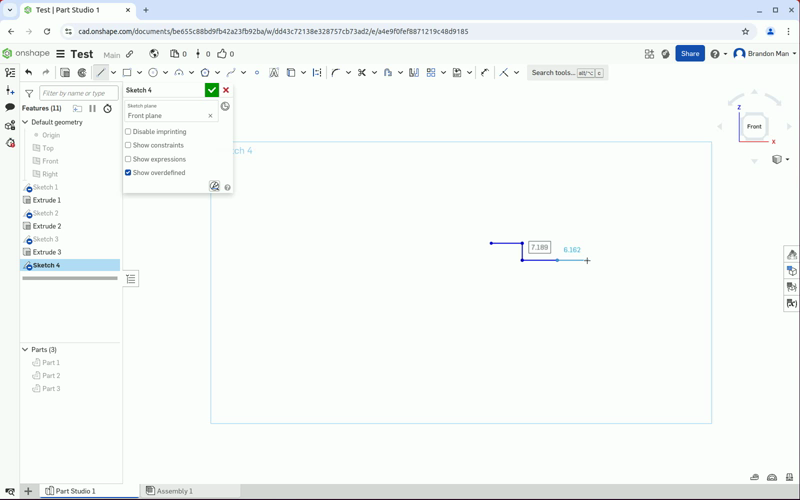
mouse_move(557, 226)
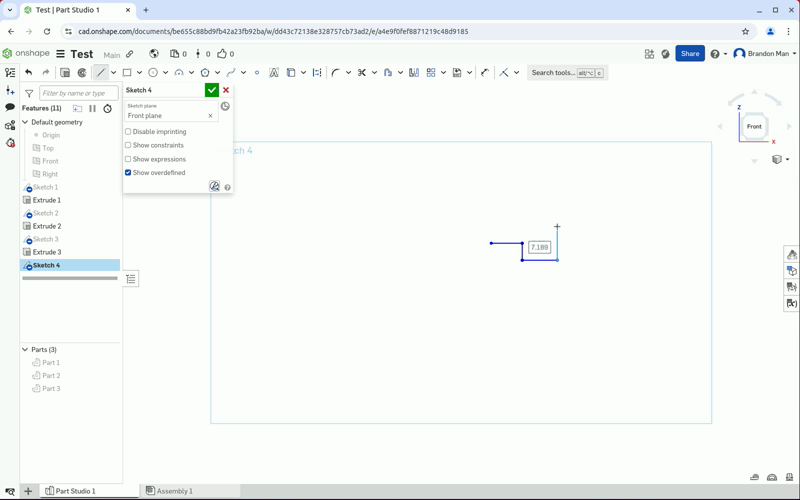
click(557, 226)
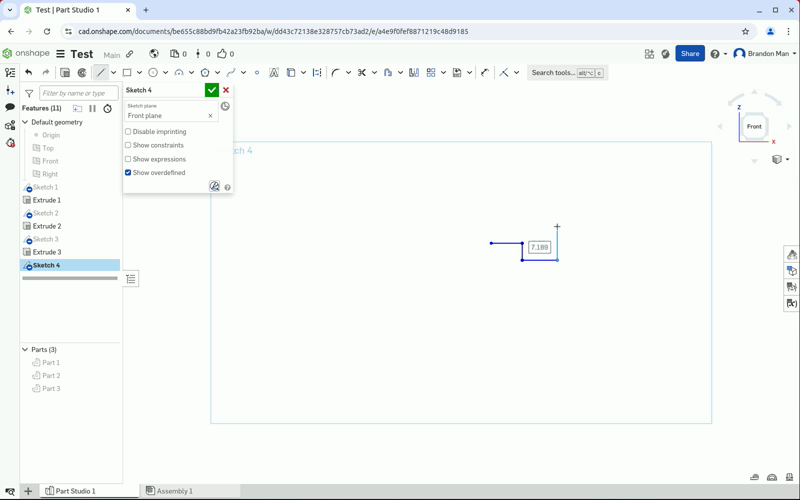
key_up(shift)
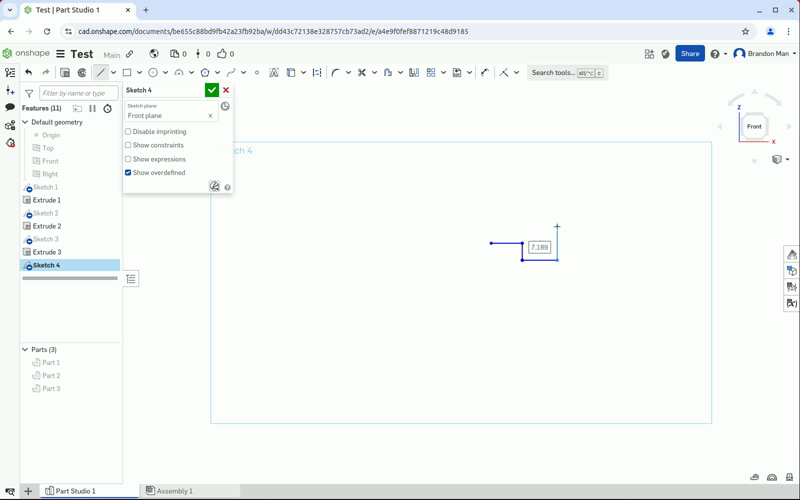
key_down(shift)
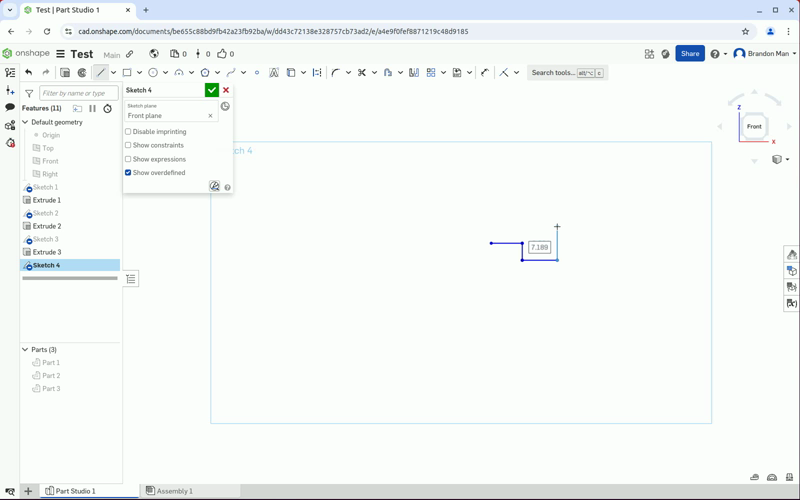
mouse_move(491, 226)
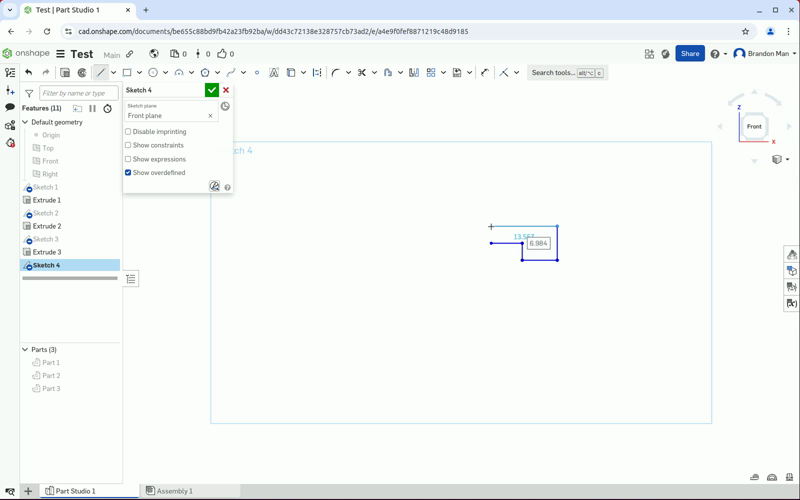
click(491, 226)
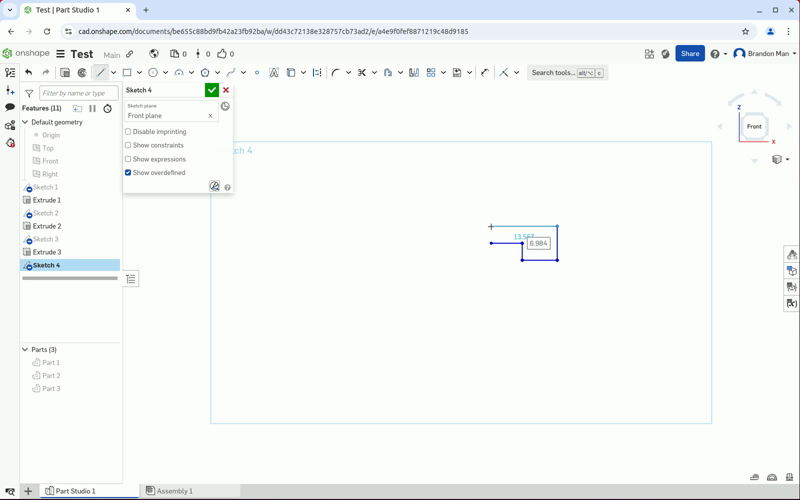
key_up(shift)
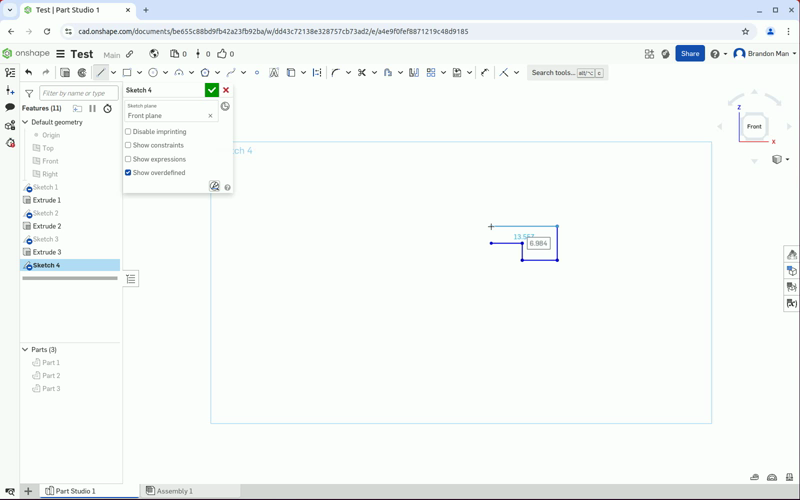
mouse_move(521, 226)
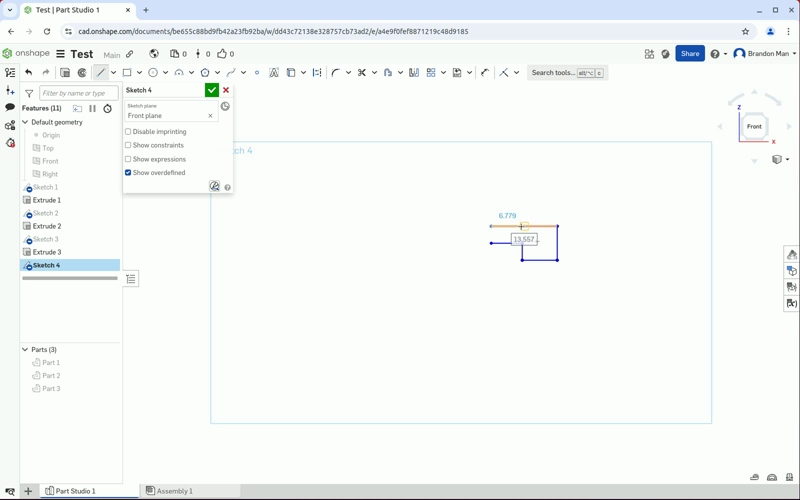
key_down(shift)
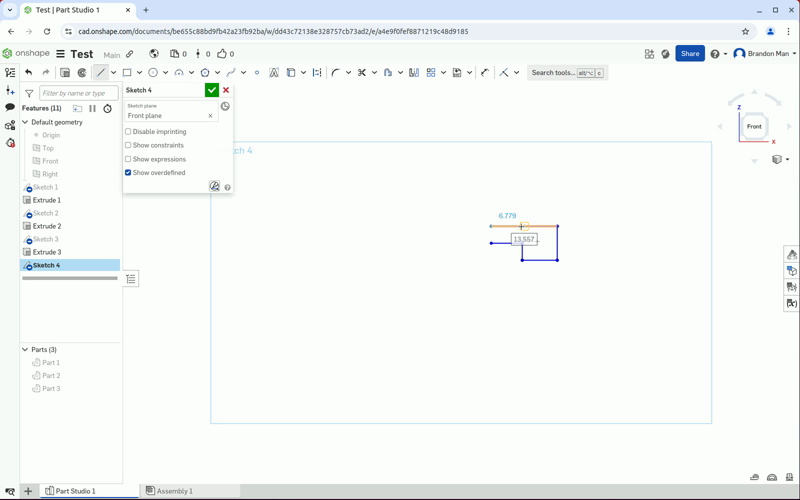
mouse_move(491, 243)
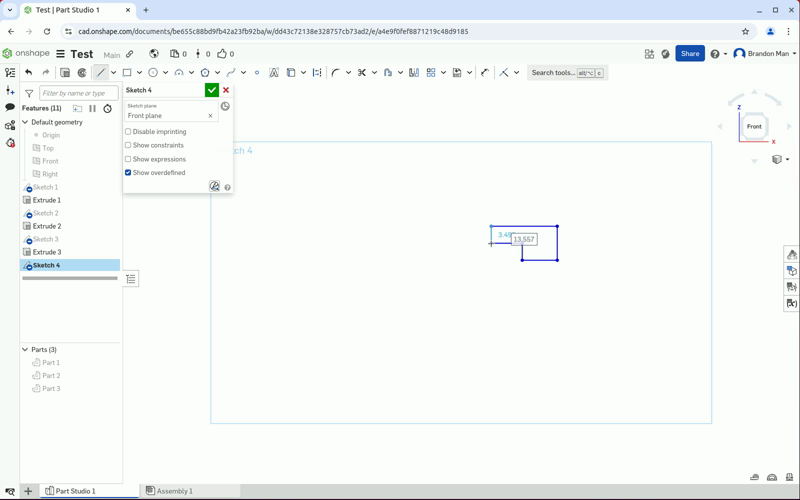
key_up(shift)
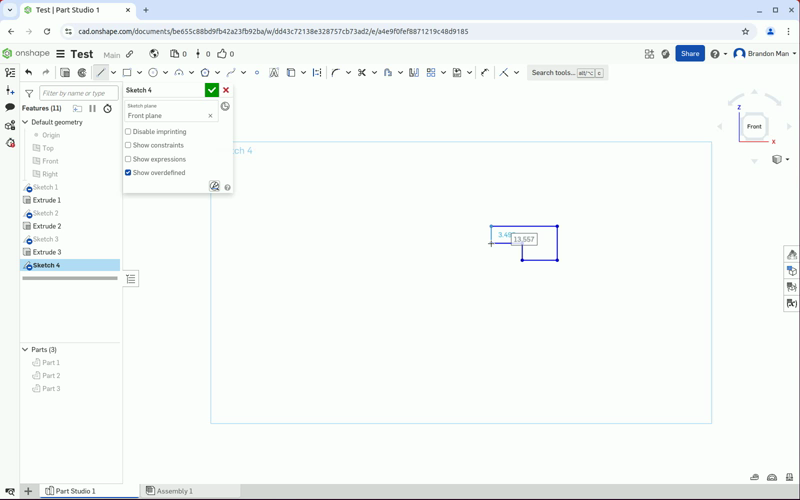
click(491, 243)
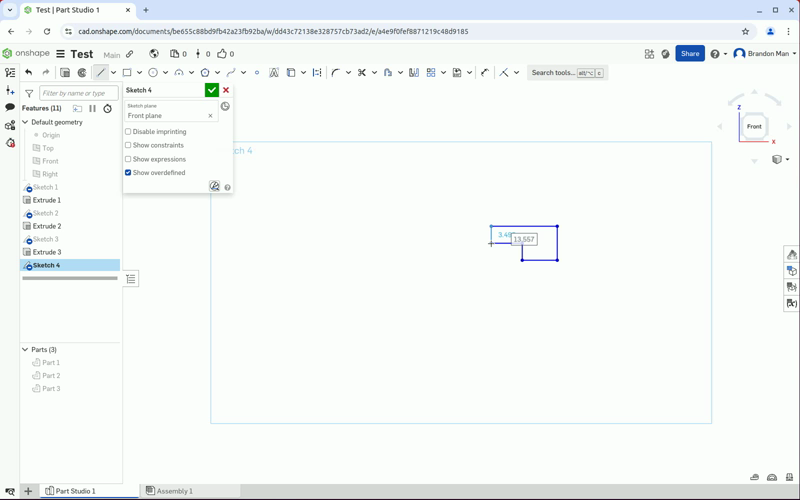
key(esc)
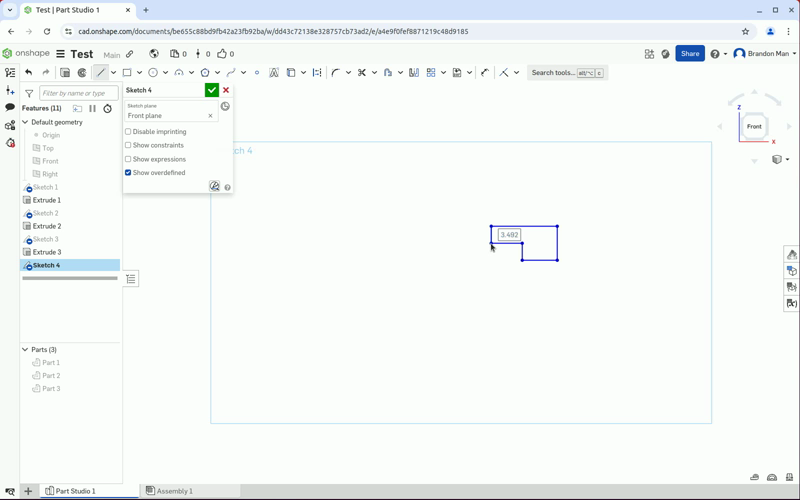
mouse_move(502, 240)
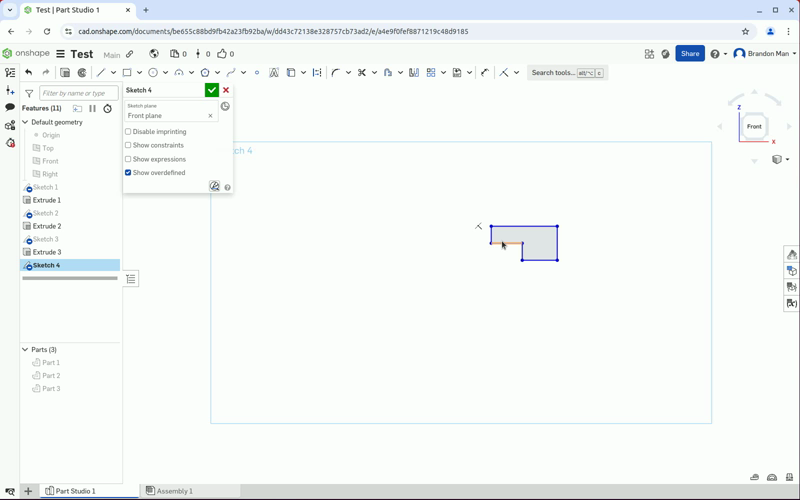
scroll(6)
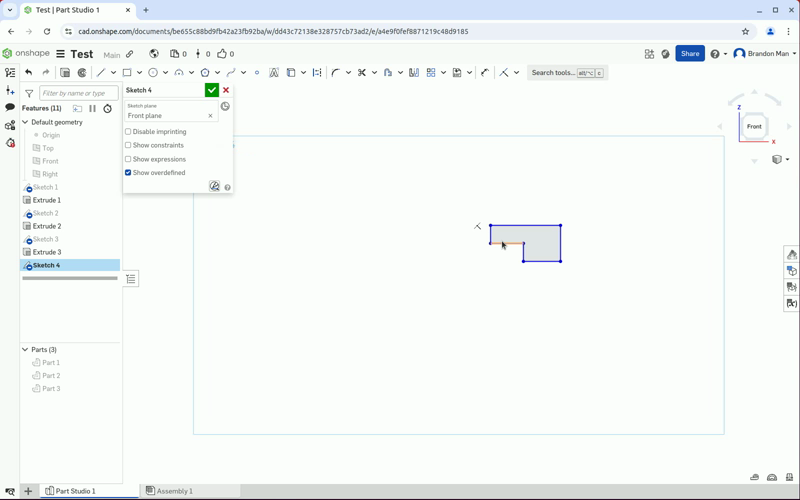
scroll(6)
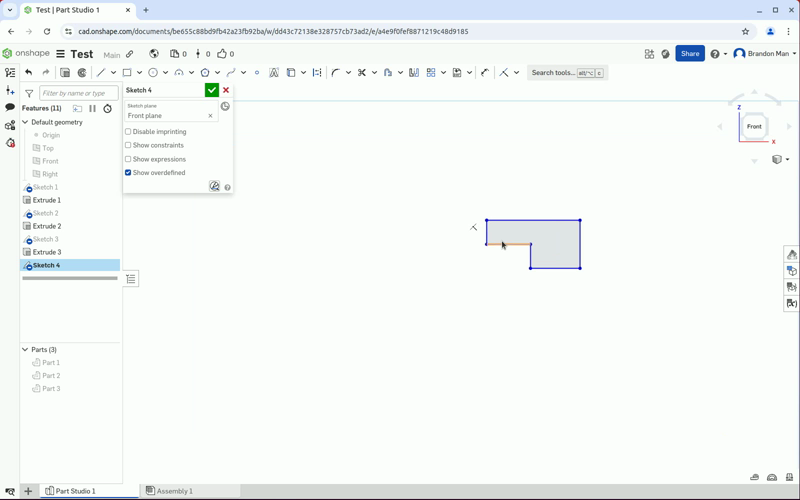
scroll(6)
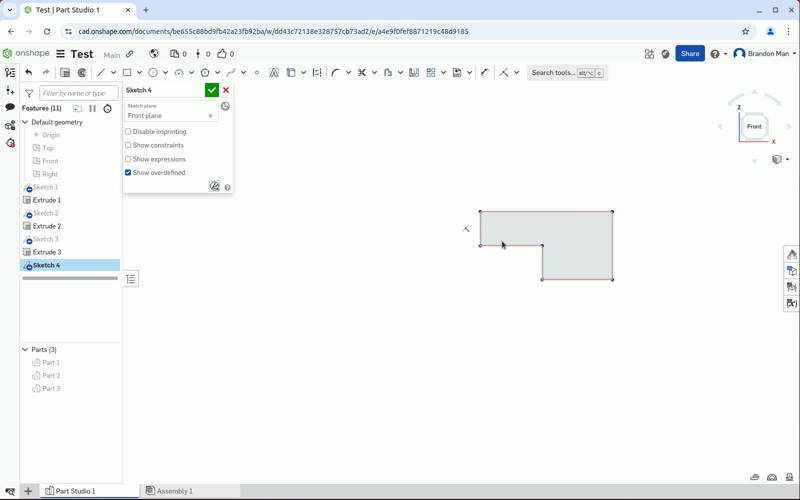
scroll(6)
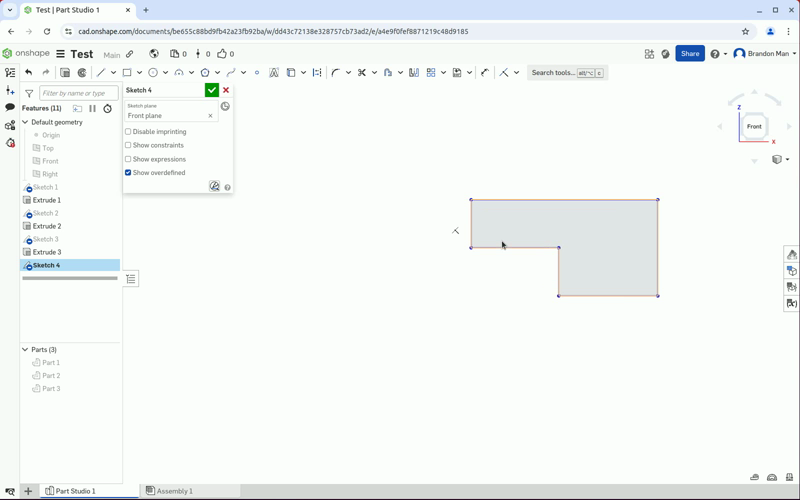
scroll(6)
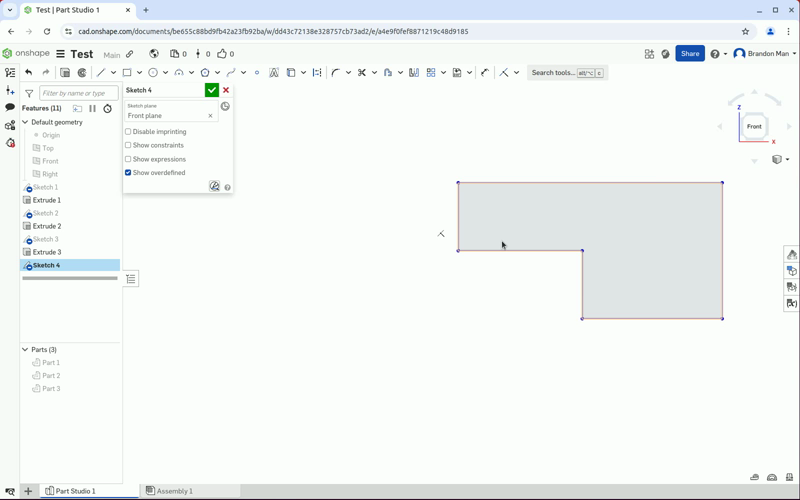
scroll(6)
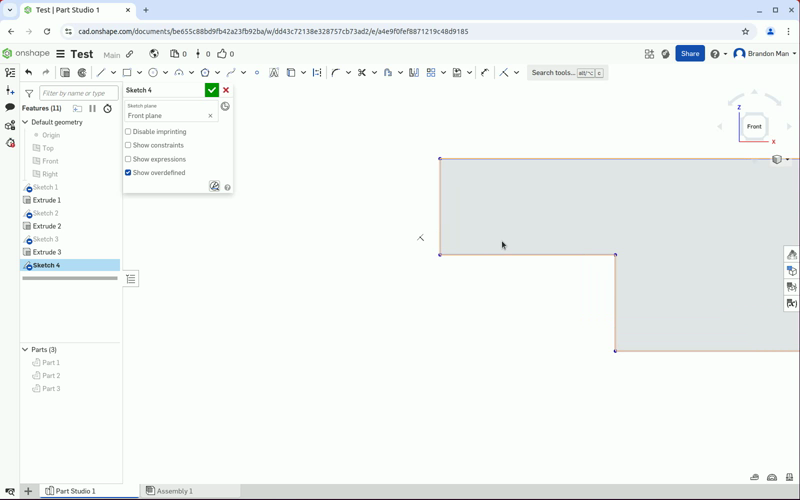
scroll(6)
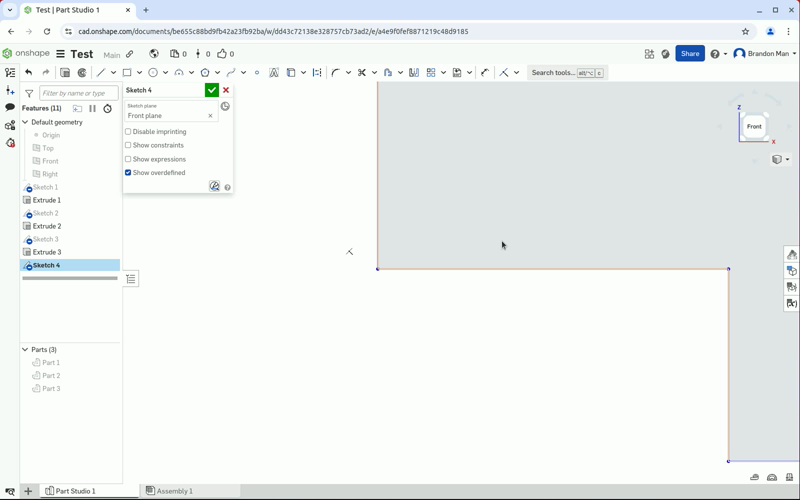
click(502, 240)
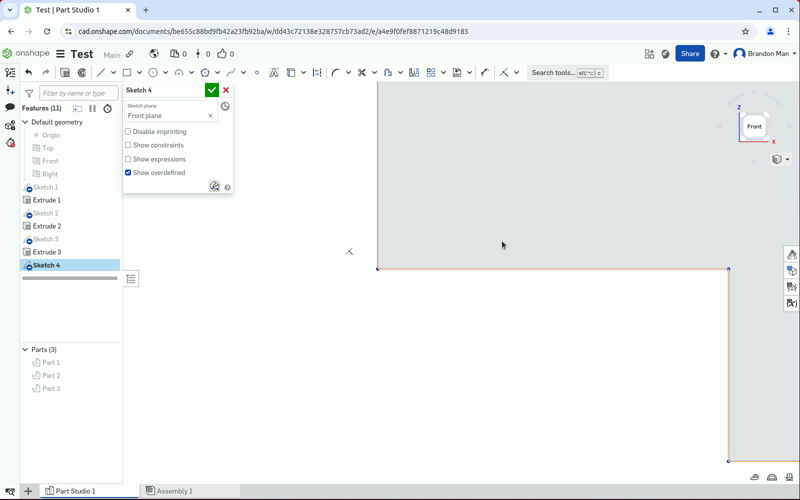
scroll(-6)
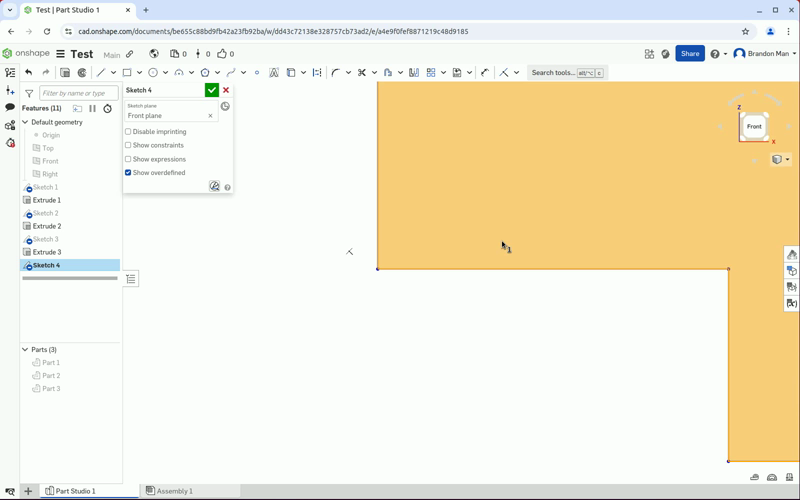
scroll(-6)
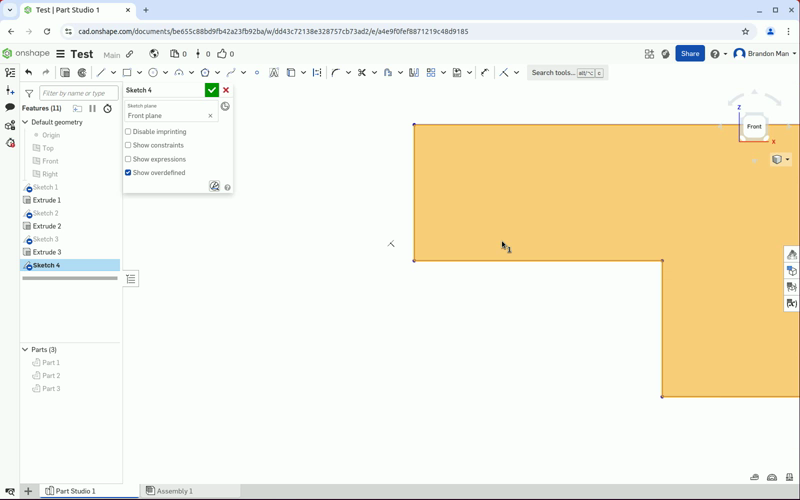
scroll(-6)
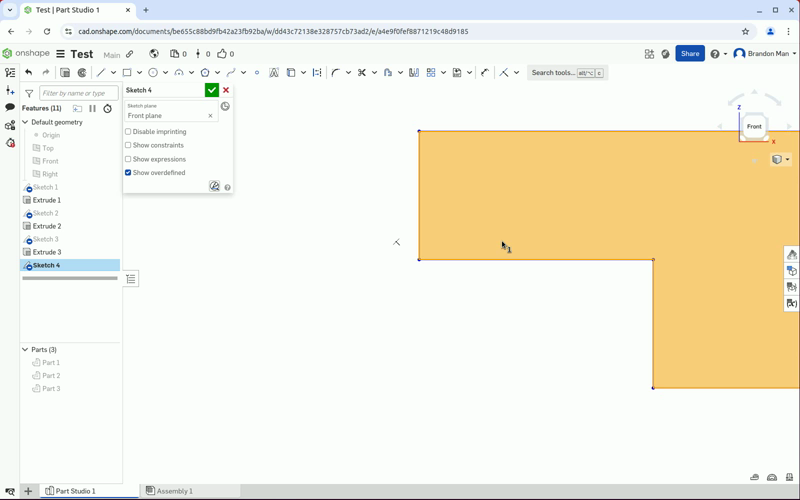
scroll(-6)
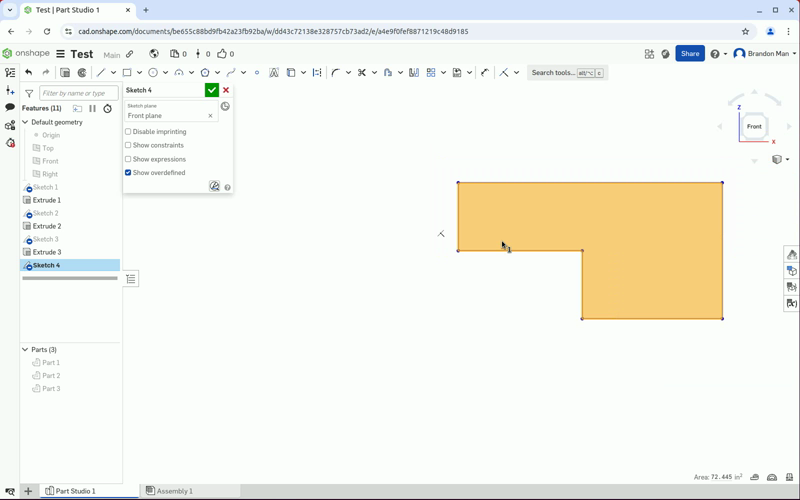
scroll(-6)
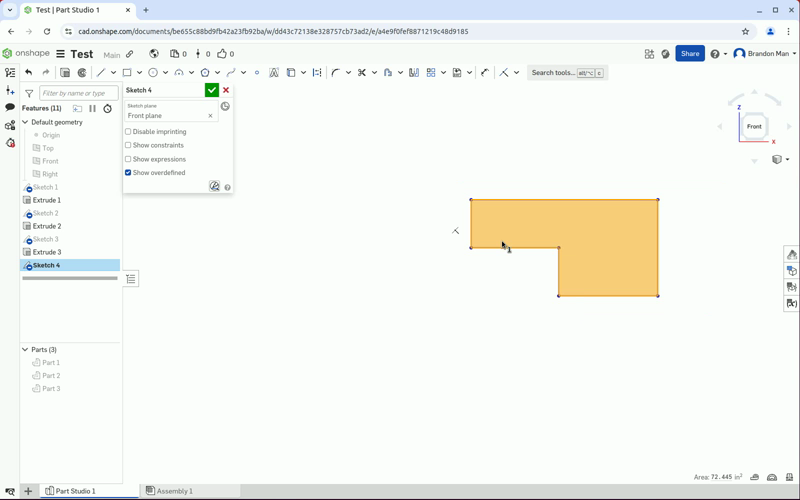
scroll(-6)
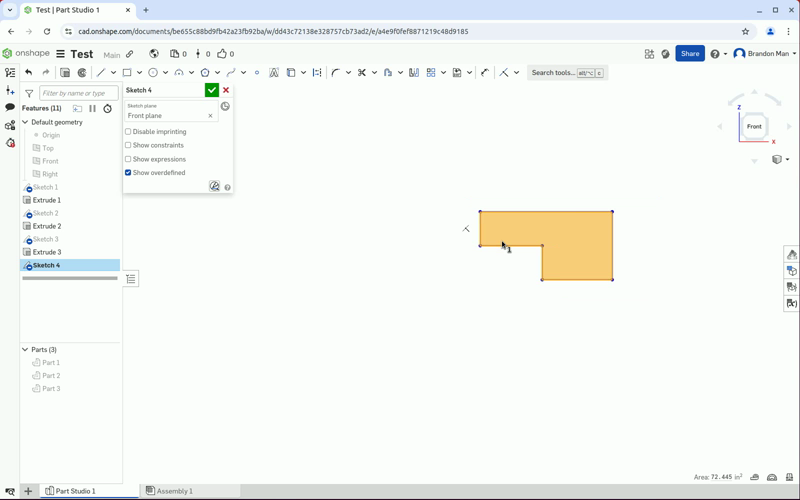
scroll(-6)
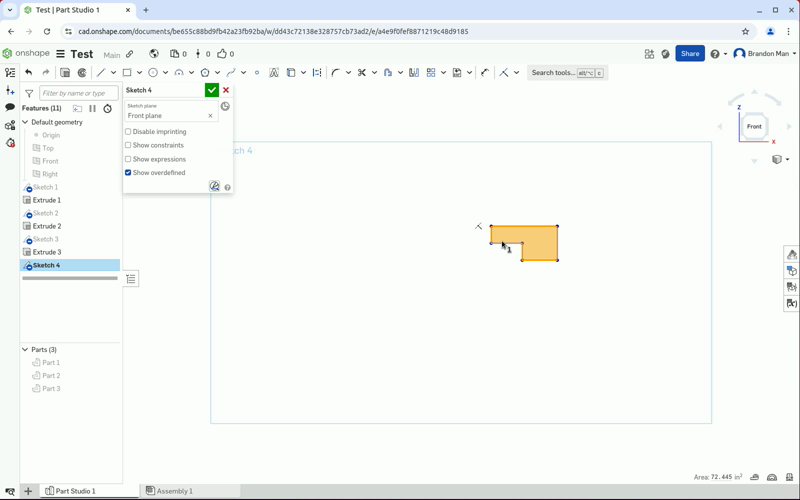
mouse_move(73, 352)
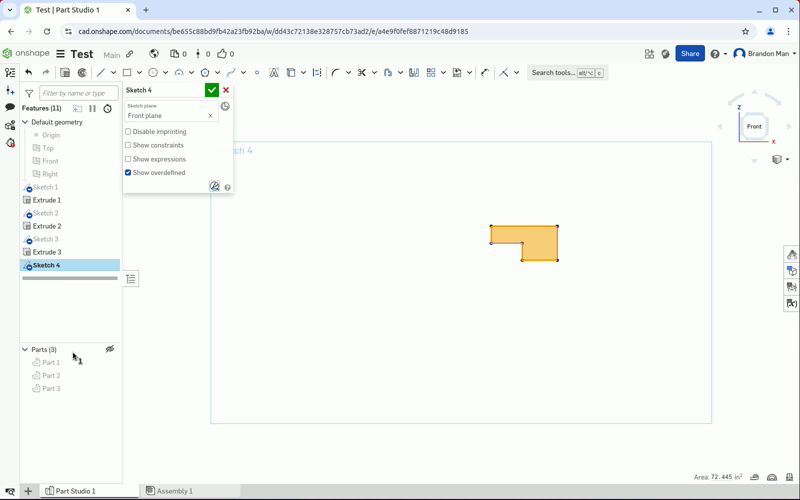
key(shift+y)
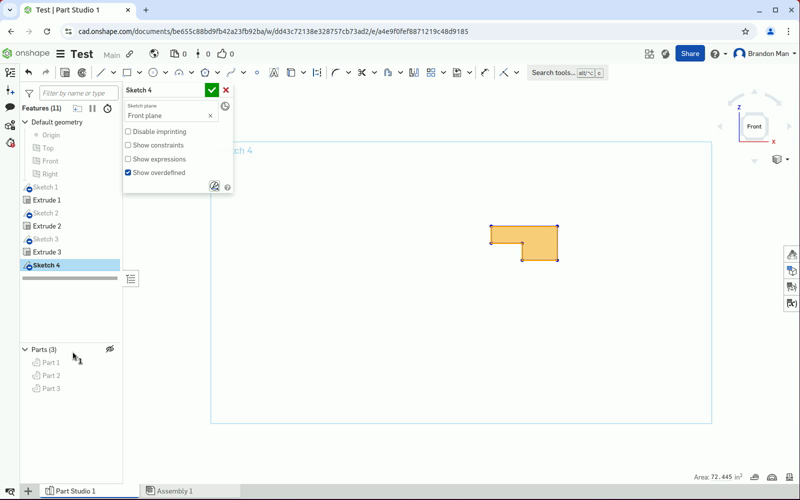
key(shift+e)
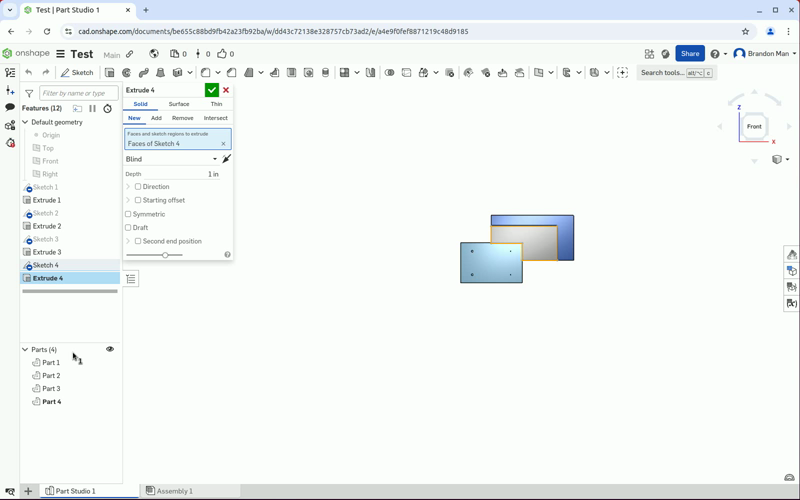
mouse_move(143, 106)
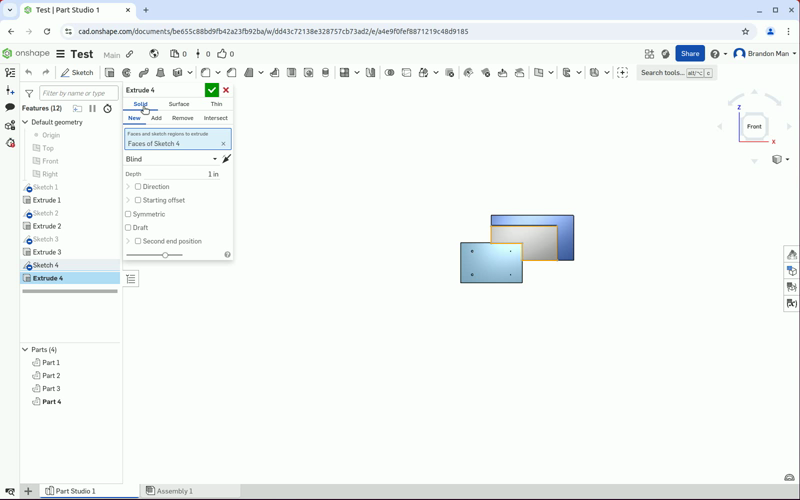
click(143, 106)
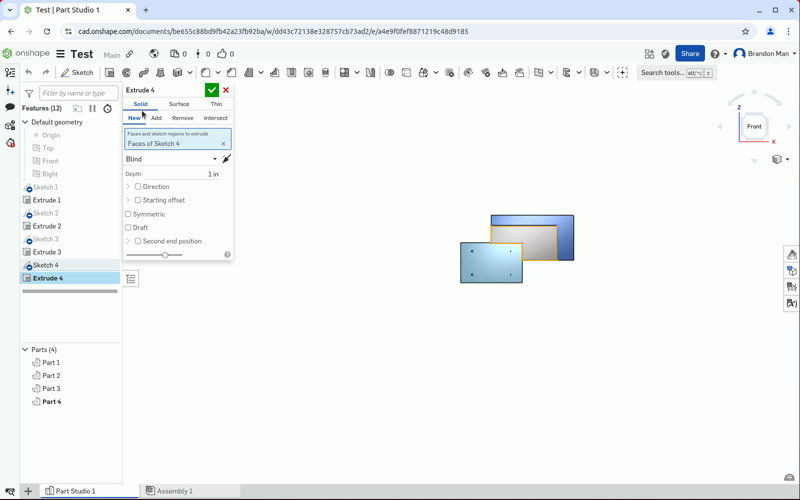
mouse_move(137, 120)
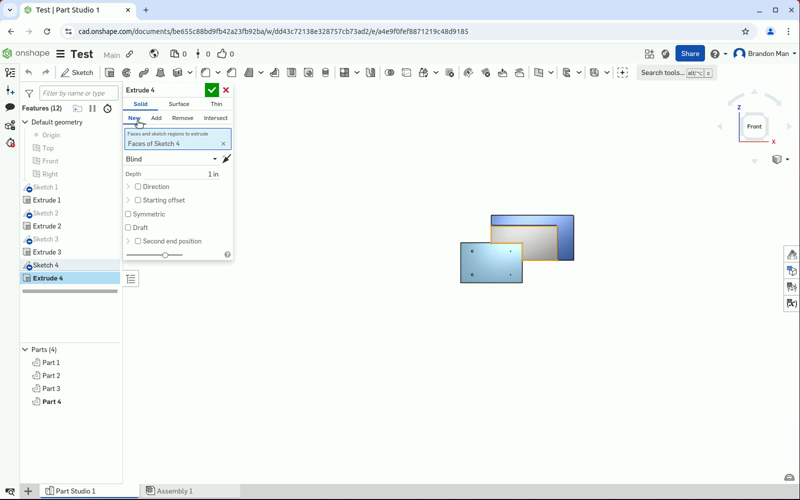
click(137, 120)
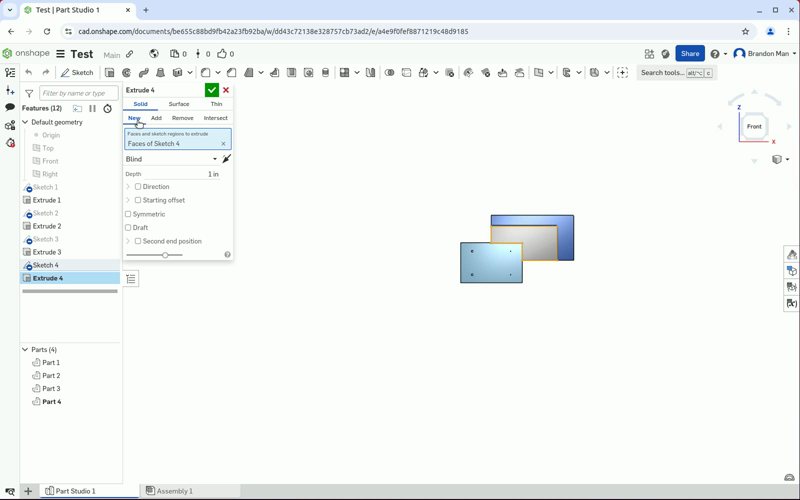
key(tab, 4)
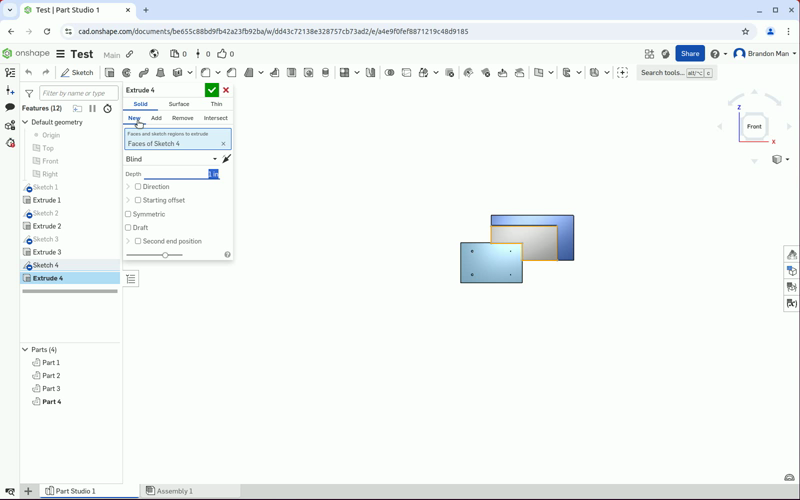
text(-0.481)
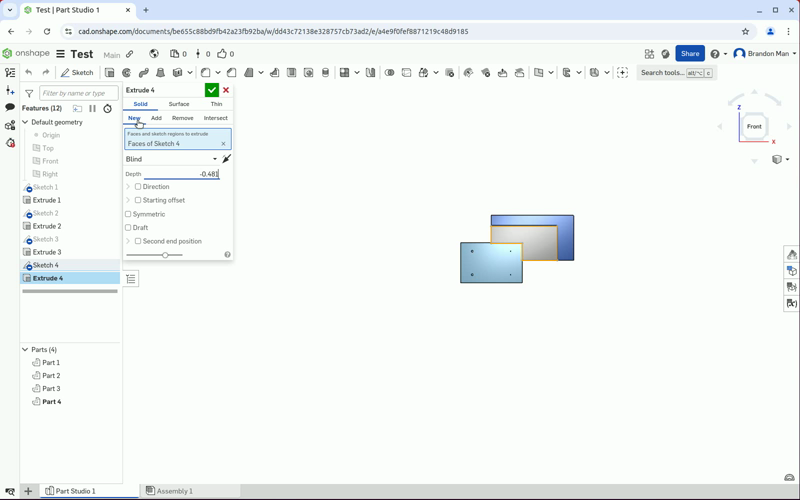
key(enter)
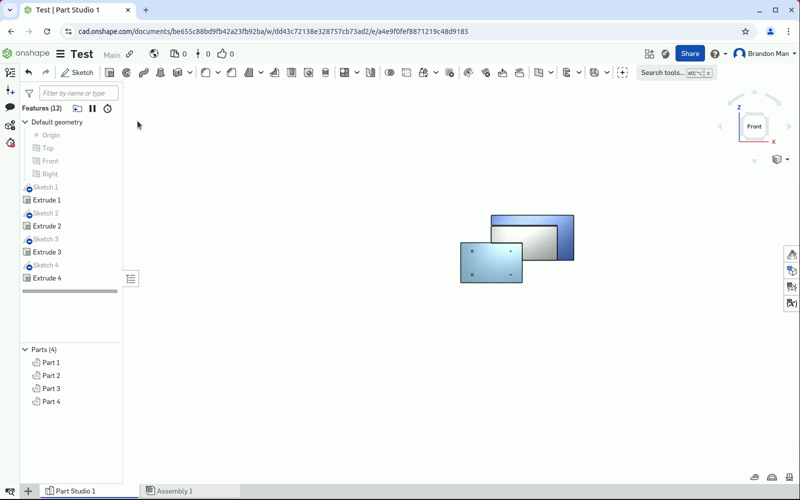
key(shift+h)
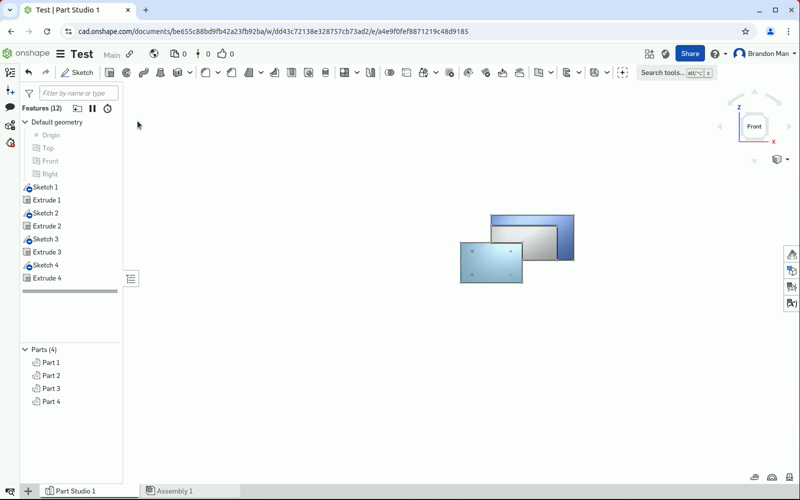
key(shift+h)
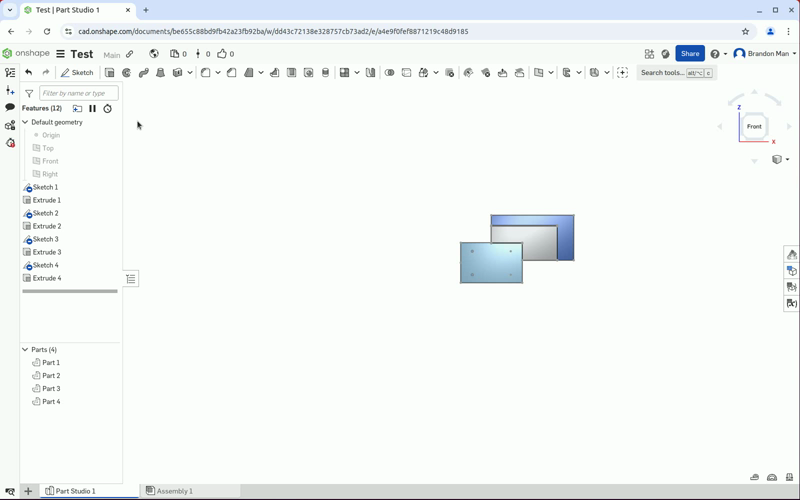
key(shift+7)
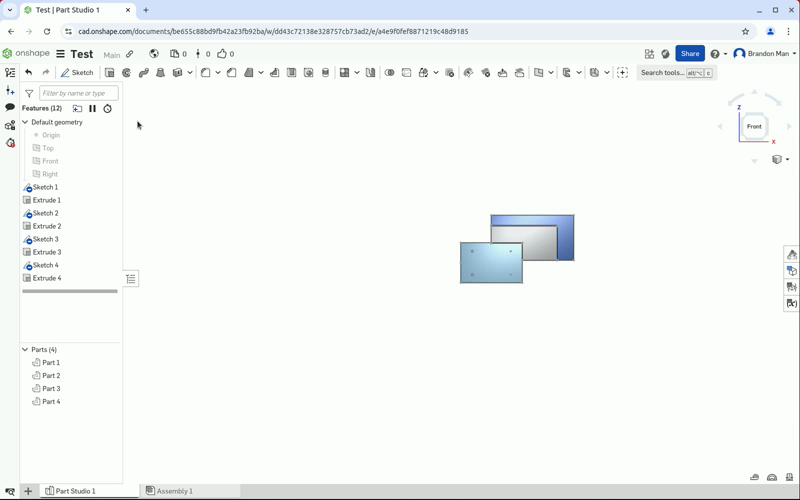
key(left, 2)
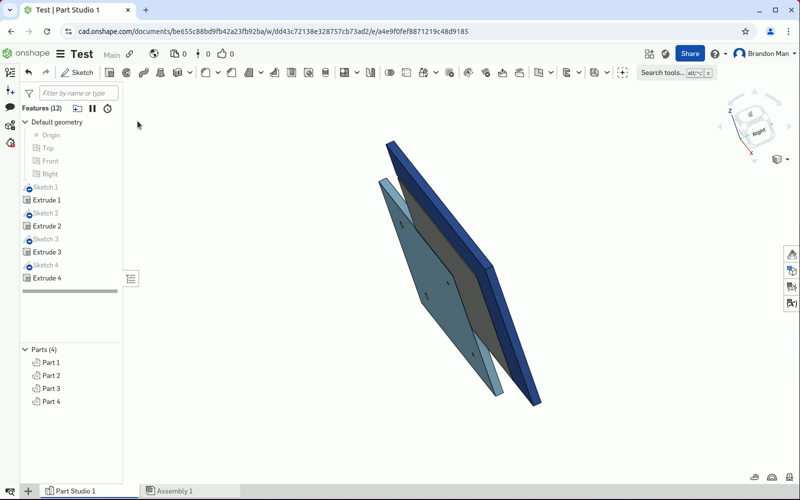
key(down, 2)
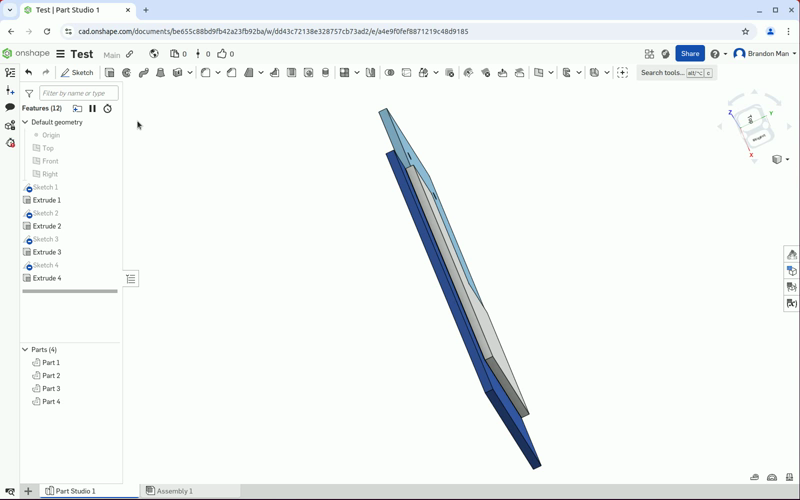
key(up, 2)
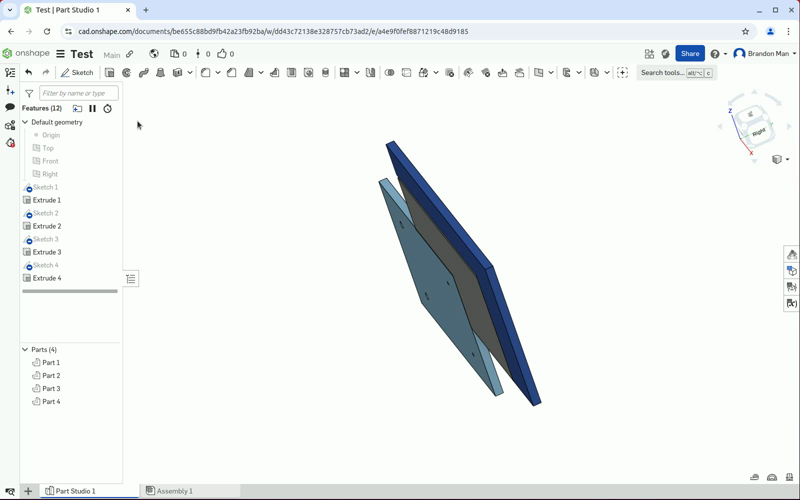
key(right, 2)
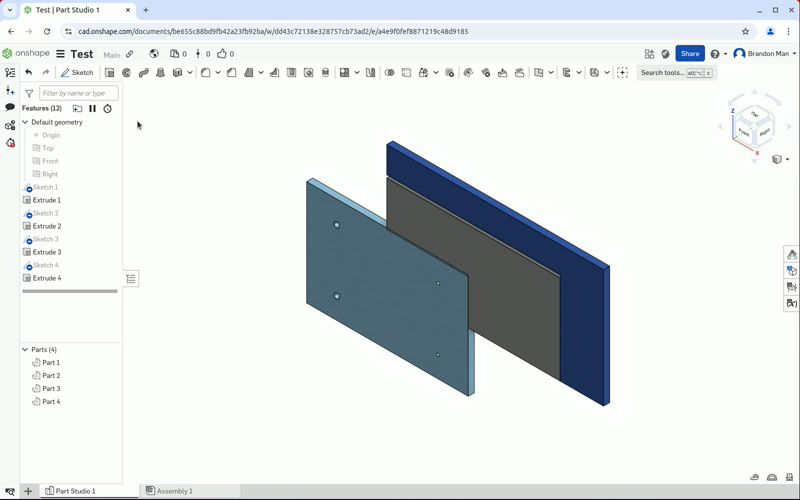
mouse_move(73, 189)
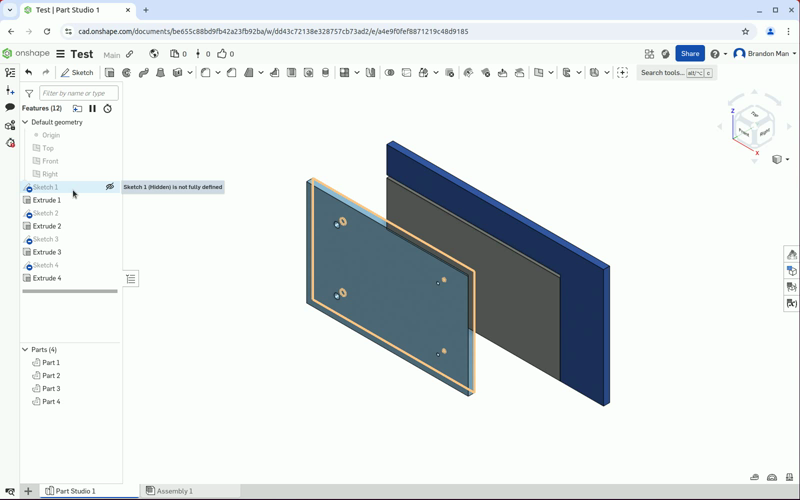
click(73, 189)